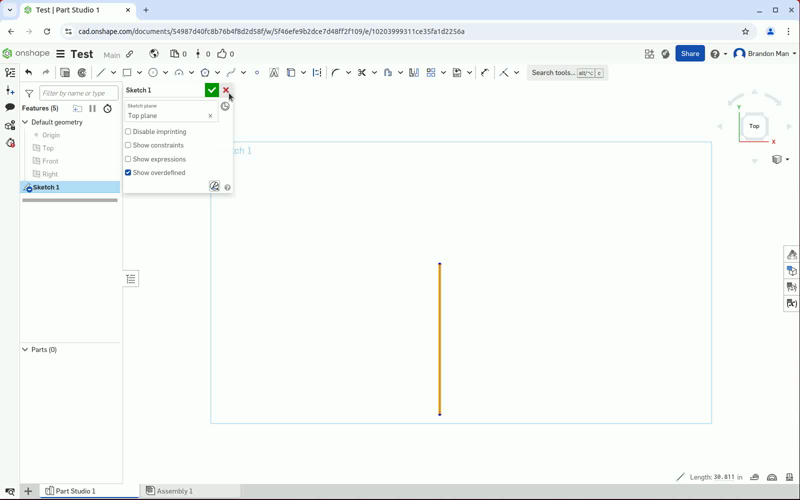
key(shift+h)
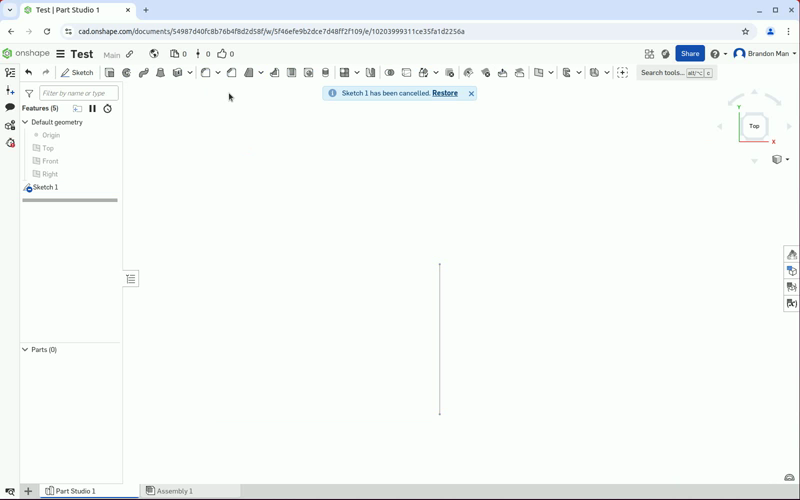
key(shift+s)
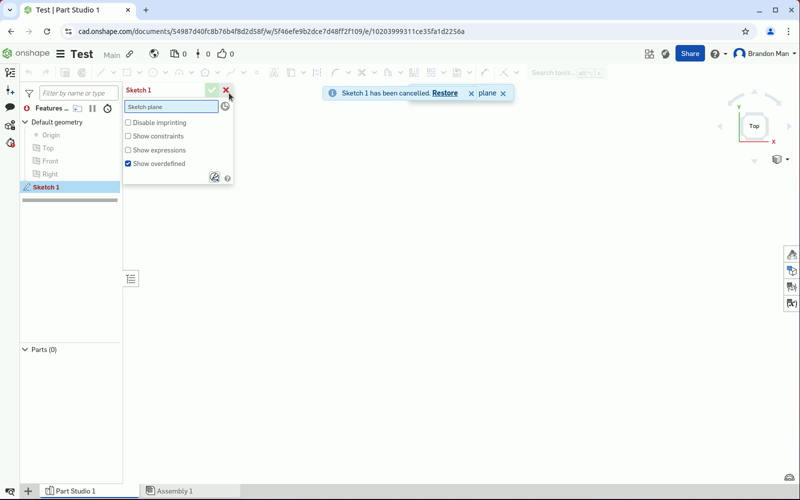
mouse_move(73, 150)
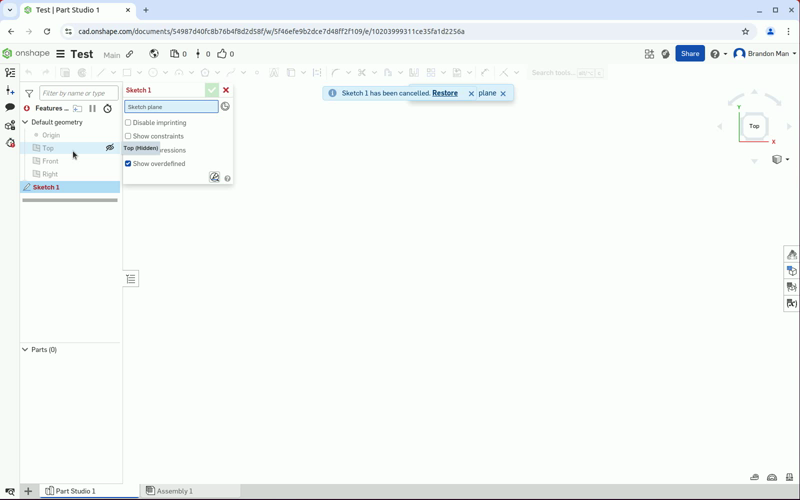
click(73, 150)
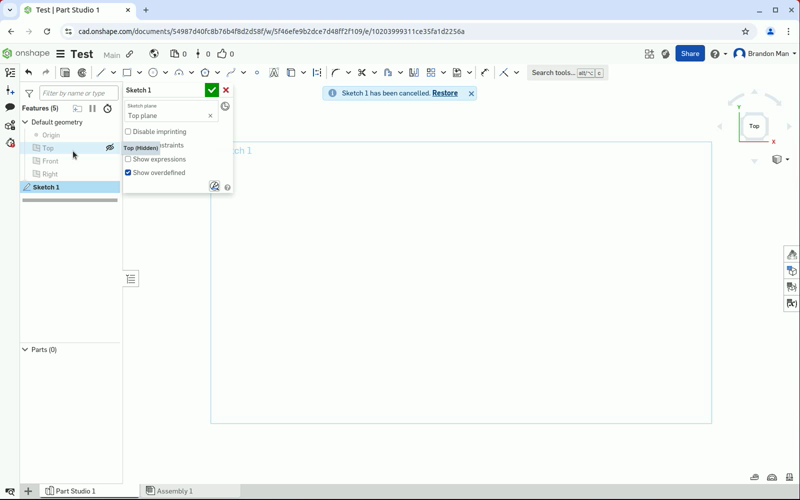
mouse_move(73, 352)
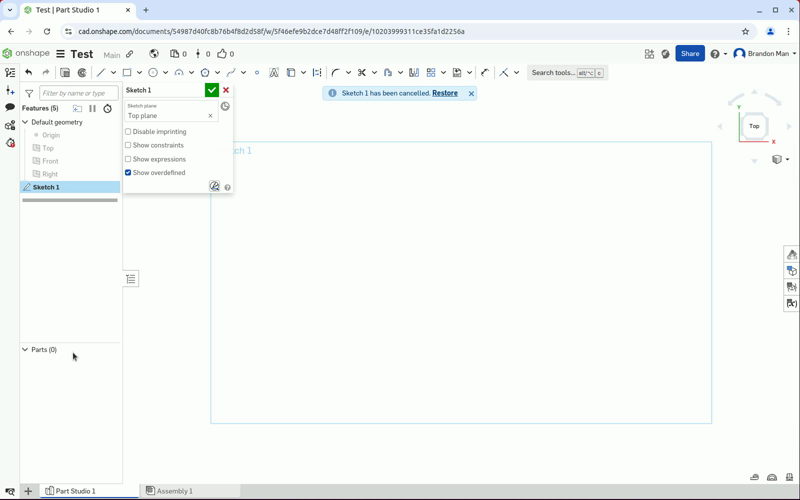
key(y)
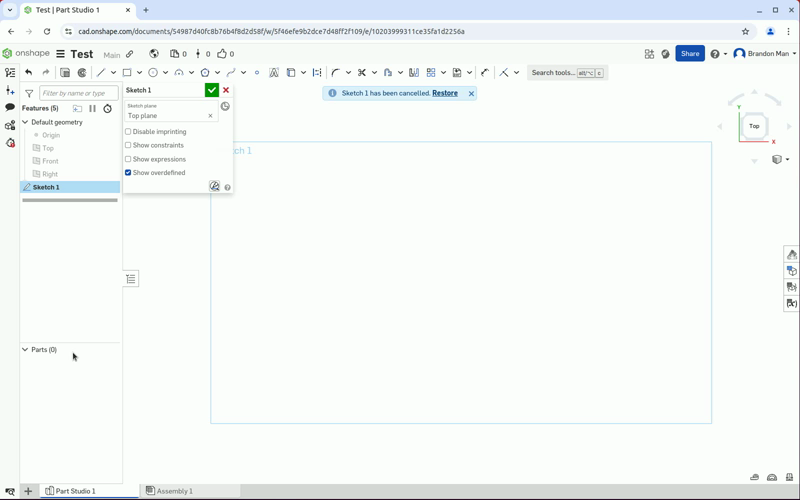
key(l)
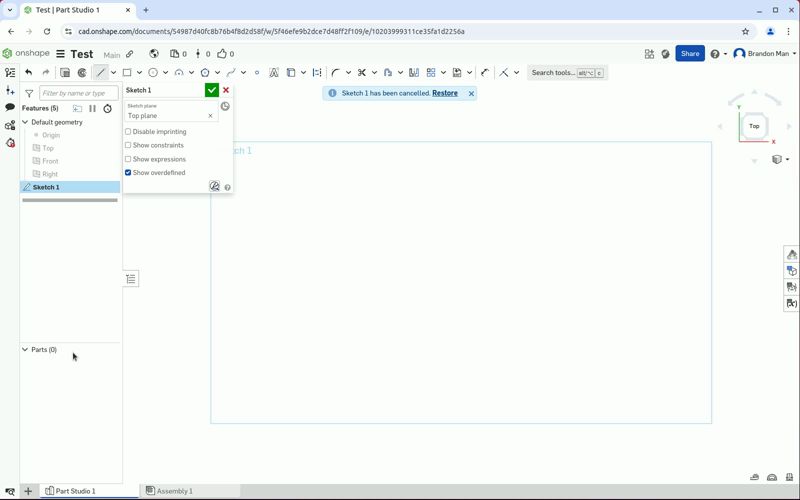
key_down(shift)
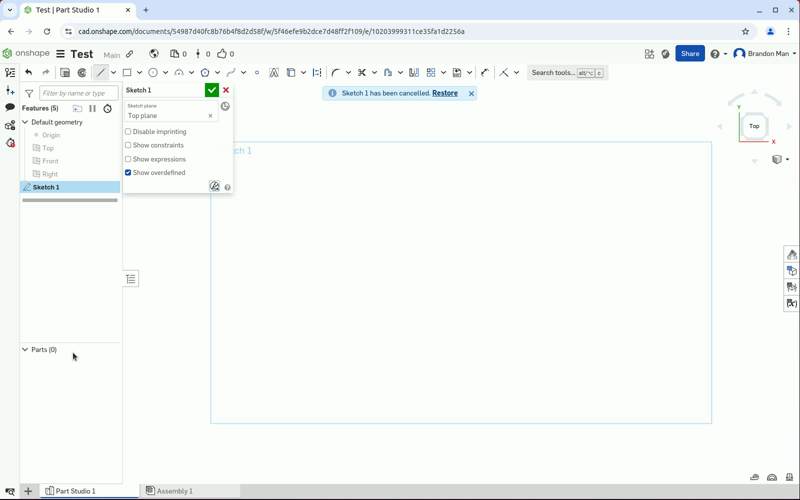
mouse_move(460, 325)
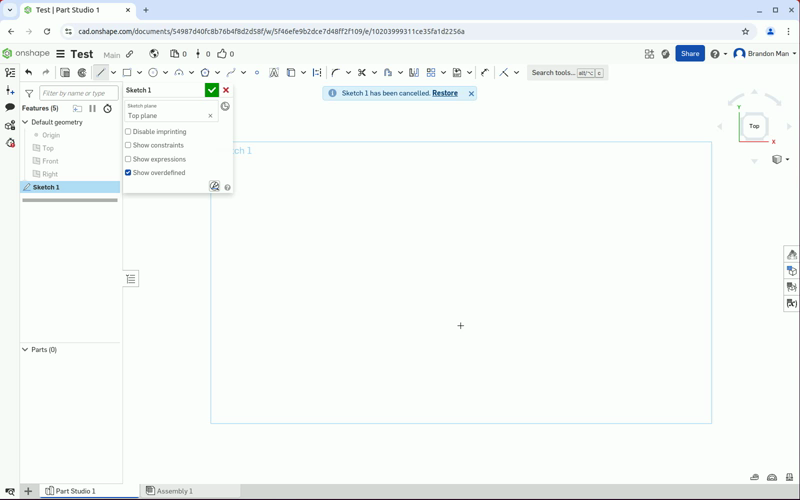
click(460, 325)
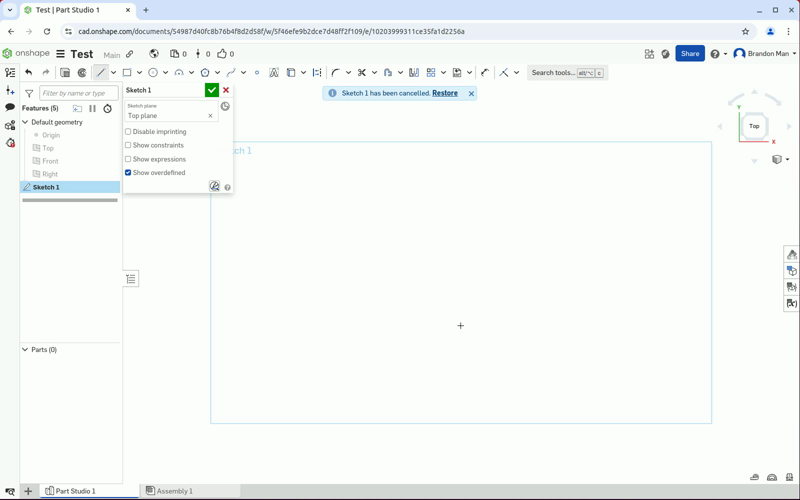
key_up(shift)
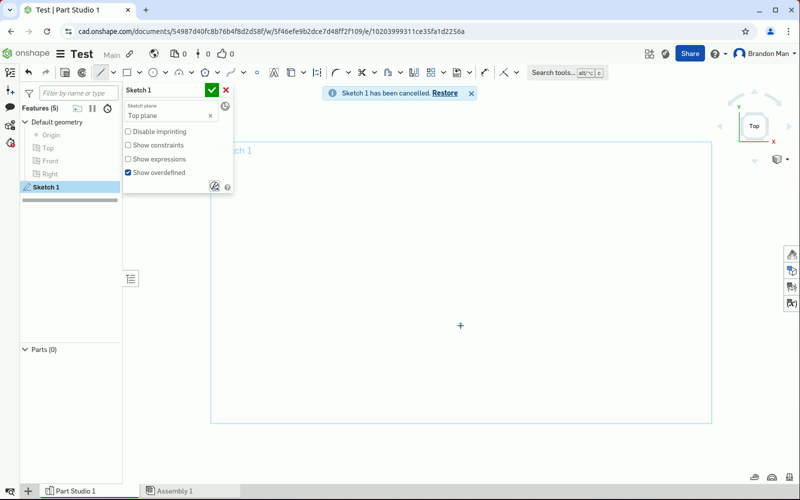
key_down(shift)
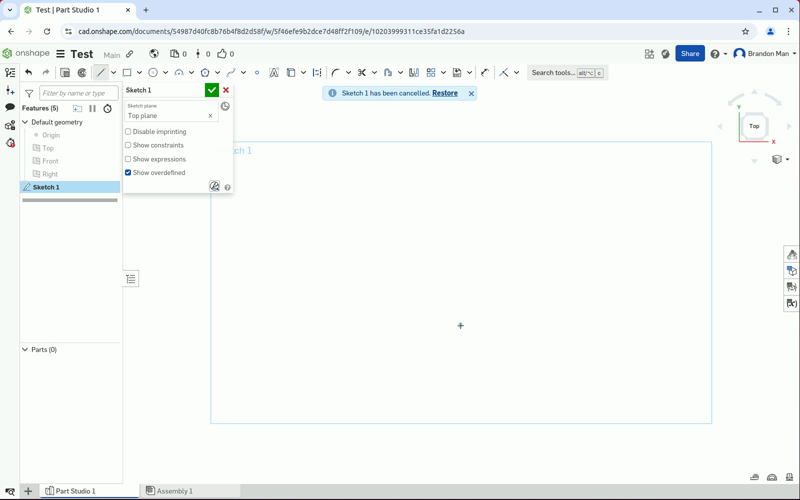
mouse_move(490, 325)
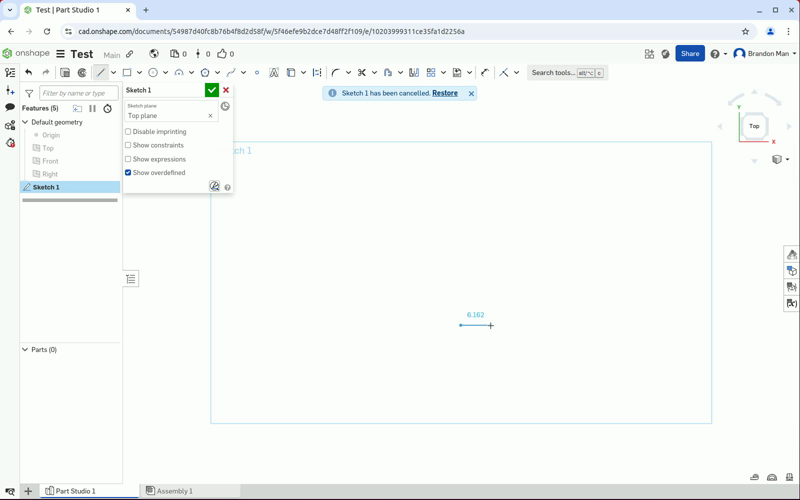
mouse_move(516, 325)
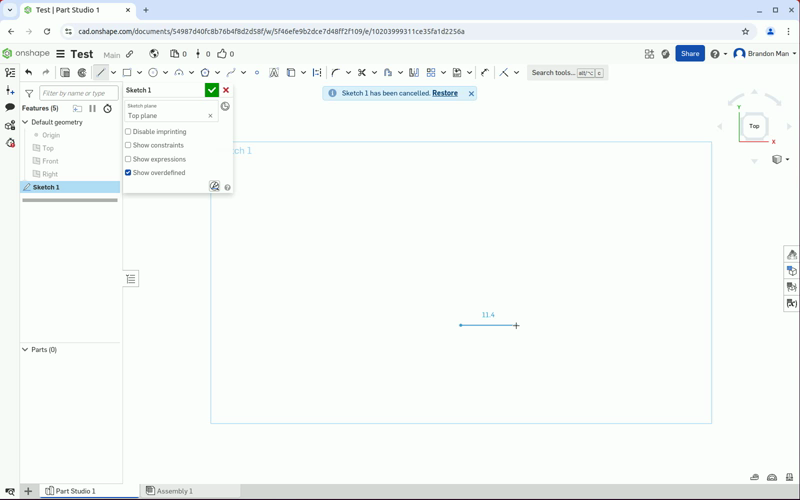
click(516, 325)
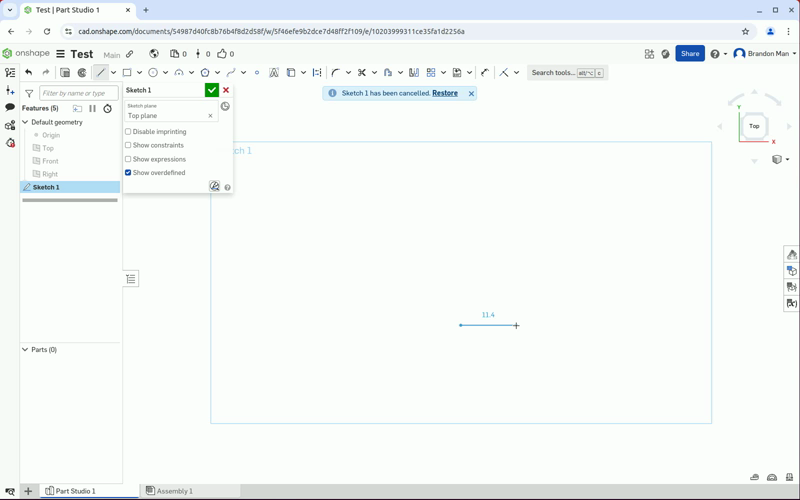
key_up(shift)
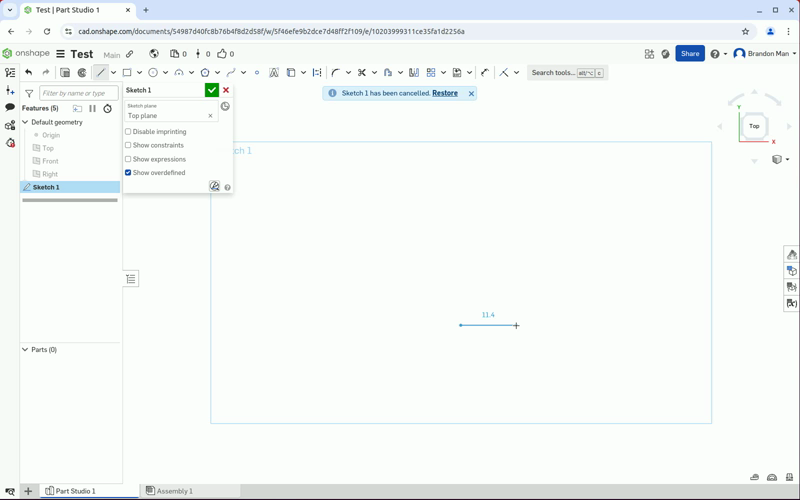
key_down(shift)
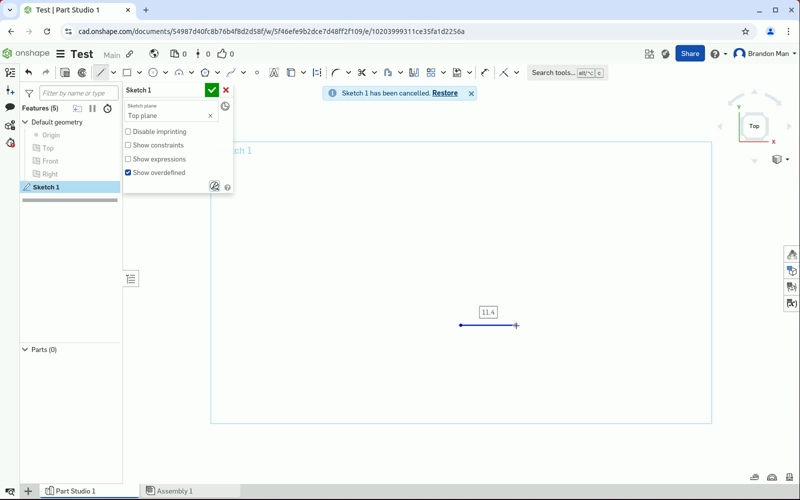
mouse_move(516, 239)
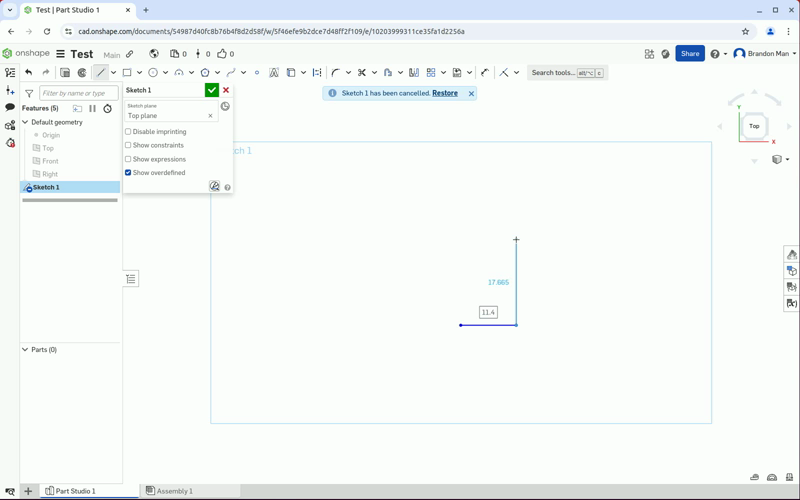
click(516, 239)
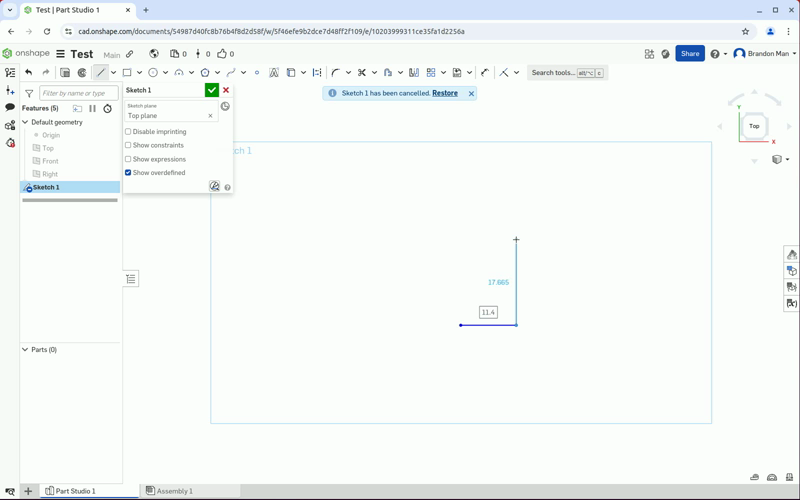
key_up(shift)
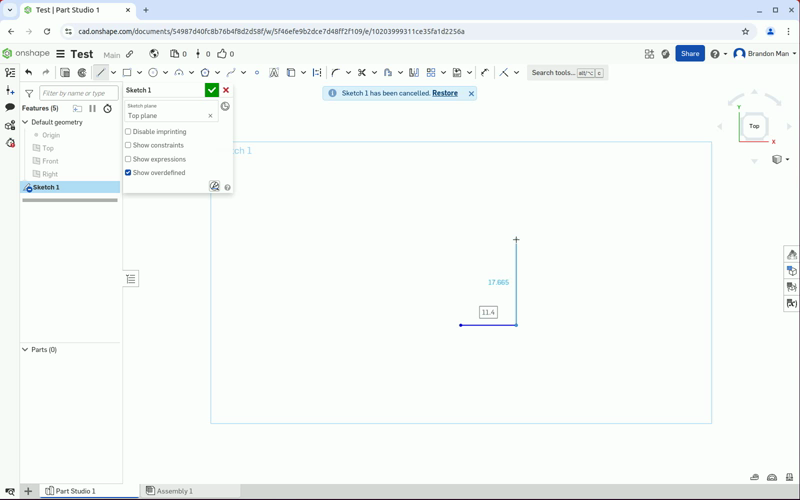
key_down(shift)
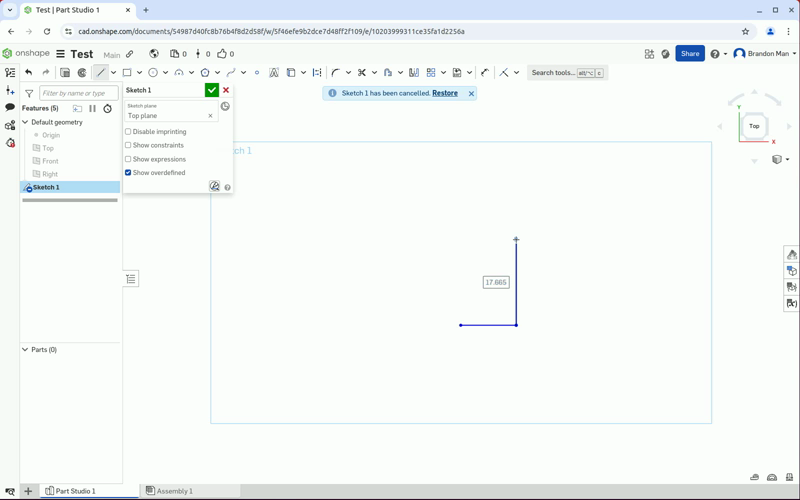
mouse_move(546, 239)
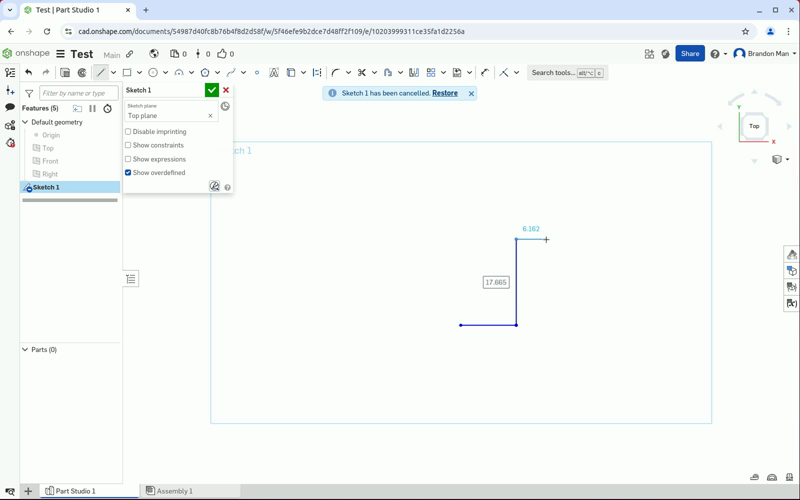
mouse_move(473, 239)
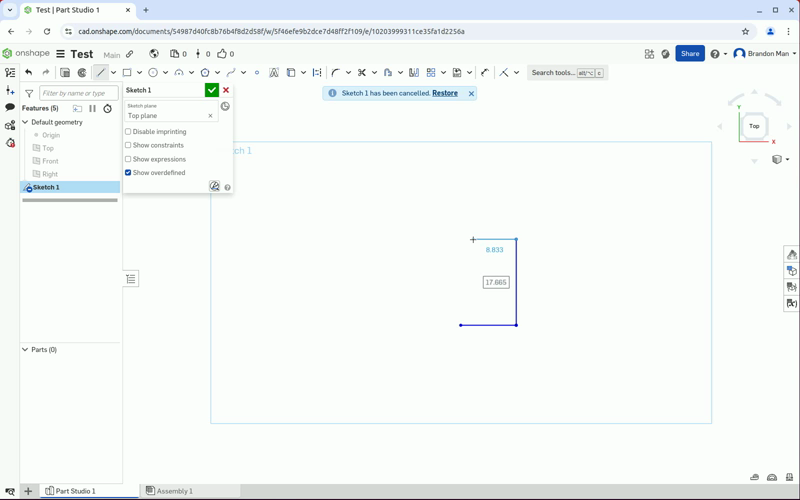
click(473, 239)
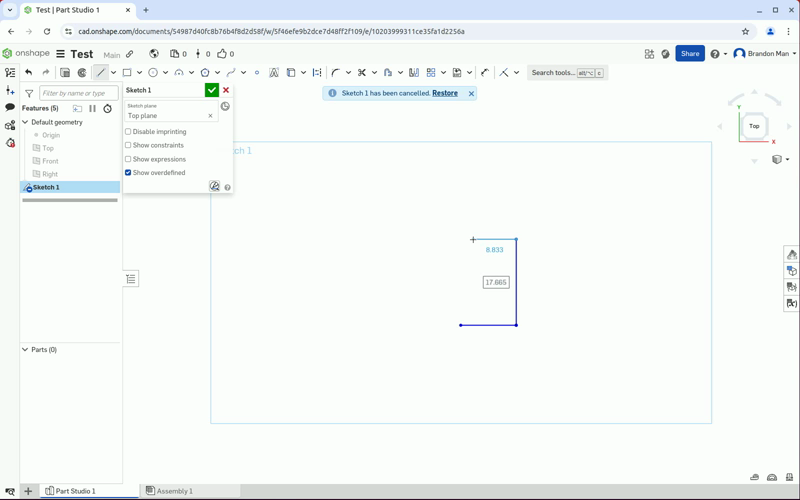
key_up(shift)
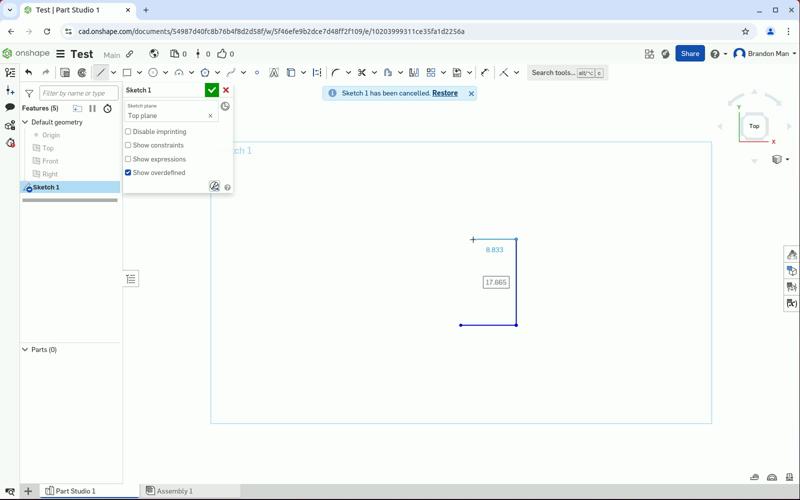
key_down(shift)
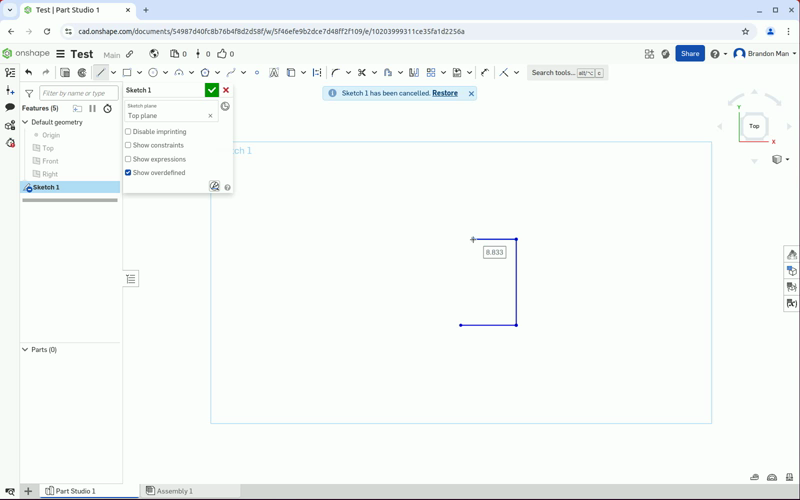
mouse_move(503, 239)
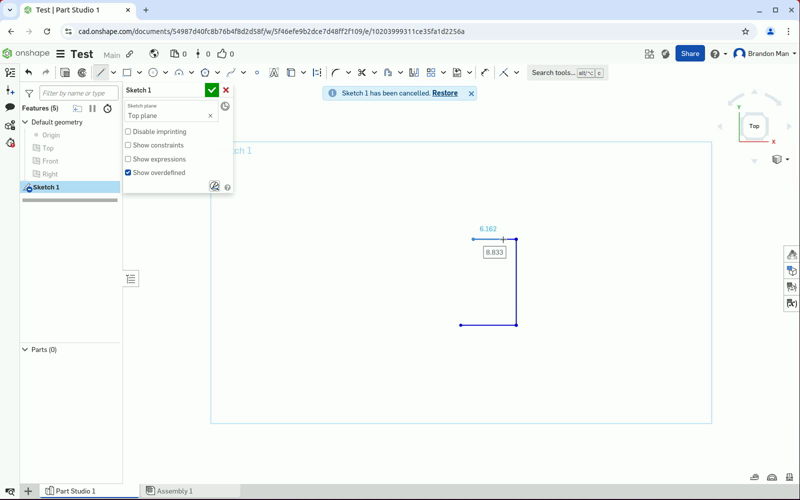
mouse_move(473, 244)
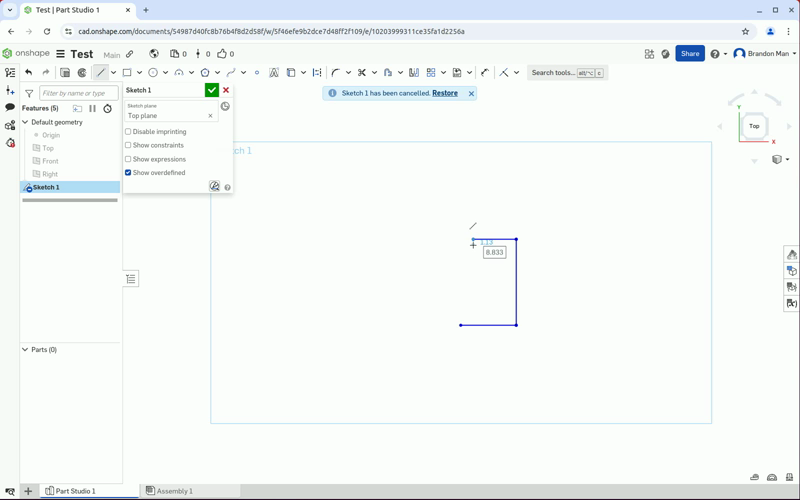
scroll(6)
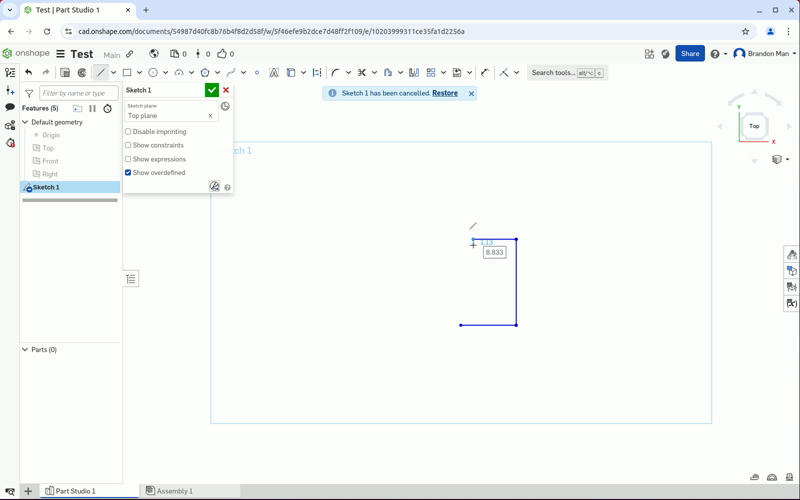
scroll(6)
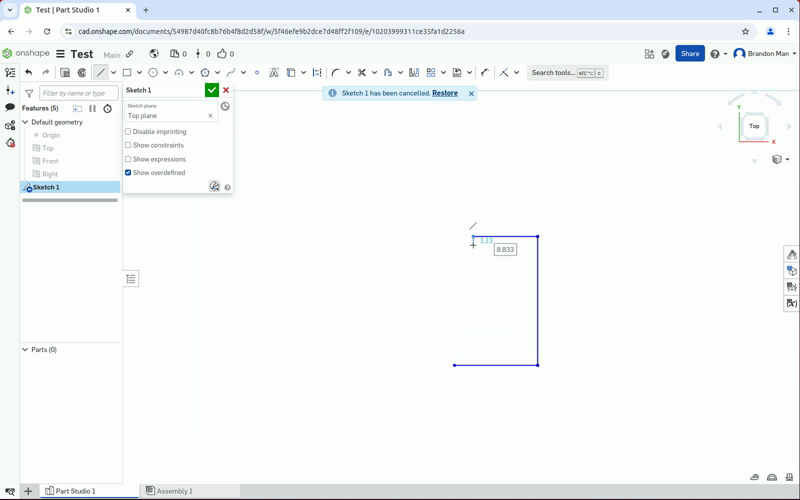
scroll(6)
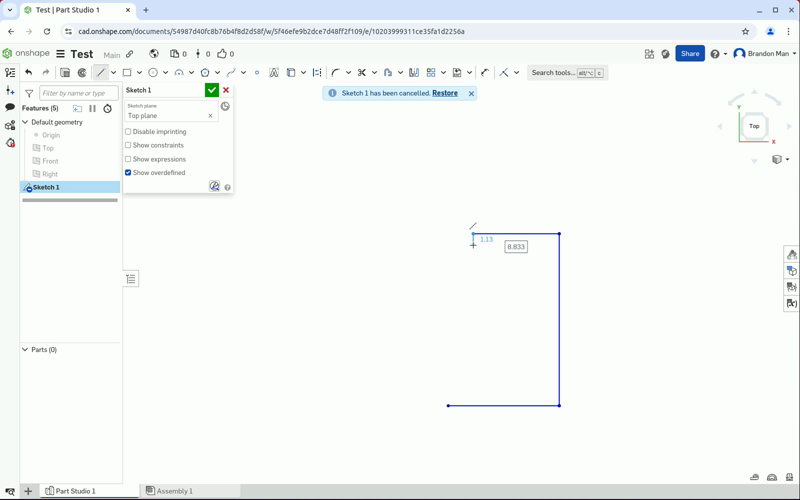
scroll(6)
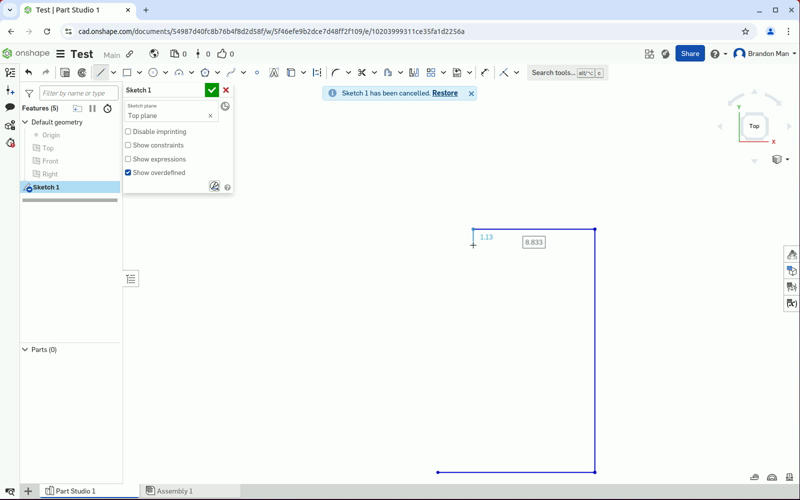
scroll(6)
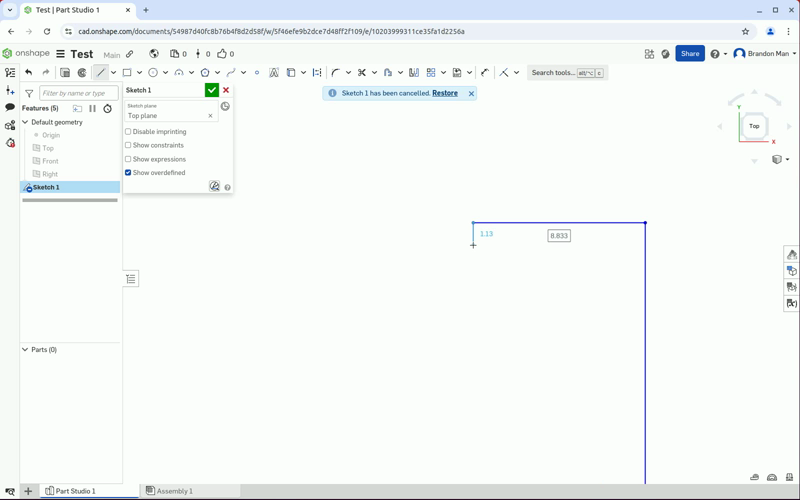
scroll(6)
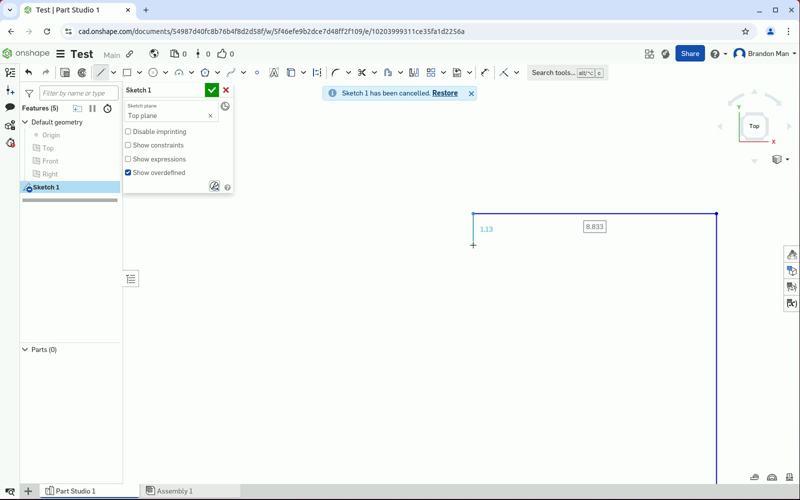
scroll(6)
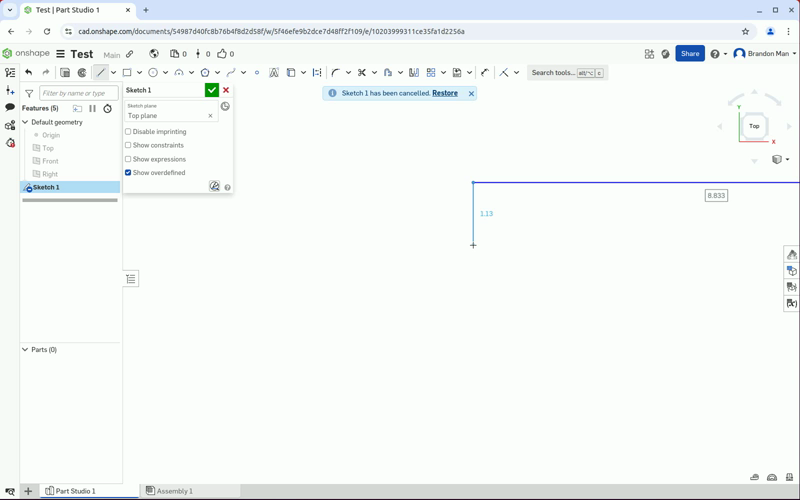
click(473, 244)
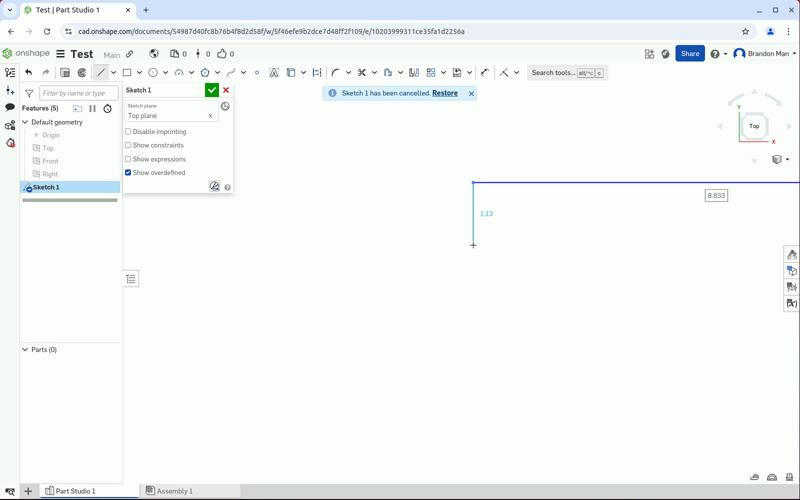
scroll(-6)
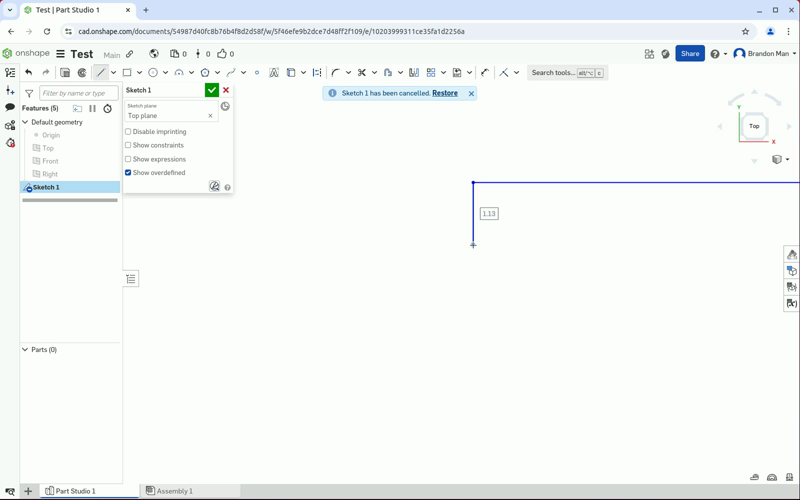
scroll(-6)
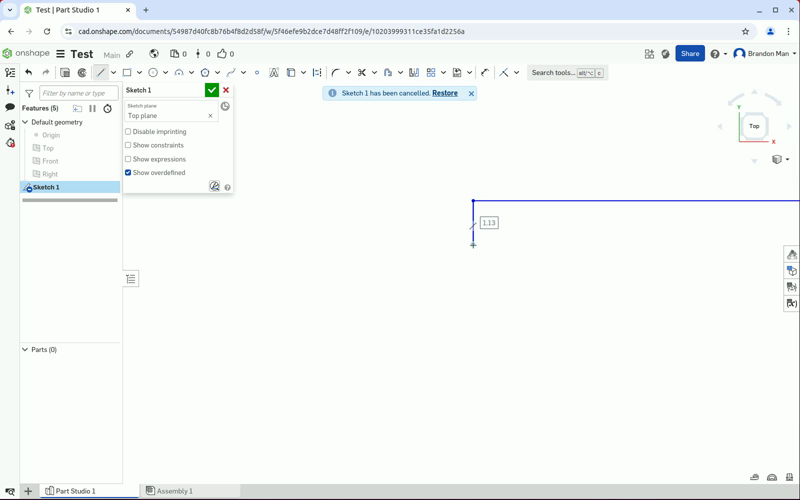
scroll(-6)
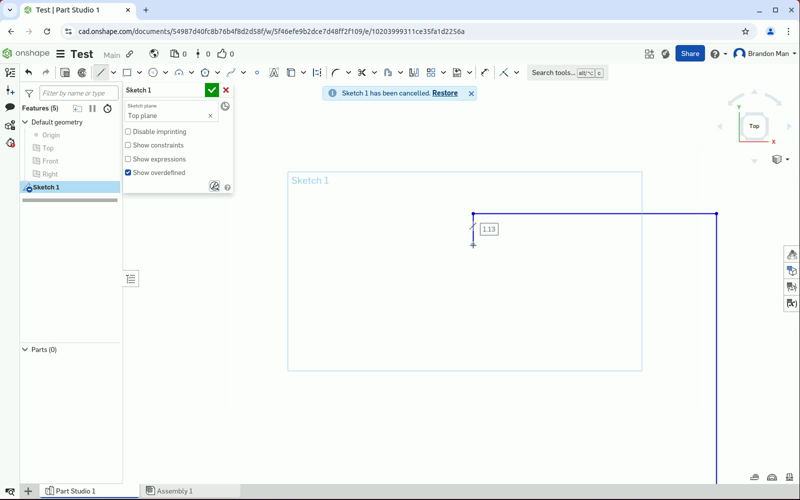
scroll(-6)
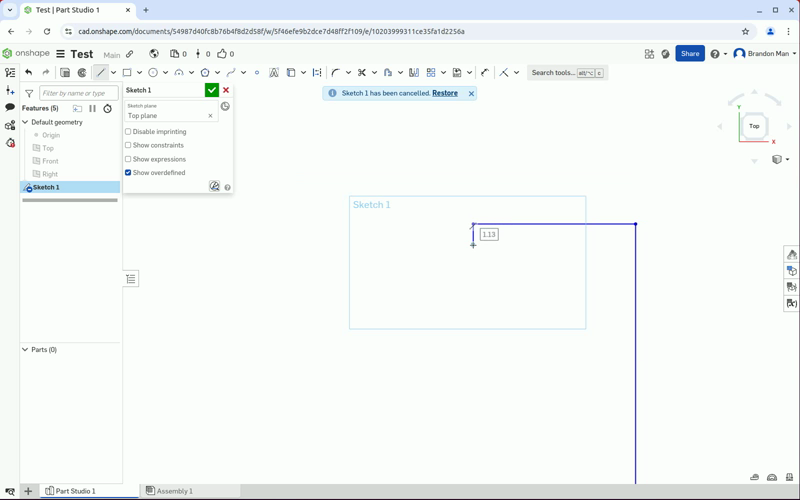
scroll(-6)
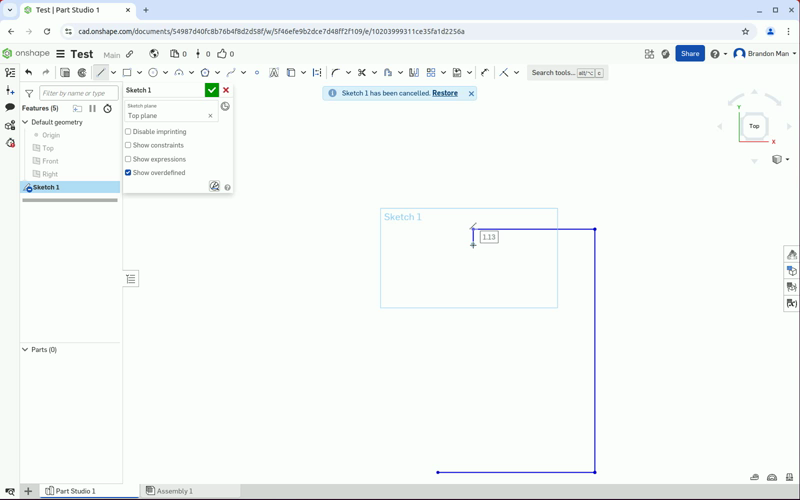
scroll(-6)
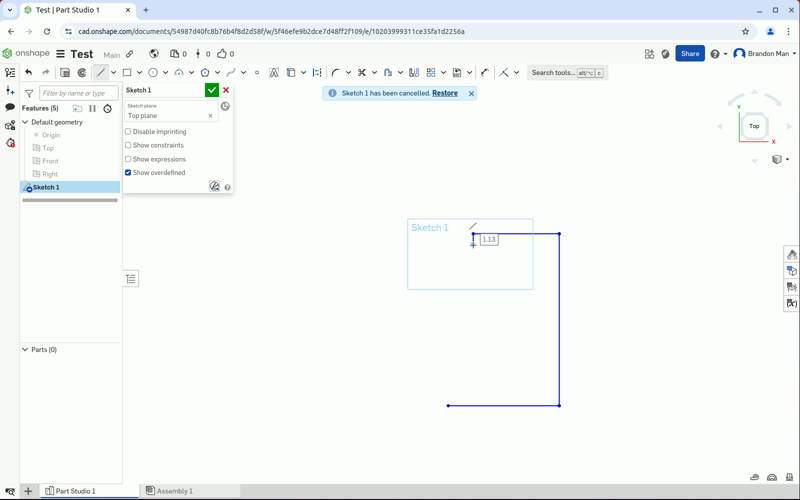
scroll(-6)
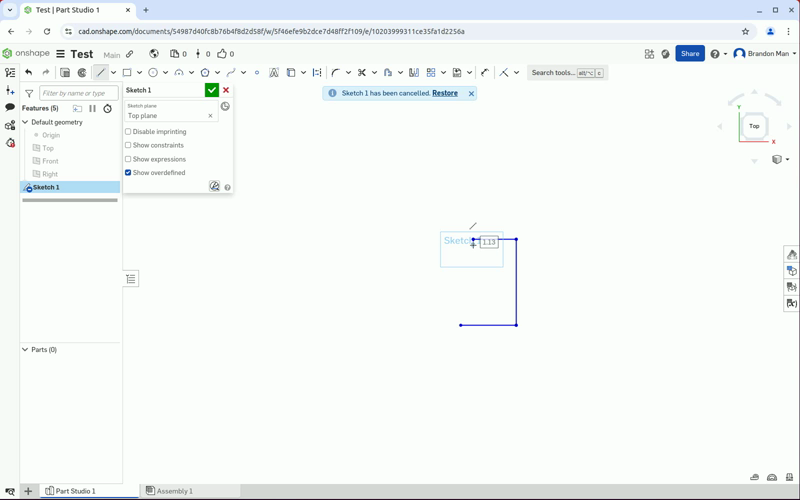
key_up(shift)
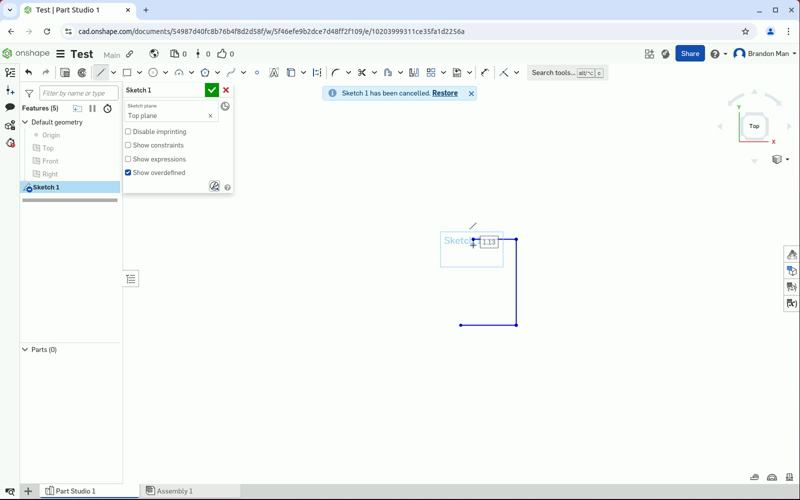
key_down(shift)
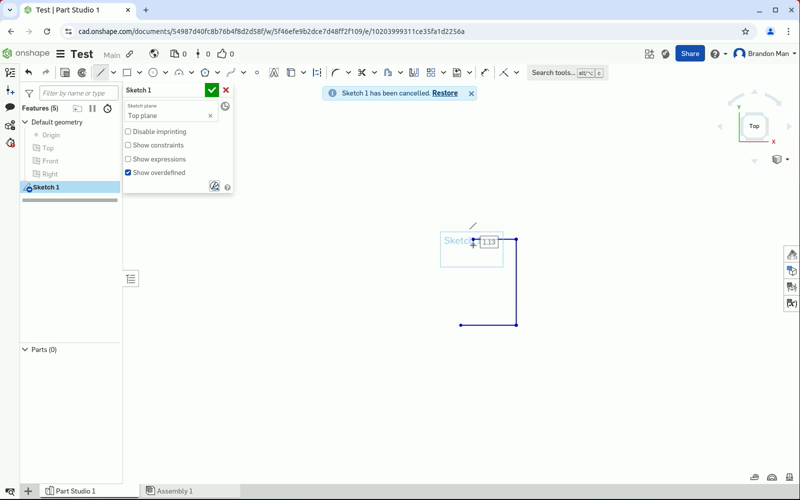
mouse_move(503, 244)
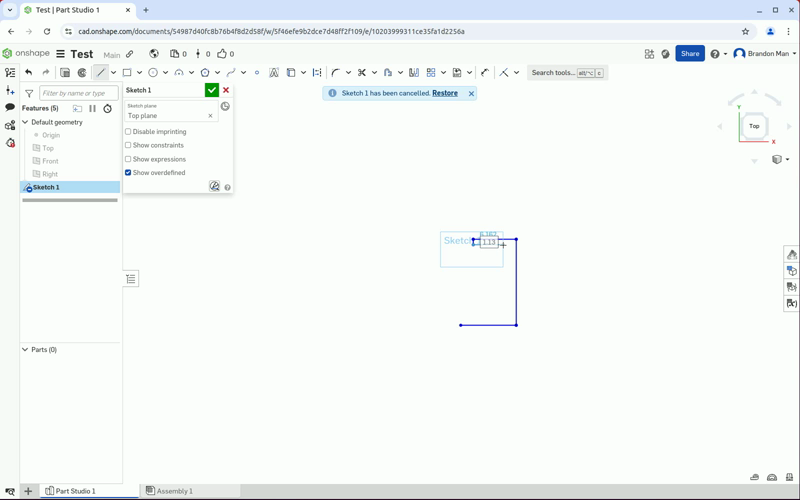
mouse_move(510, 244)
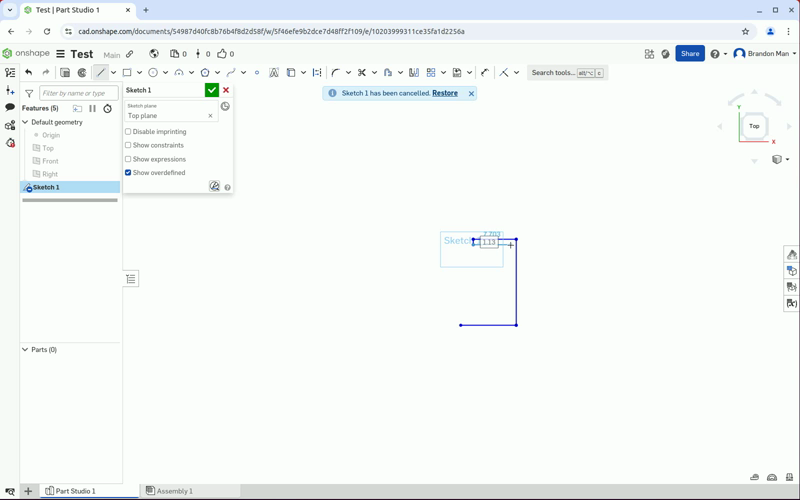
click(510, 244)
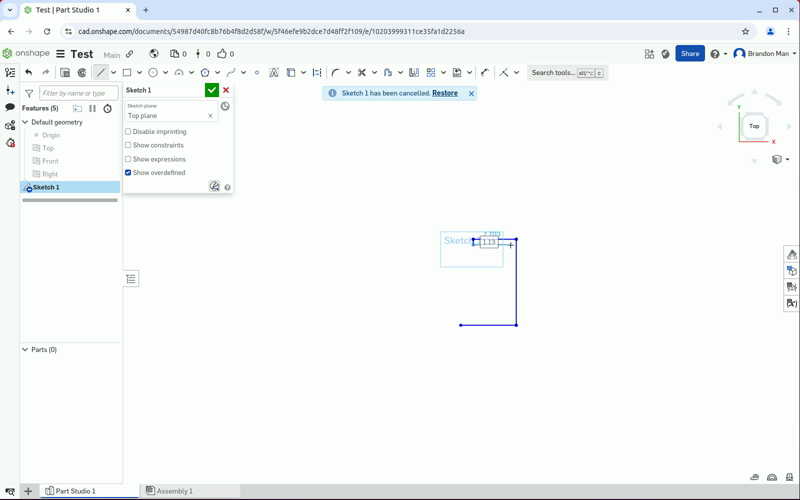
key_up(shift)
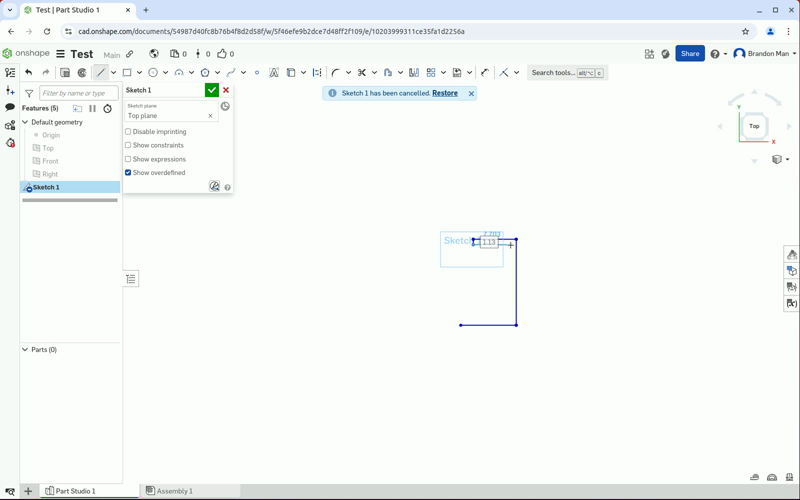
key_down(shift)
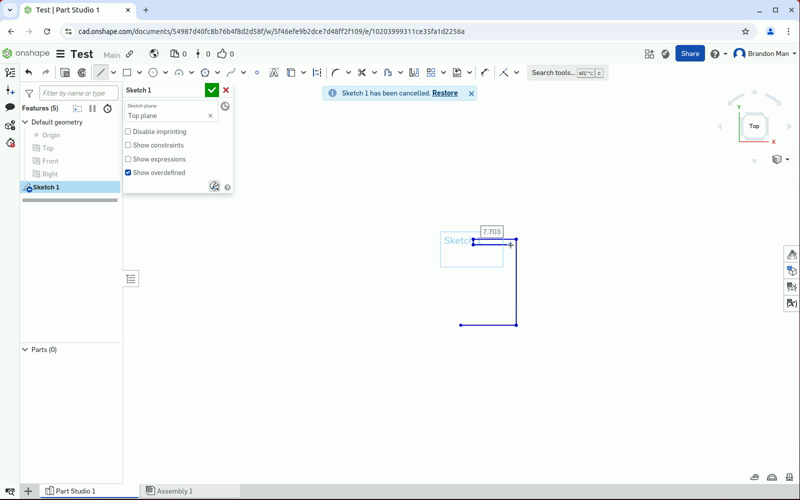
mouse_move(510, 319)
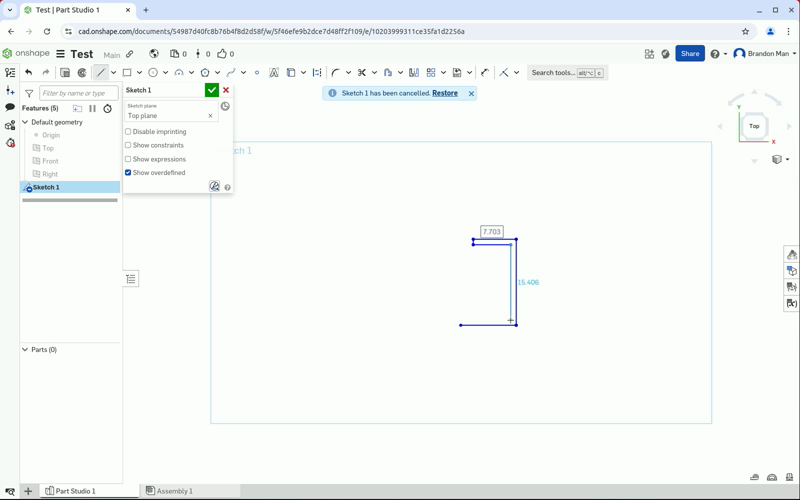
click(510, 319)
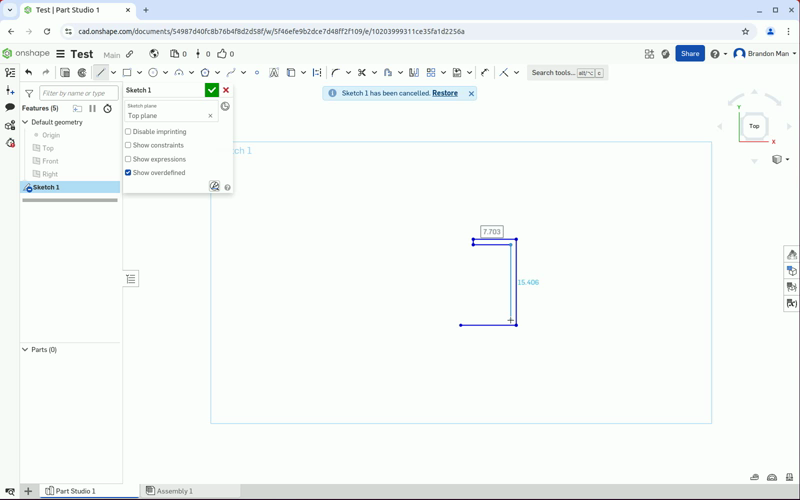
key_up(shift)
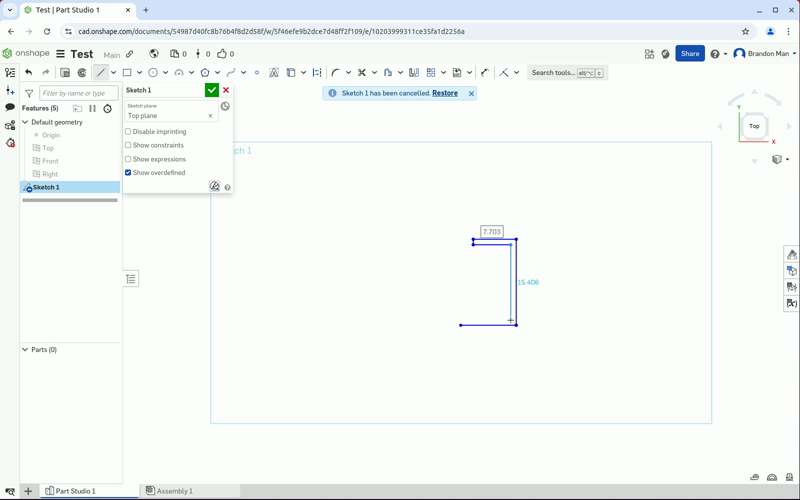
key_down(shift)
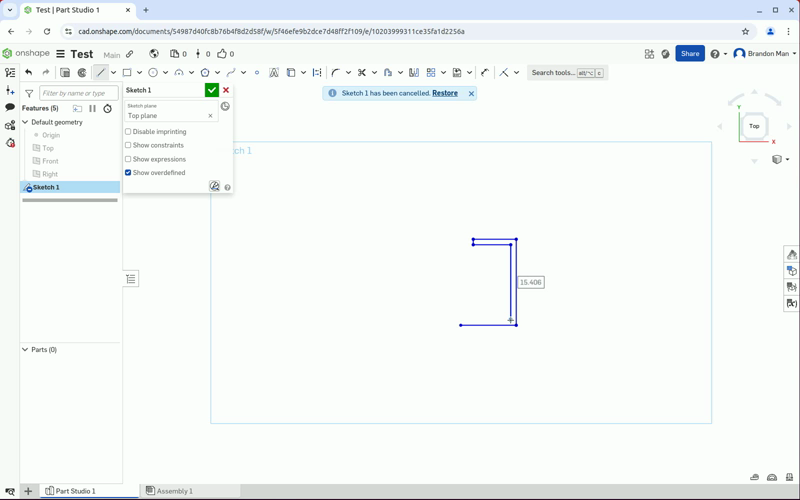
mouse_move(540, 319)
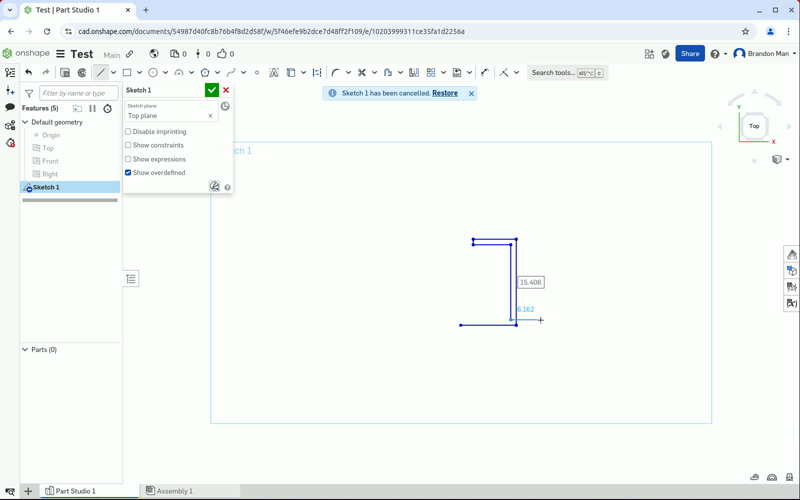
mouse_move(460, 319)
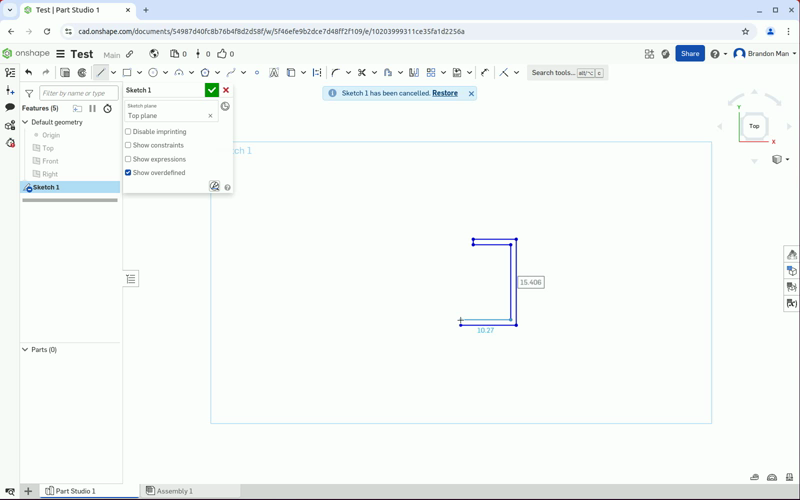
click(460, 319)
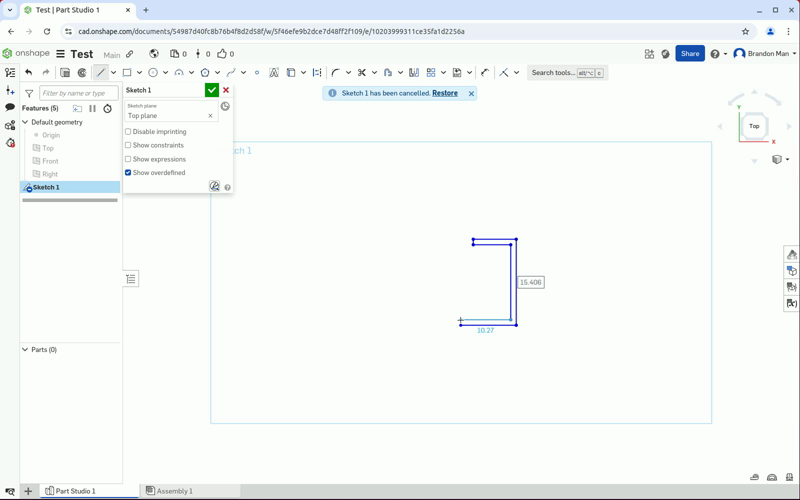
key_up(shift)
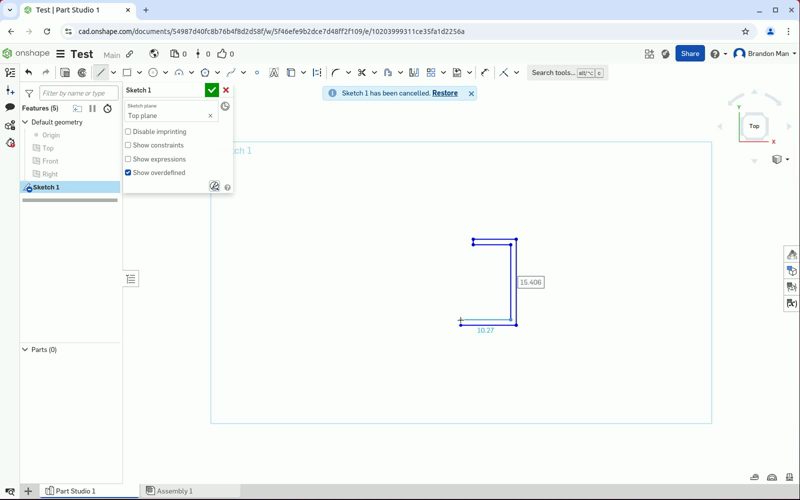
mouse_move(490, 319)
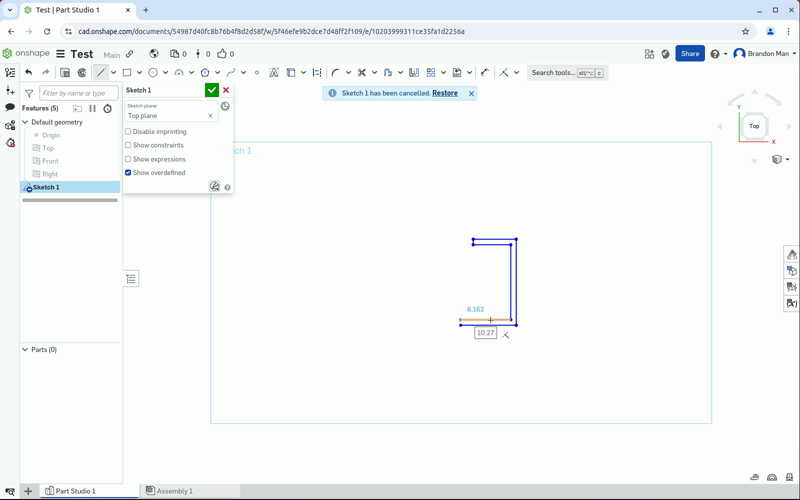
key_down(shift)
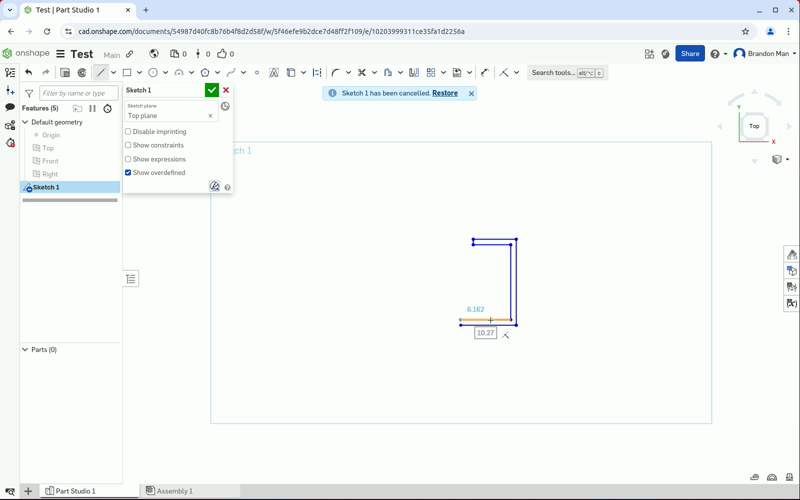
mouse_move(460, 325)
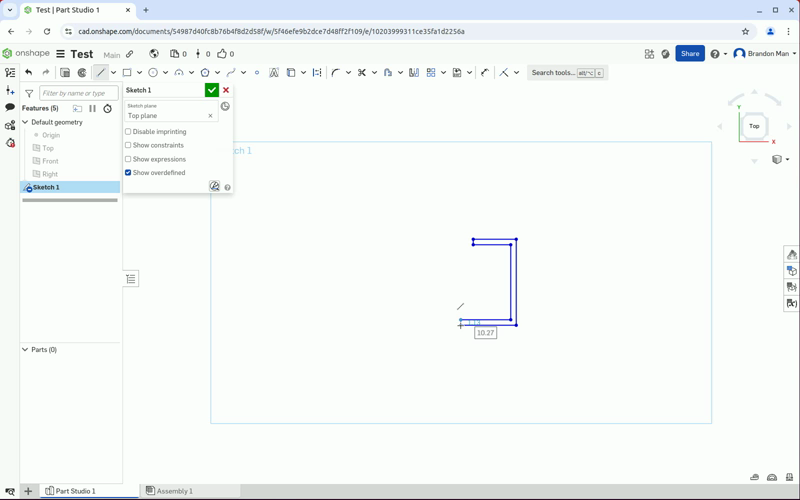
scroll(6)
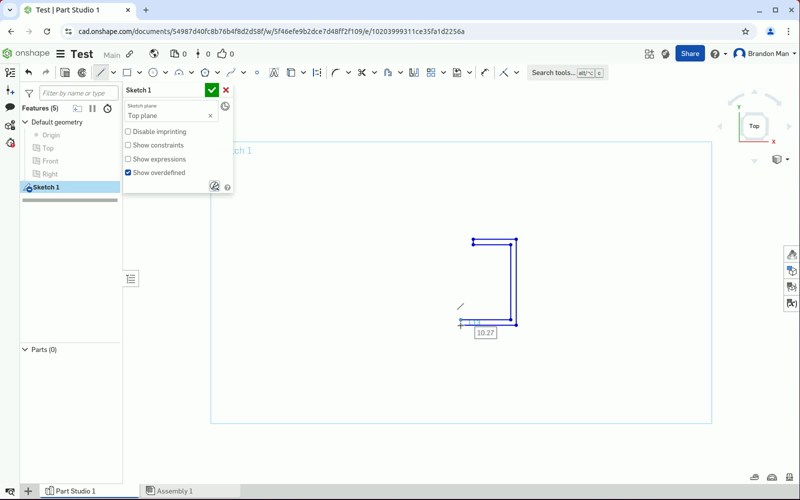
scroll(6)
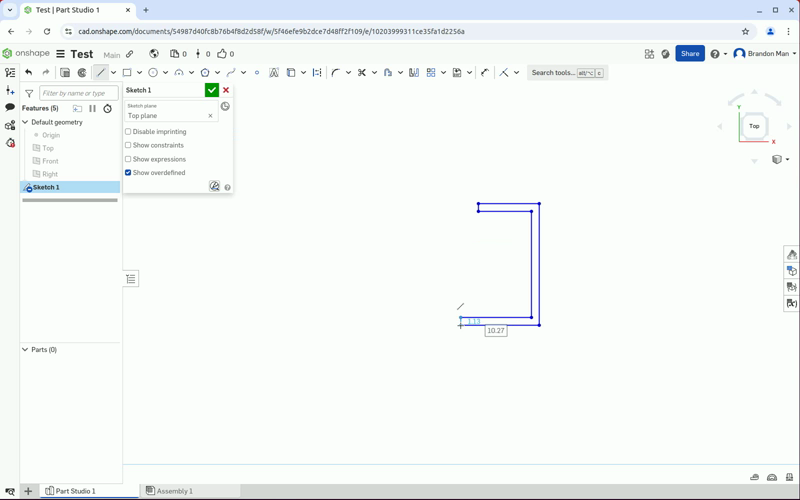
scroll(6)
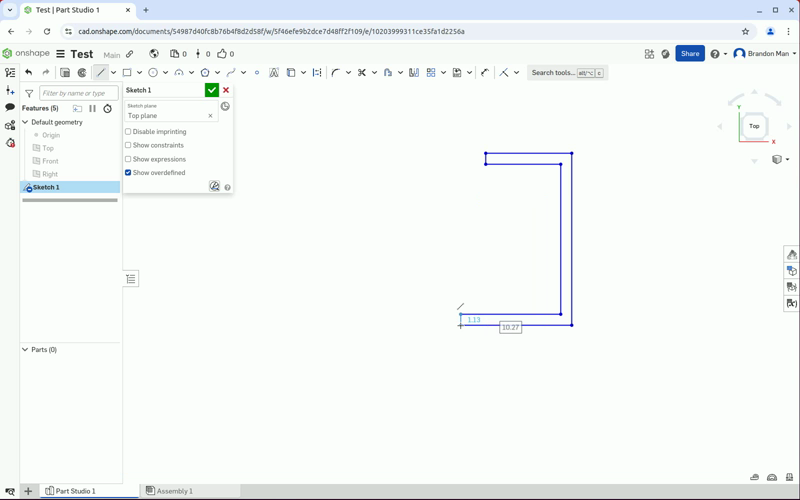
scroll(6)
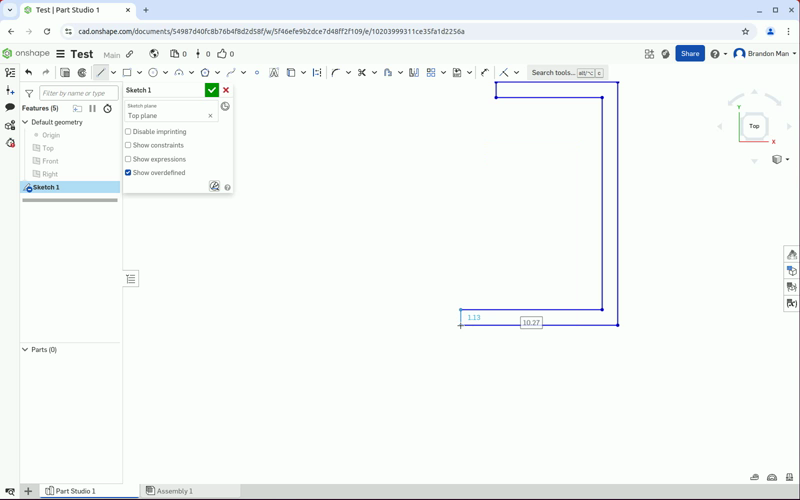
scroll(6)
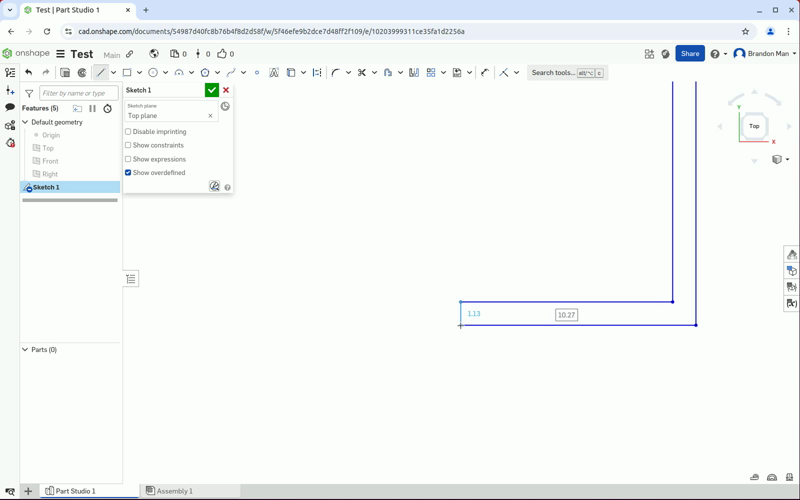
scroll(6)
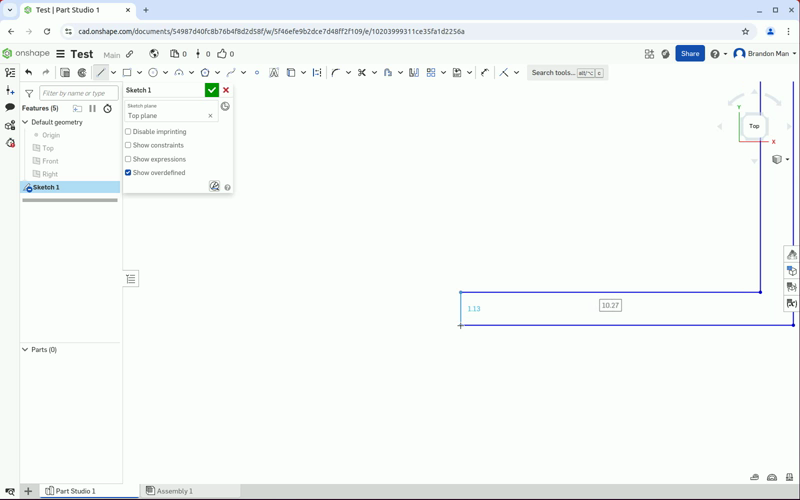
scroll(6)
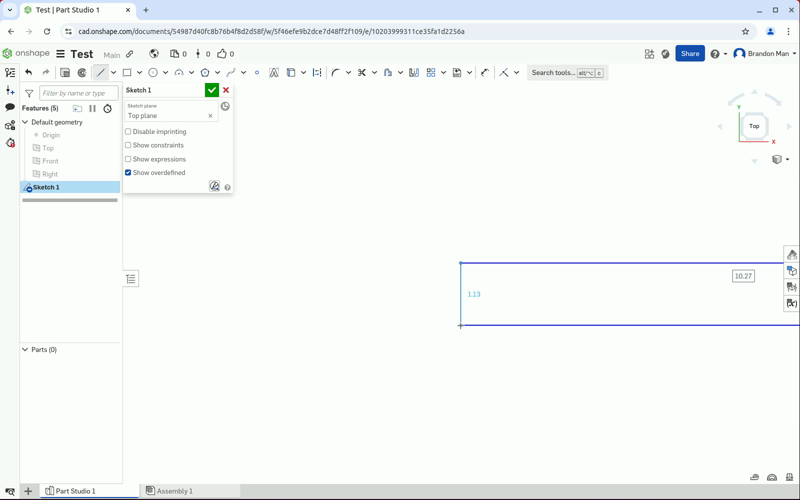
key_up(shift)
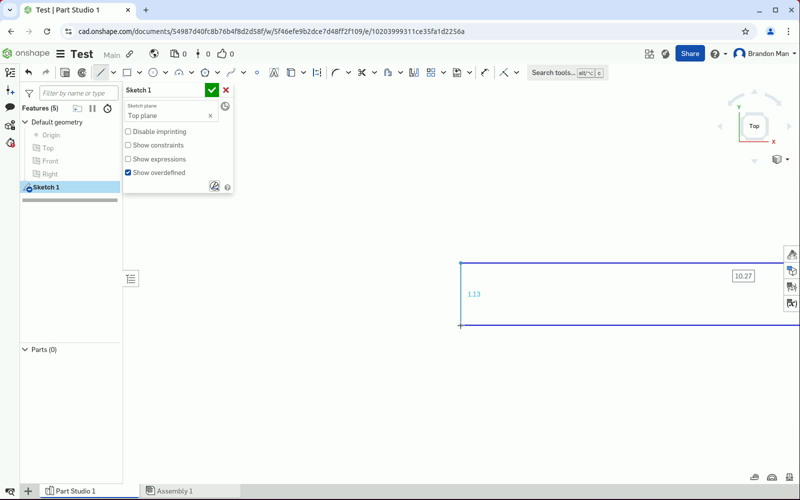
click(460, 325)
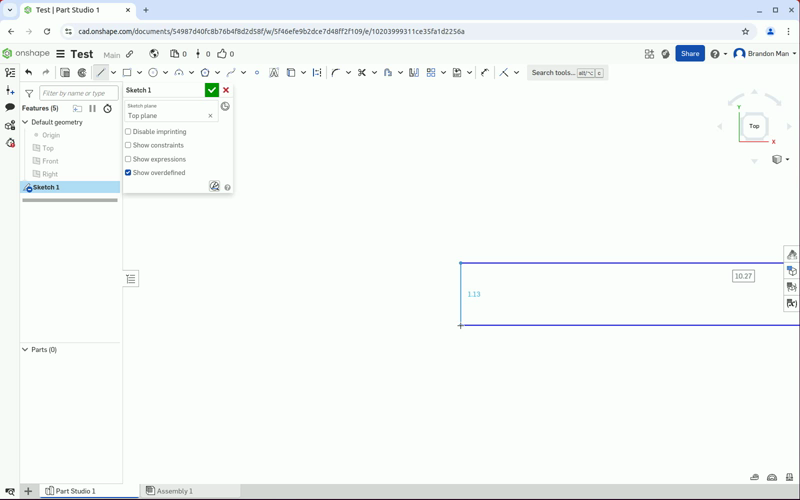
scroll(-6)
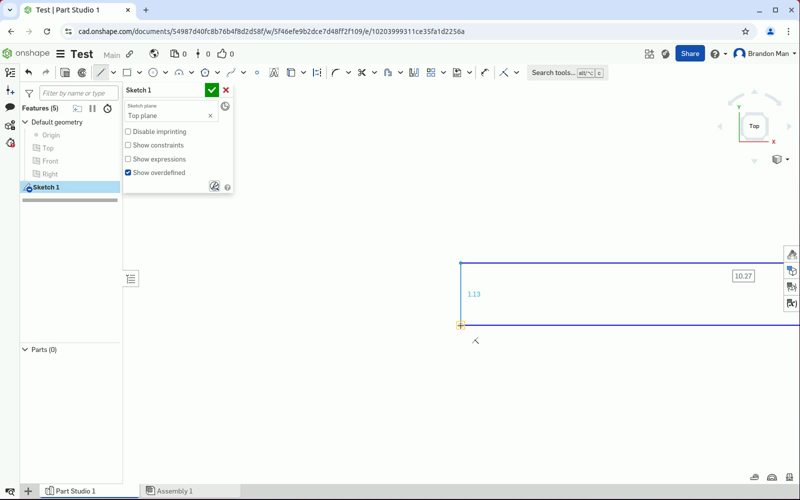
scroll(-6)
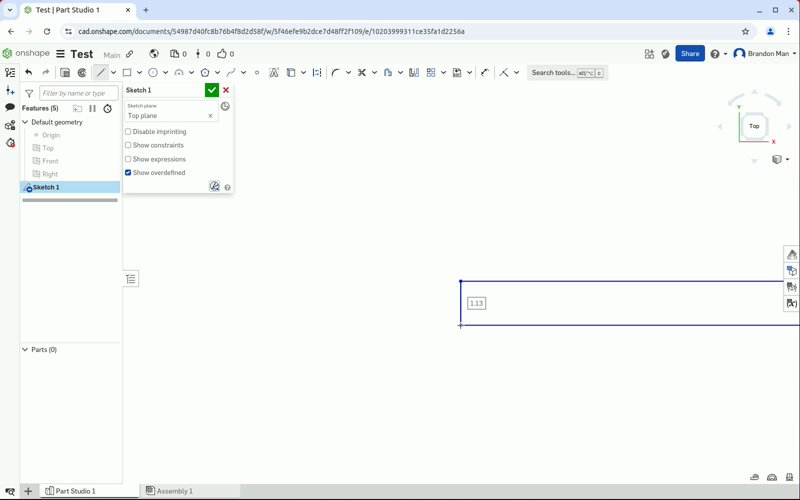
scroll(-6)
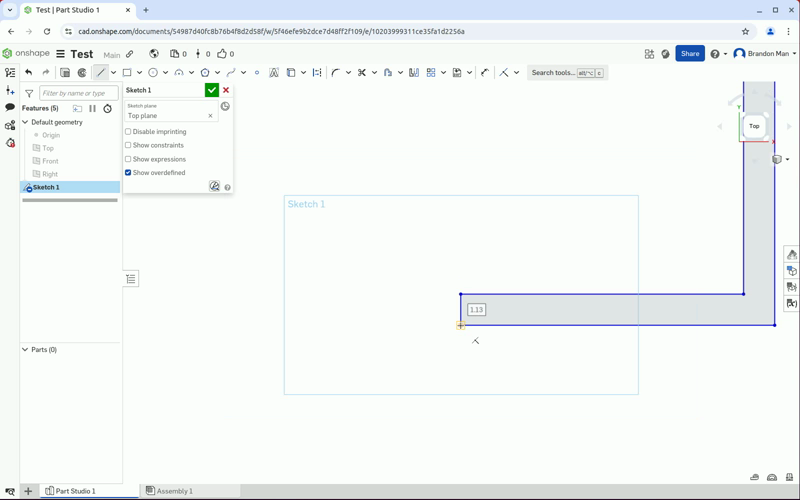
scroll(-6)
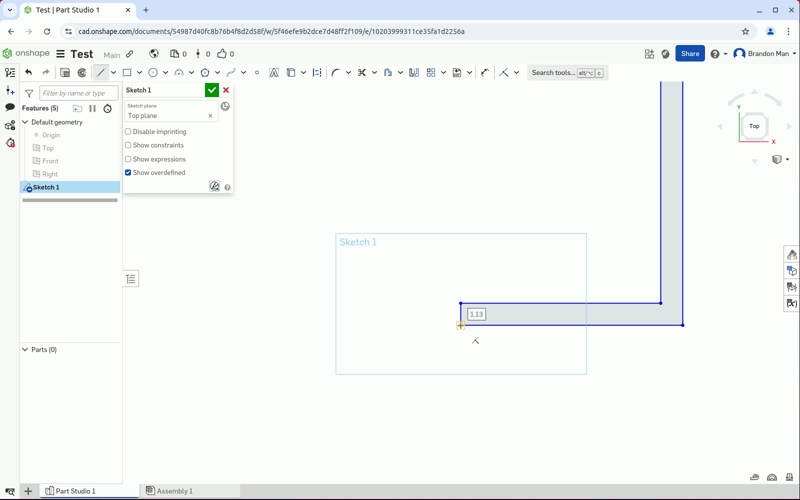
scroll(-6)
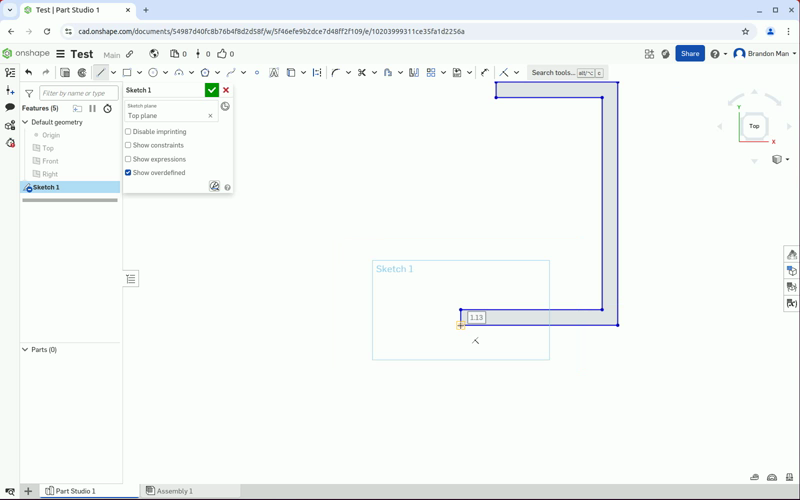
scroll(-6)
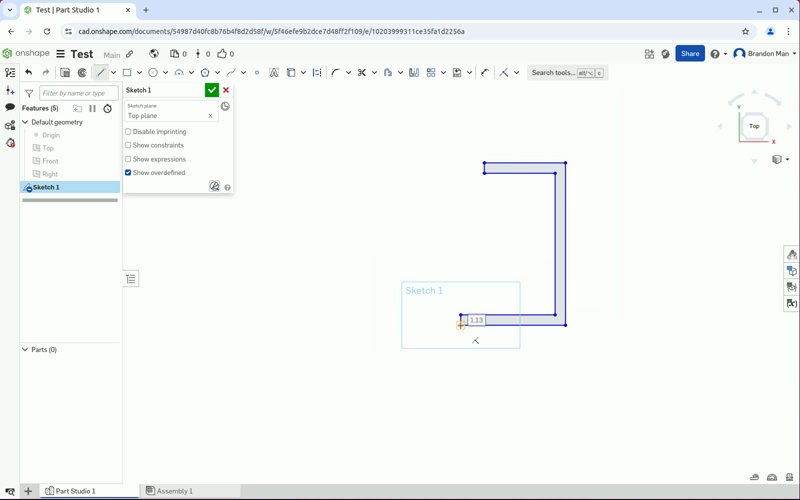
scroll(-6)
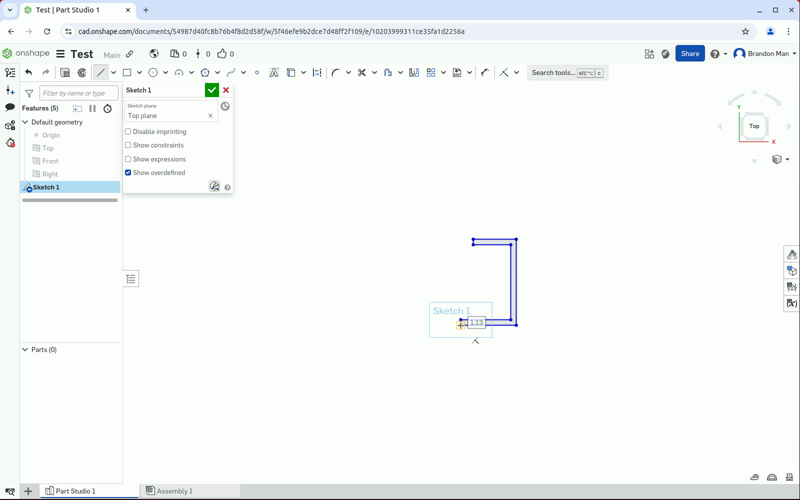
key(esc)
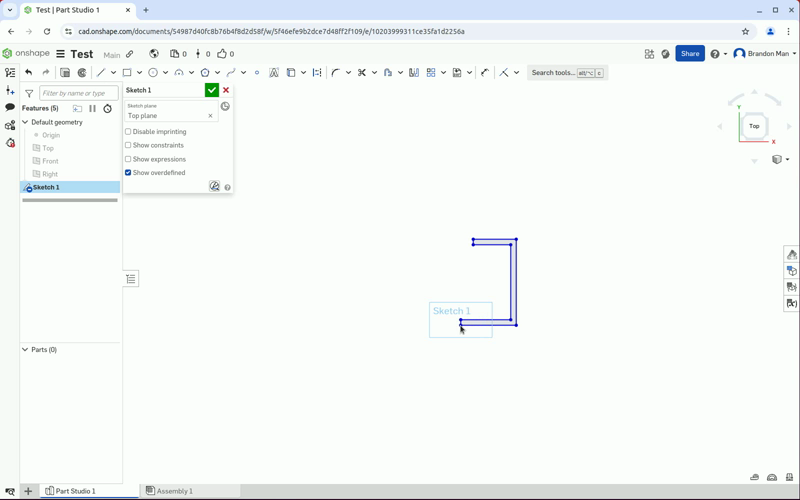
mouse_move(514, 322)
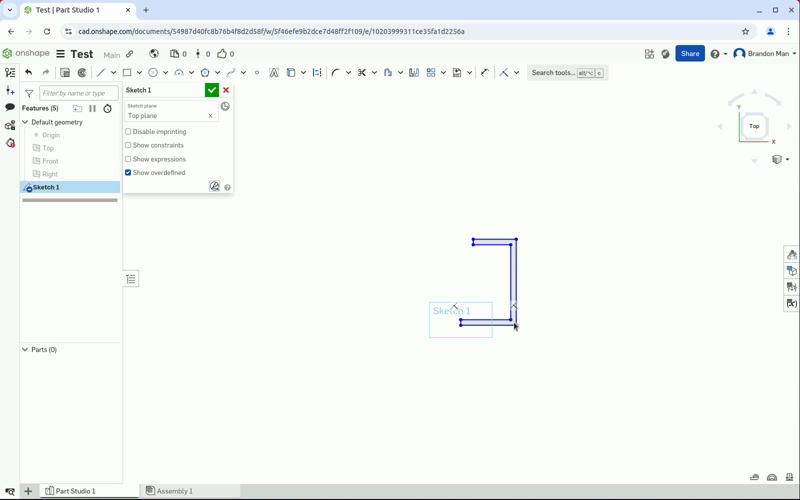
scroll(6)
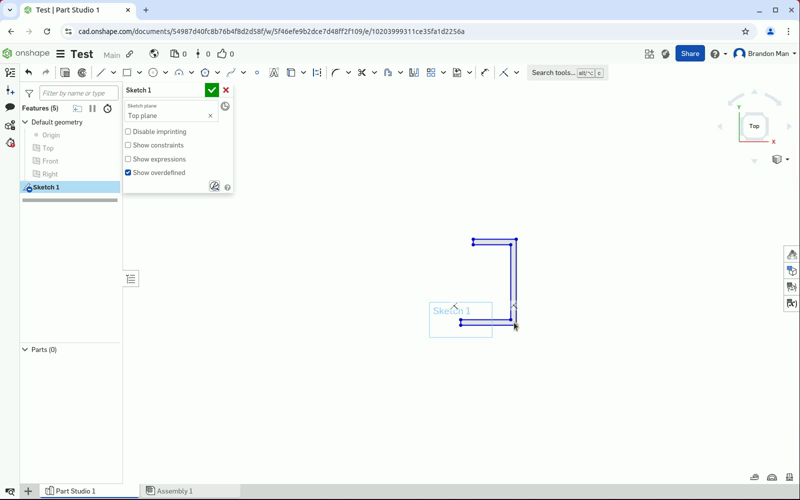
scroll(6)
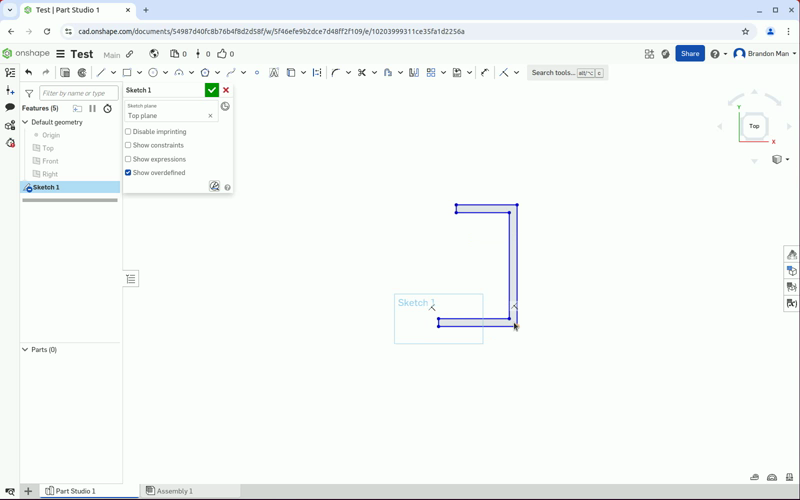
scroll(6)
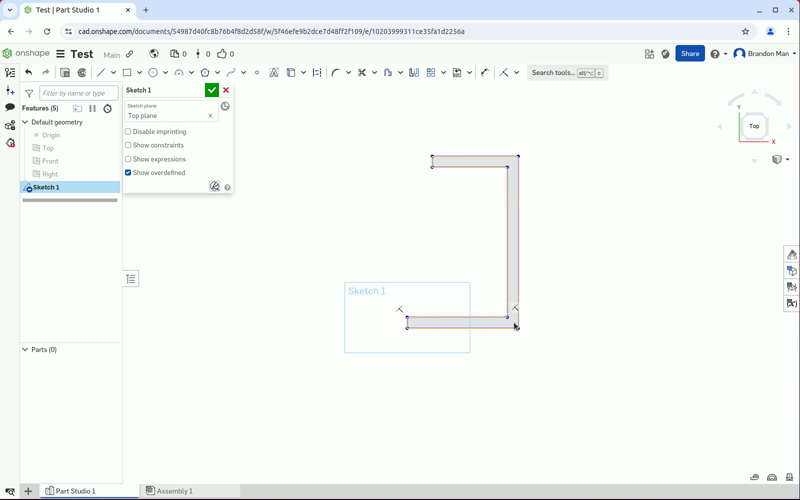
scroll(6)
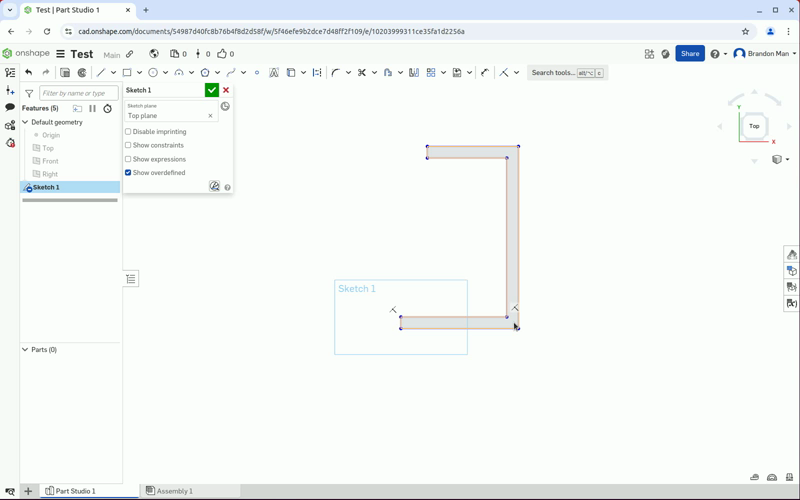
scroll(6)
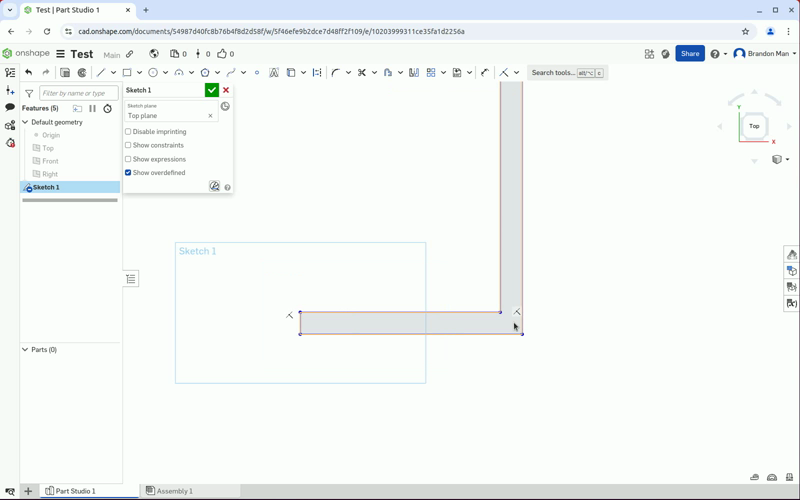
scroll(6)
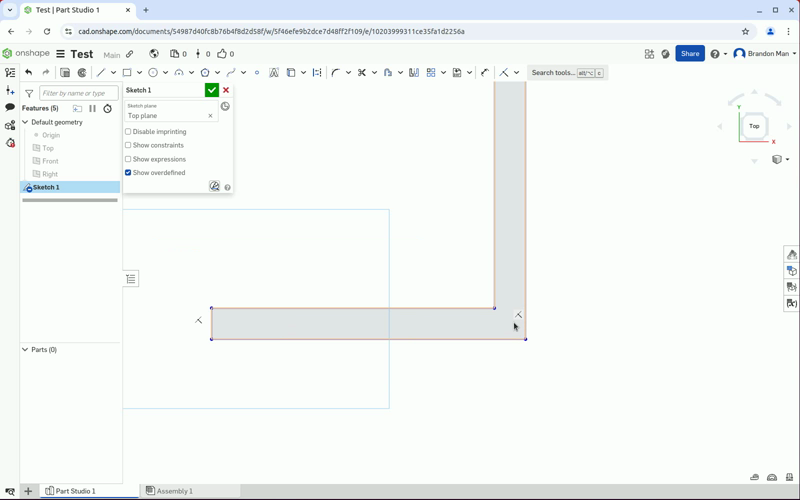
scroll(6)
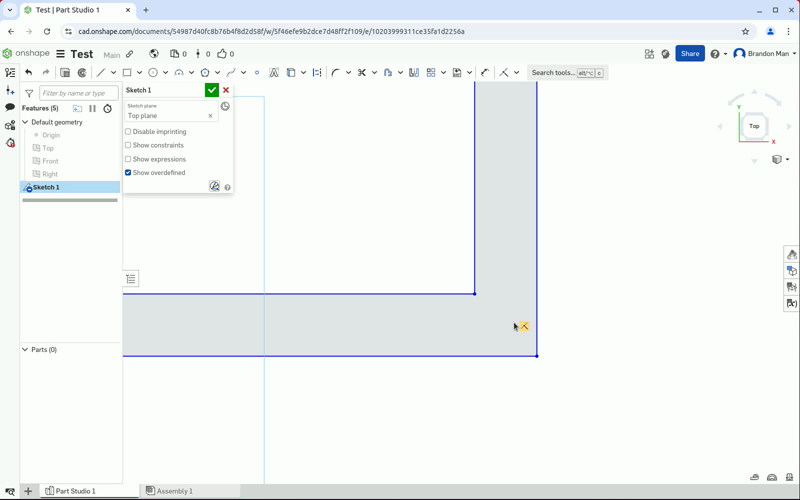
click(514, 322)
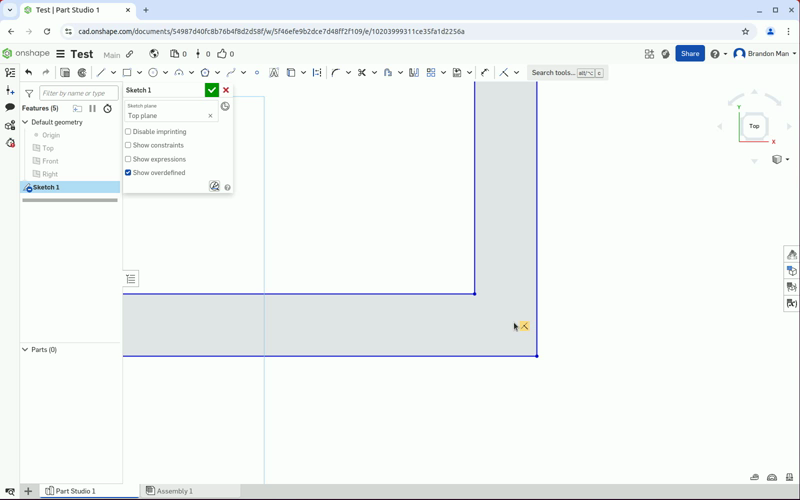
scroll(-6)
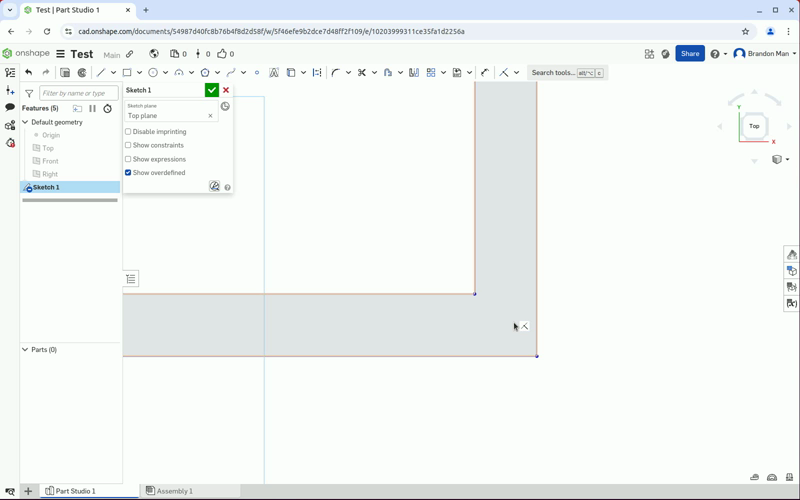
scroll(-6)
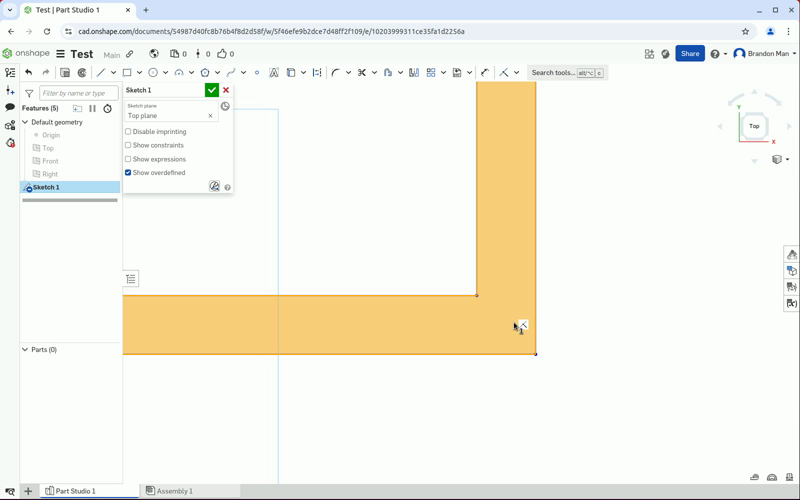
scroll(-6)
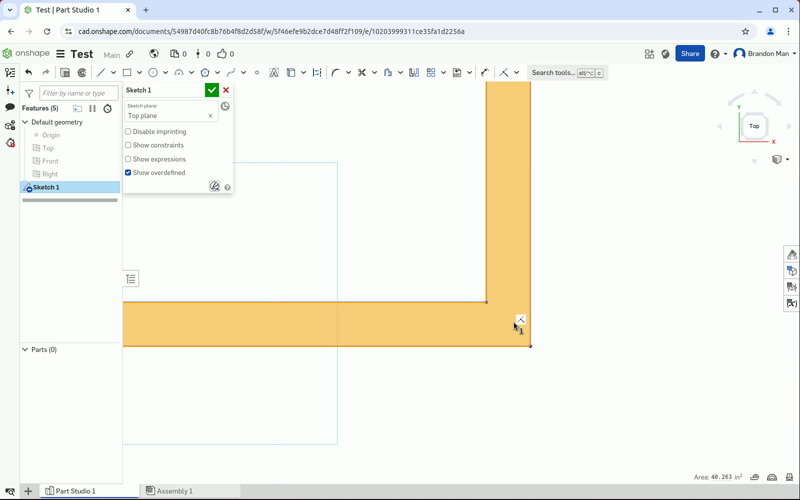
scroll(-6)
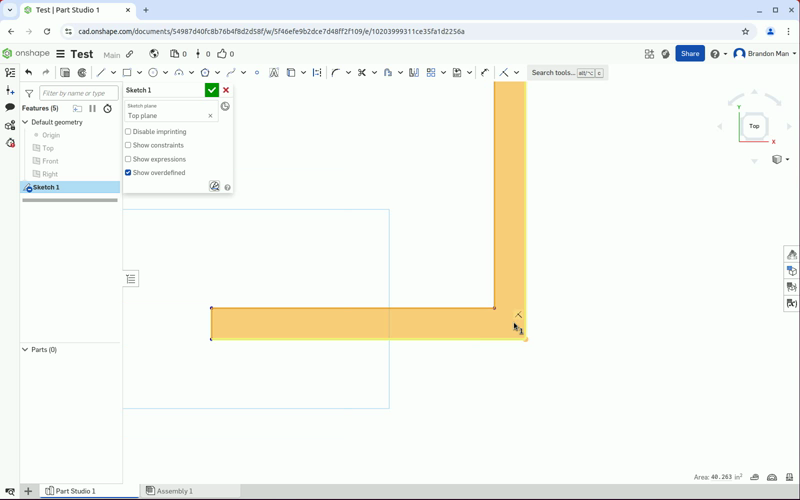
scroll(-6)
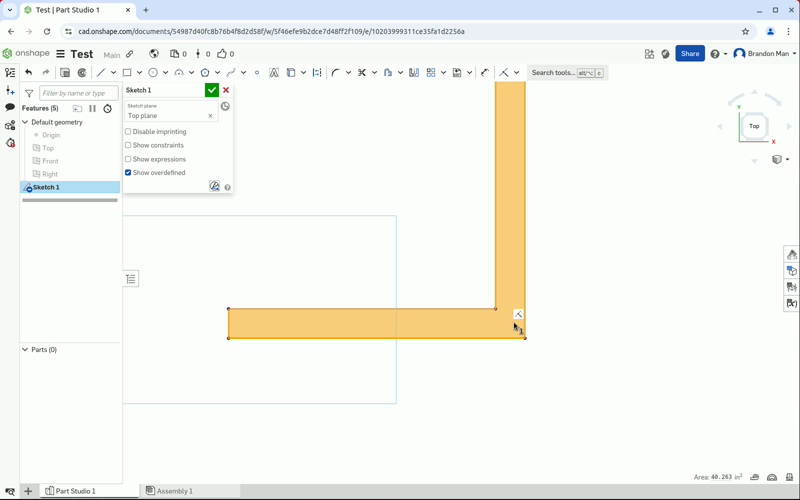
scroll(-6)
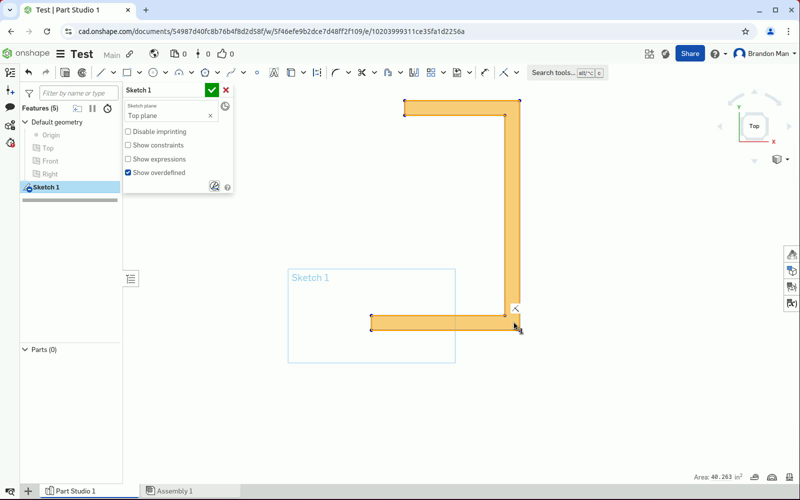
scroll(-6)
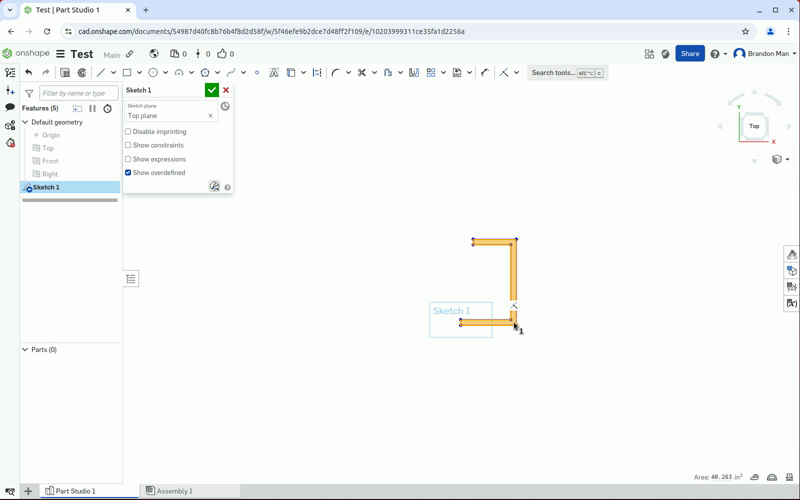
mouse_move(73, 352)
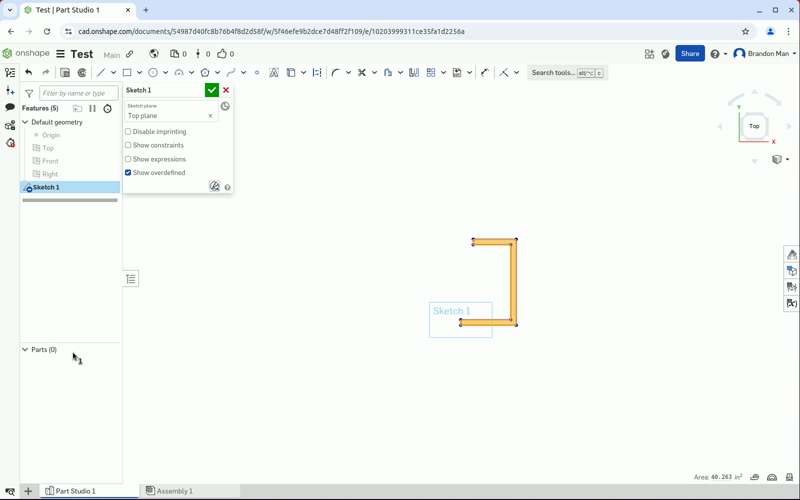
key(shift+y)
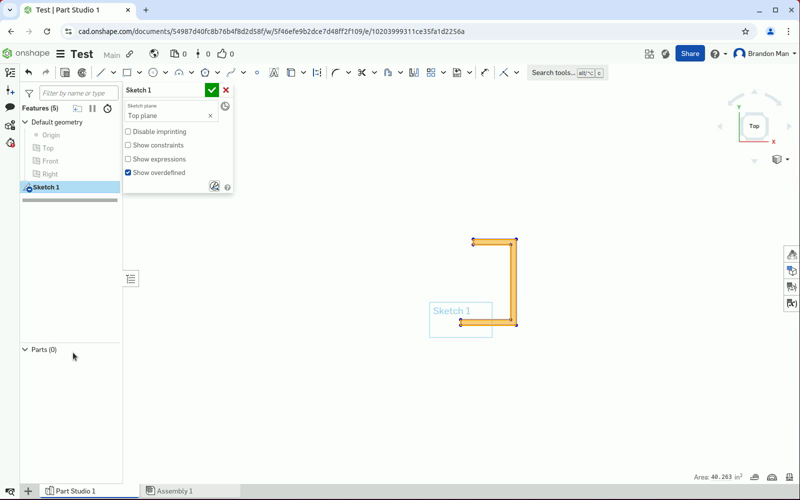
key(shift+e)
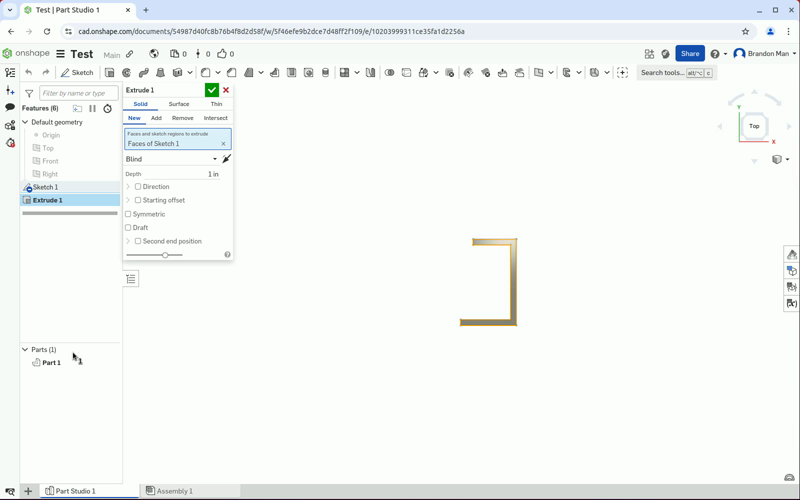
mouse_move(143, 106)
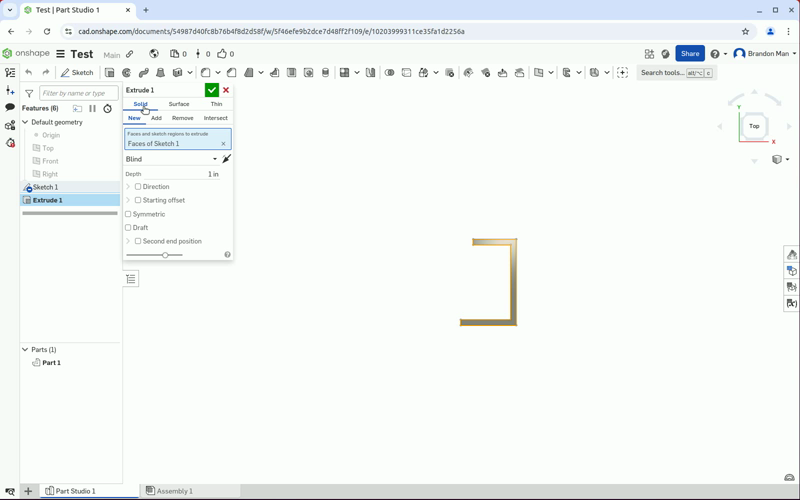
click(143, 106)
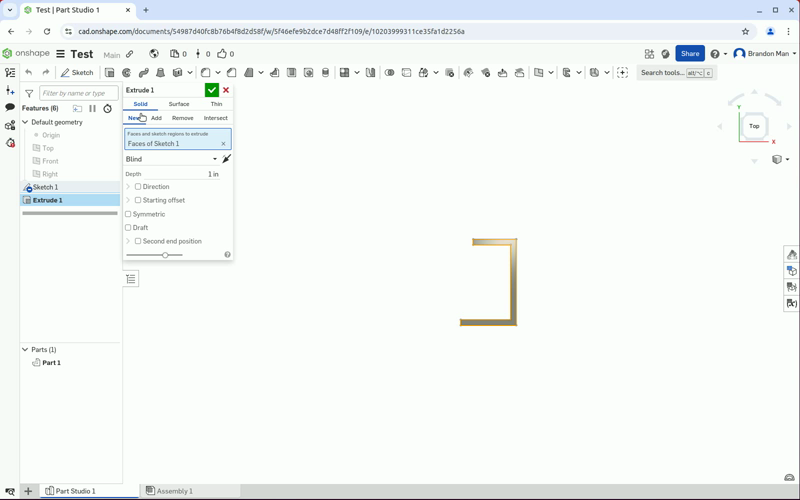
mouse_move(137, 120)
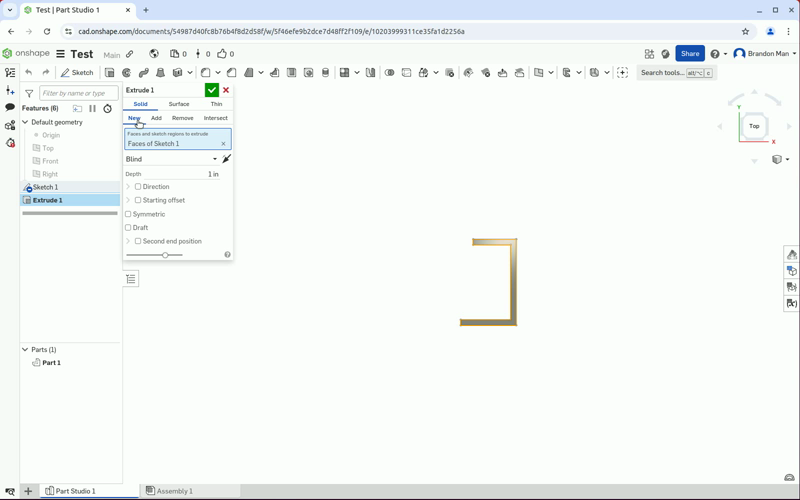
click(137, 120)
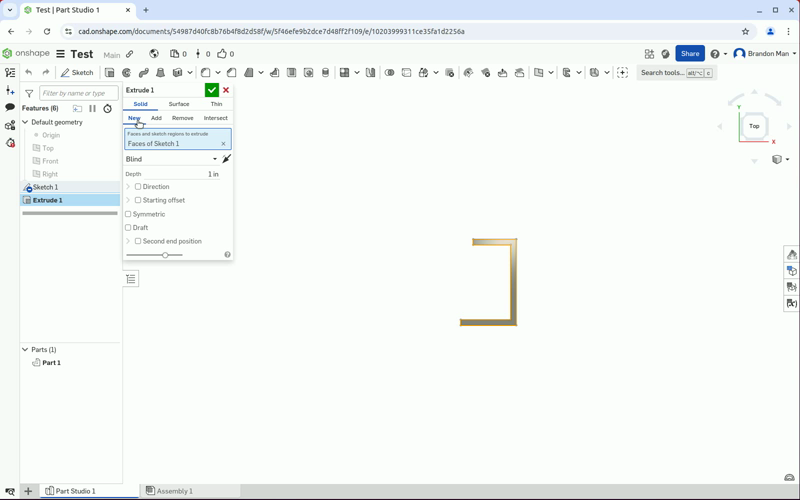
key(tab, 4)
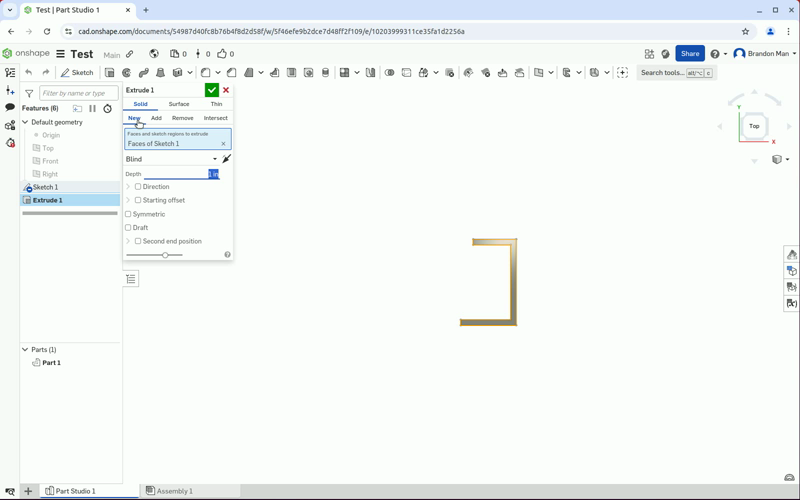
text(19.979)
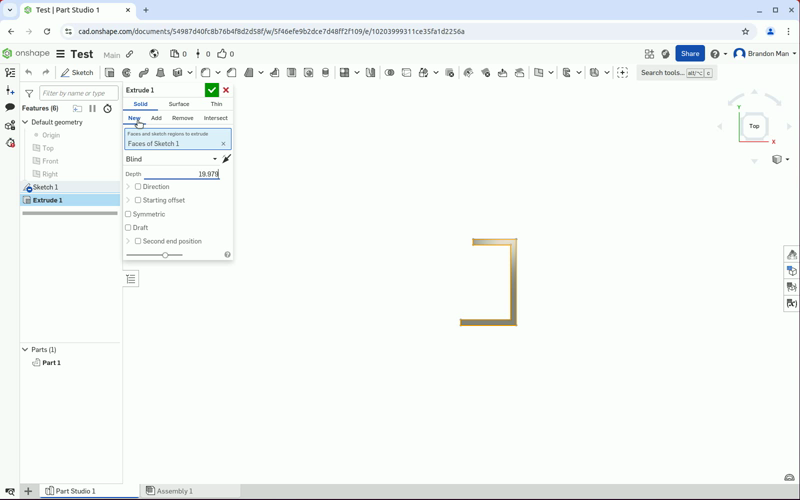
key(enter)
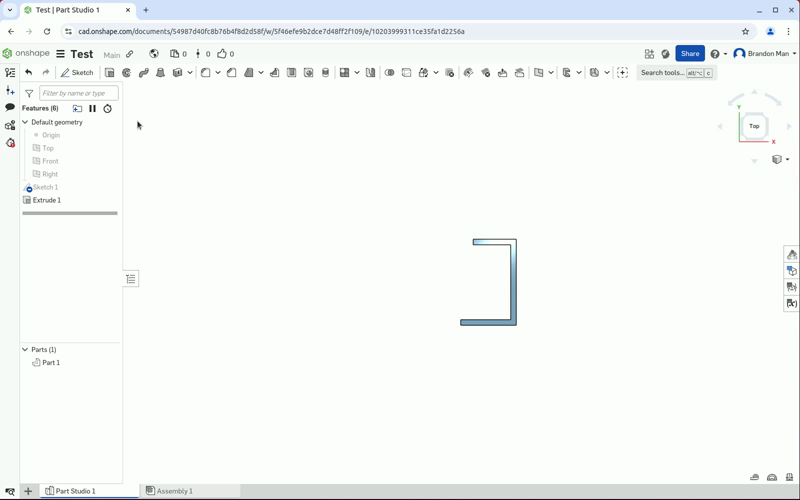
key(shift+h)
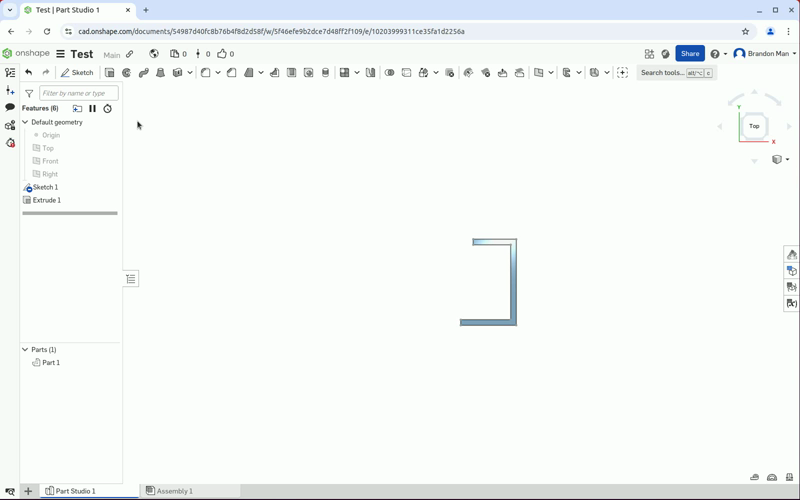
key(shift+h)
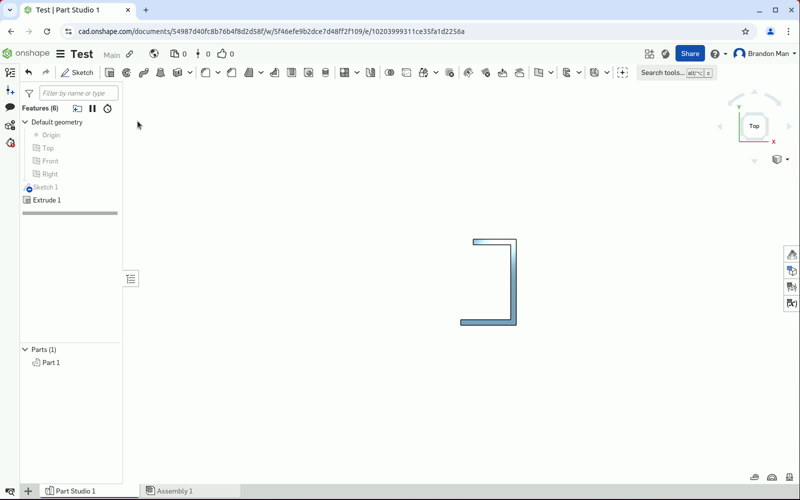
mouse_move(73, 189)
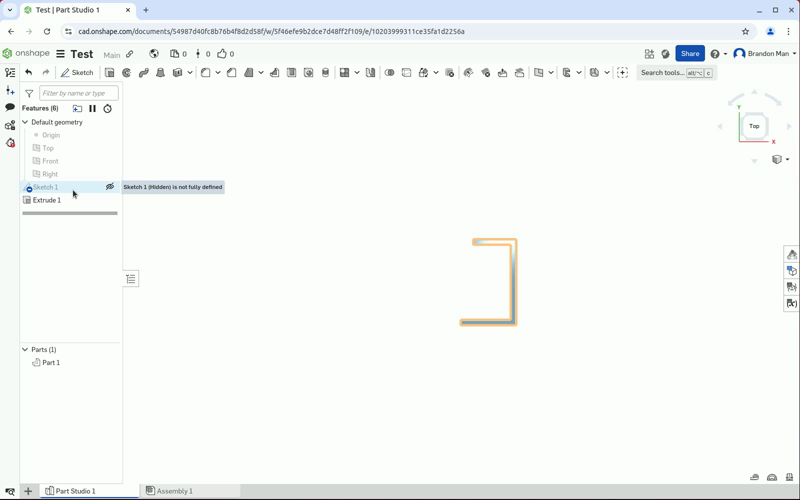
click(73, 189)
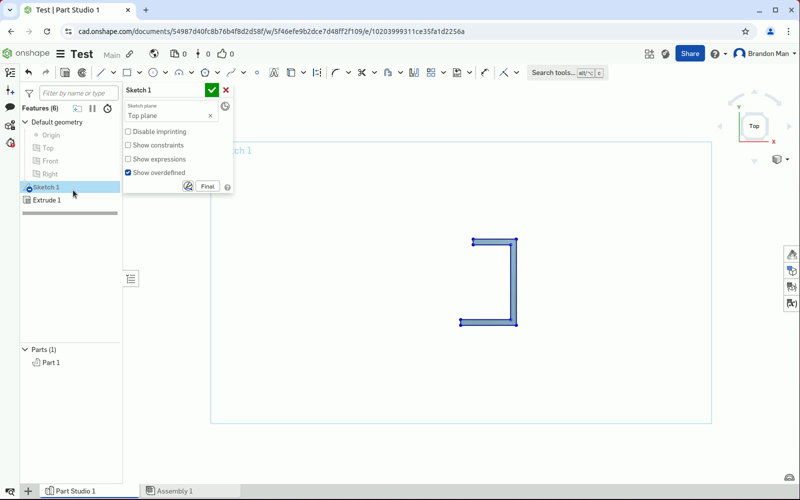
mouse_move(229, 92)
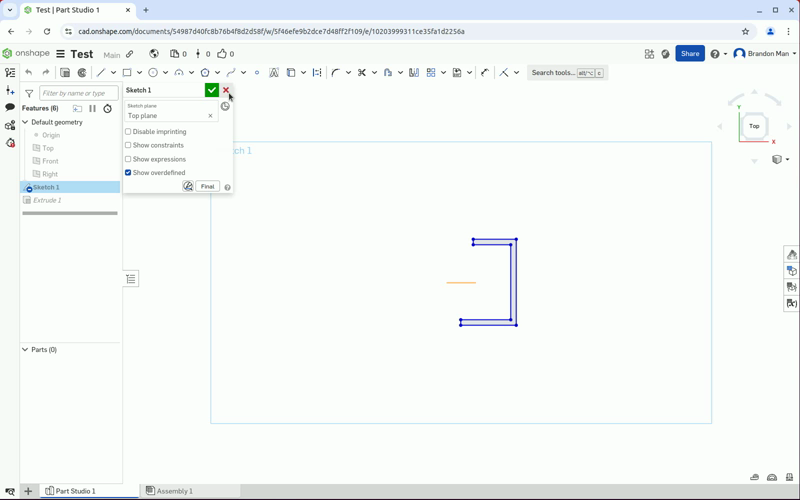
click(229, 92)
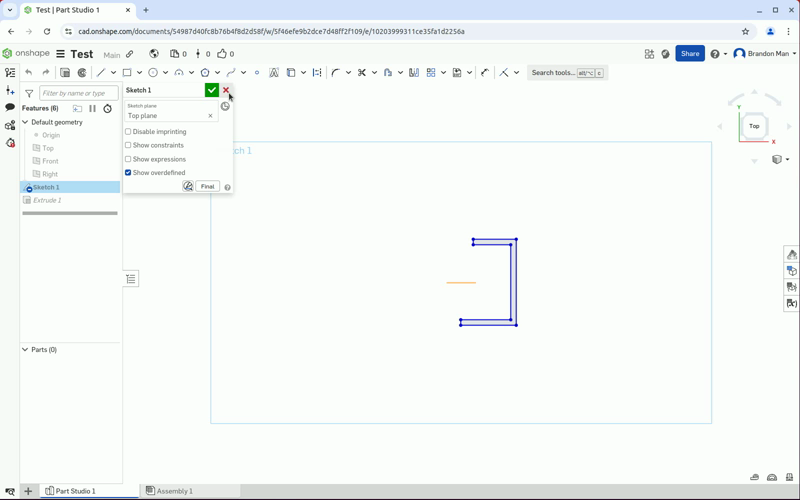
key(shift+s)
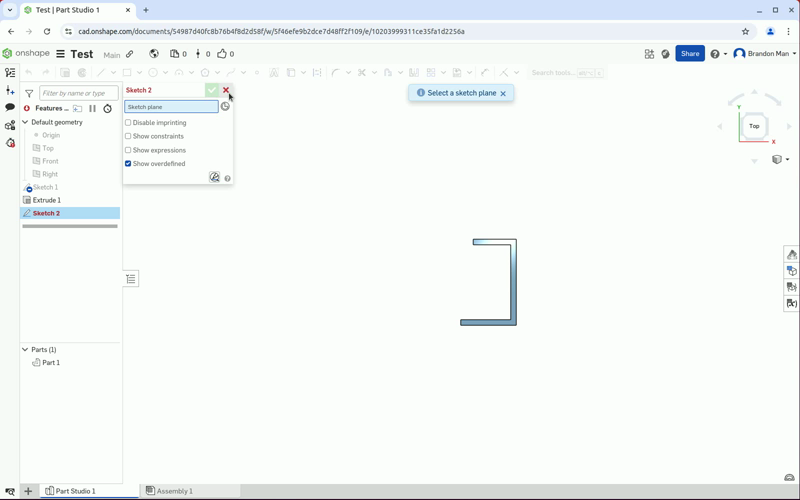
mouse_move(73, 150)
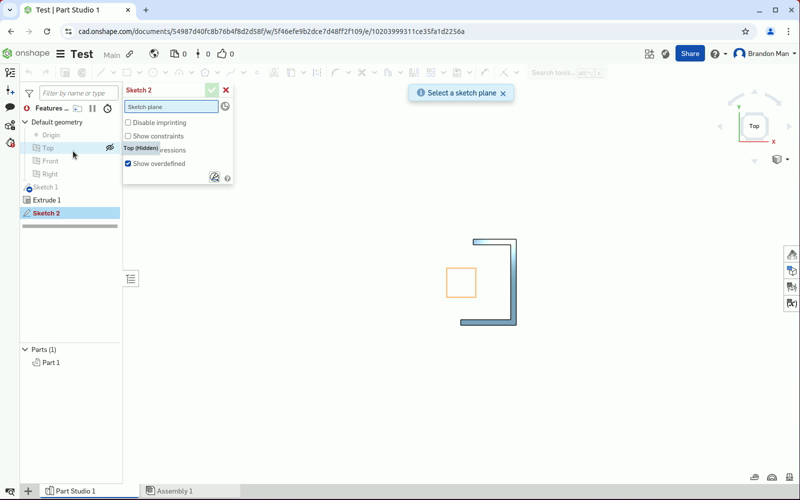
click(73, 150)
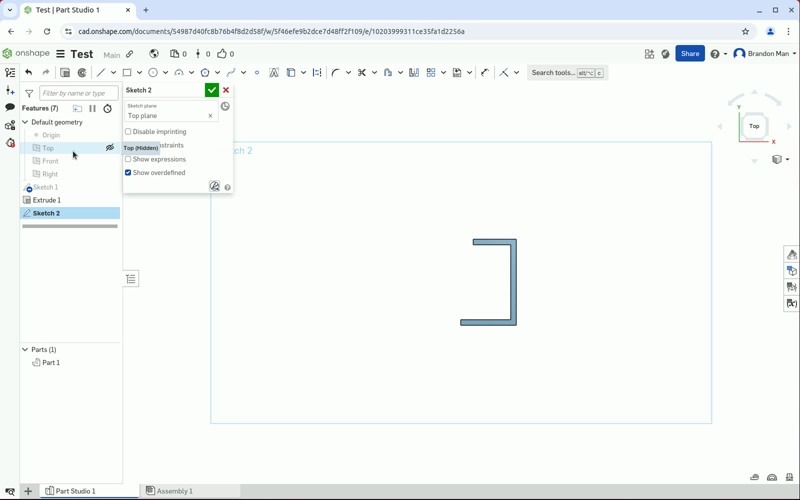
mouse_move(73, 352)
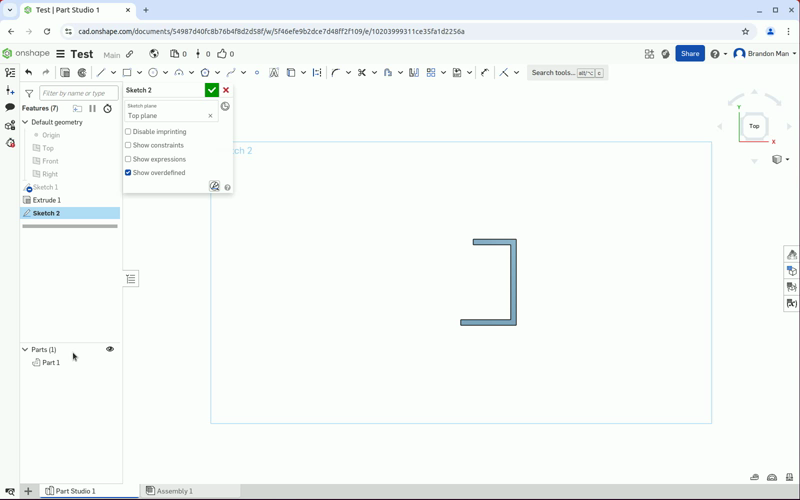
key(y)
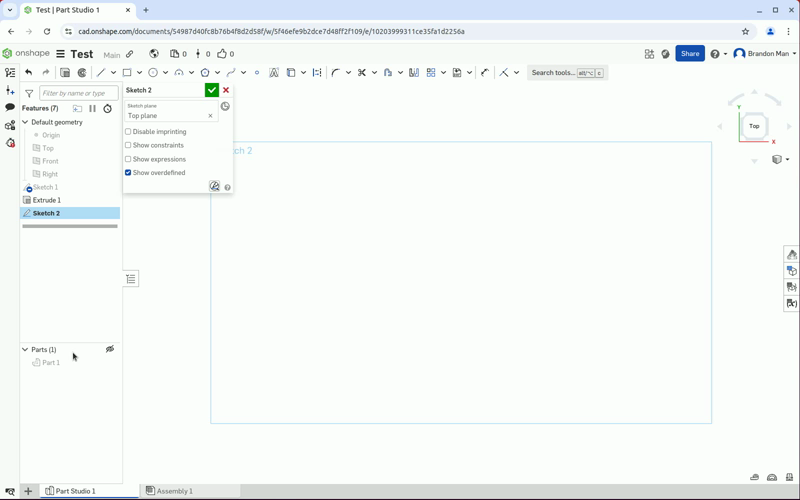
key(l)
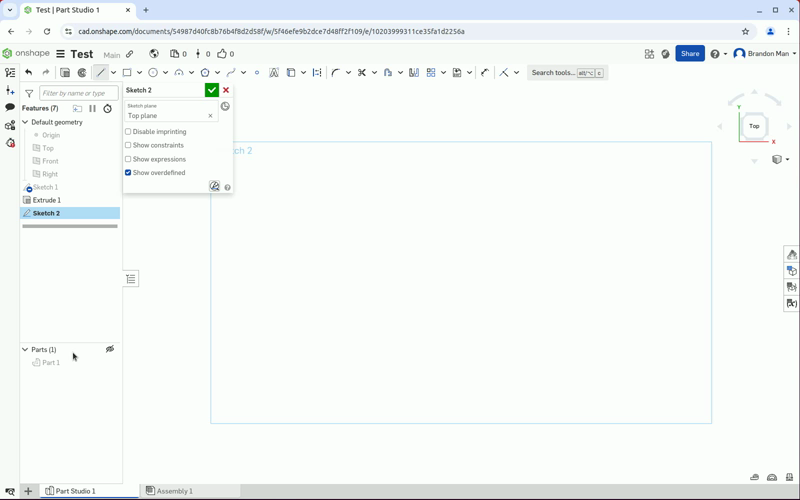
key_down(shift)
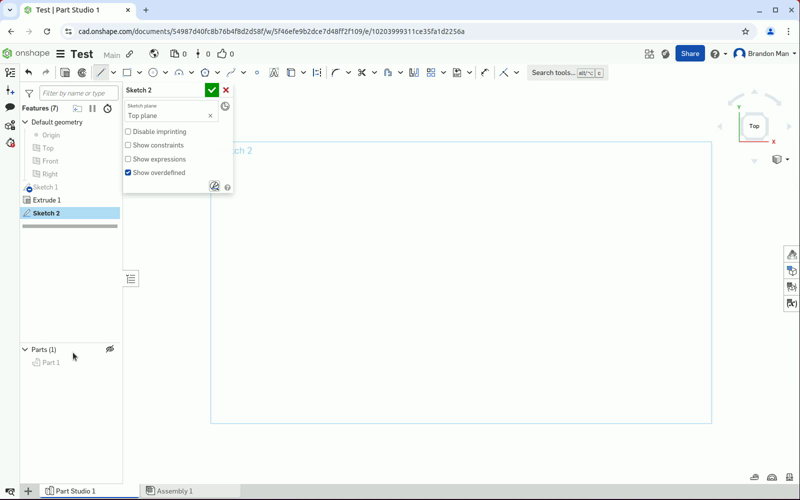
mouse_move(406, 325)
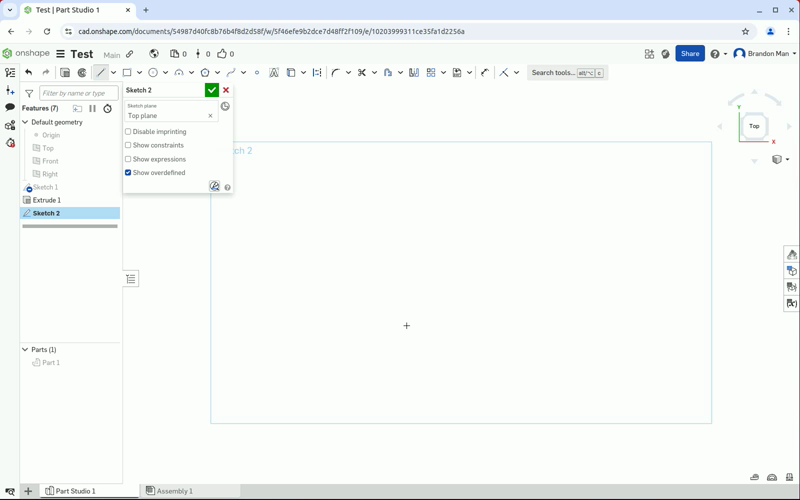
click(406, 325)
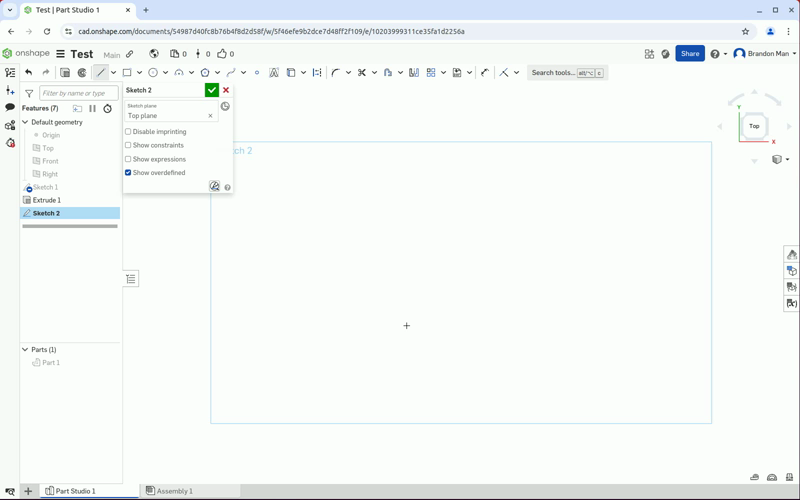
key_up(shift)
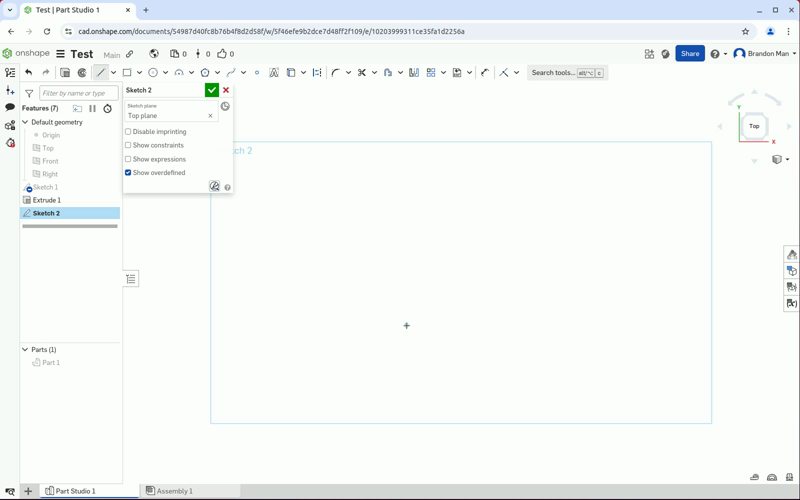
key_down(shift)
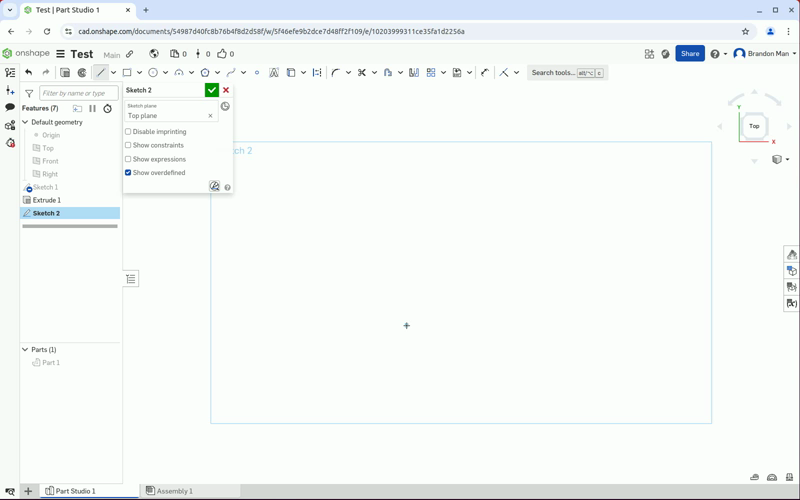
mouse_move(436, 325)
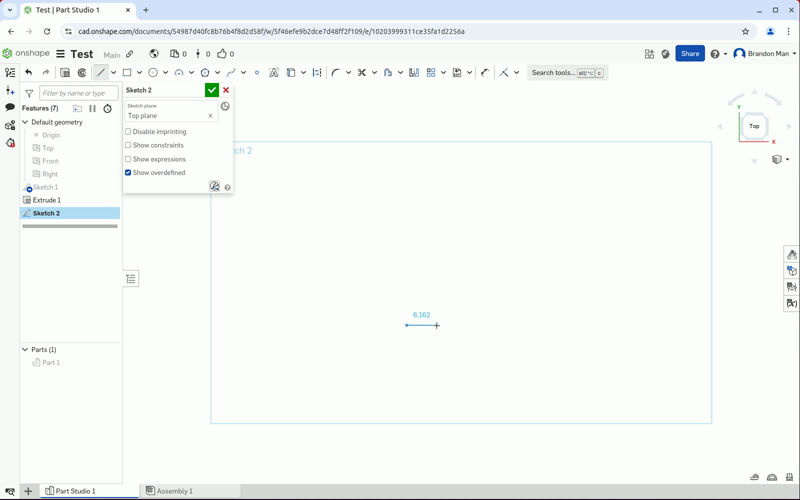
mouse_move(461, 325)
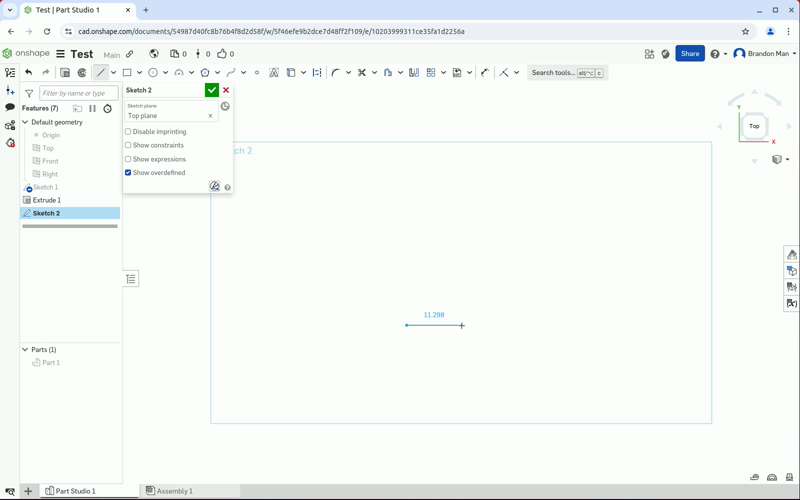
click(461, 325)
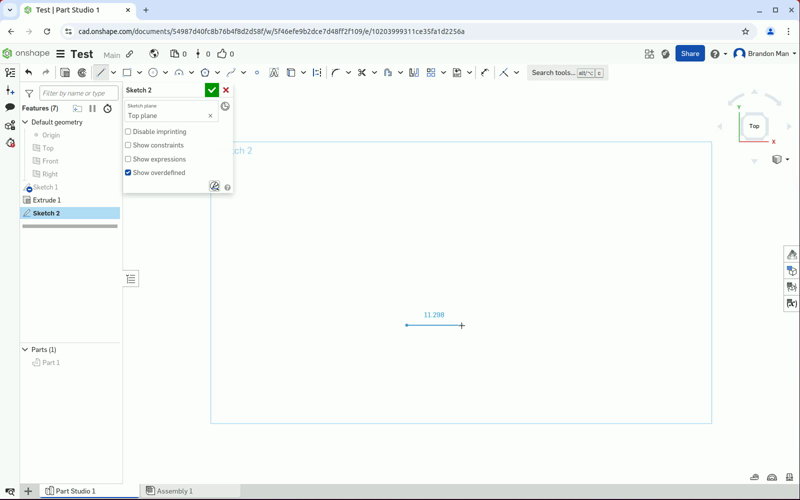
key_up(shift)
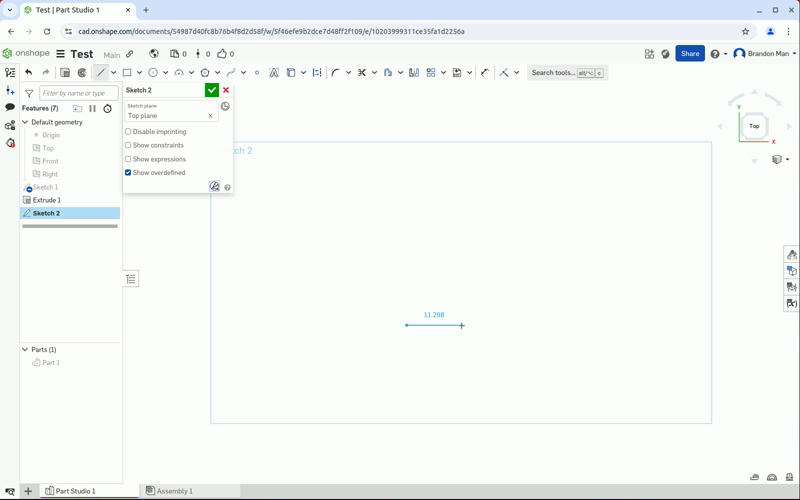
key_down(shift)
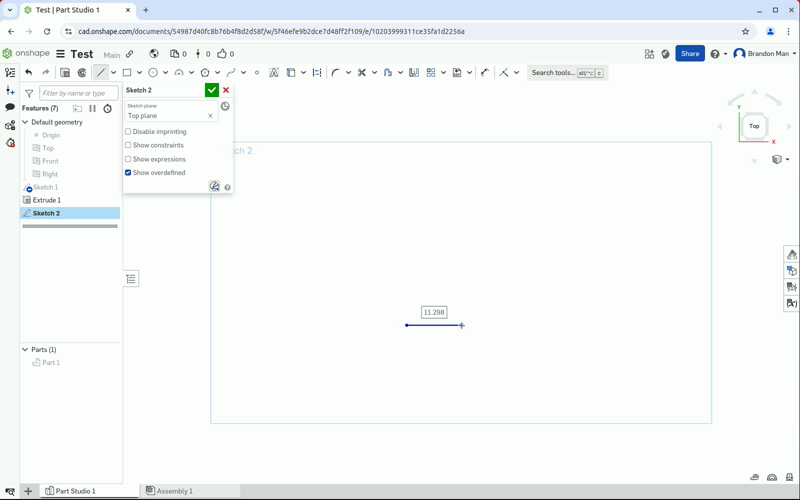
mouse_move(492, 325)
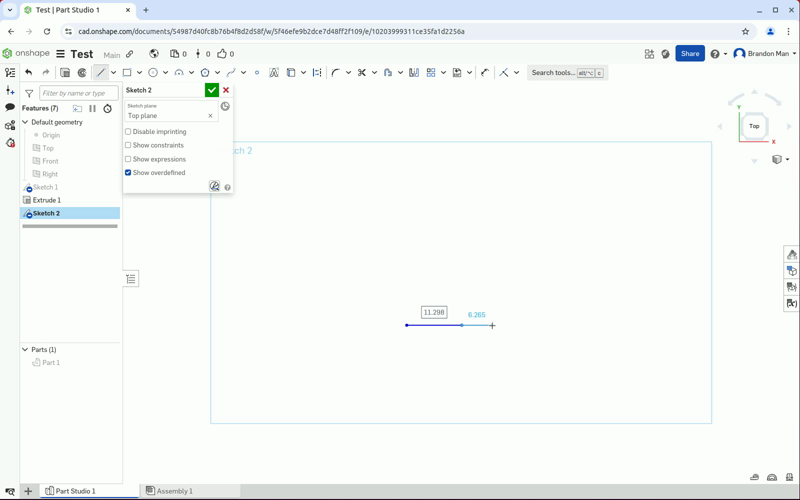
mouse_move(461, 319)
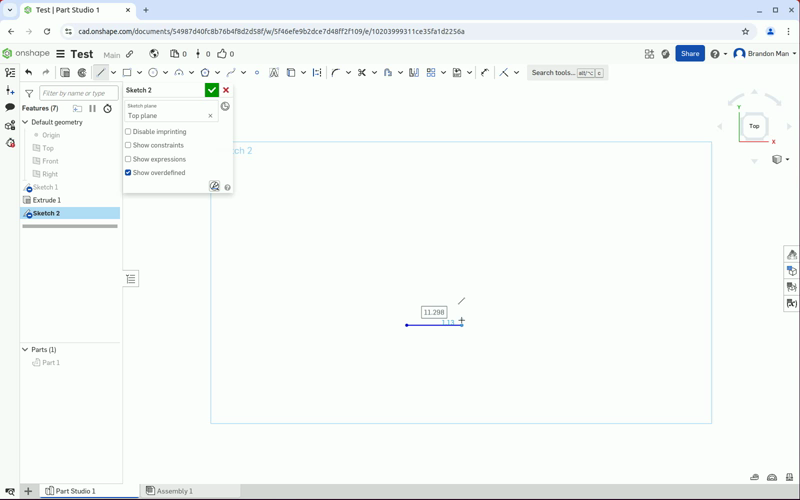
scroll(6)
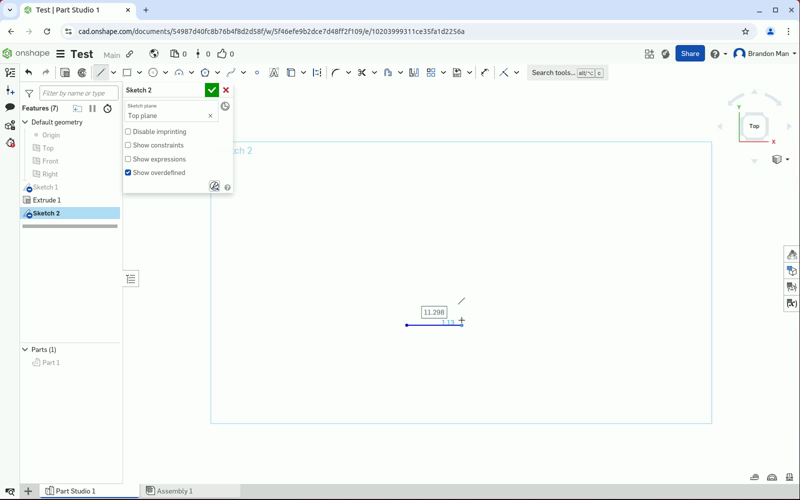
scroll(6)
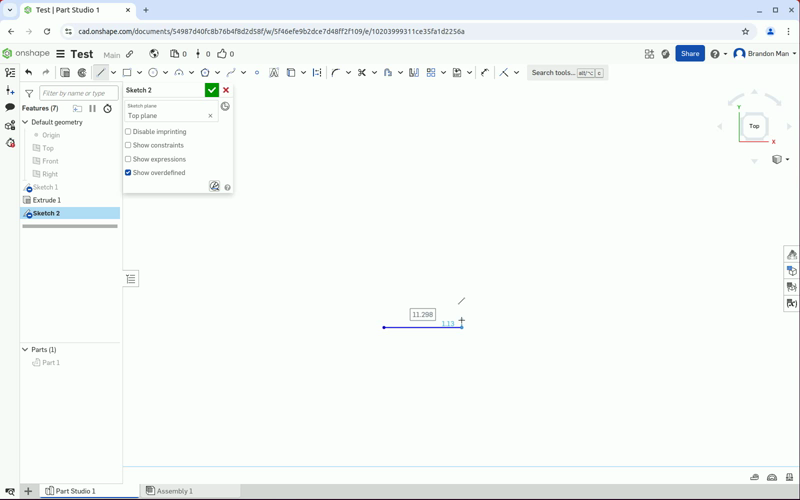
scroll(6)
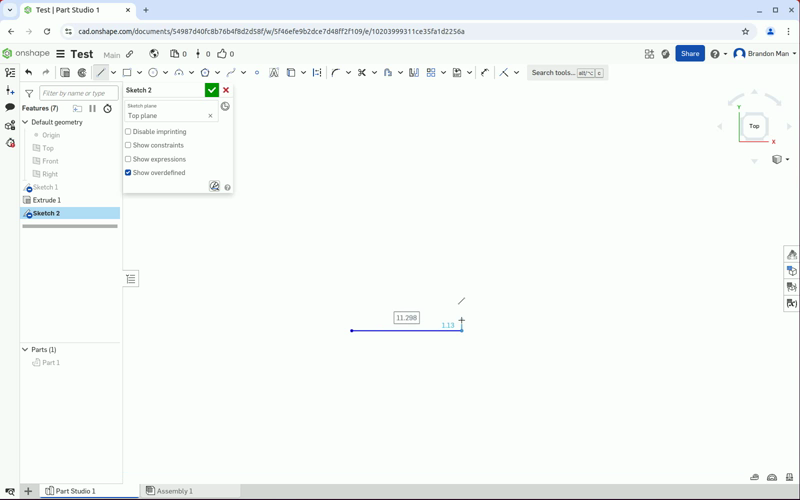
scroll(6)
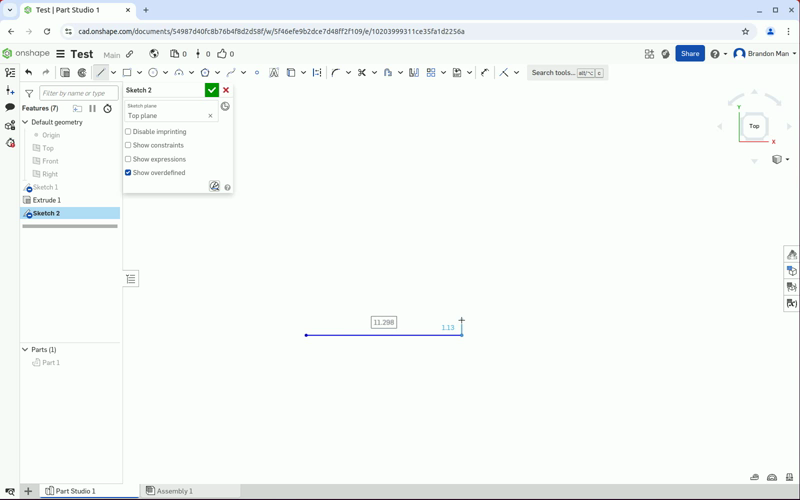
scroll(6)
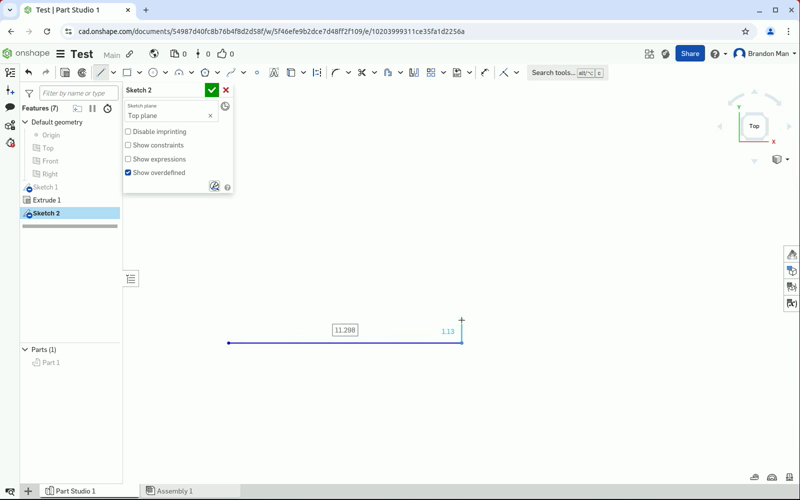
scroll(6)
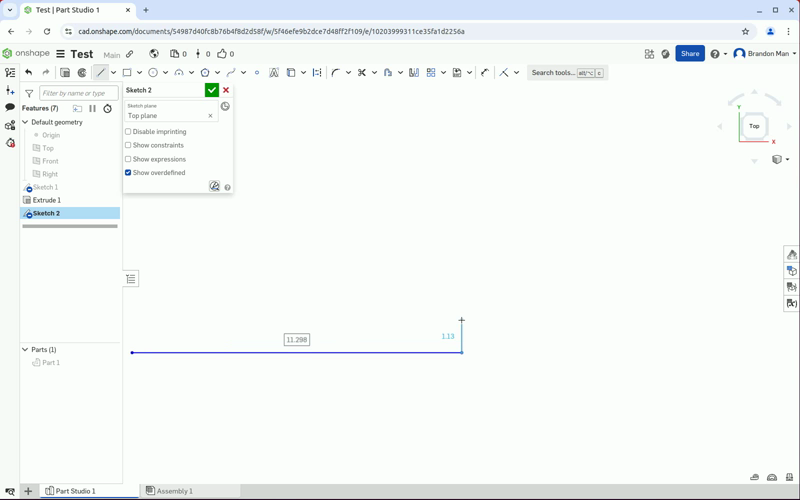
scroll(6)
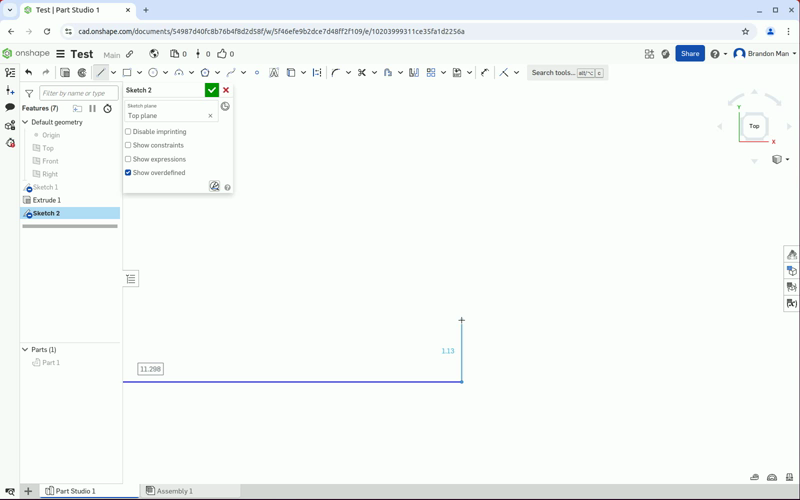
click(461, 319)
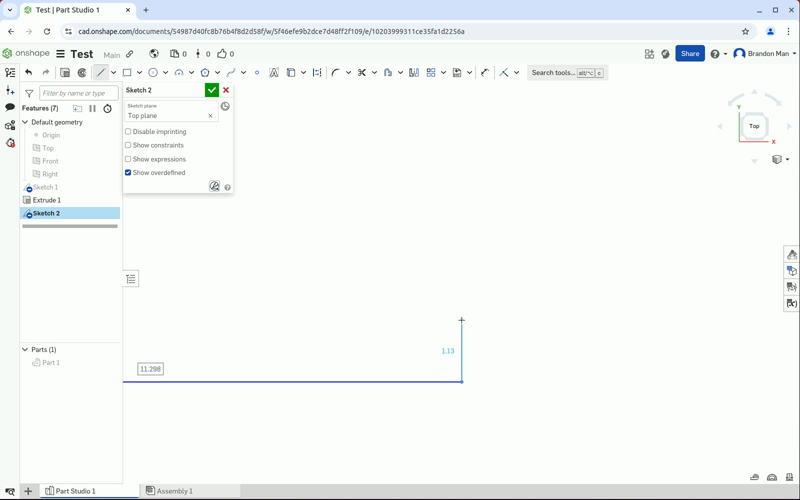
scroll(-6)
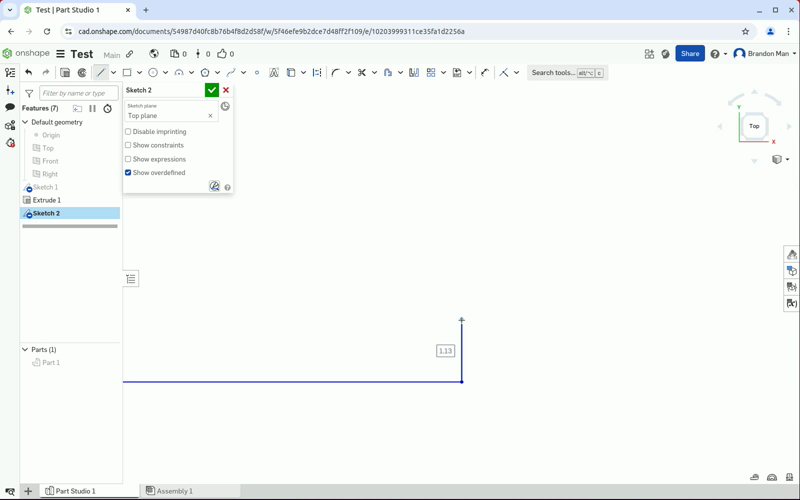
scroll(-6)
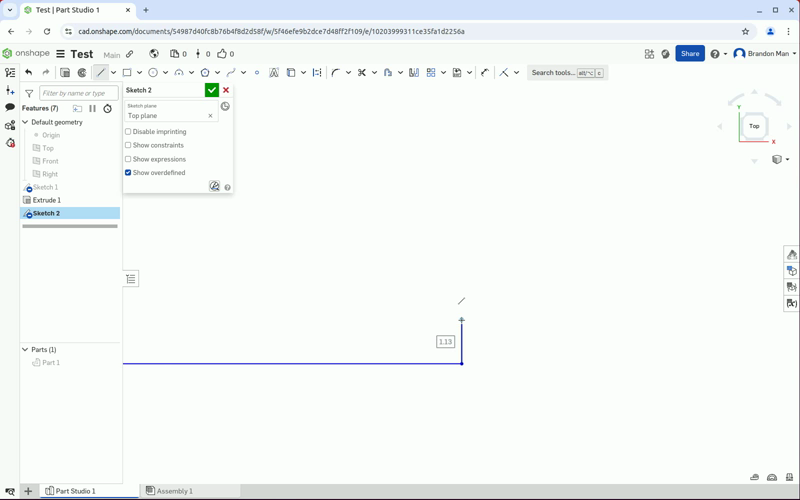
scroll(-6)
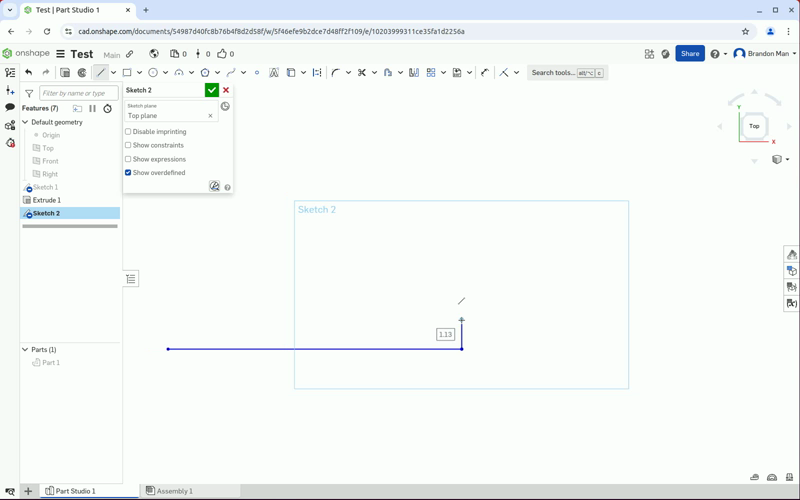
scroll(-6)
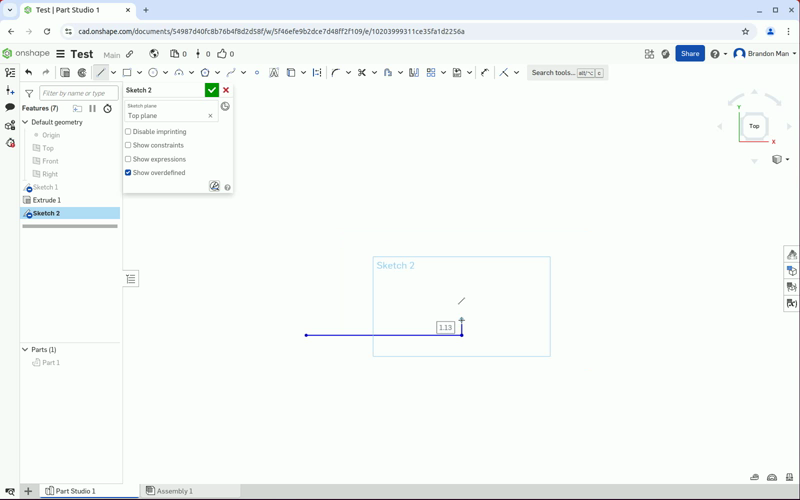
scroll(-6)
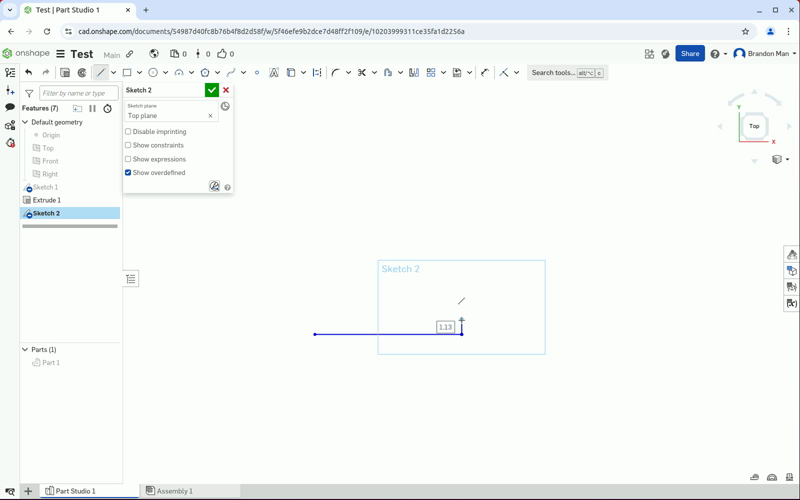
scroll(-6)
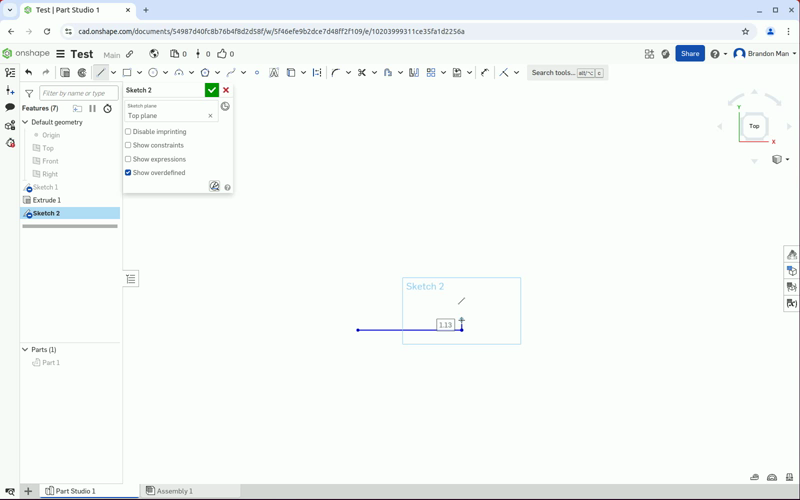
scroll(-6)
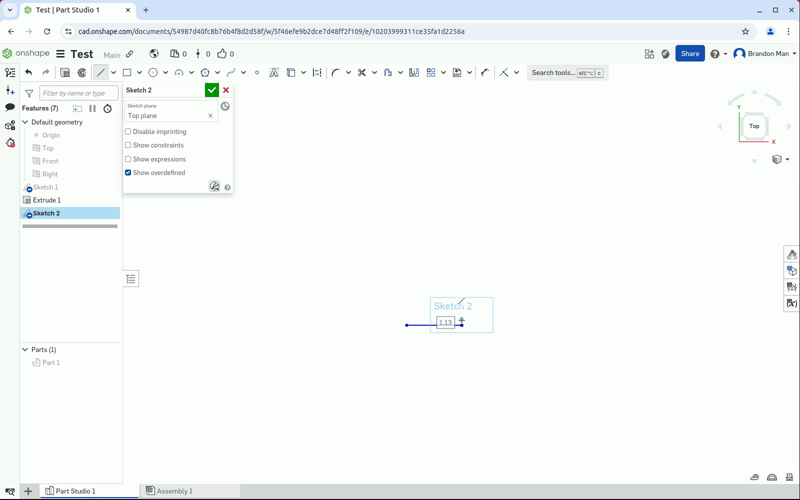
key_up(shift)
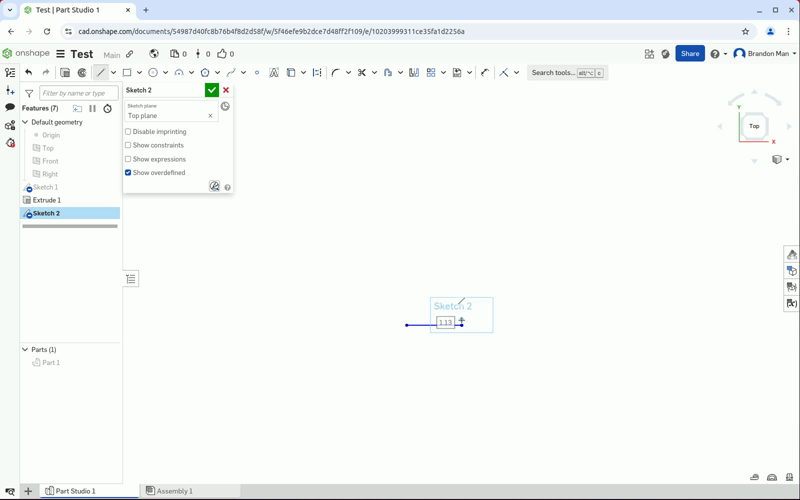
key_down(shift)
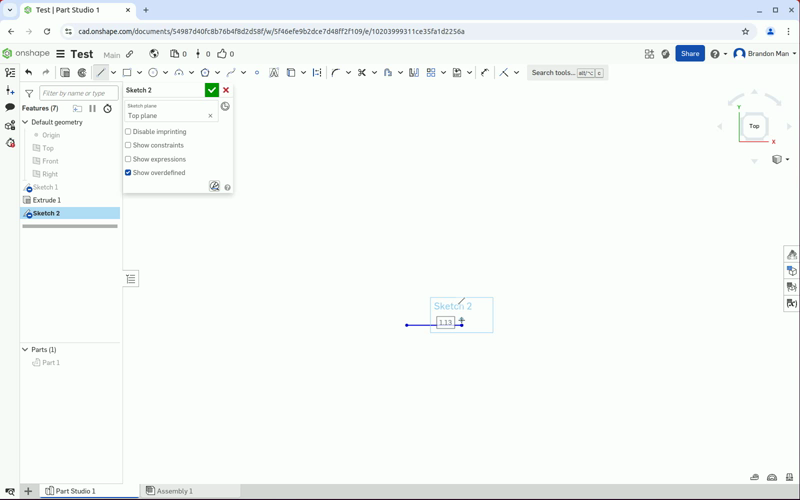
mouse_move(492, 319)
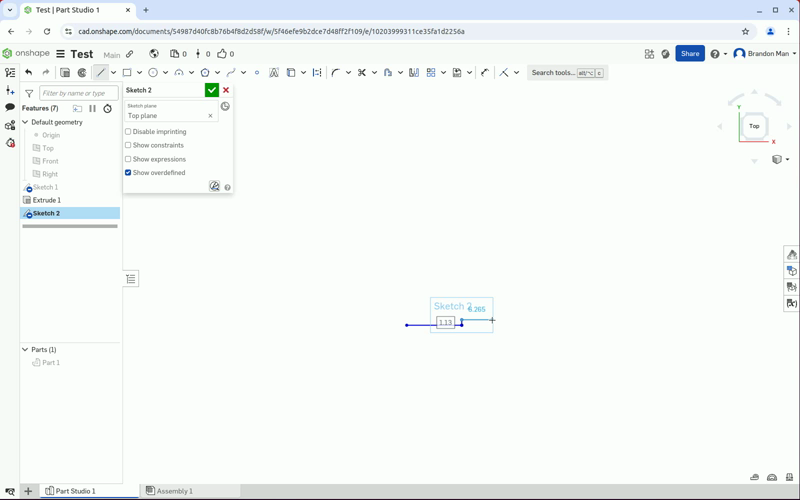
mouse_move(412, 319)
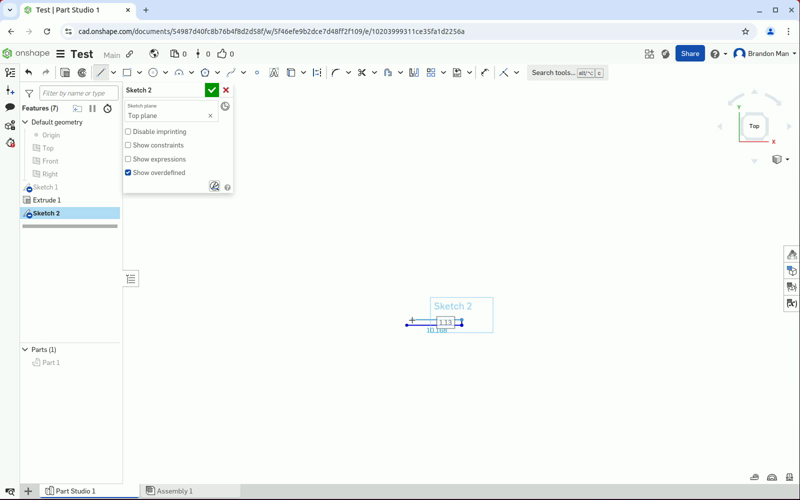
click(412, 319)
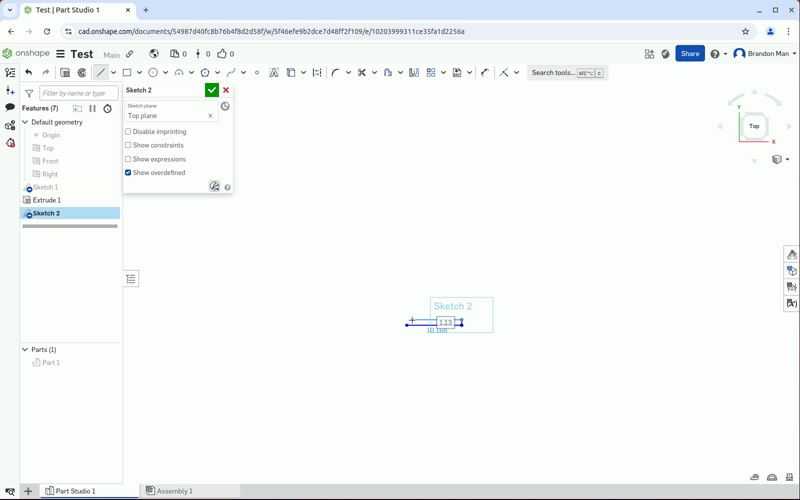
key_up(shift)
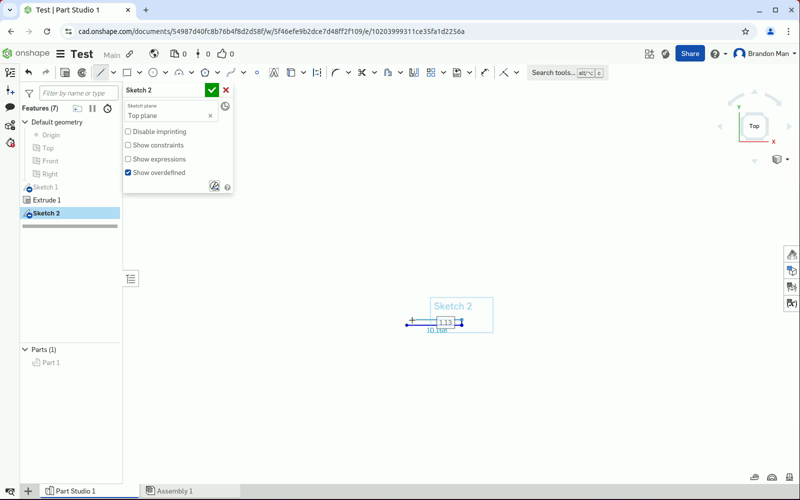
key_down(shift)
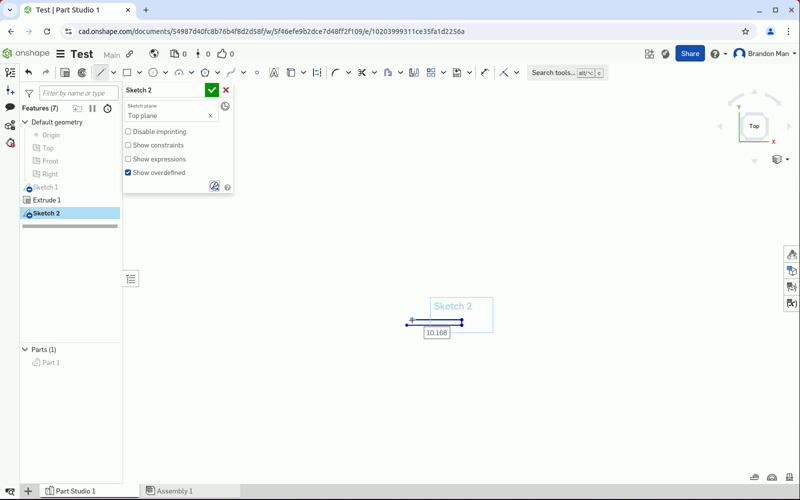
mouse_move(412, 244)
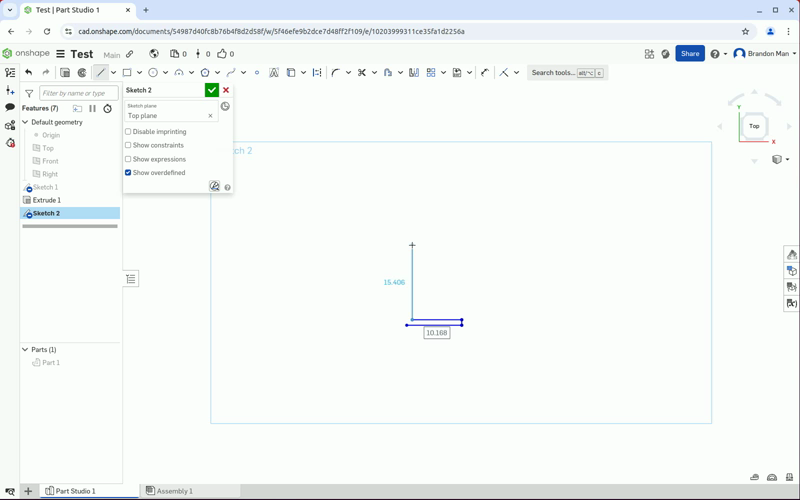
click(412, 244)
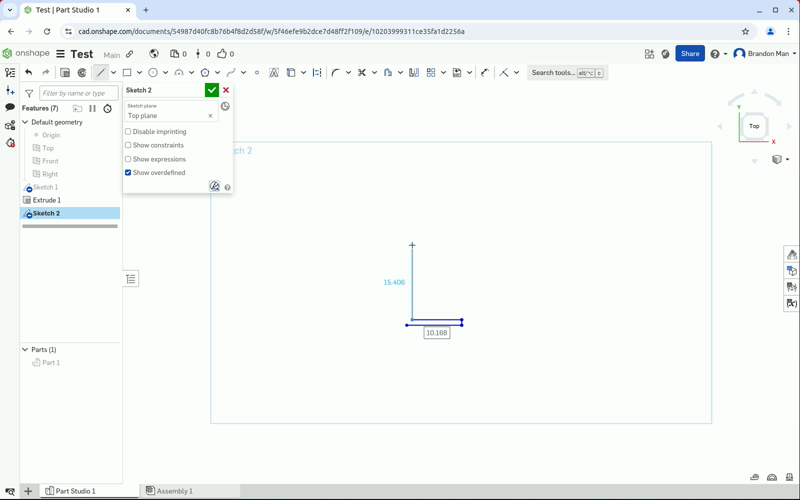
key_up(shift)
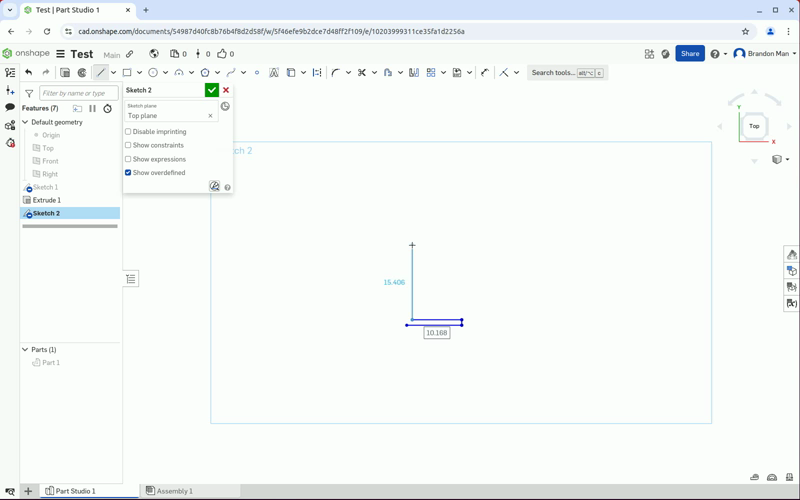
key_down(shift)
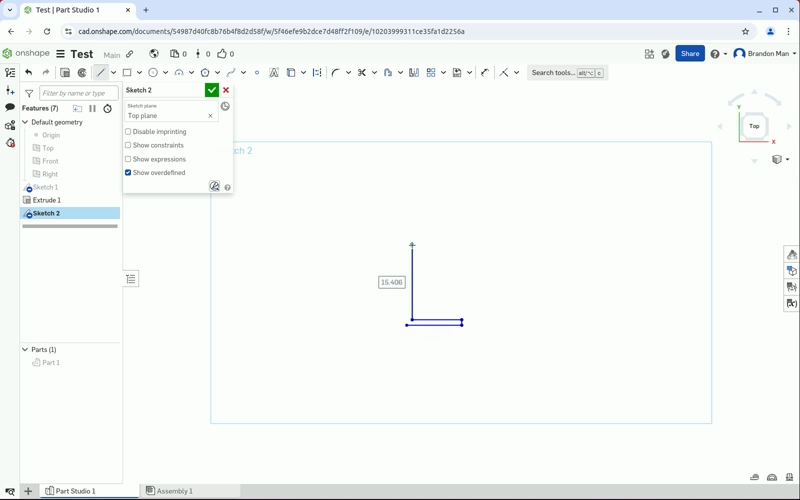
mouse_move(442, 244)
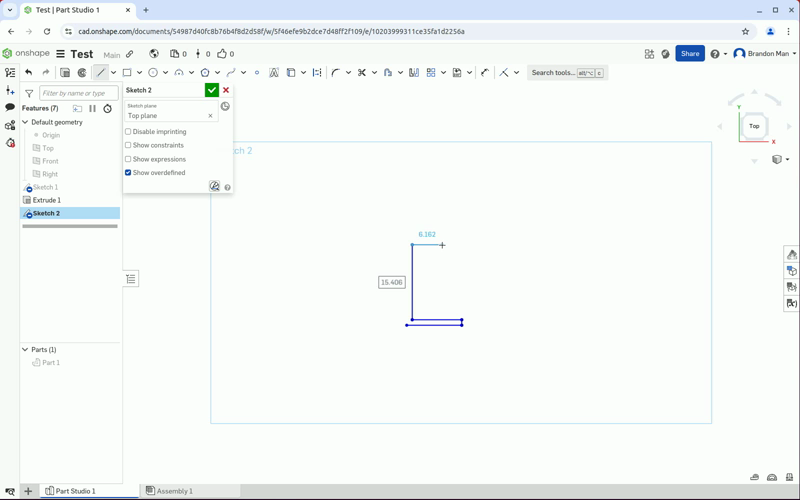
mouse_move(449, 244)
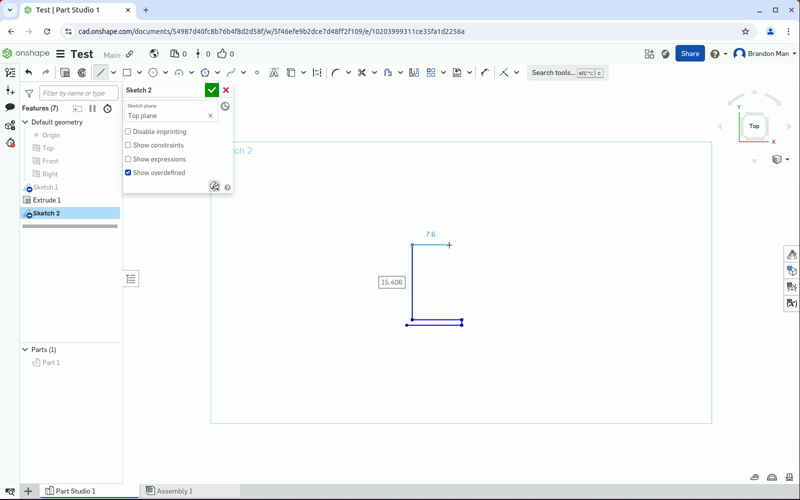
click(449, 244)
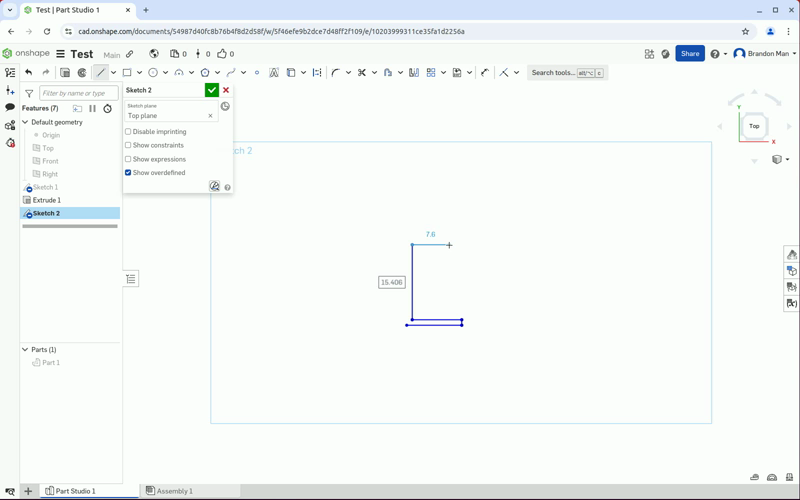
key_up(shift)
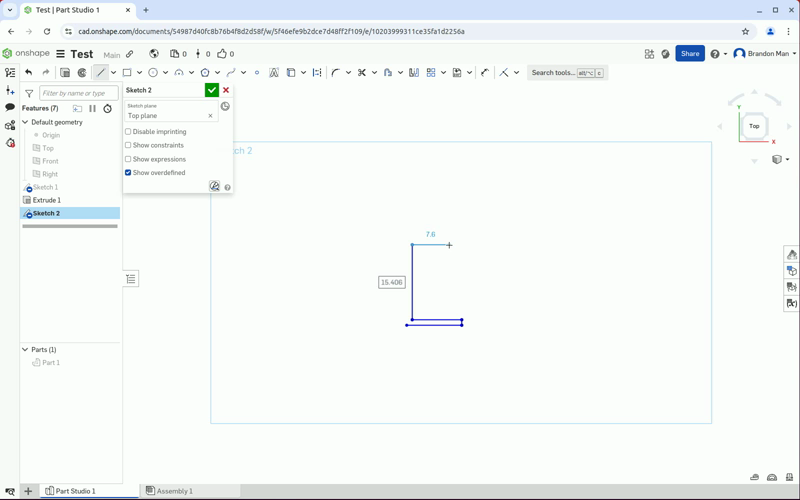
key_down(shift)
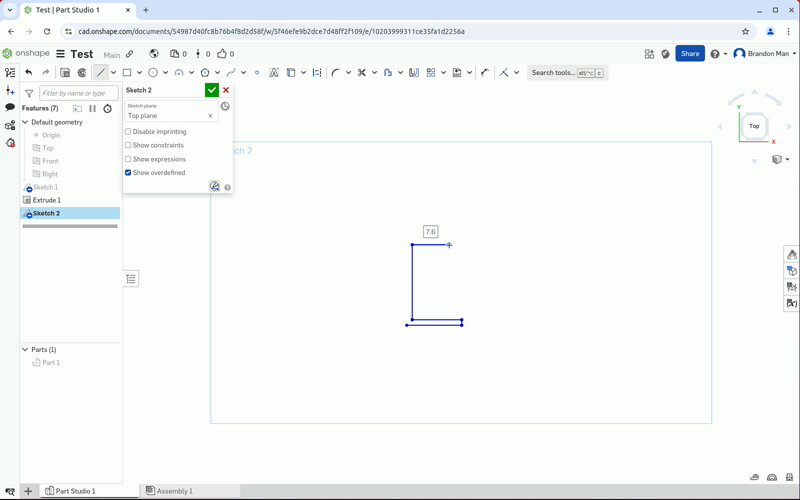
mouse_move(479, 244)
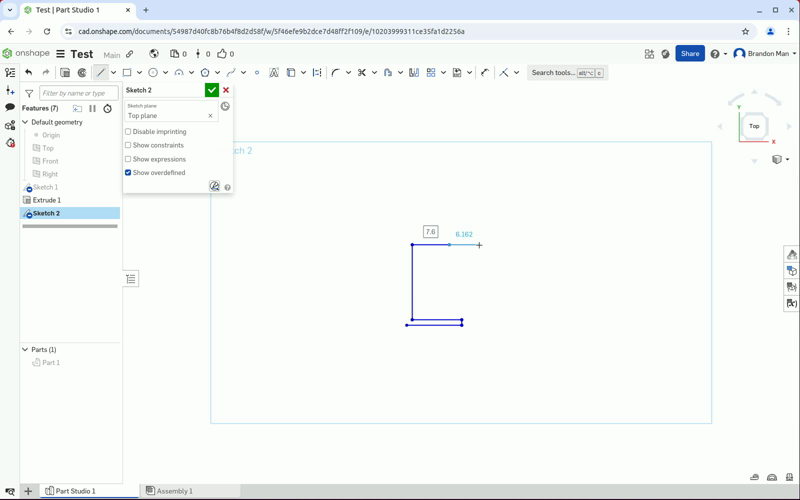
mouse_move(449, 239)
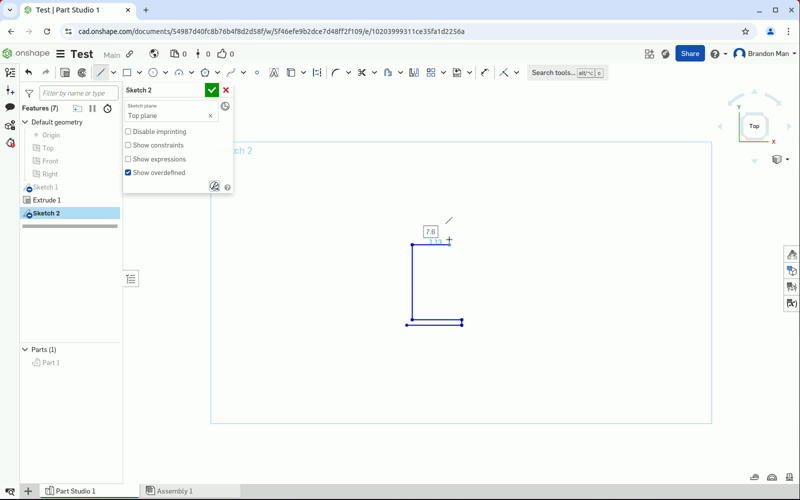
scroll(6)
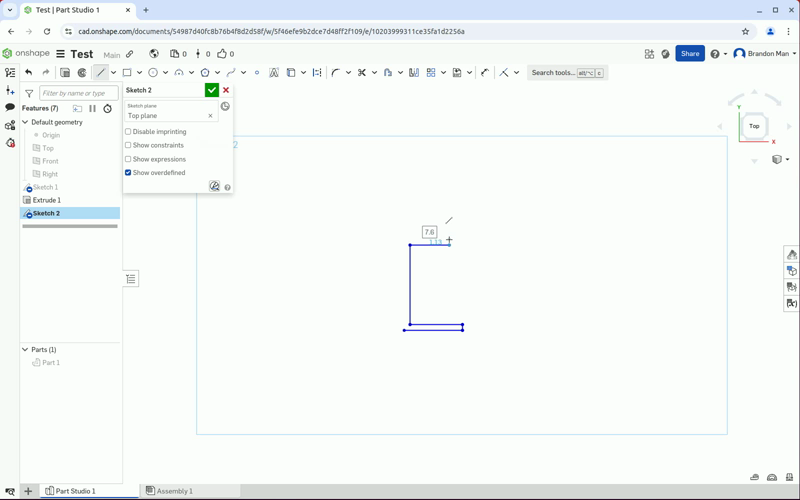
scroll(6)
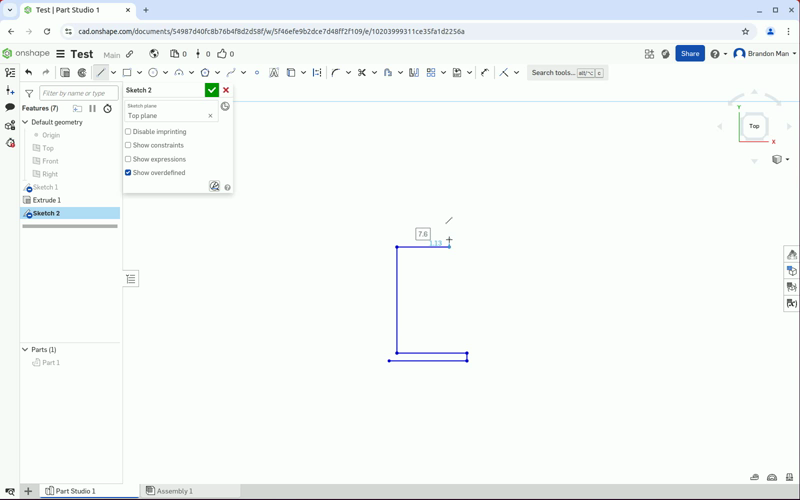
scroll(6)
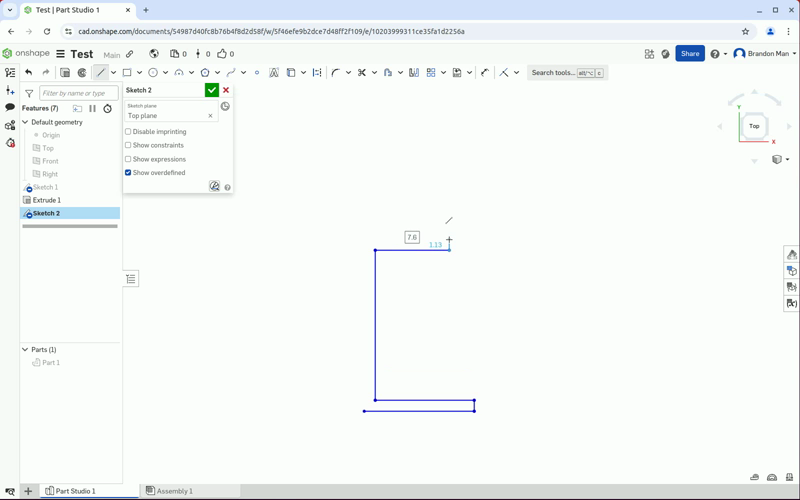
scroll(6)
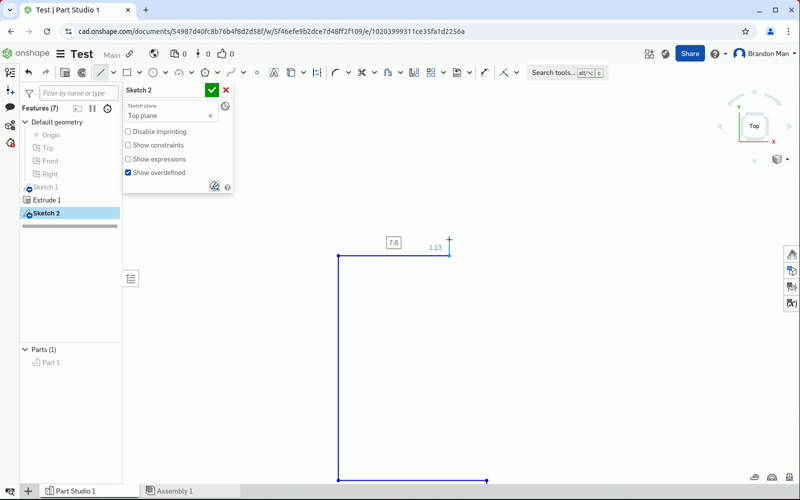
scroll(6)
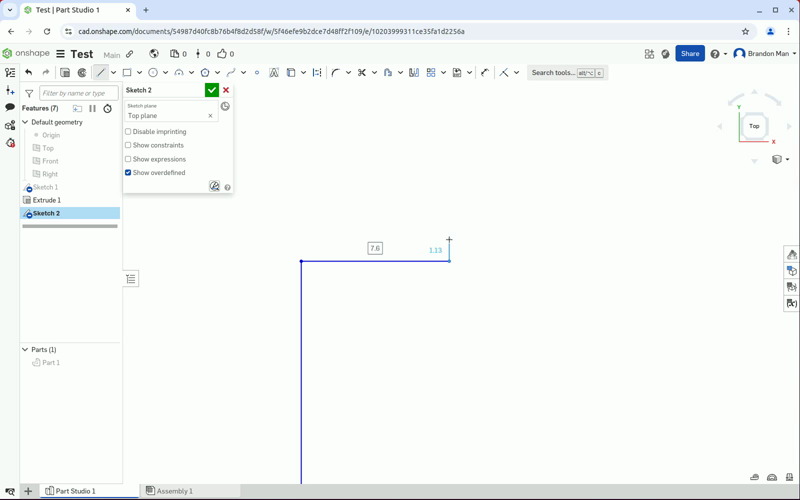
scroll(6)
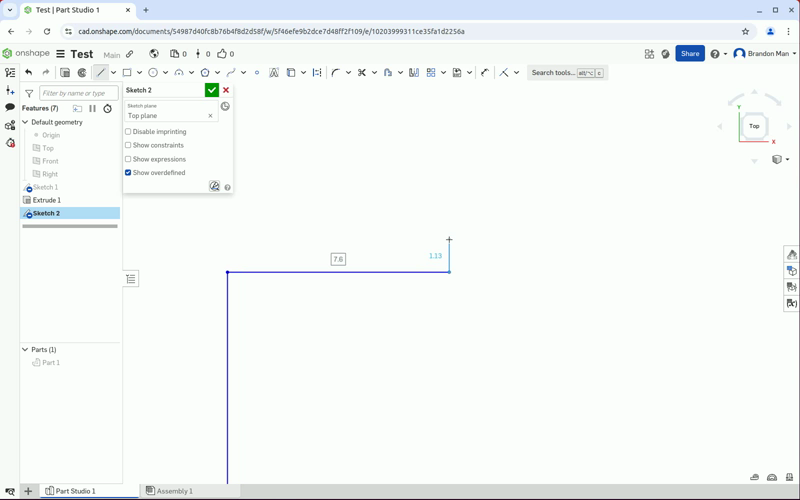
scroll(6)
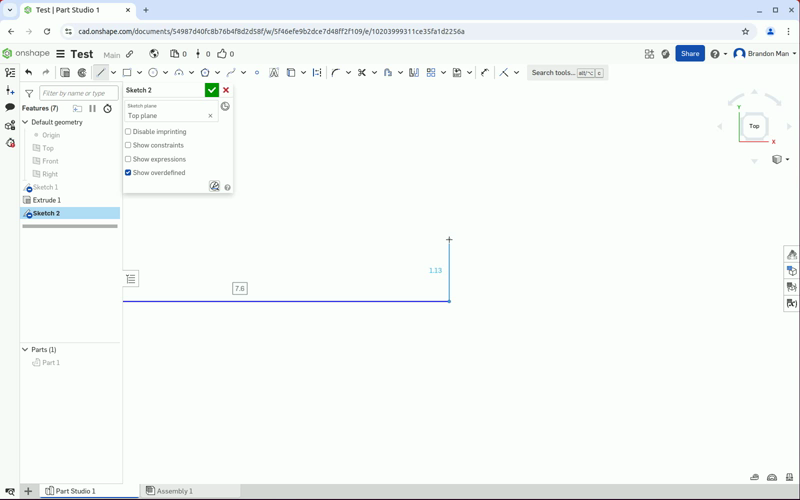
click(449, 239)
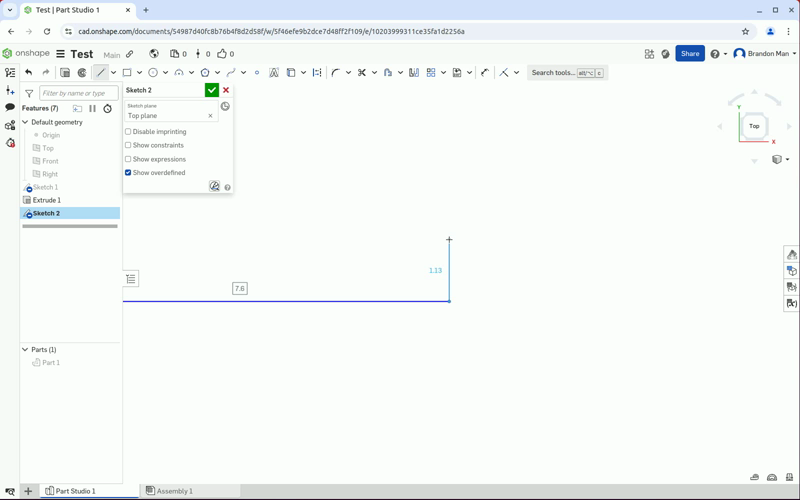
scroll(-6)
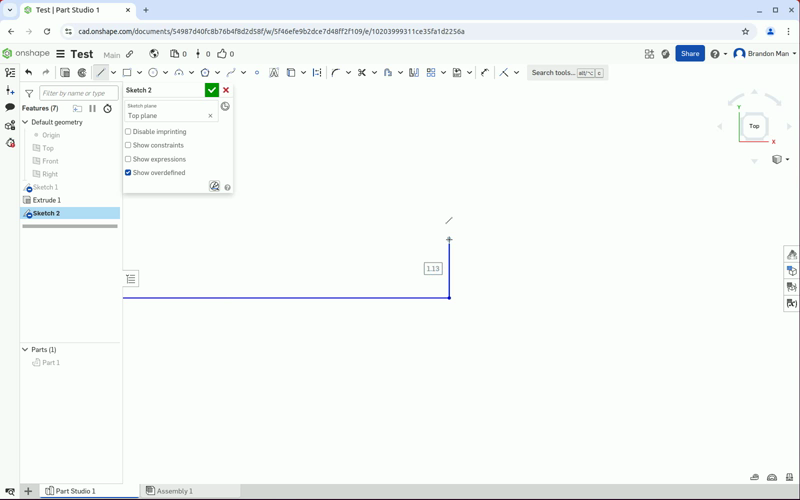
scroll(-6)
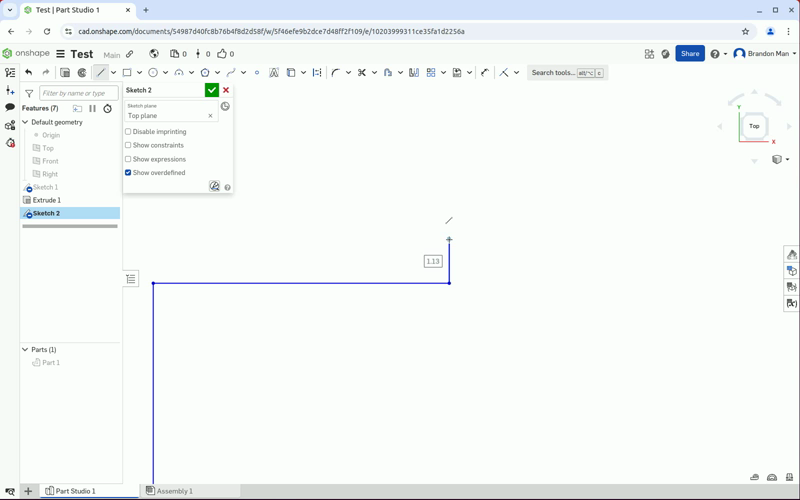
scroll(-6)
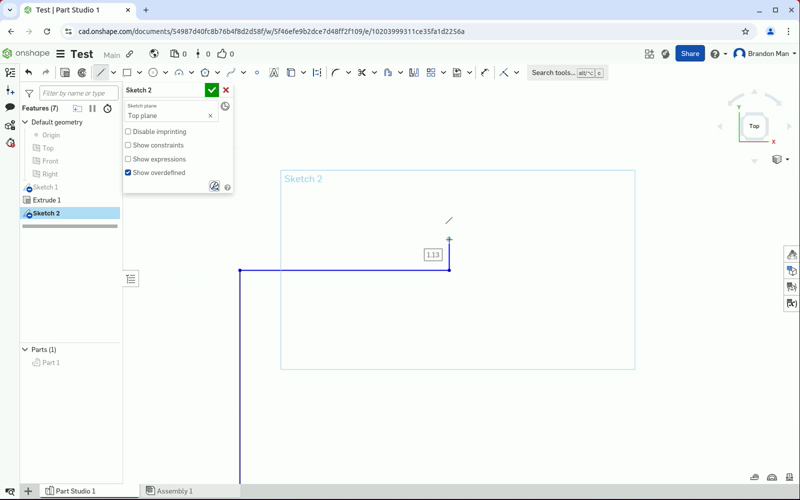
scroll(-6)
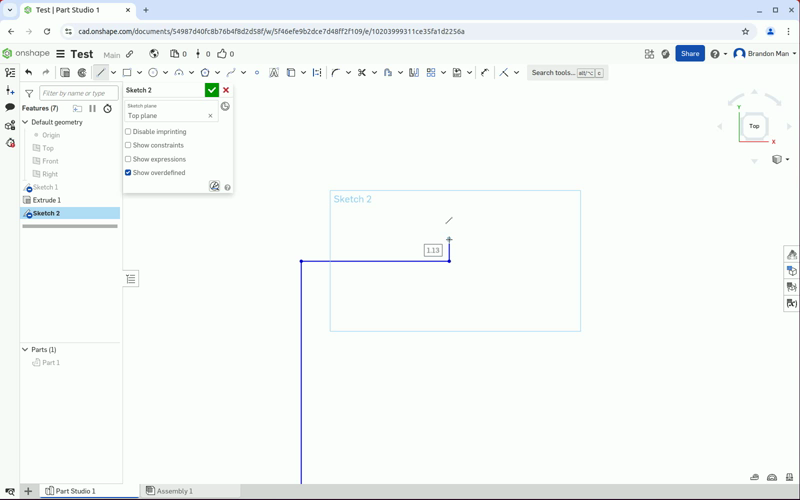
scroll(-6)
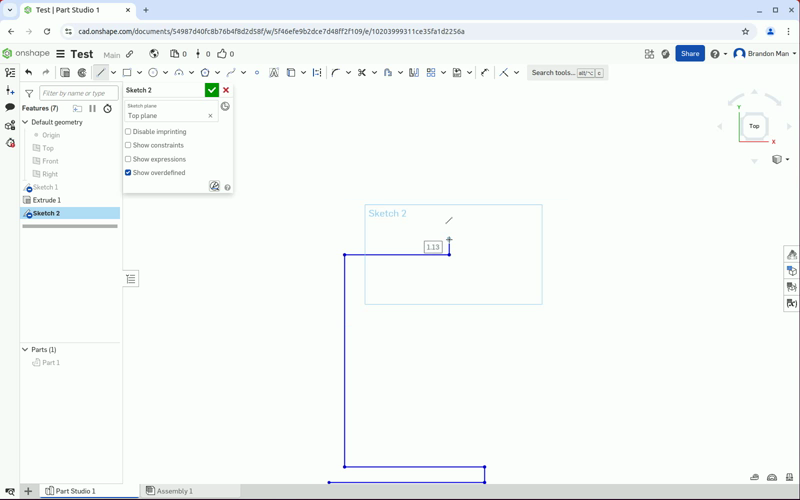
scroll(-6)
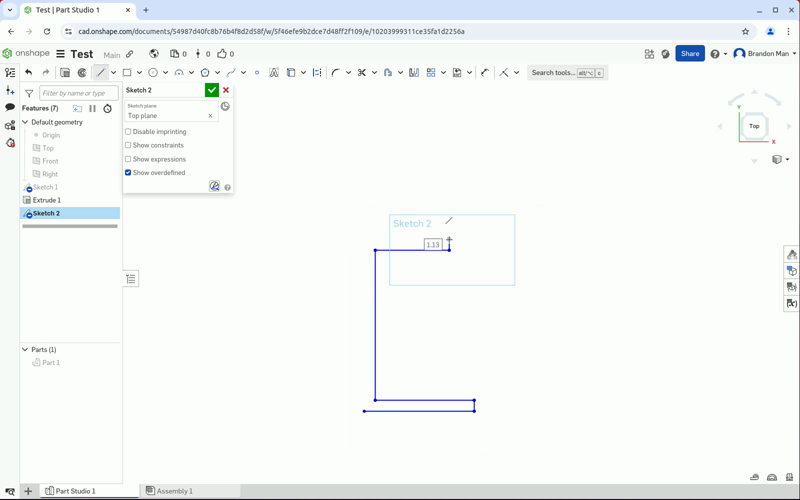
scroll(-6)
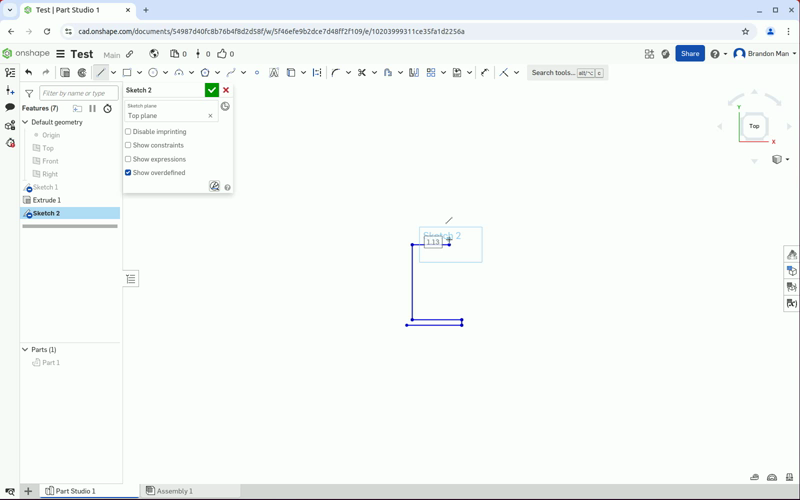
key_up(shift)
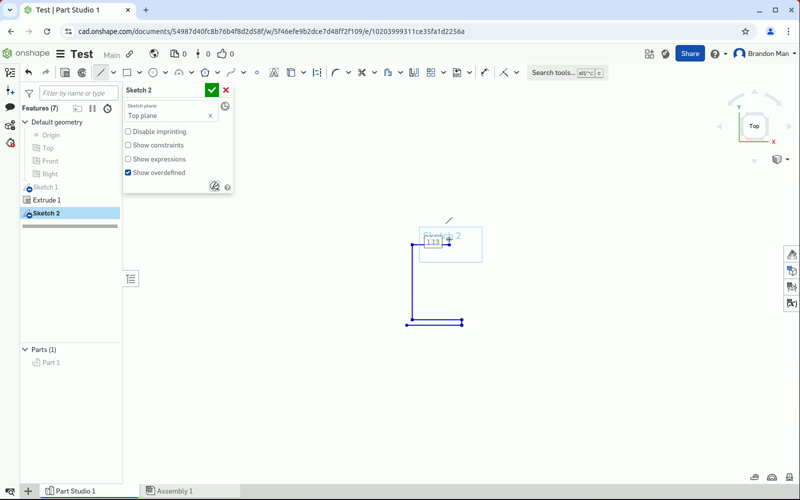
key_down(shift)
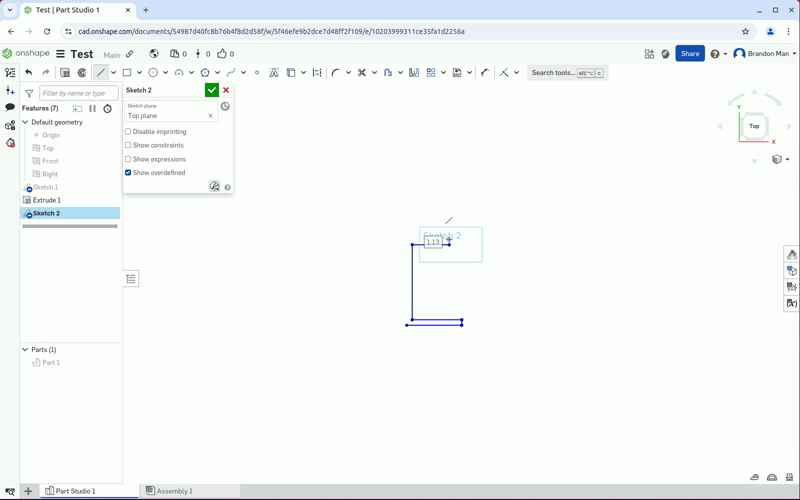
mouse_move(479, 239)
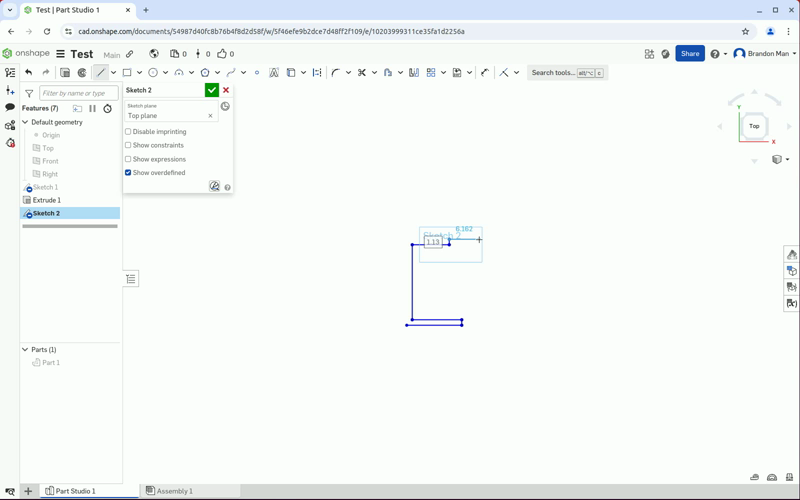
mouse_move(406, 239)
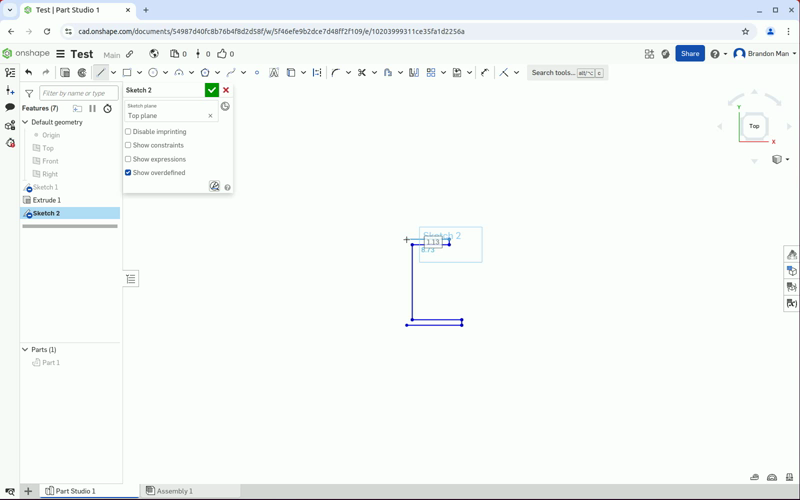
click(406, 239)
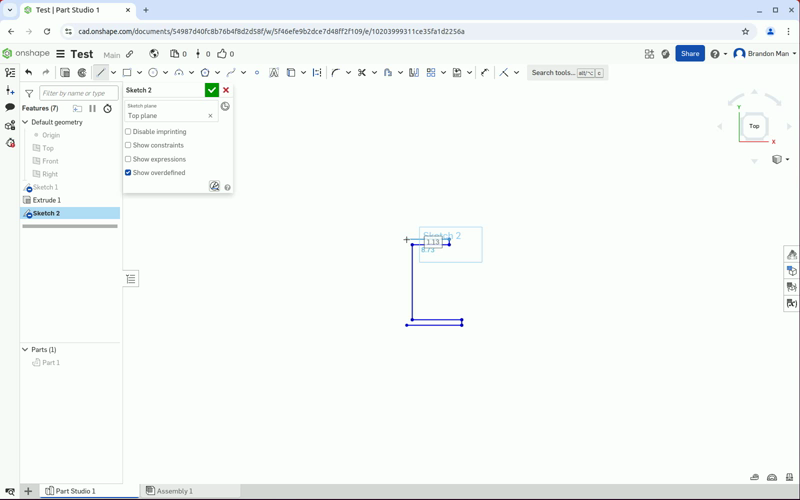
key_up(shift)
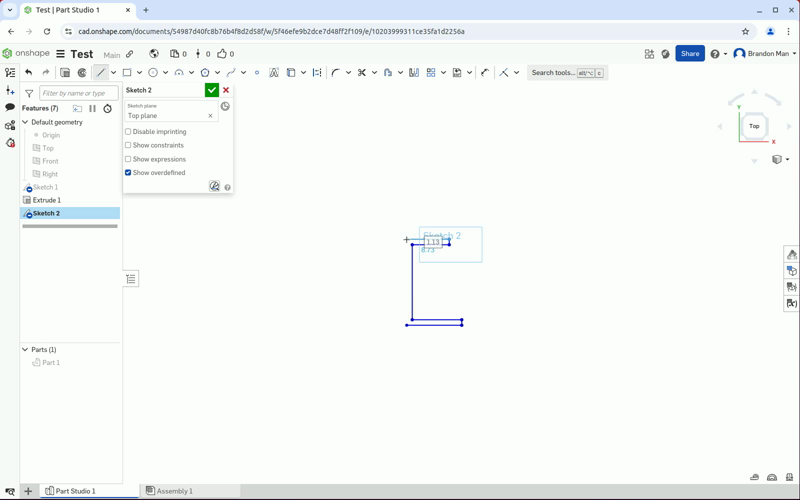
key_down(shift)
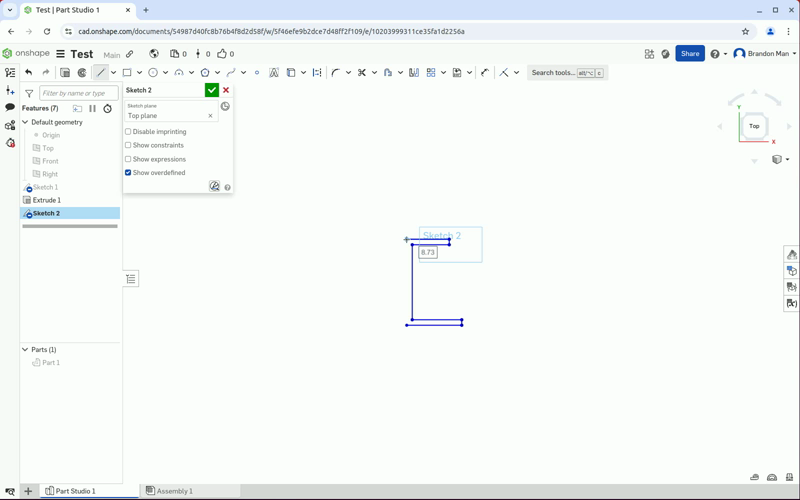
mouse_move(406, 325)
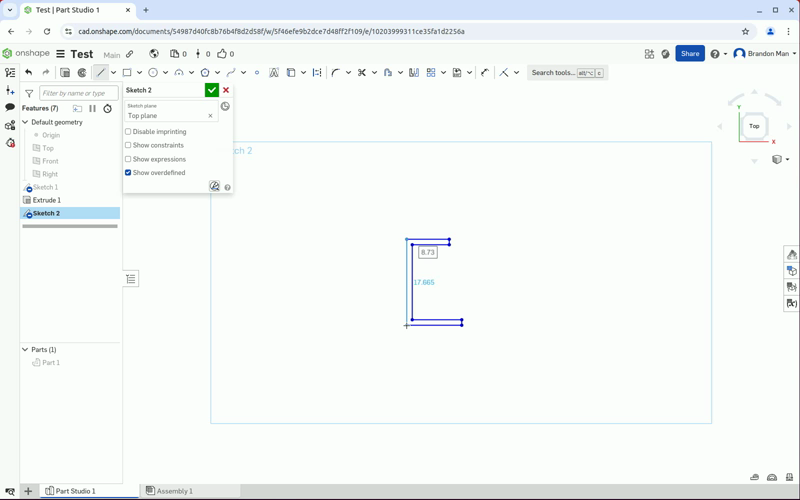
key_up(shift)
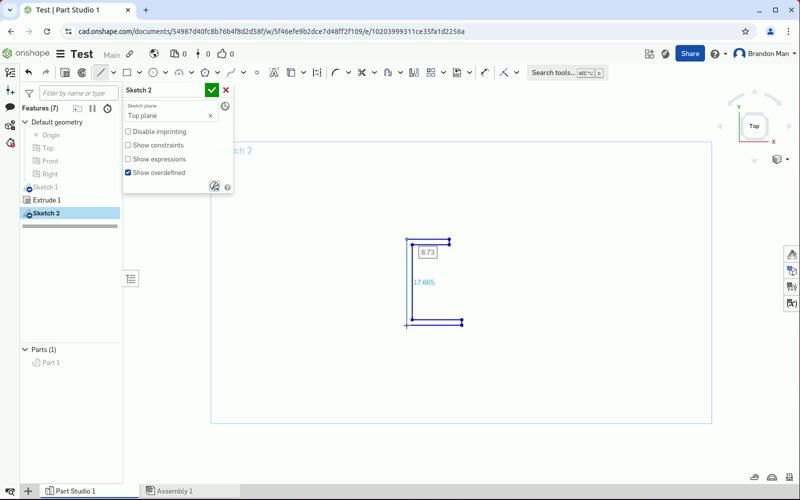
click(406, 325)
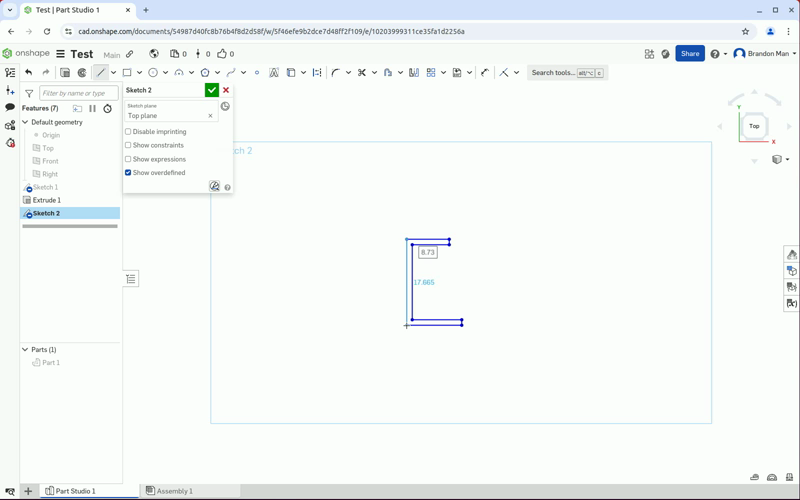
key(esc)
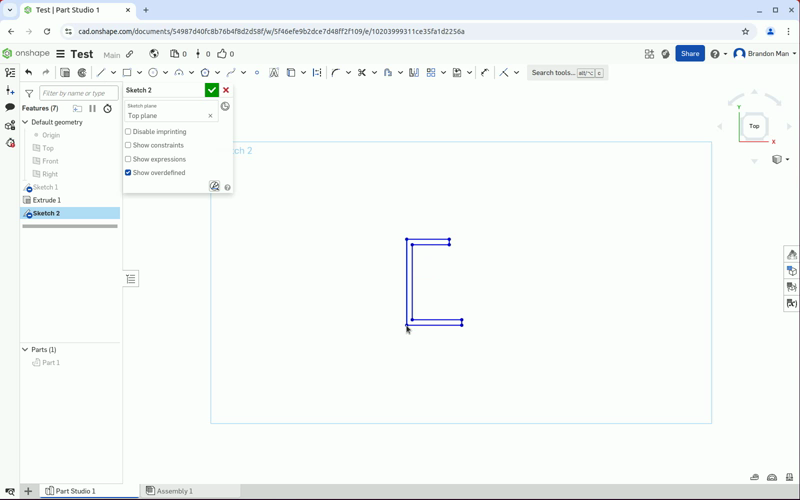
mouse_move(422, 321)
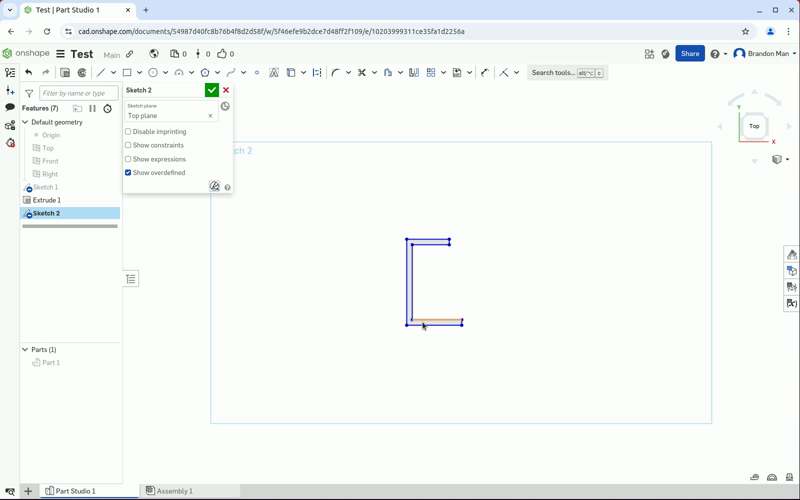
scroll(6)
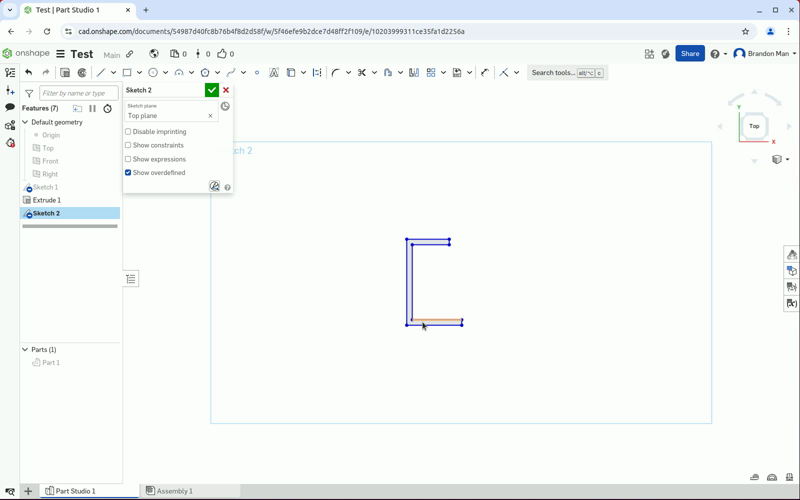
scroll(6)
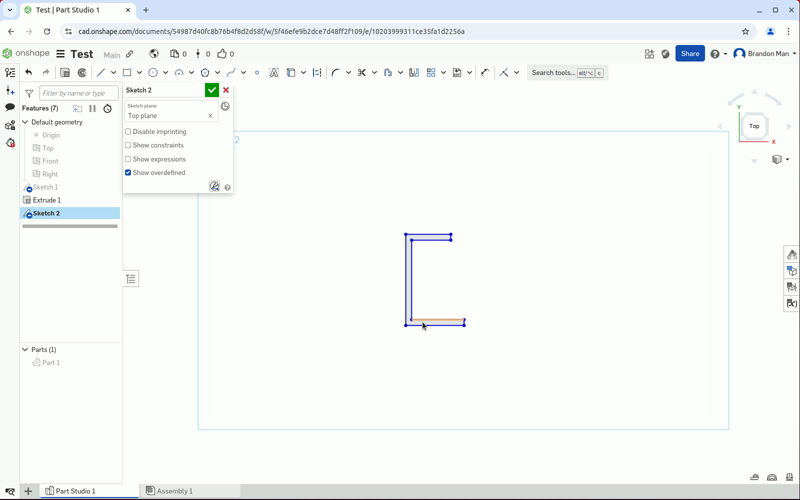
scroll(6)
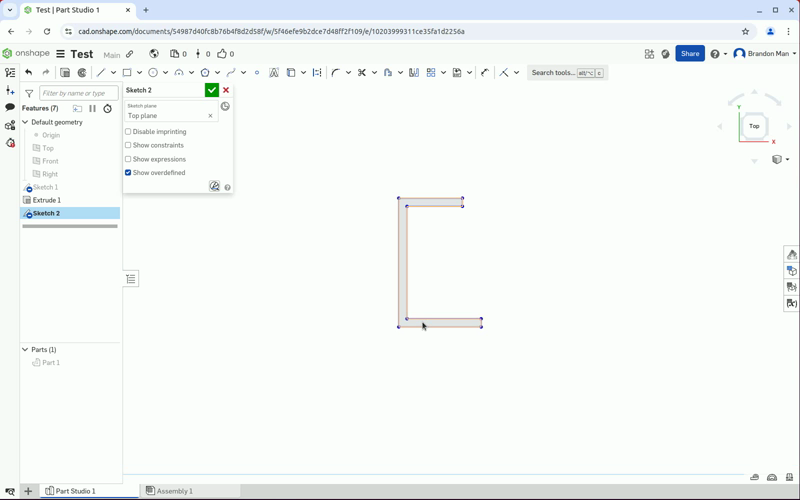
scroll(6)
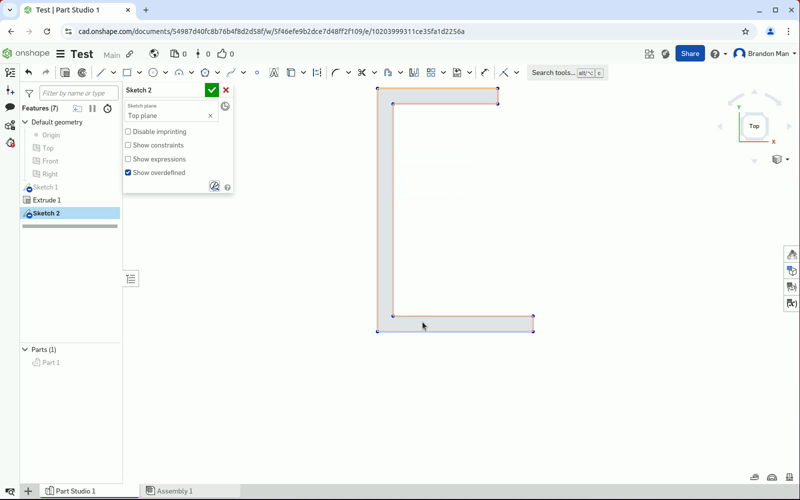
scroll(6)
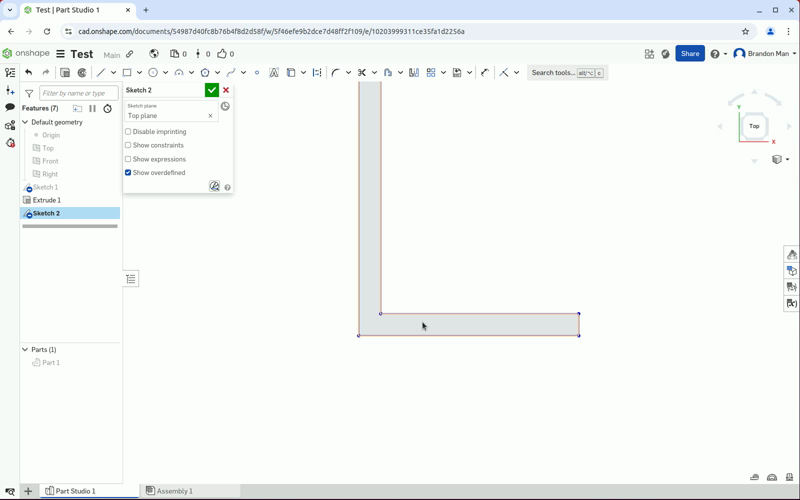
scroll(6)
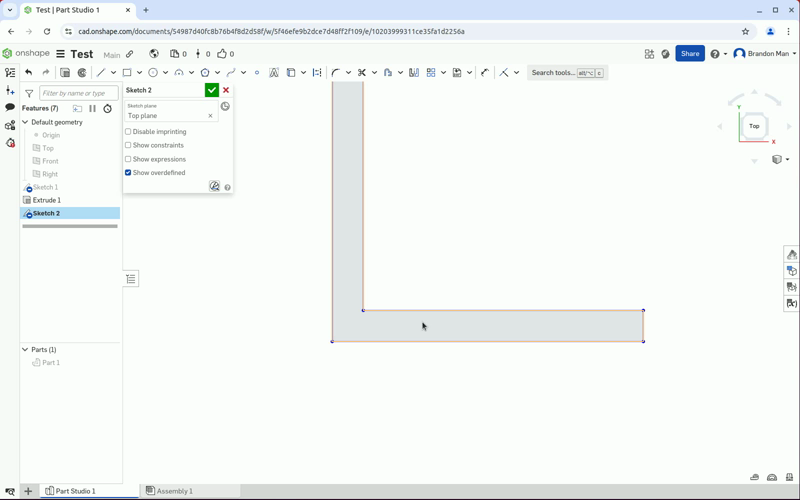
scroll(6)
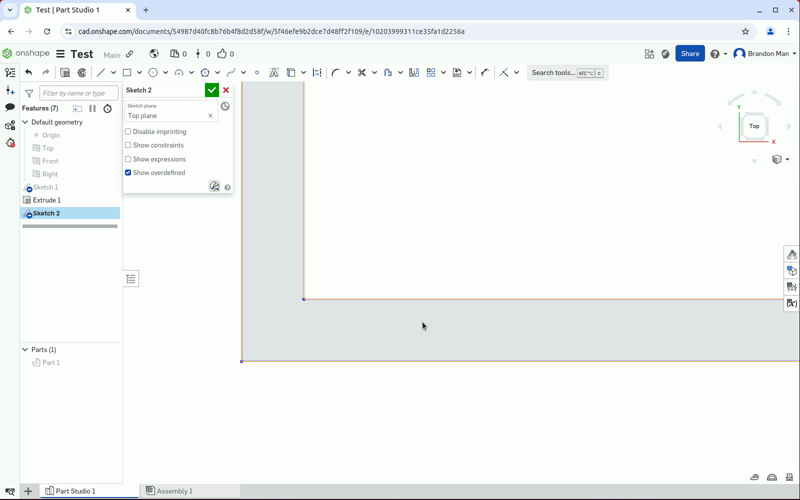
click(422, 321)
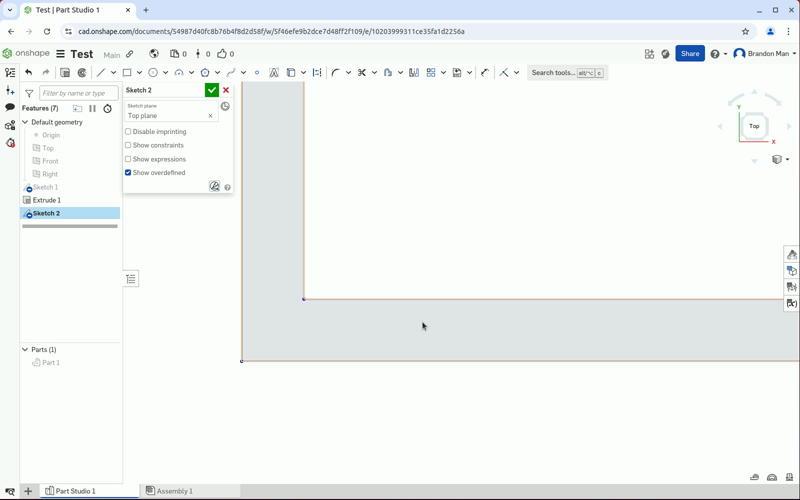
scroll(-6)
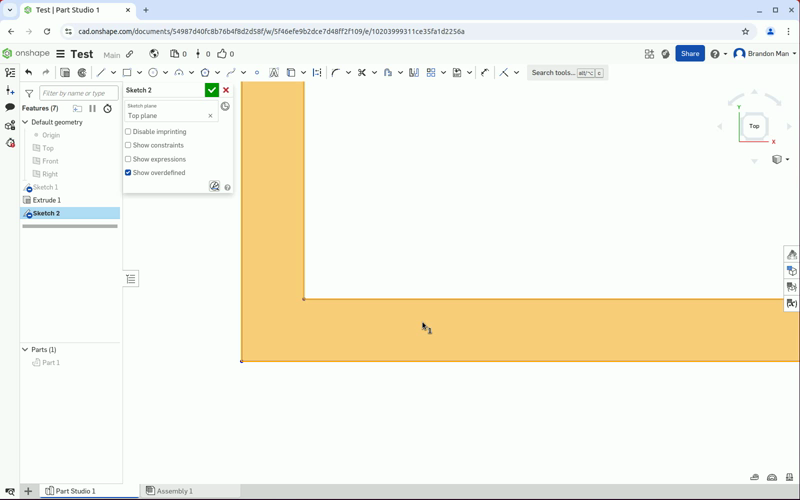
scroll(-6)
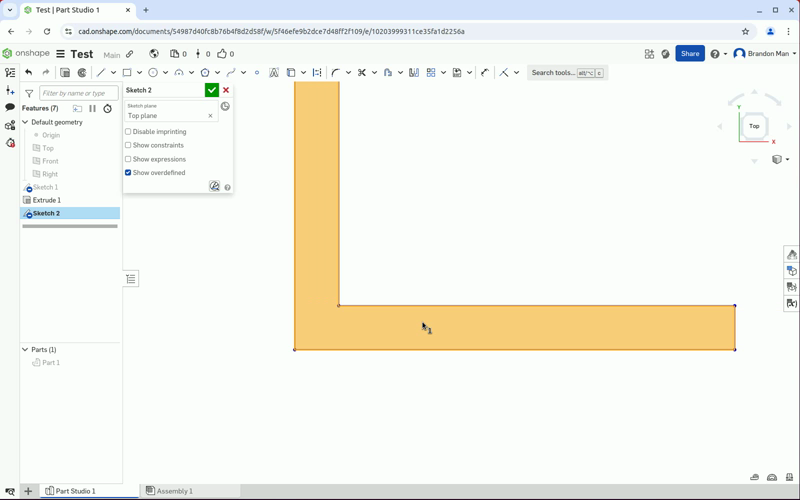
scroll(-6)
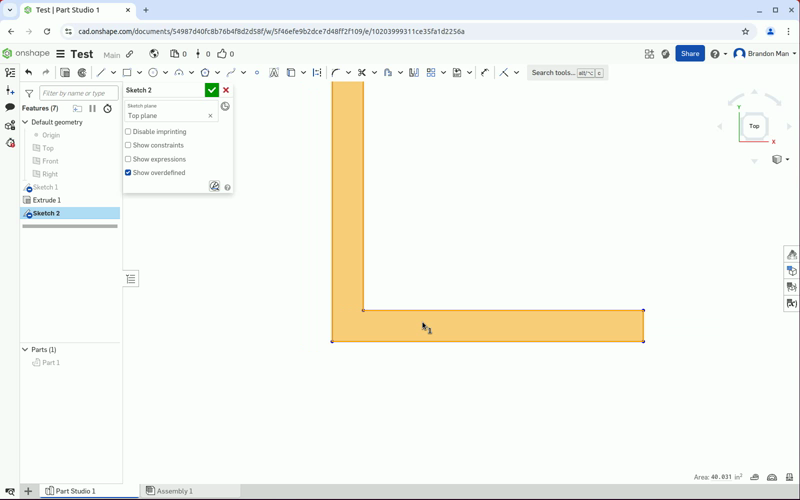
scroll(-6)
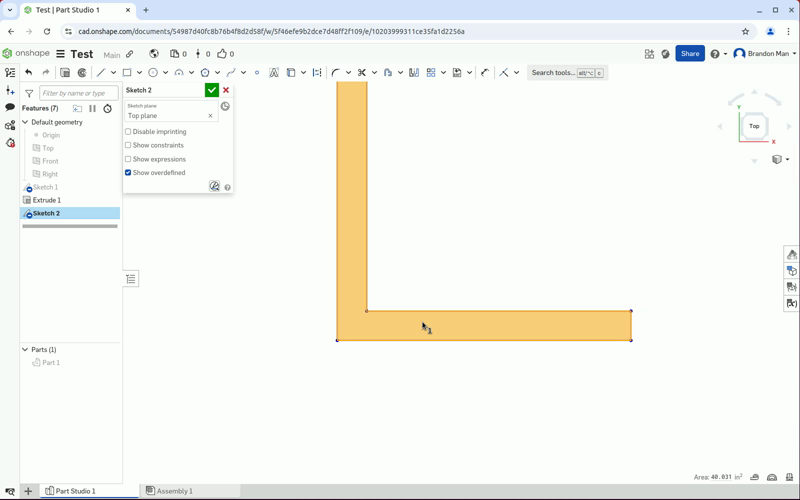
scroll(-6)
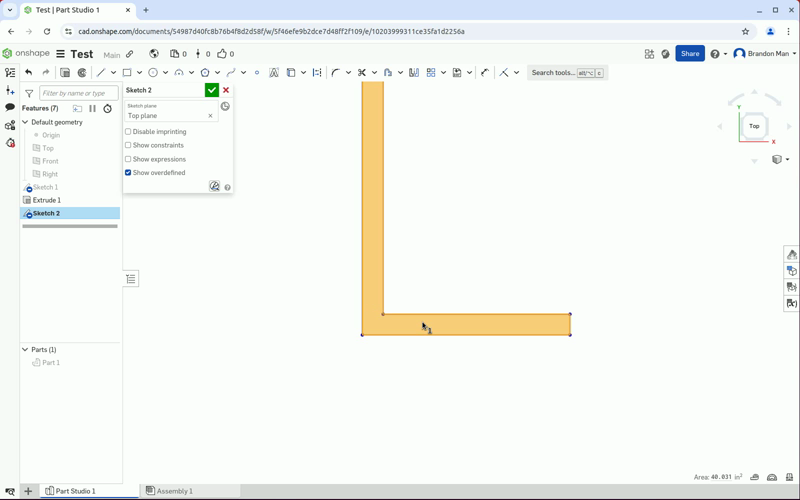
scroll(-6)
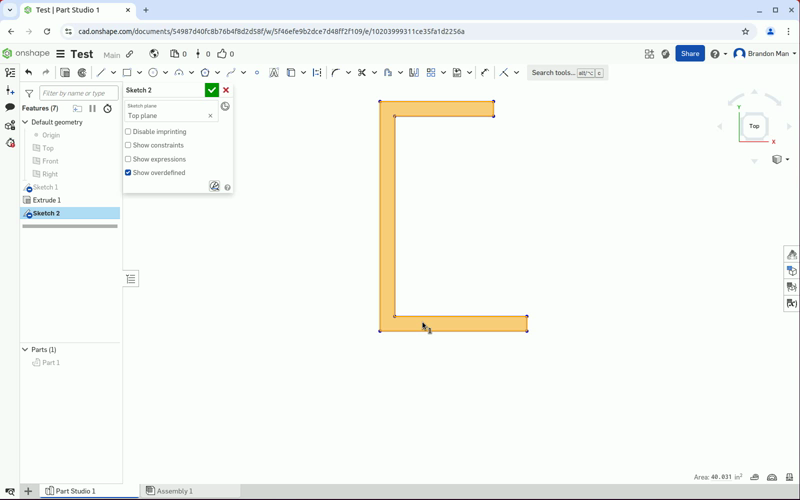
scroll(-6)
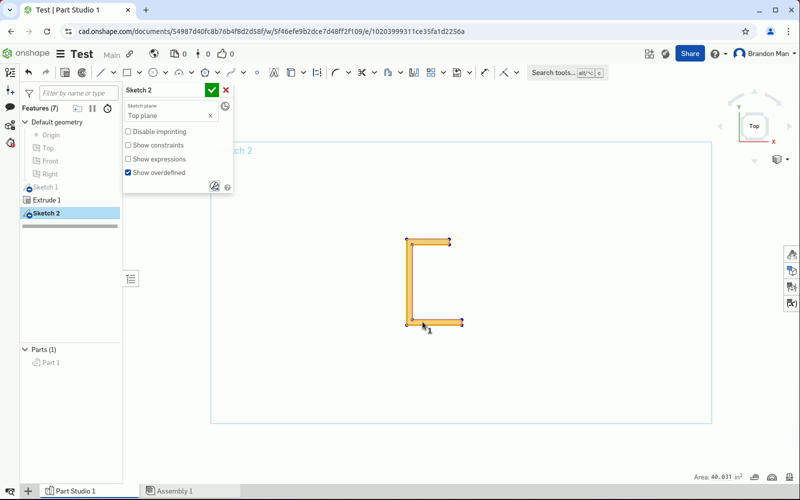
mouse_move(73, 352)
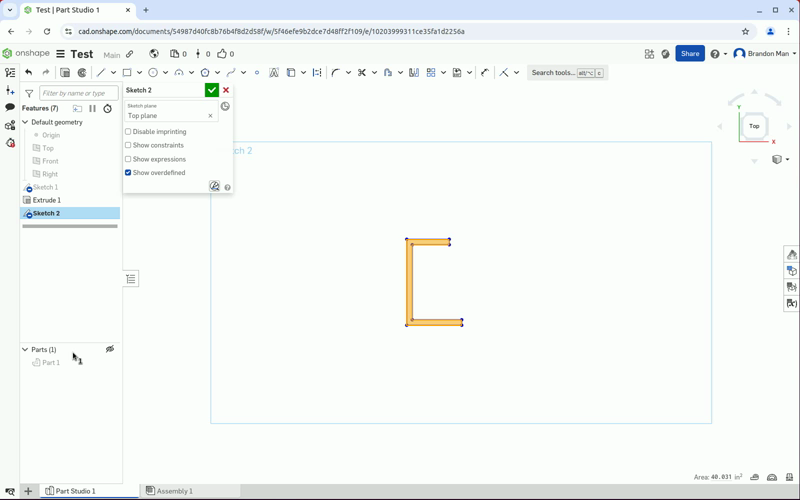
key(shift+y)
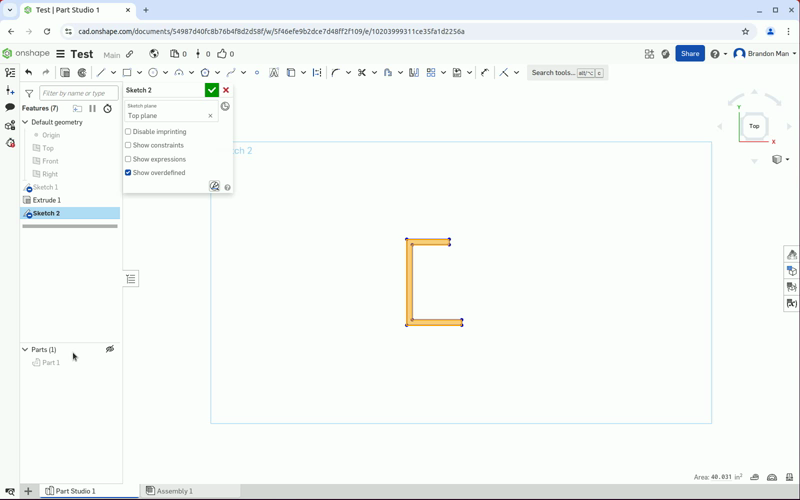
key(shift+e)
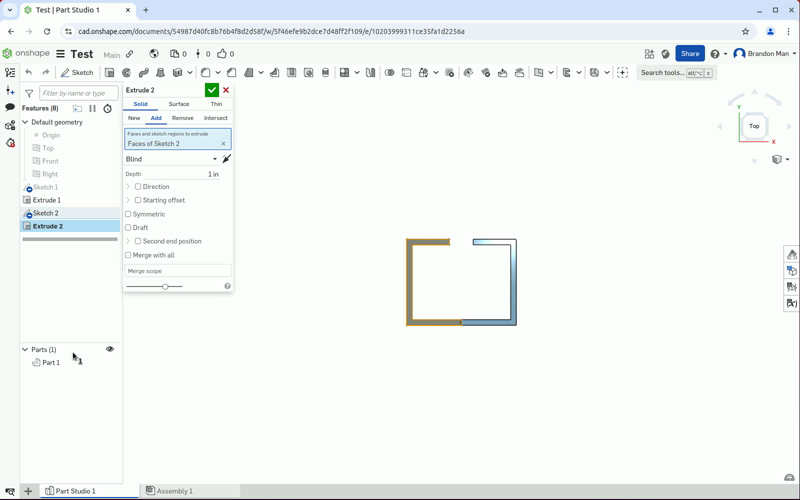
mouse_move(143, 106)
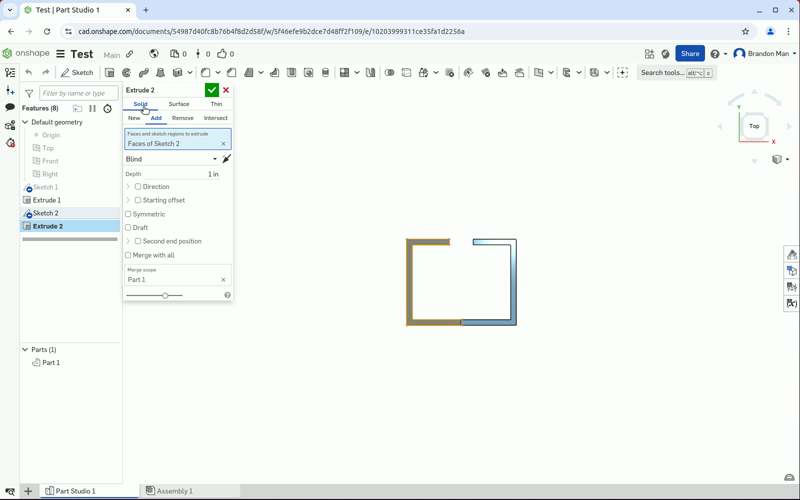
click(143, 106)
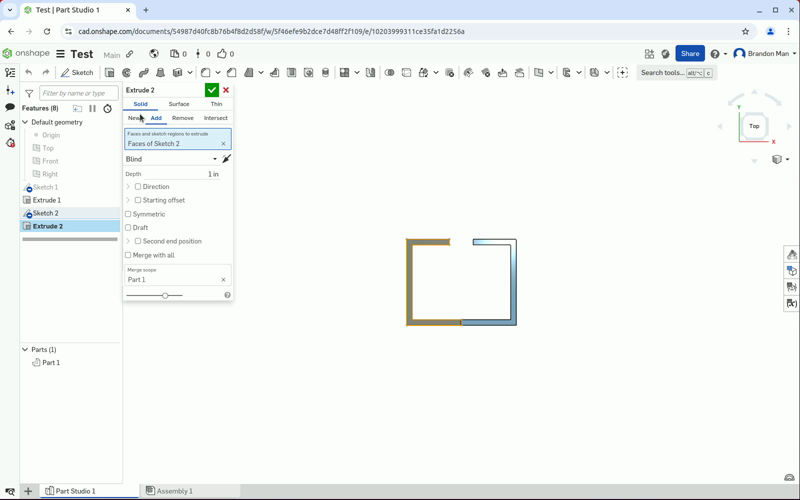
mouse_move(137, 120)
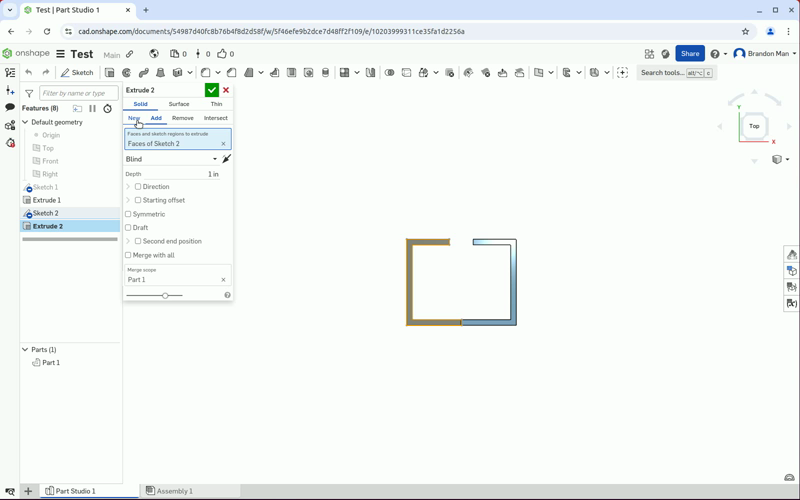
click(137, 120)
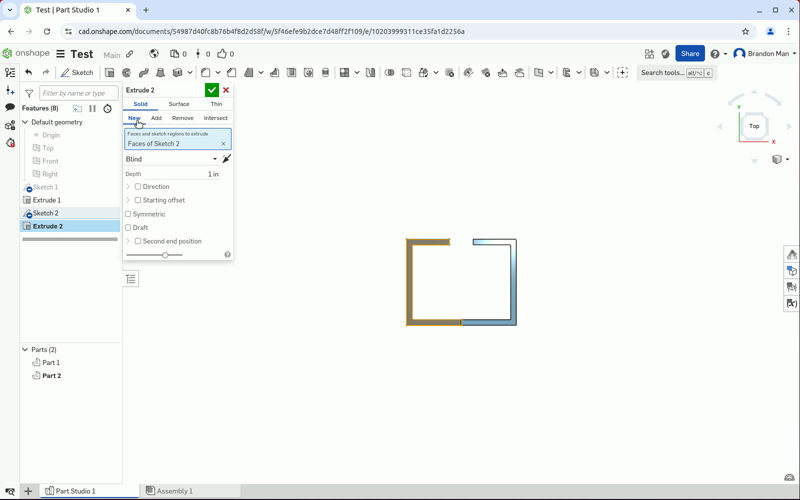
key(tab, 4)
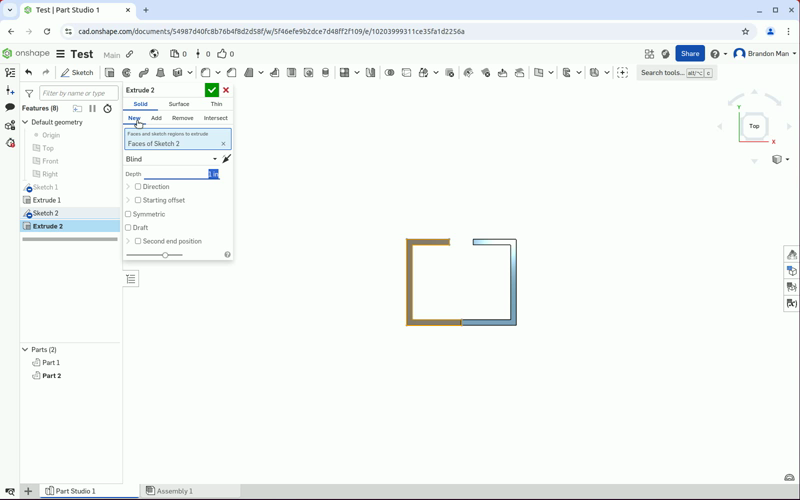
text(19.979)
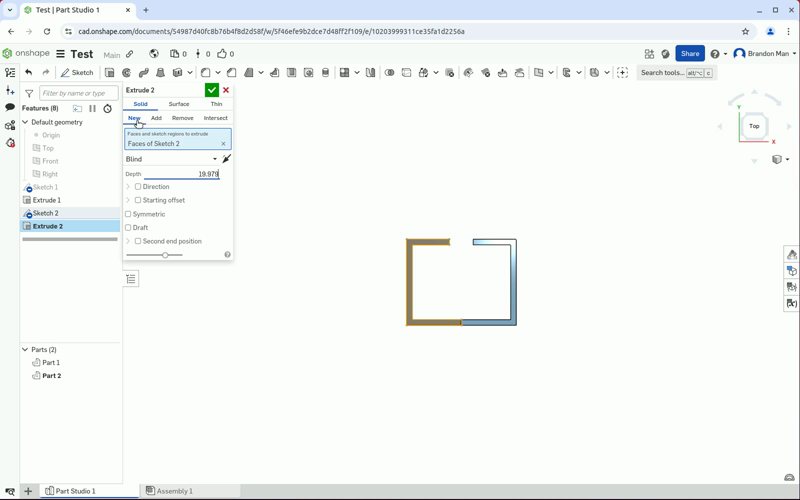
key(enter)
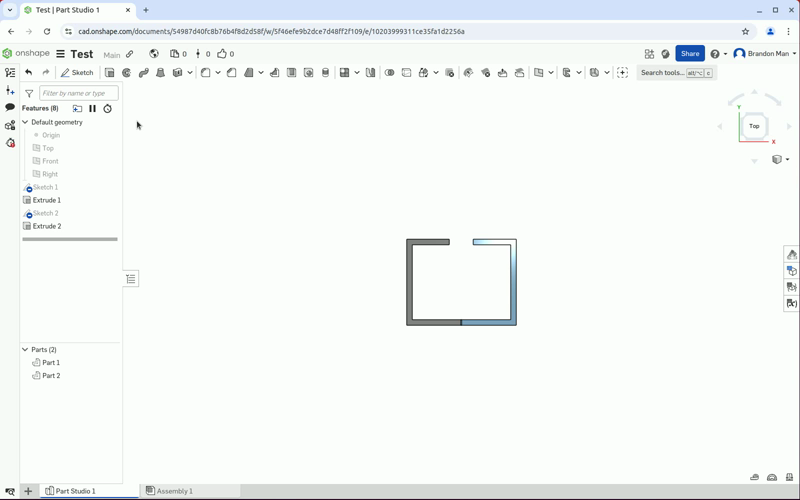
key(shift+h)
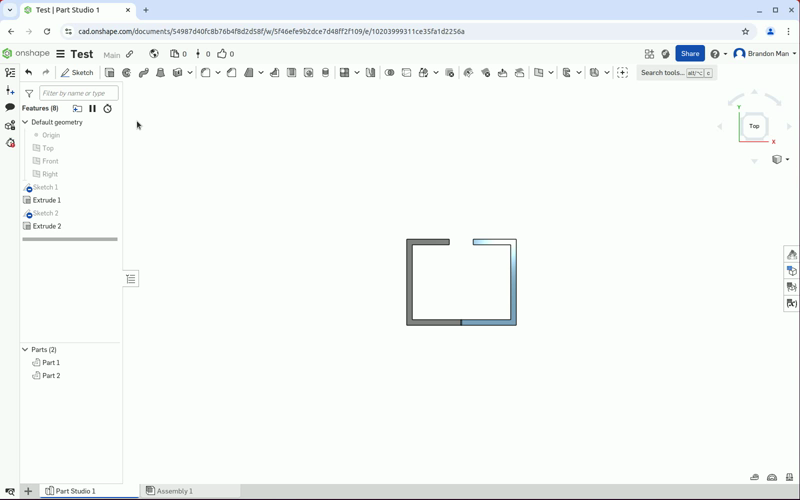
key(shift+h)
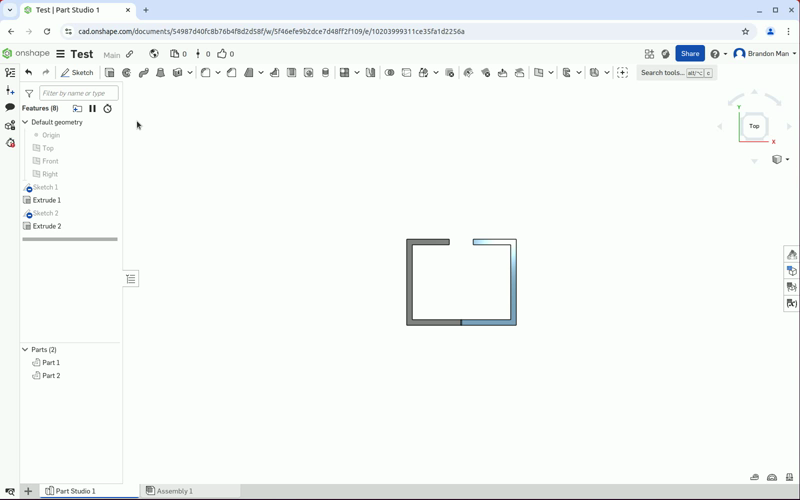
mouse_move(73, 189)
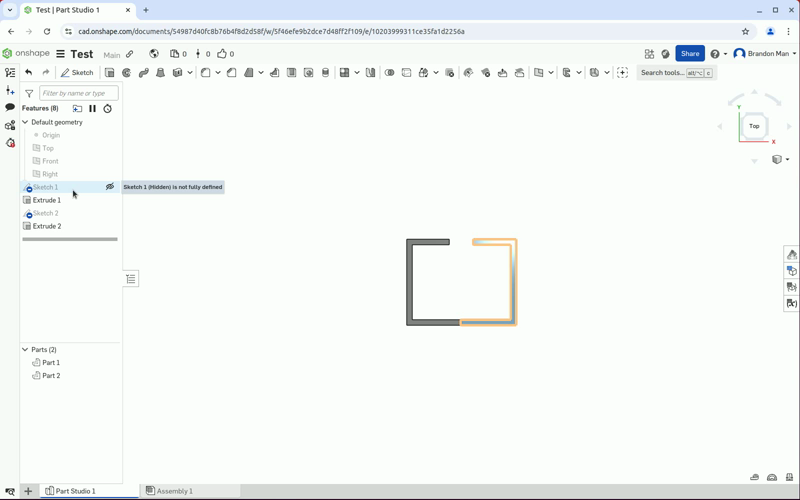
click(73, 189)
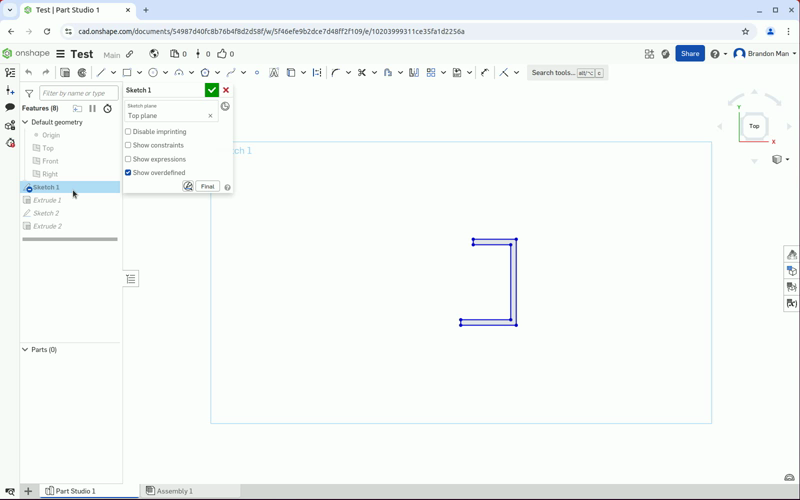
mouse_move(229, 92)
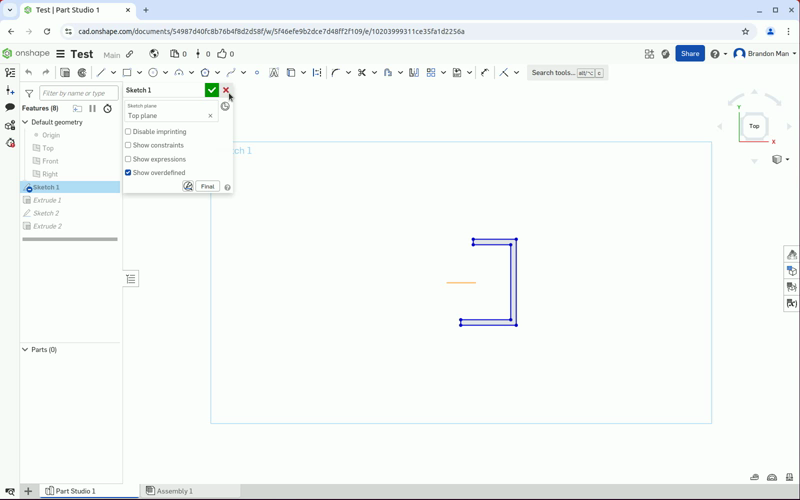
click(229, 92)
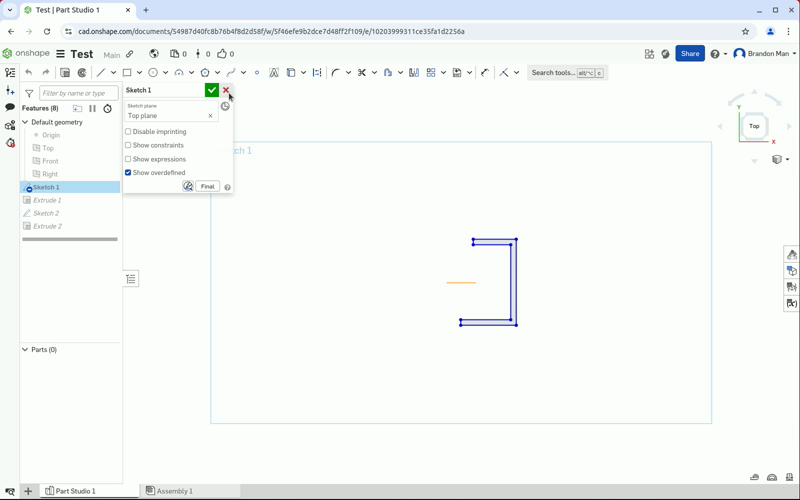
key(shift+s)
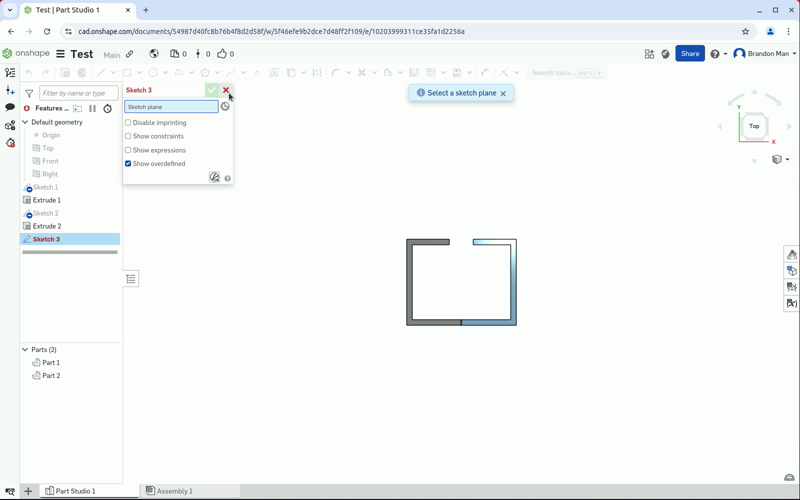
mouse_move(73, 150)
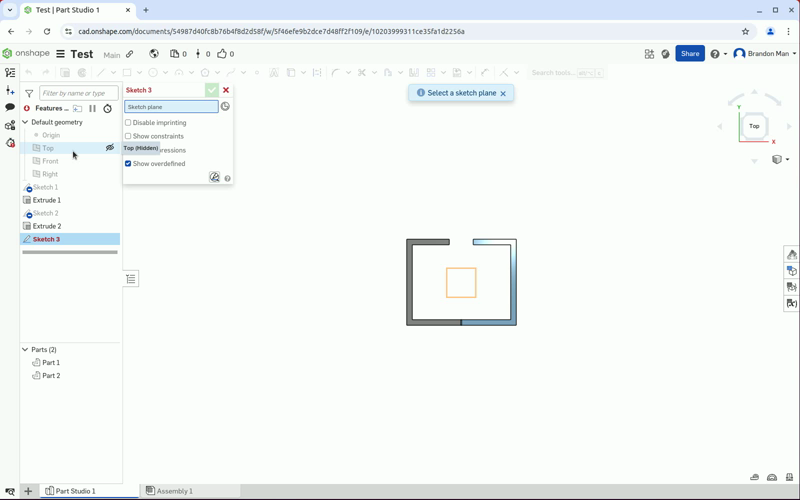
click(73, 150)
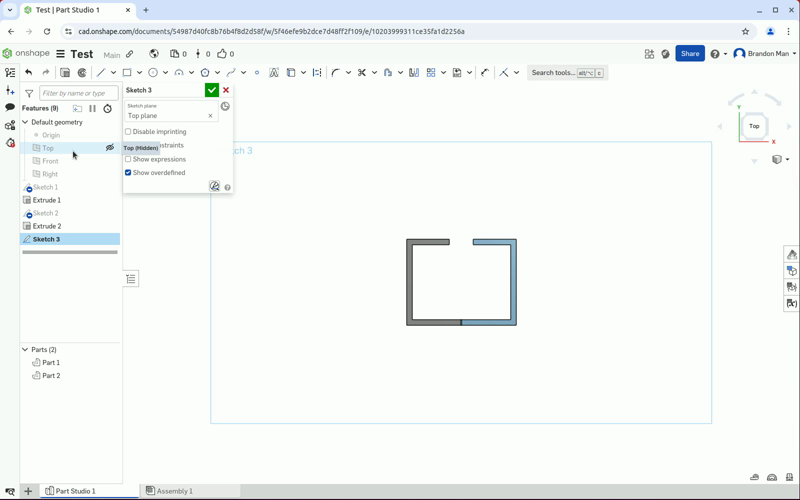
mouse_move(73, 352)
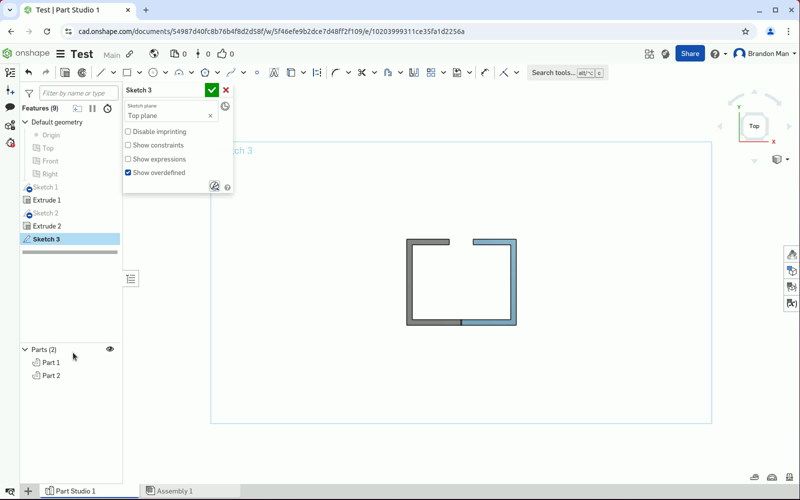
key(y)
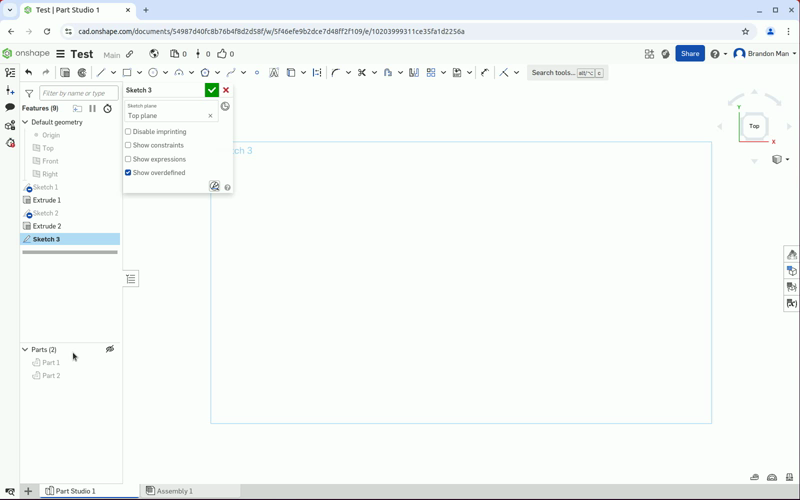
key(l)
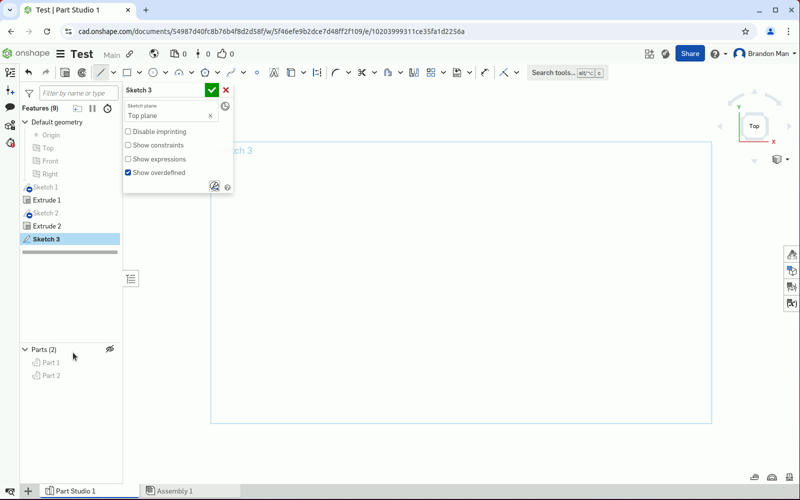
key_down(shift)
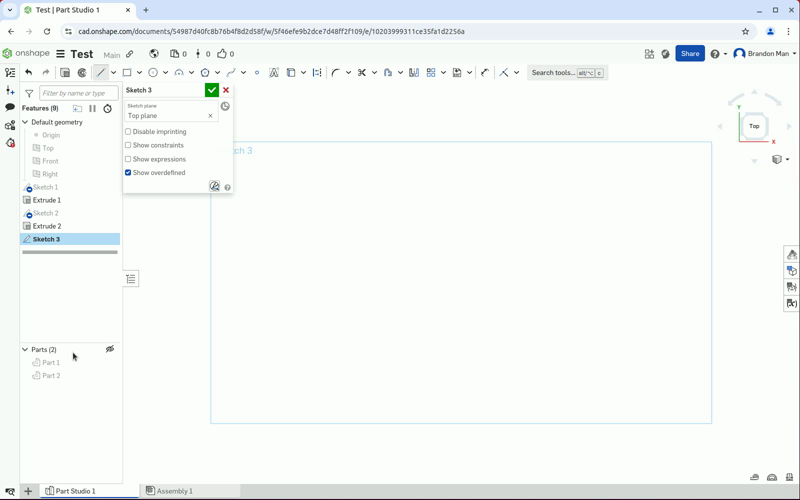
mouse_move(411, 319)
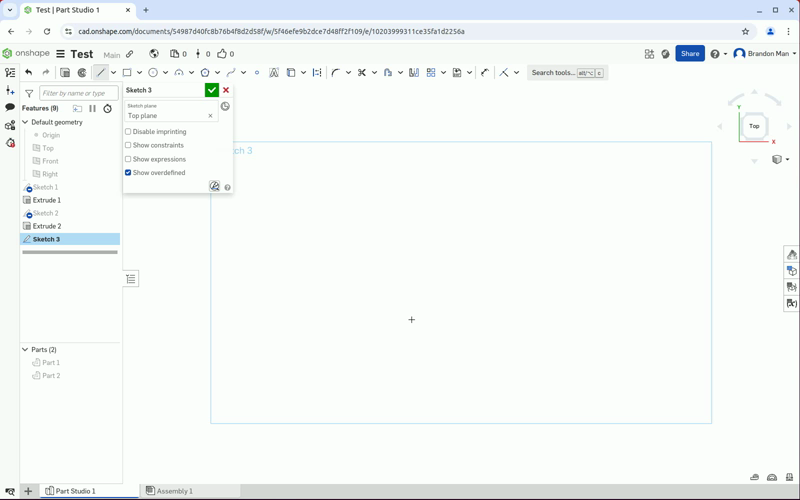
click(411, 319)
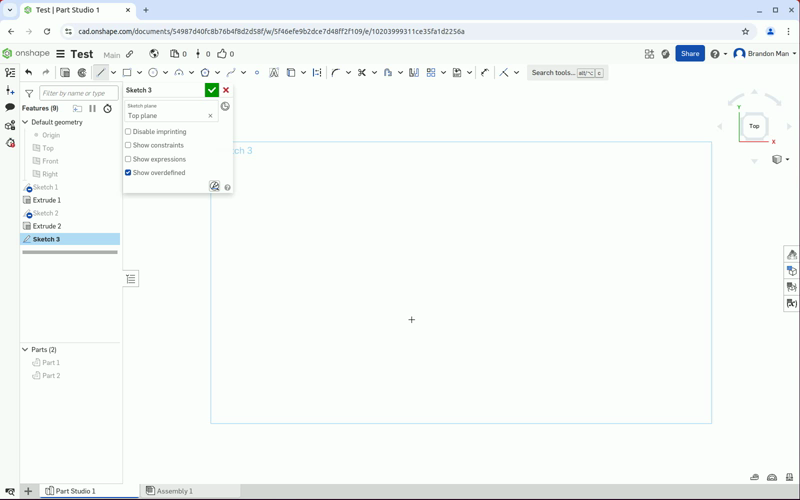
key_up(shift)
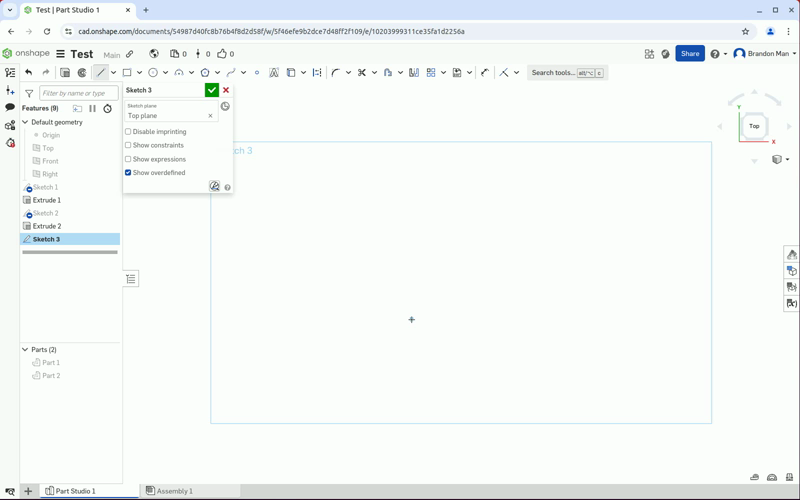
key_down(shift)
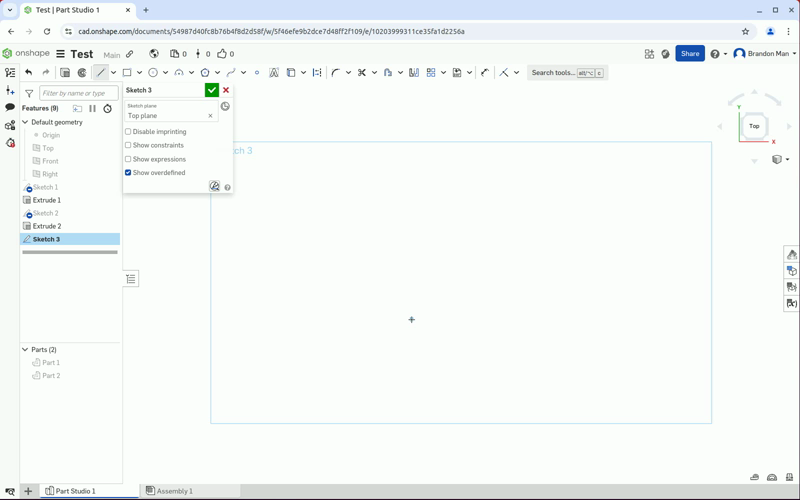
mouse_move(441, 319)
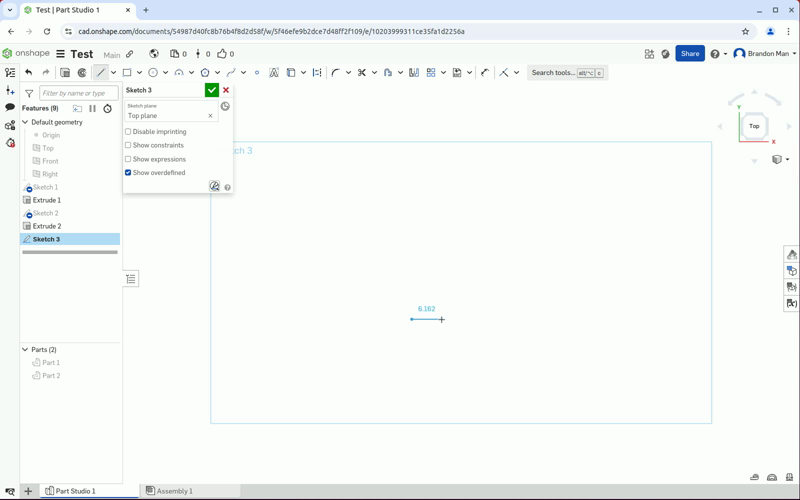
mouse_move(460, 319)
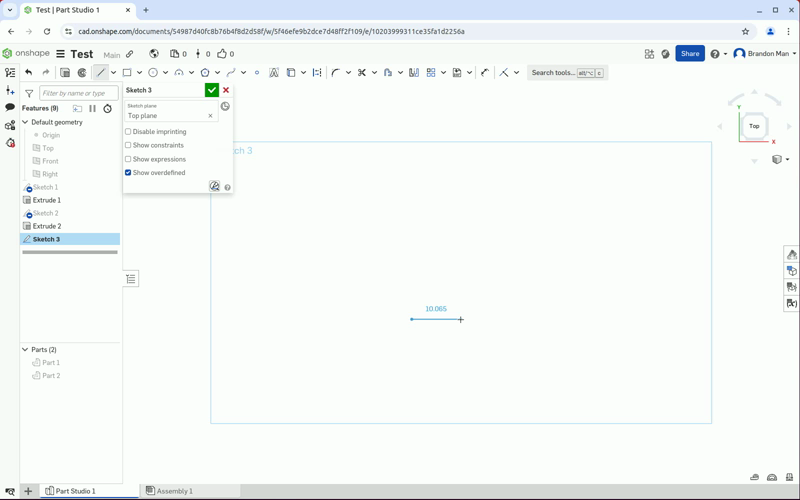
click(460, 319)
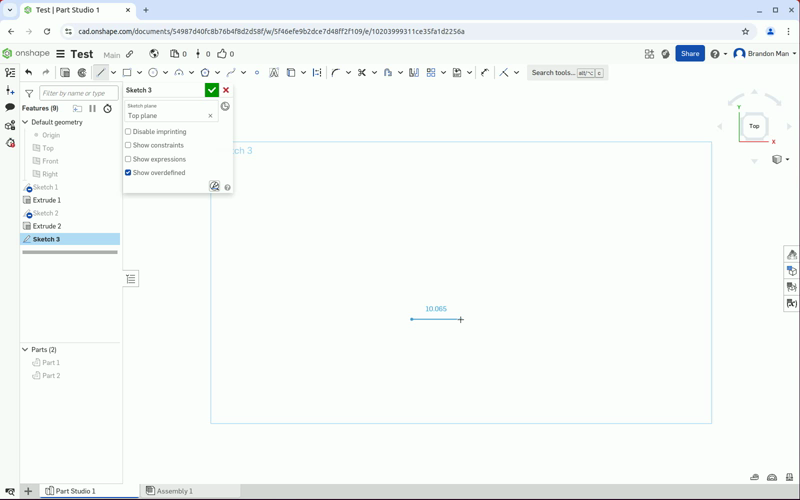
key_up(shift)
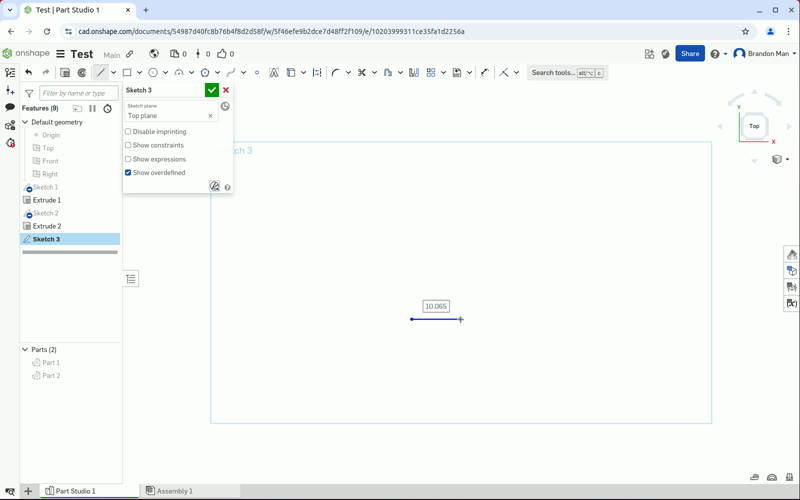
key_down(shift)
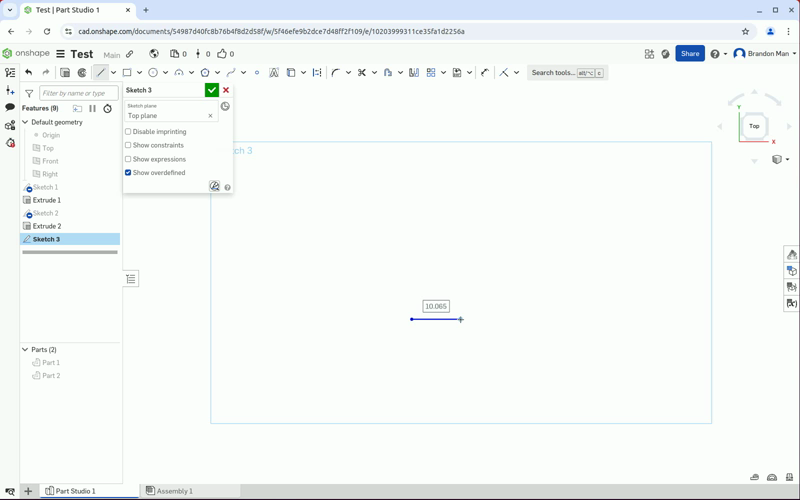
mouse_move(460, 245)
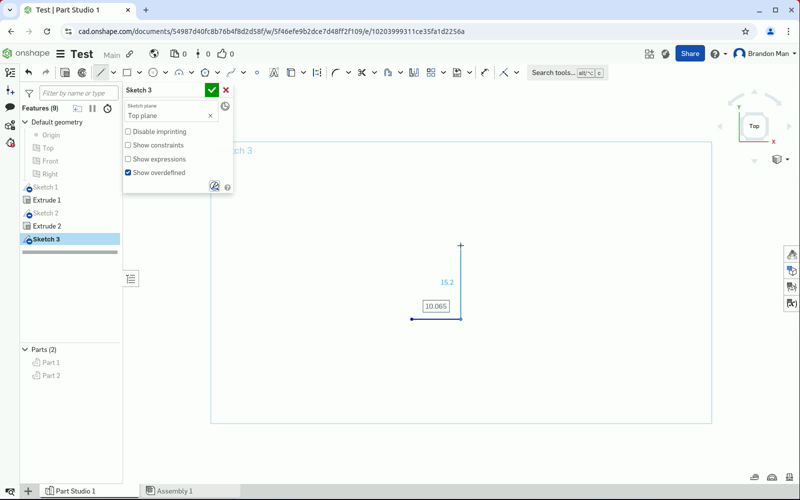
click(460, 245)
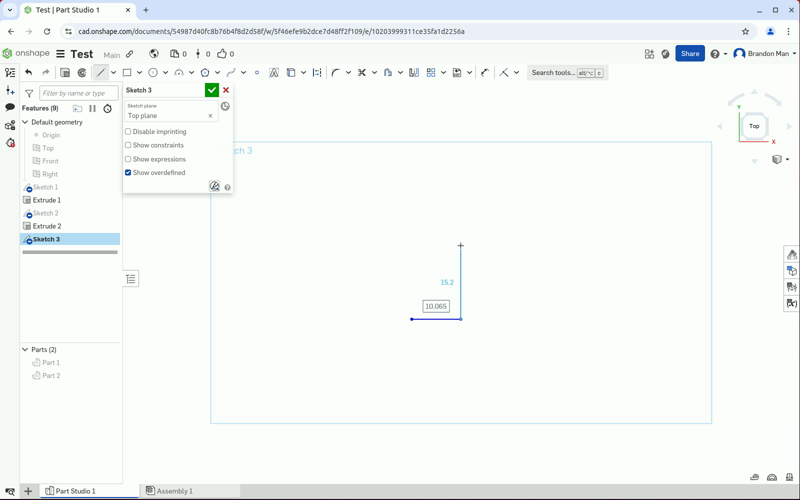
key_up(shift)
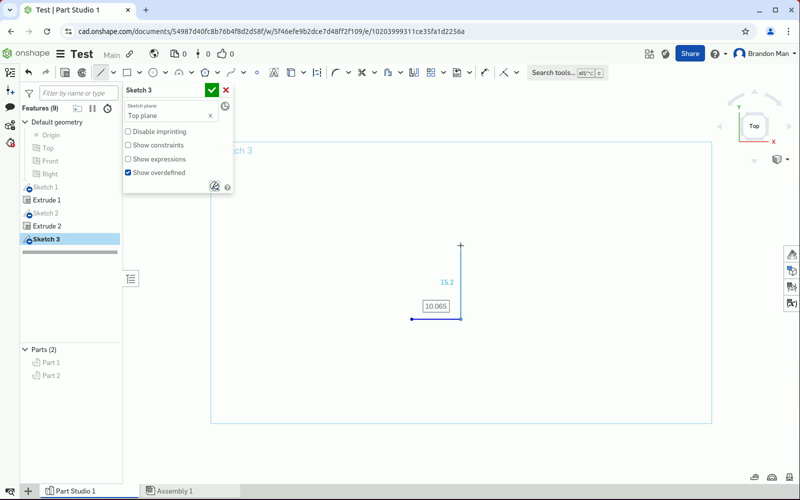
key_down(shift)
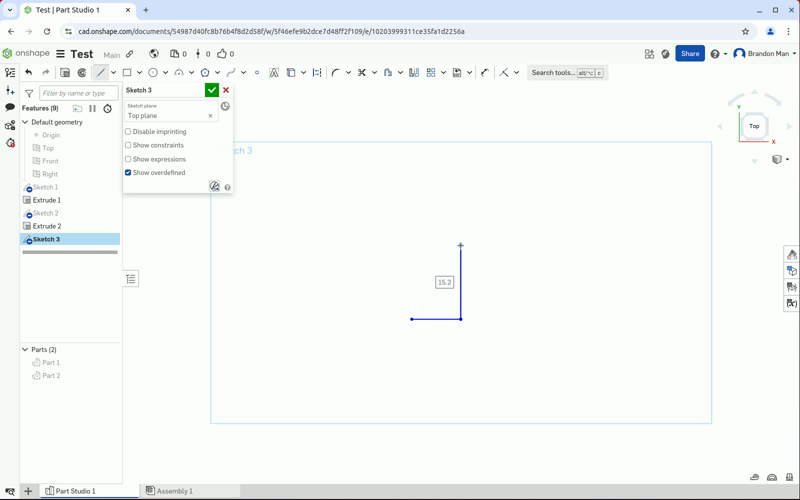
mouse_move(490, 245)
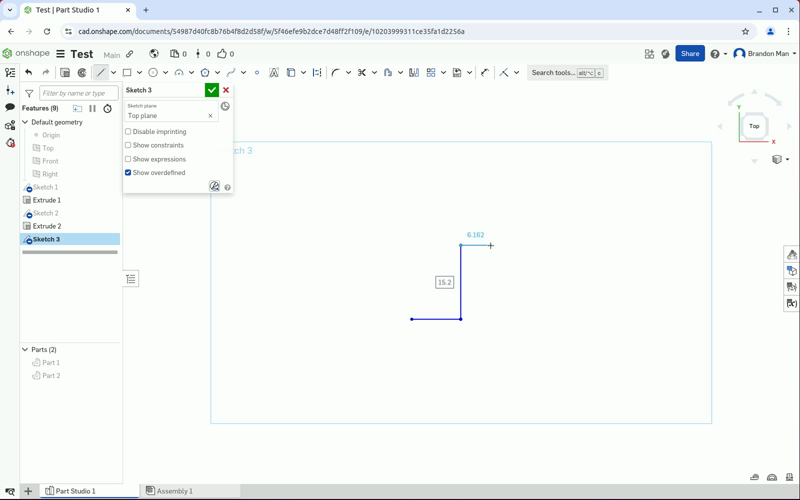
mouse_move(449, 245)
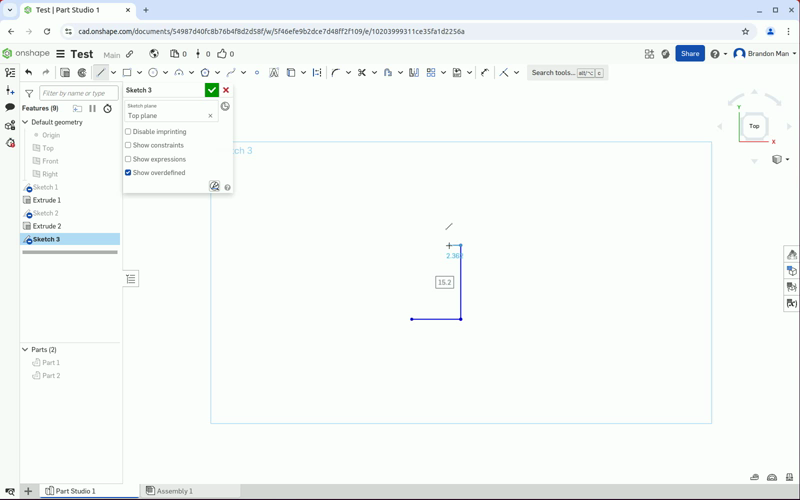
click(449, 245)
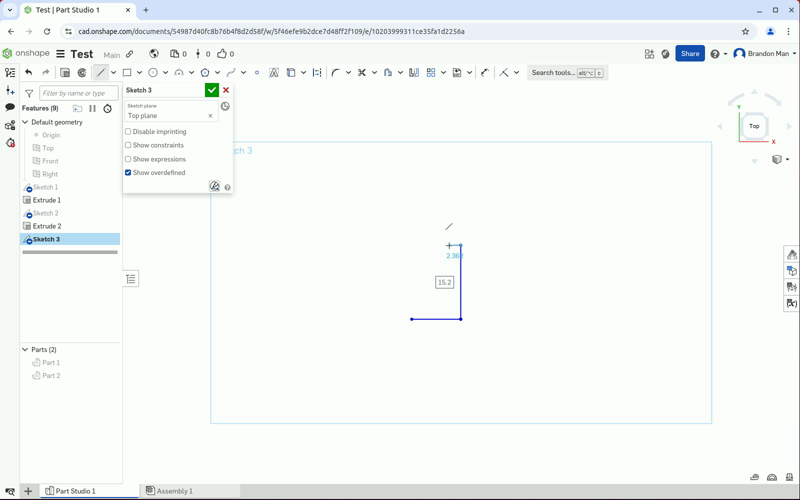
key_up(shift)
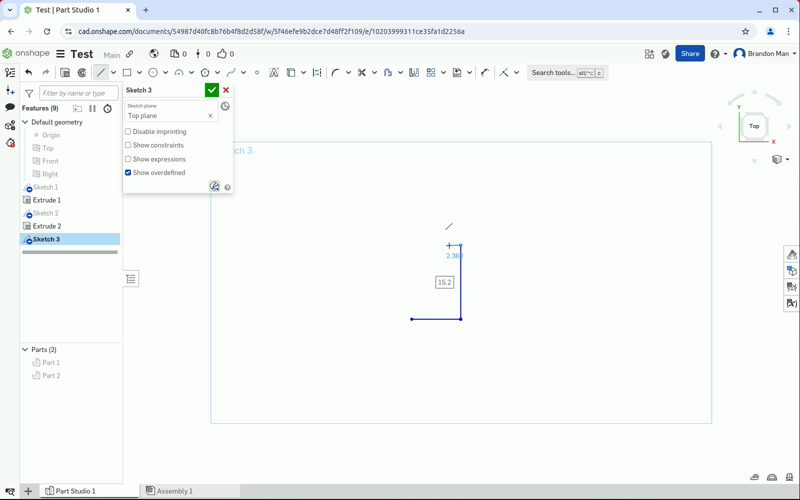
key_down(shift)
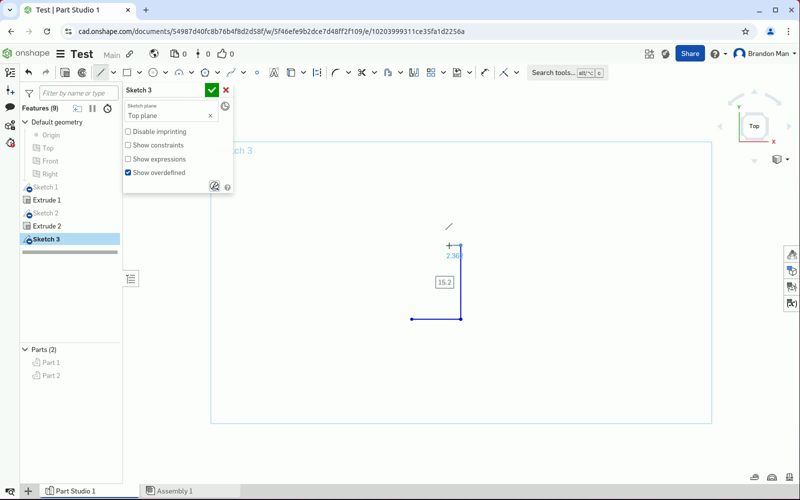
mouse_move(479, 245)
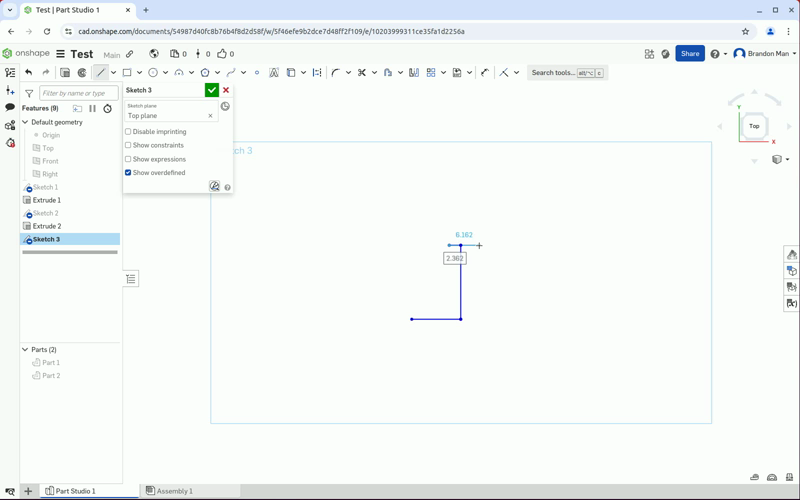
mouse_move(411, 245)
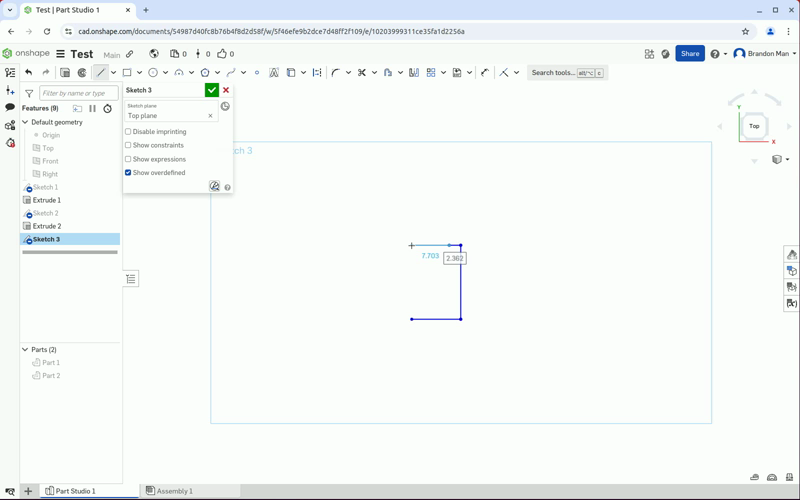
click(411, 245)
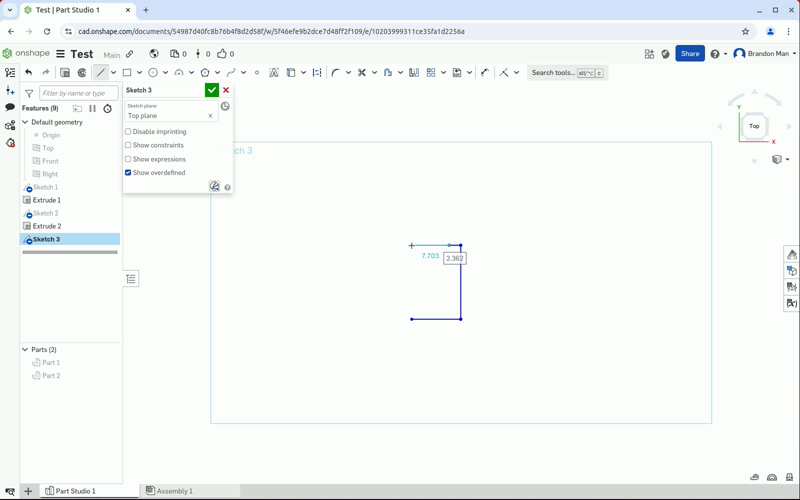
key_up(shift)
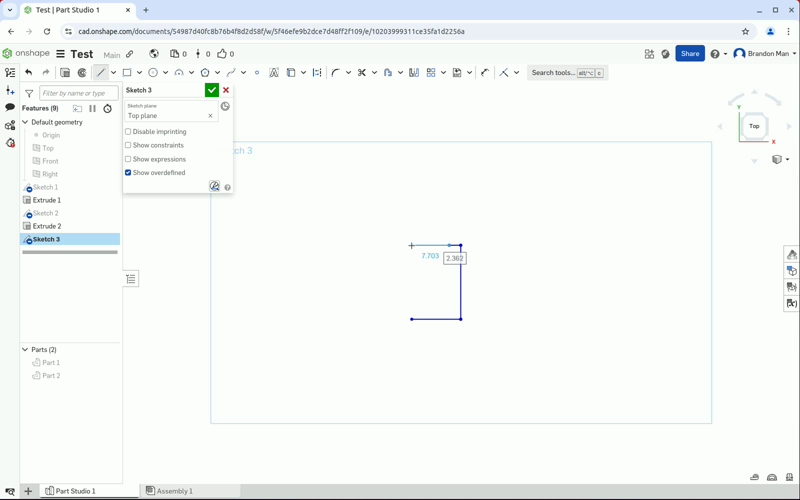
key_down(shift)
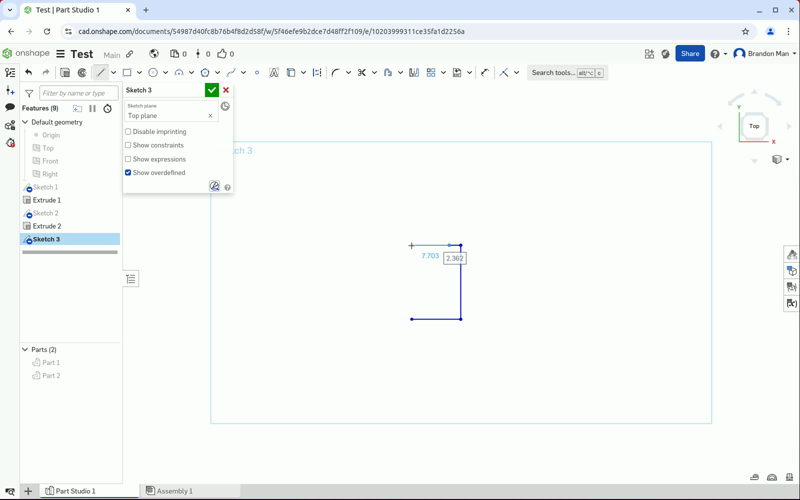
mouse_move(411, 319)
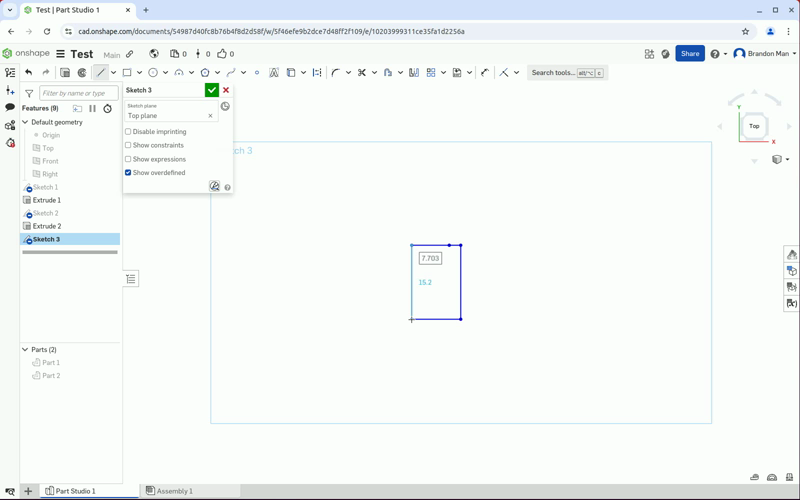
key_up(shift)
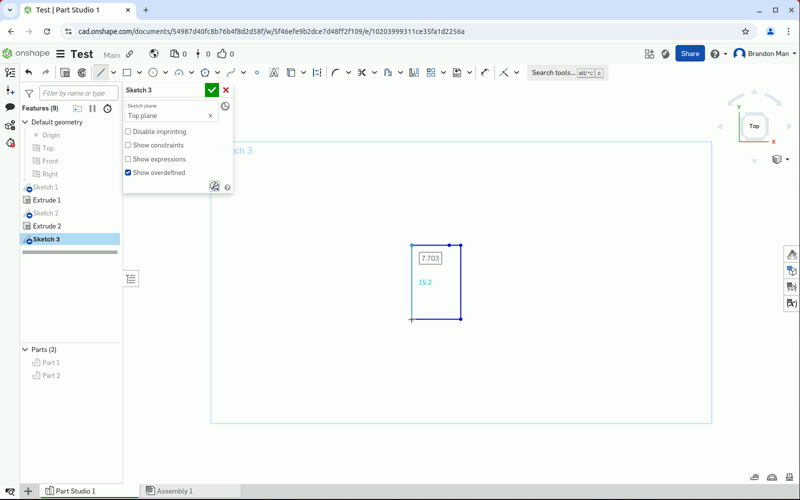
click(411, 319)
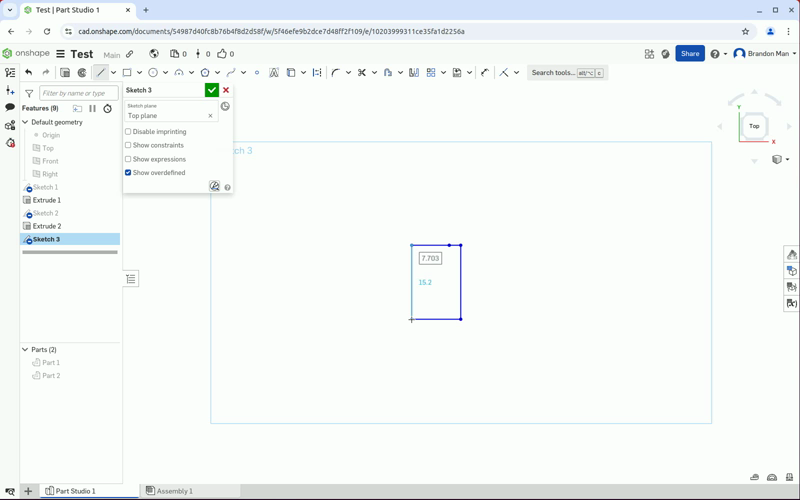
key(esc)
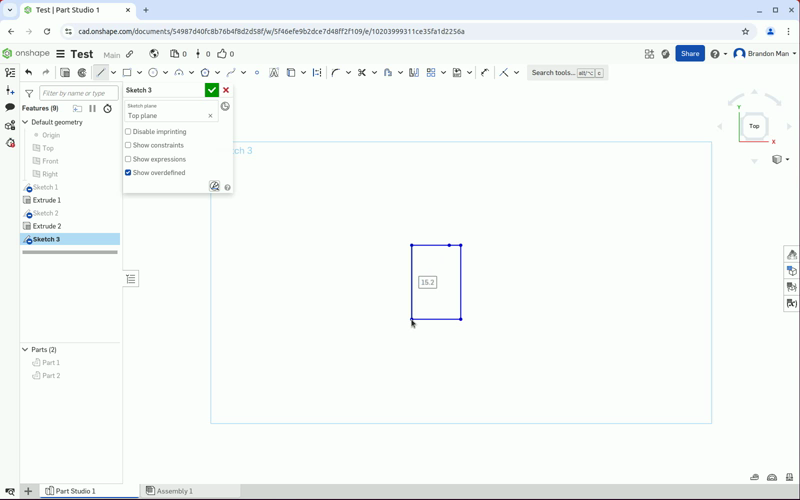
mouse_move(447, 252)
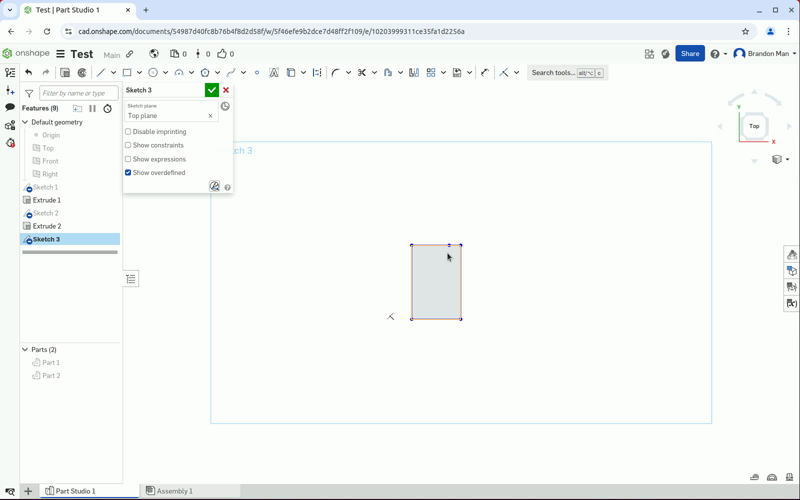
click(447, 252)
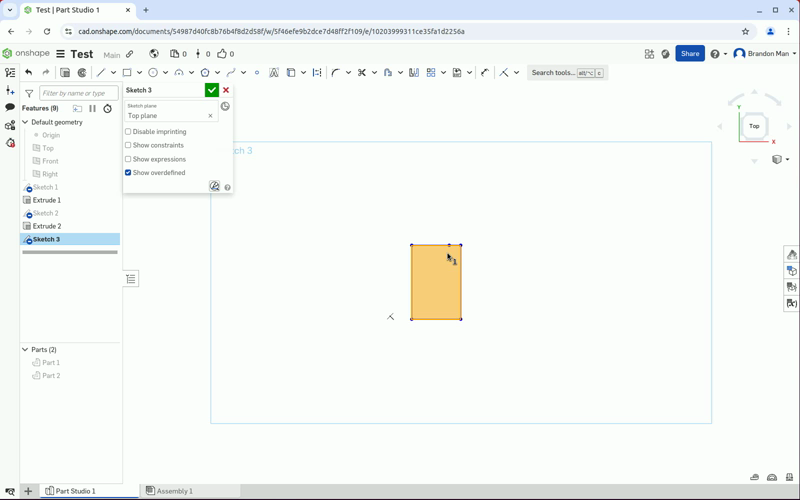
mouse_move(73, 352)
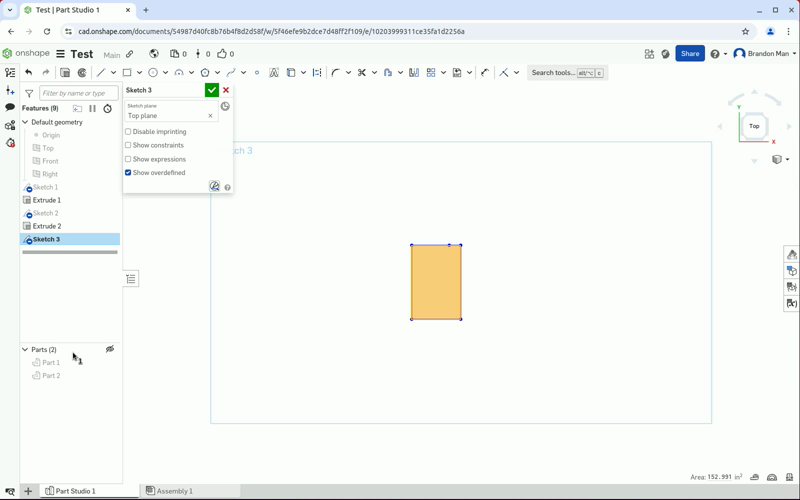
key(shift+y)
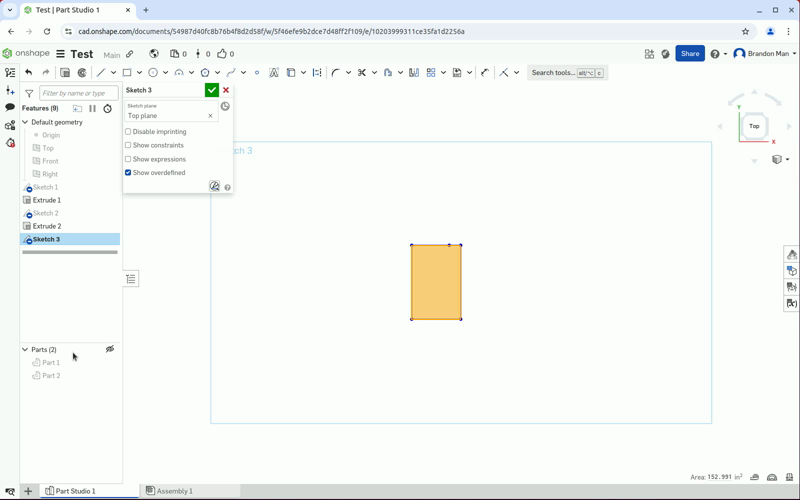
key(shift+e)
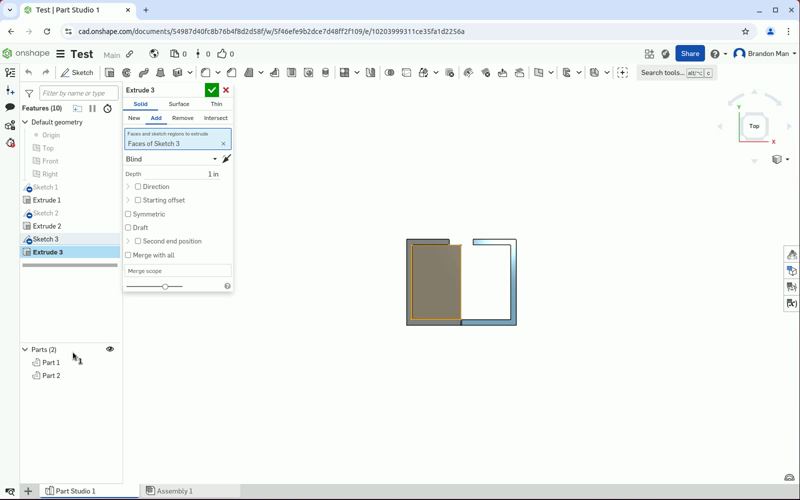
mouse_move(143, 106)
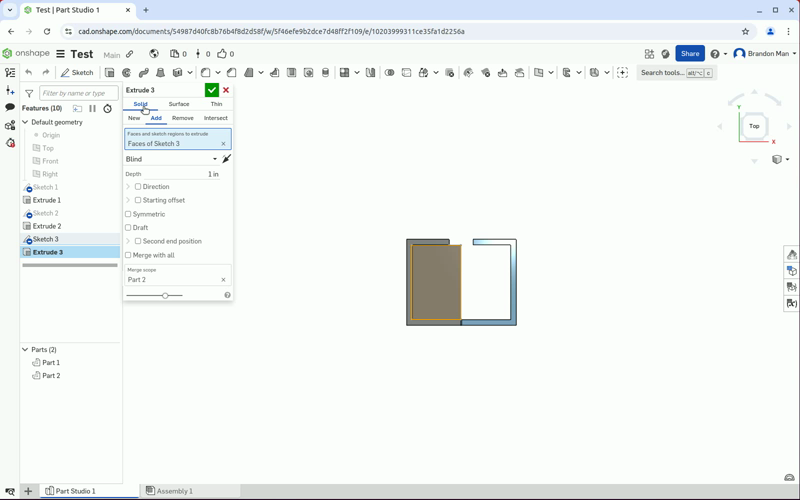
click(143, 106)
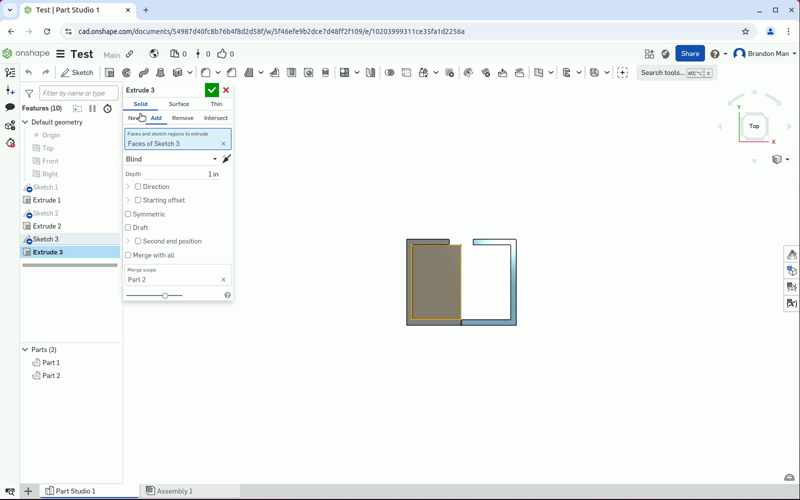
mouse_move(137, 120)
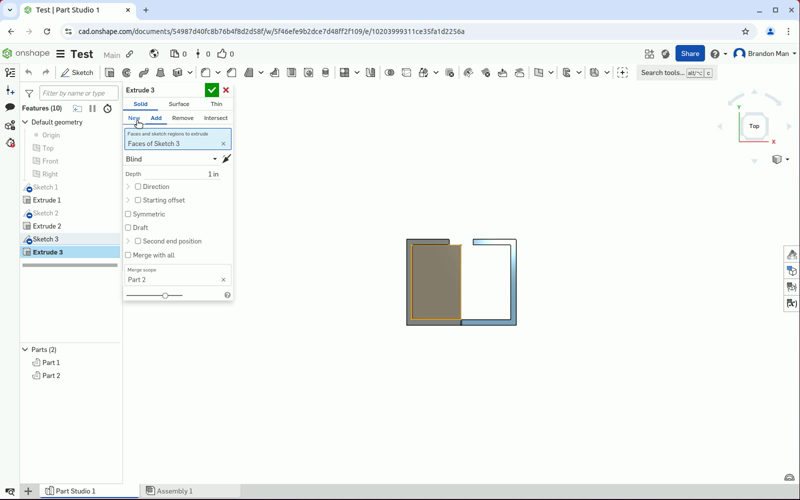
click(137, 120)
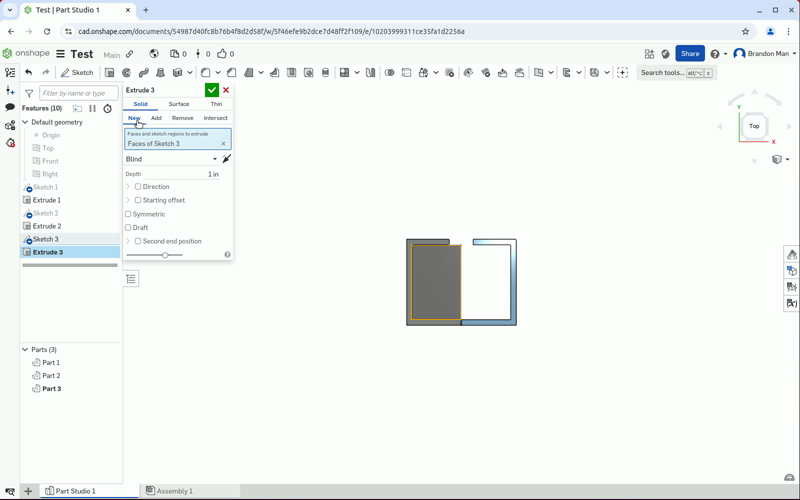
key(tab, 4)
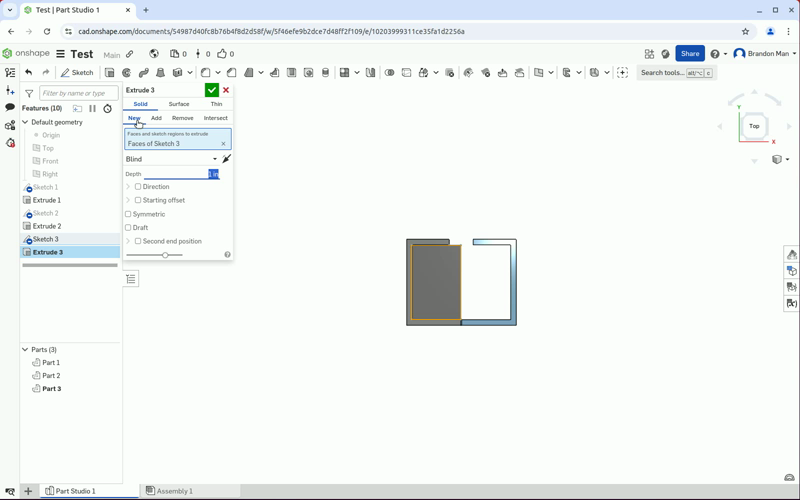
text(0.722)
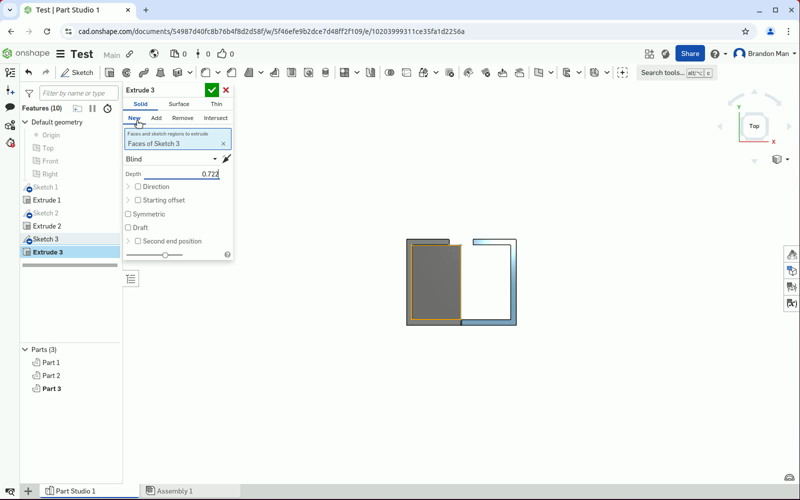
key(enter)
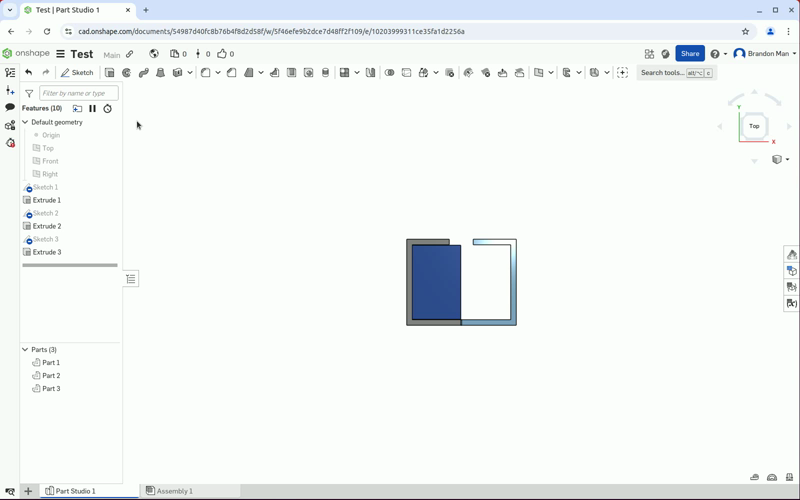
key(shift+h)
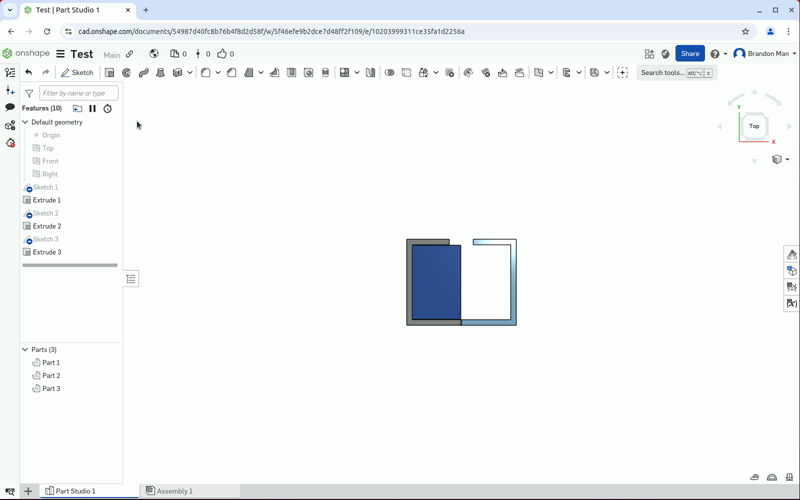
key(shift+h)
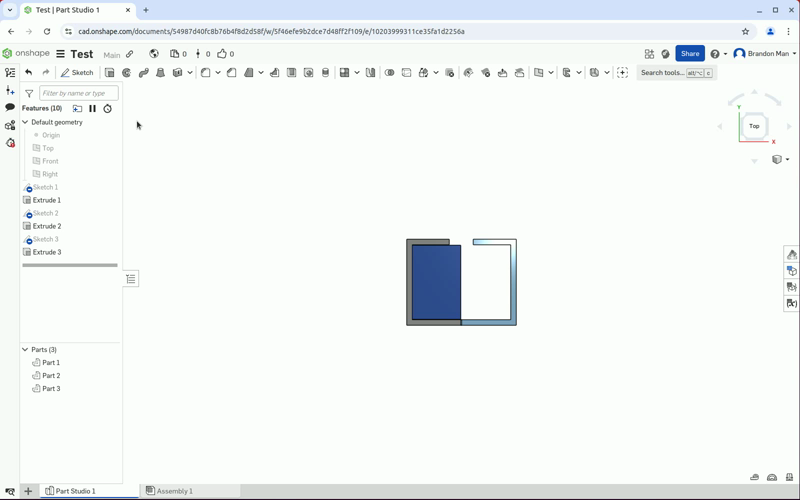
mouse_move(73, 189)
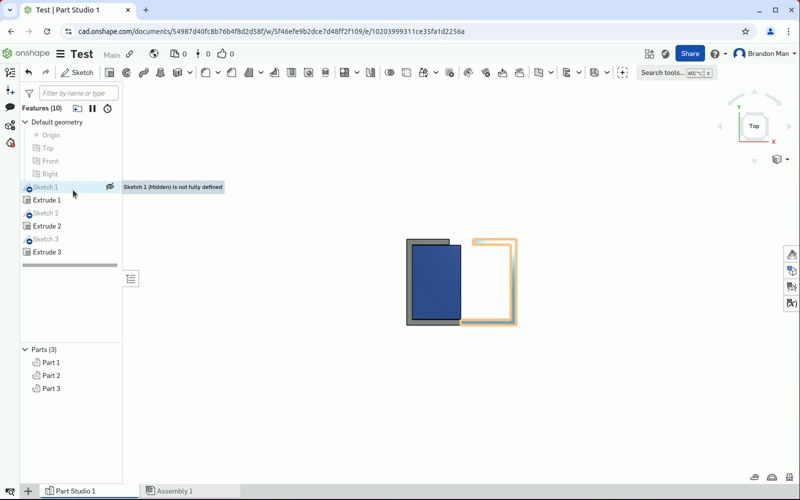
click(73, 189)
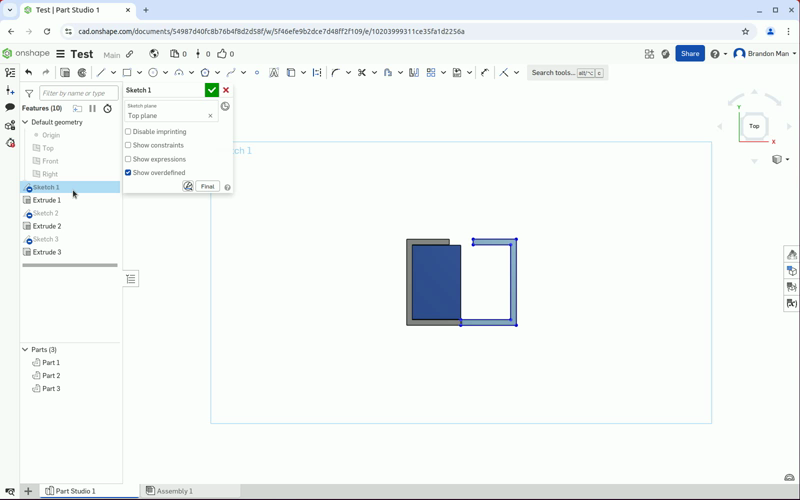
mouse_move(229, 92)
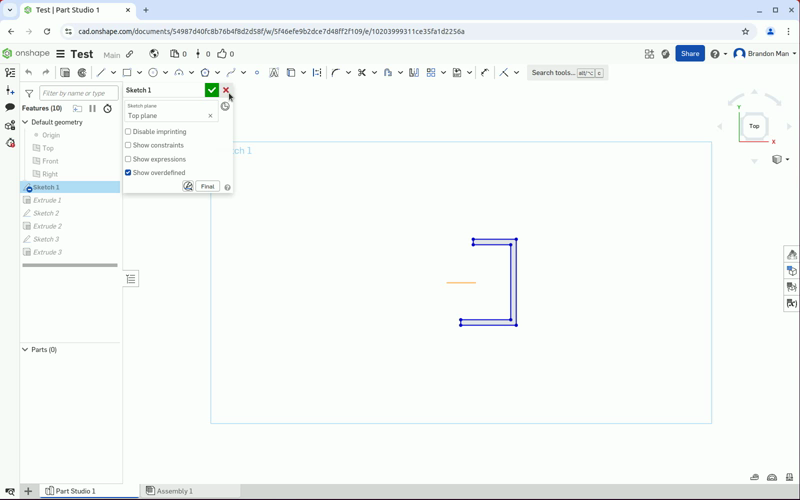
click(229, 92)
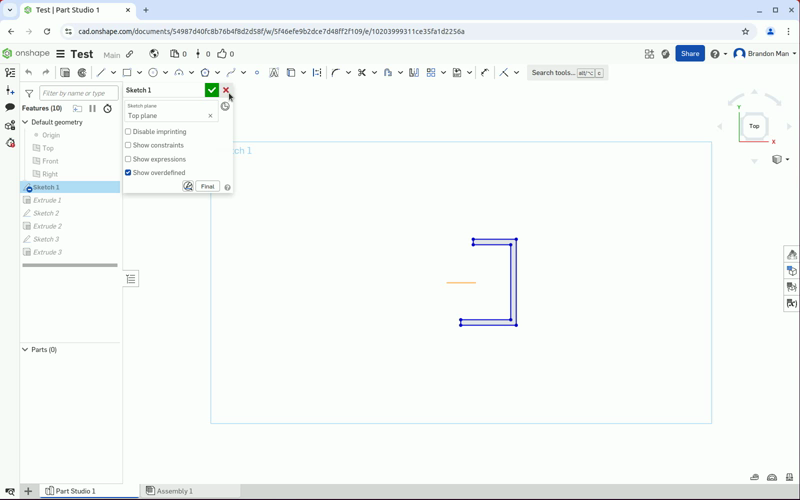
key(shift+s)
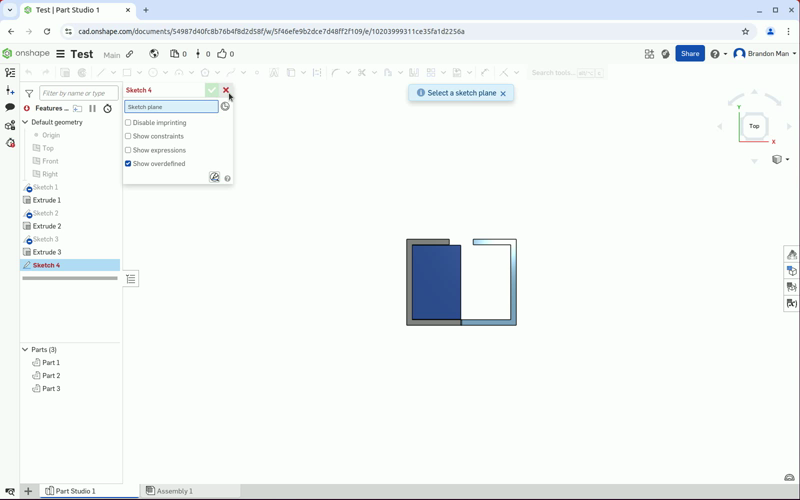
mouse_move(73, 150)
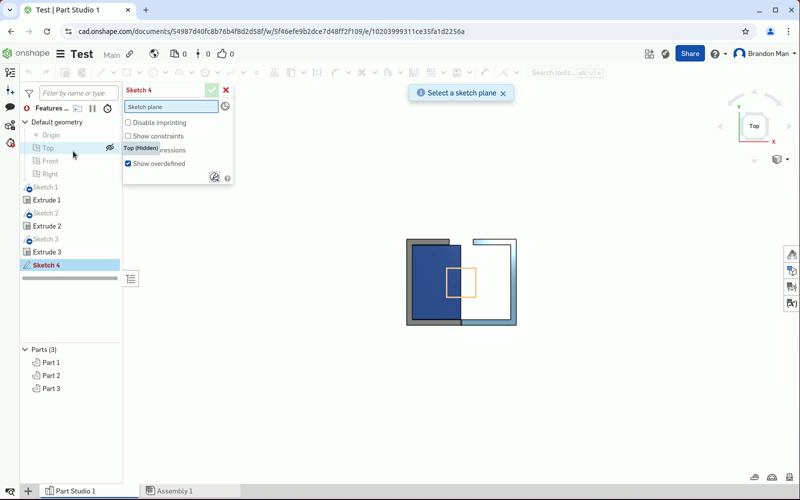
click(73, 150)
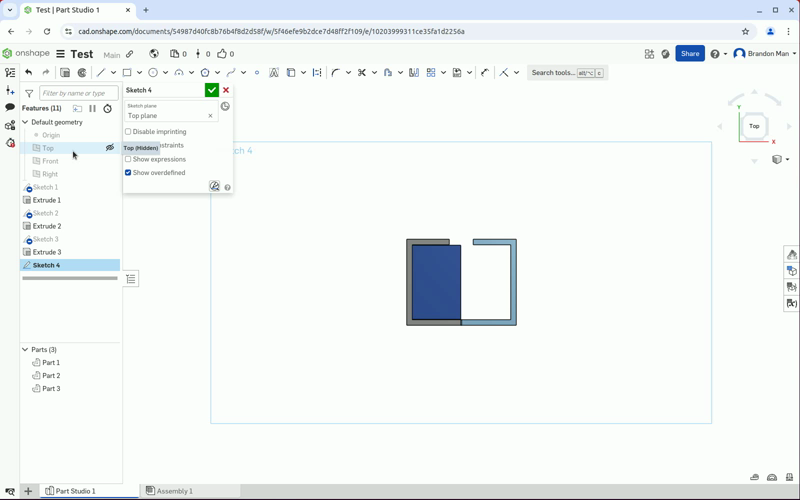
mouse_move(73, 352)
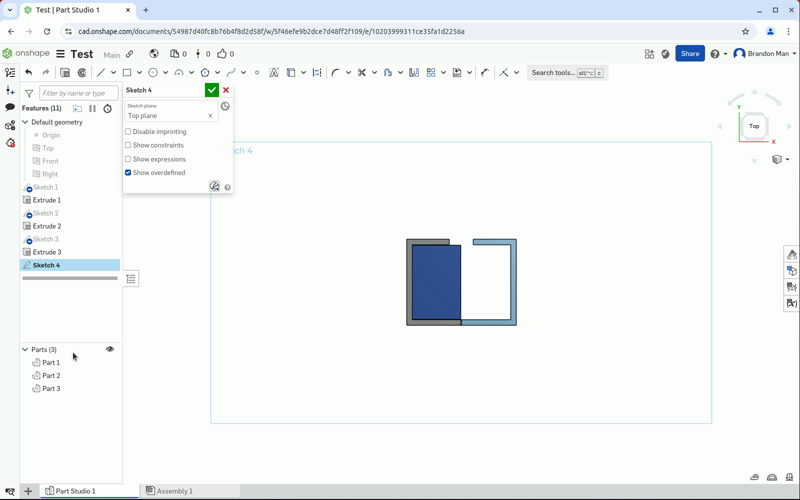
key(y)
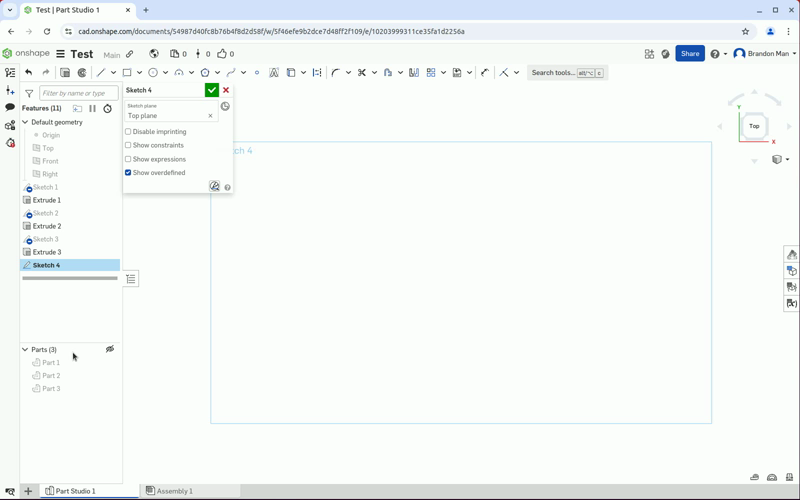
key(l)
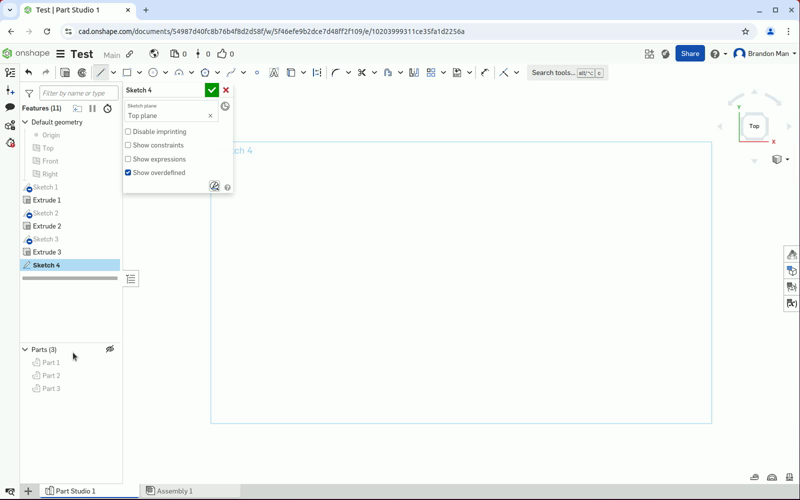
key_down(shift)
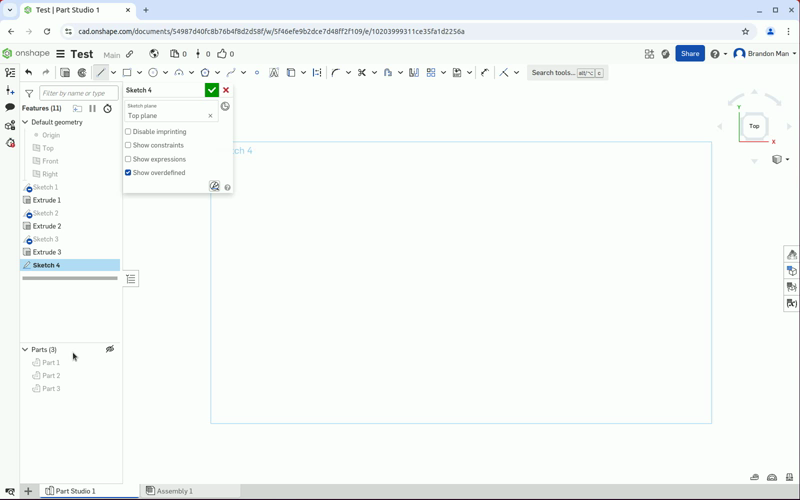
mouse_move(460, 319)
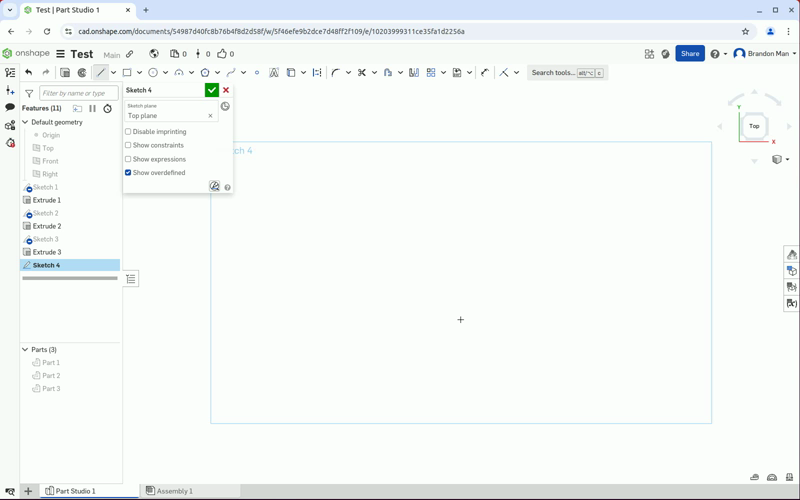
click(460, 319)
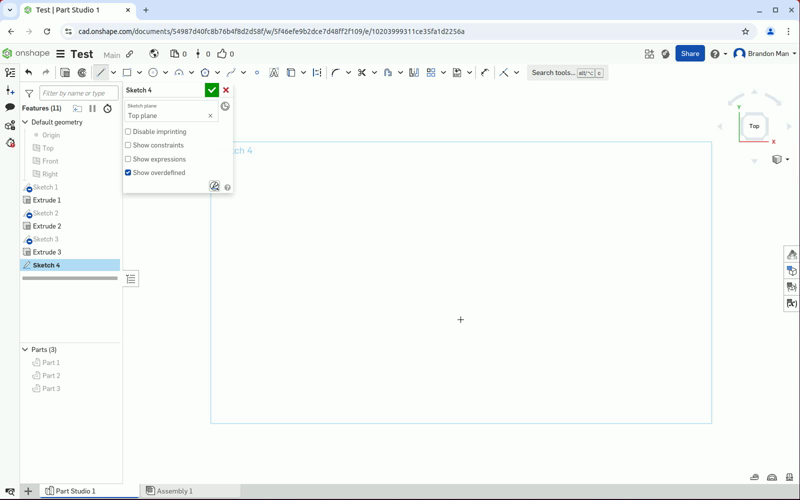
key_up(shift)
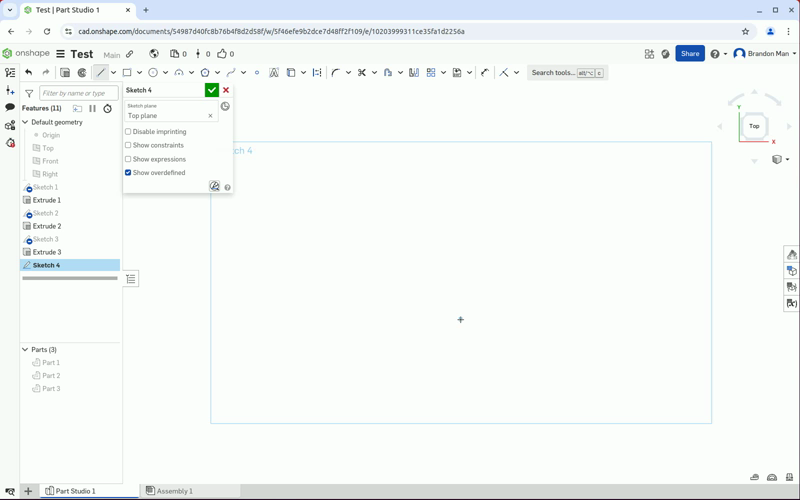
key_down(shift)
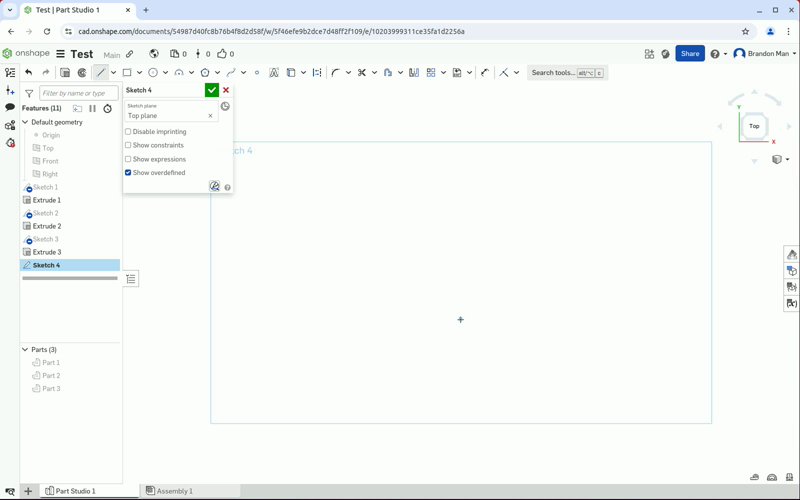
mouse_move(490, 319)
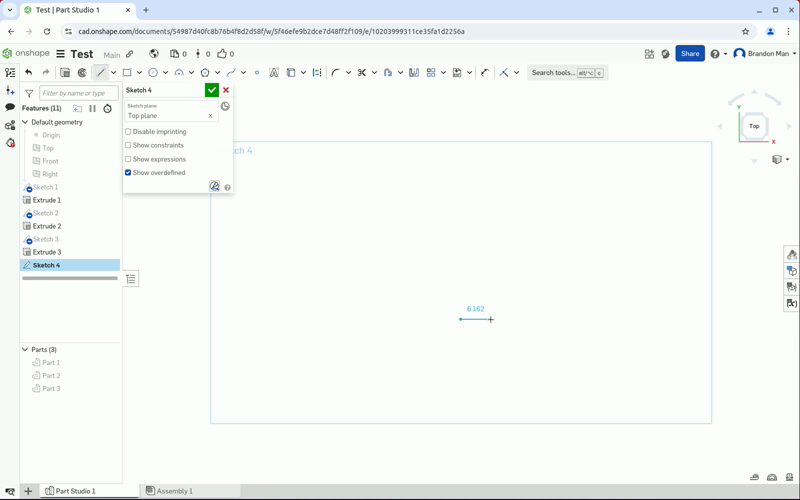
mouse_move(510, 319)
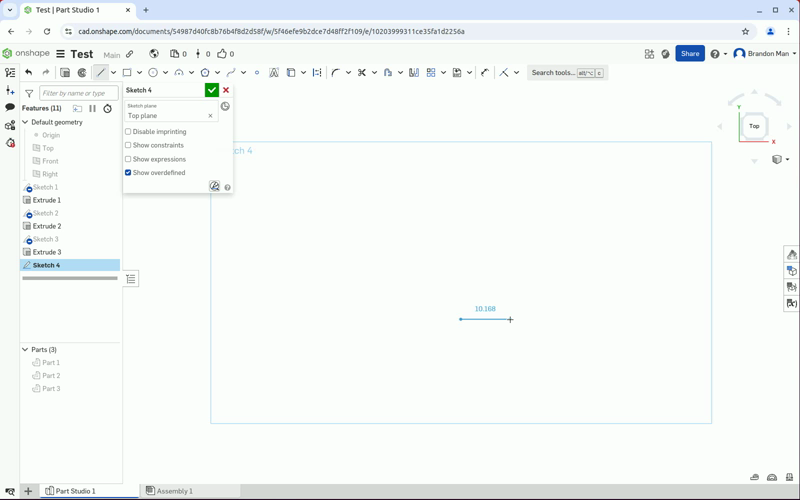
click(510, 319)
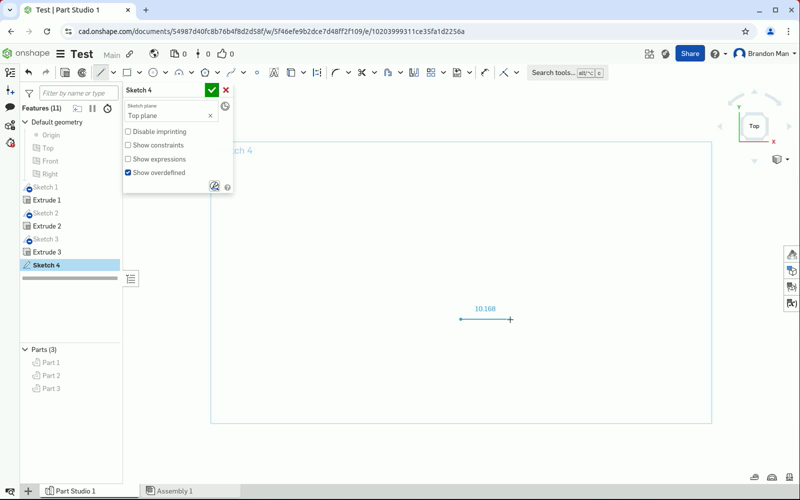
key_up(shift)
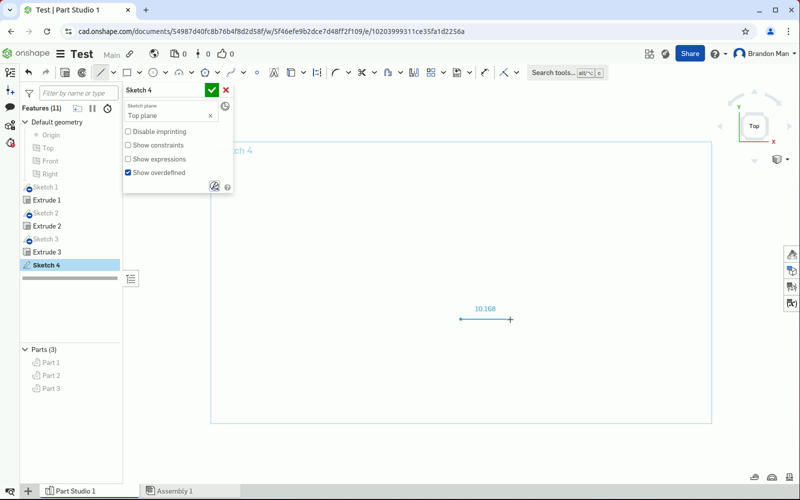
key_down(shift)
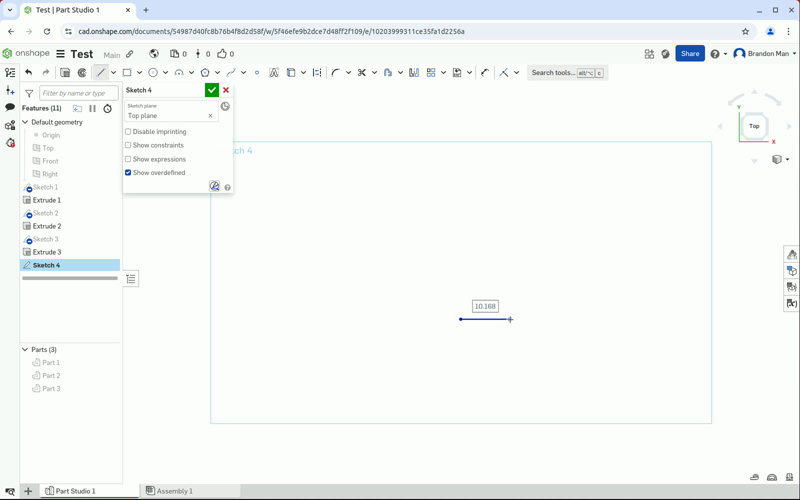
mouse_move(510, 245)
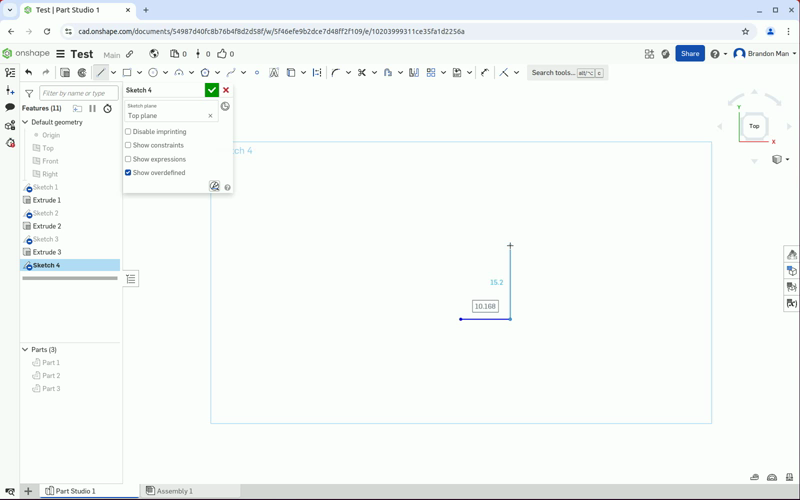
click(510, 245)
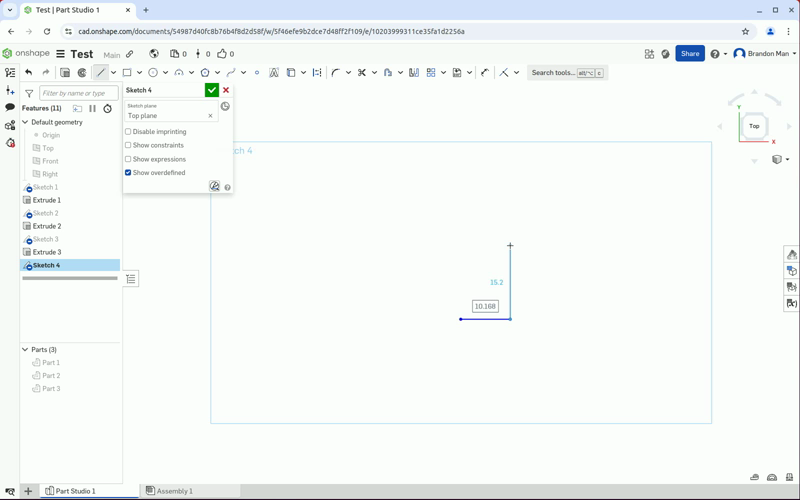
key_up(shift)
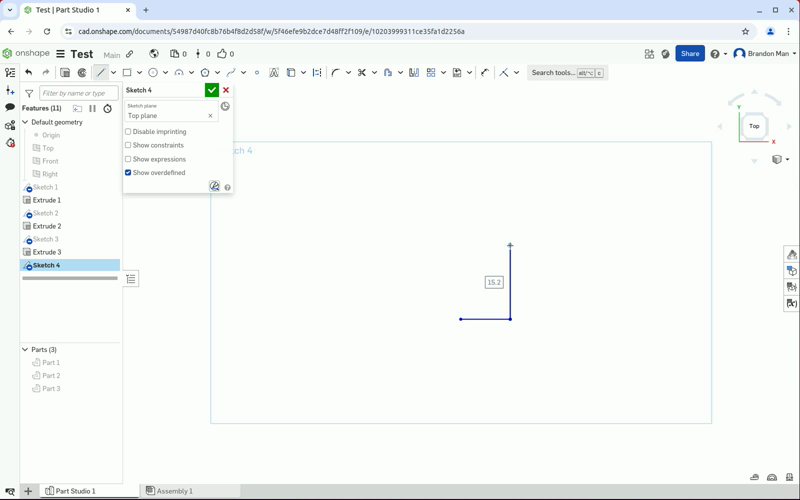
key_down(shift)
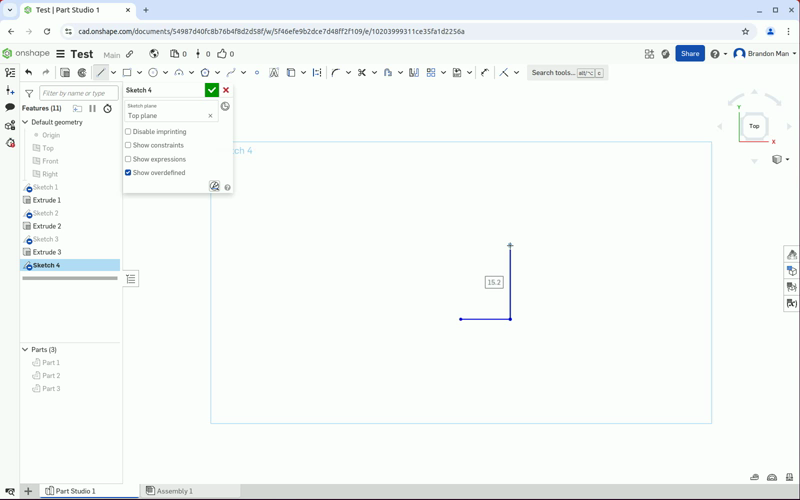
mouse_move(540, 245)
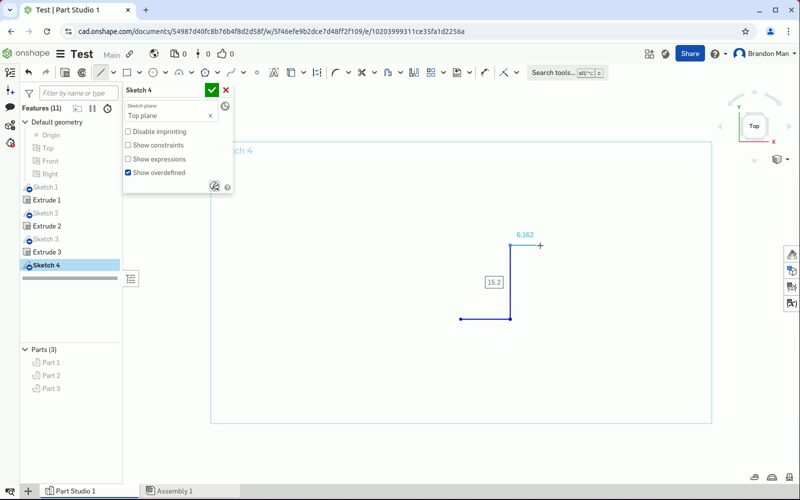
mouse_move(473, 245)
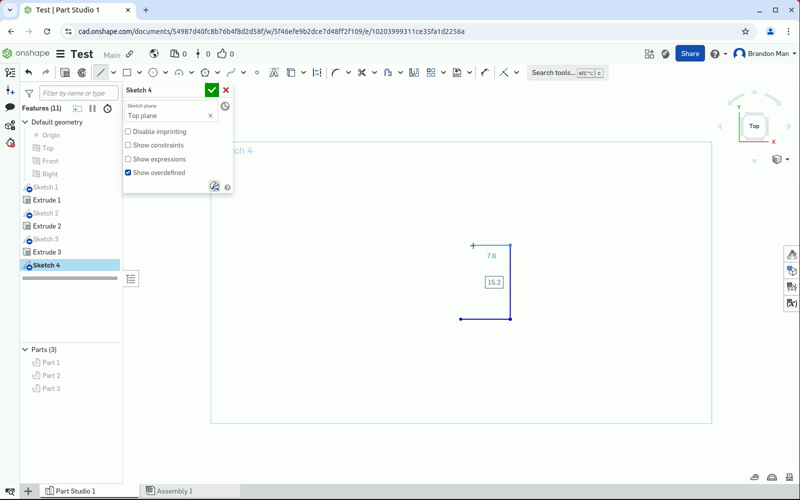
click(473, 245)
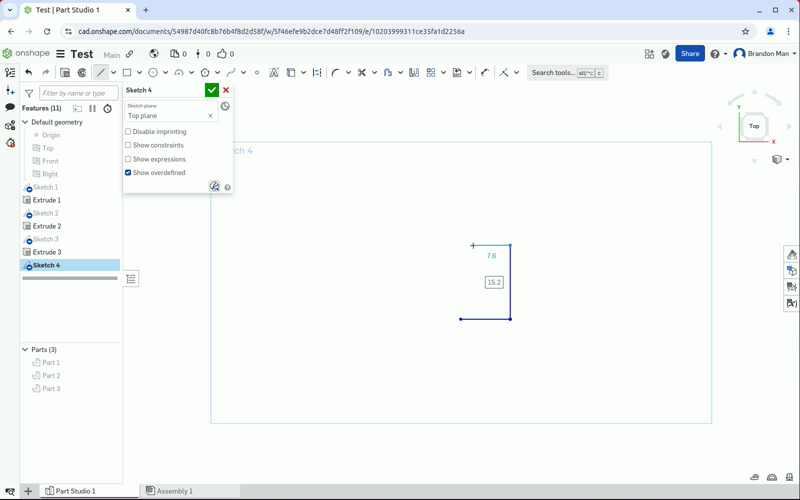
key_up(shift)
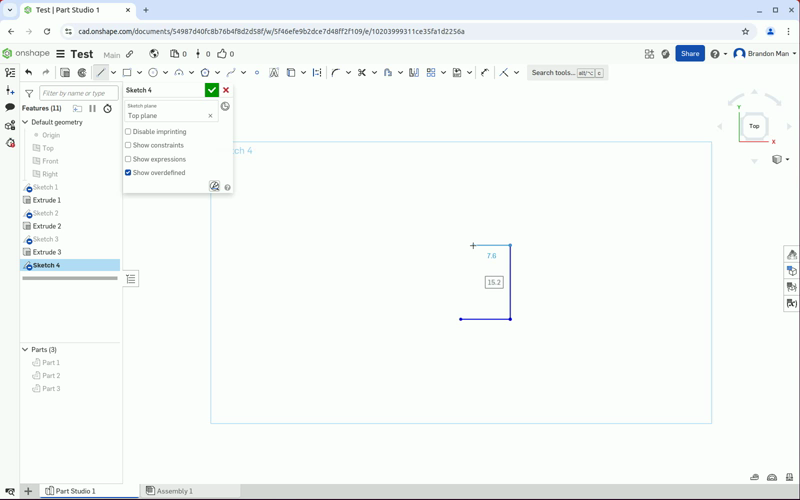
key_down(shift)
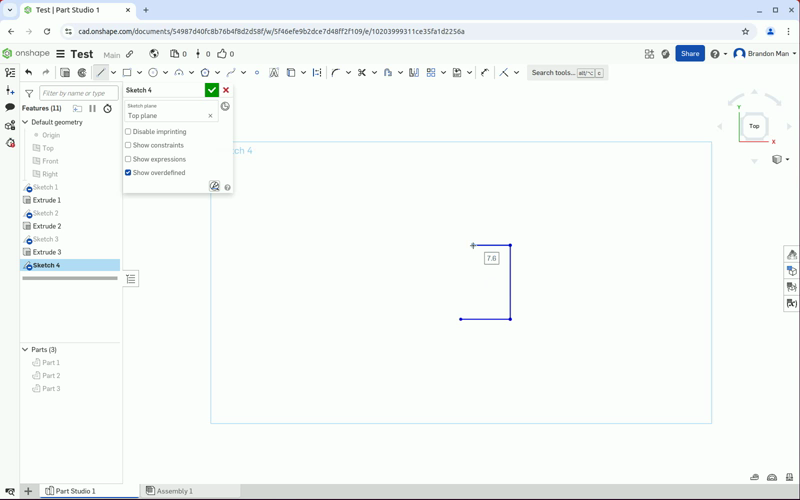
mouse_move(503, 245)
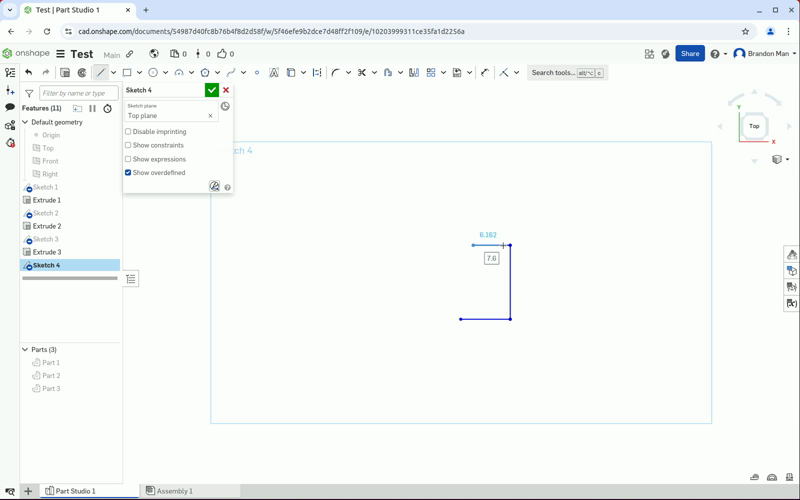
mouse_move(460, 245)
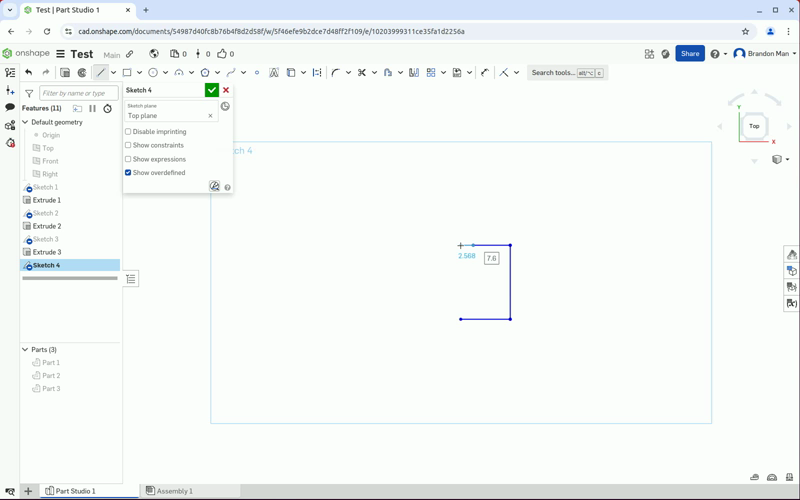
click(460, 245)
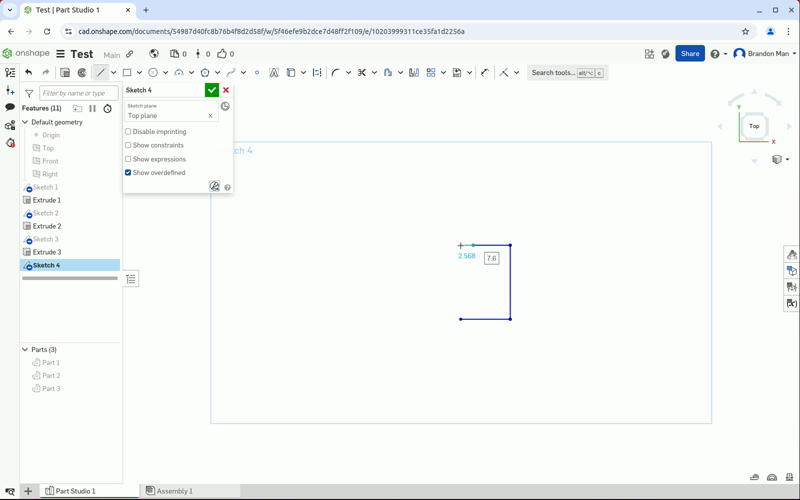
key_up(shift)
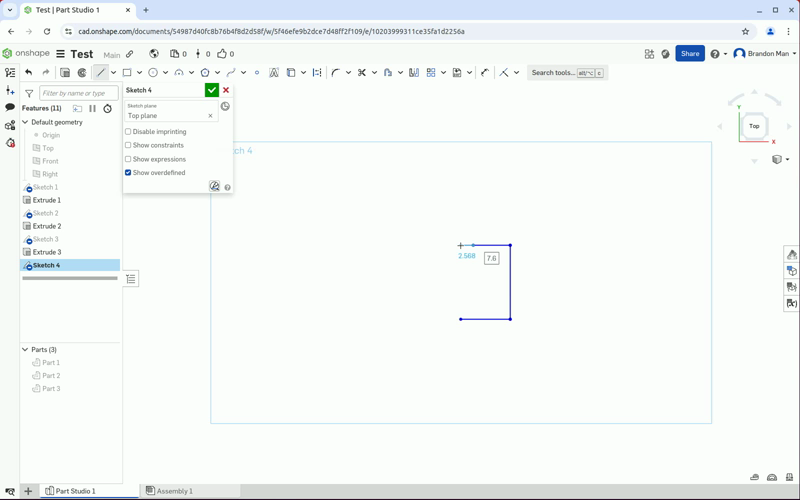
key_down(shift)
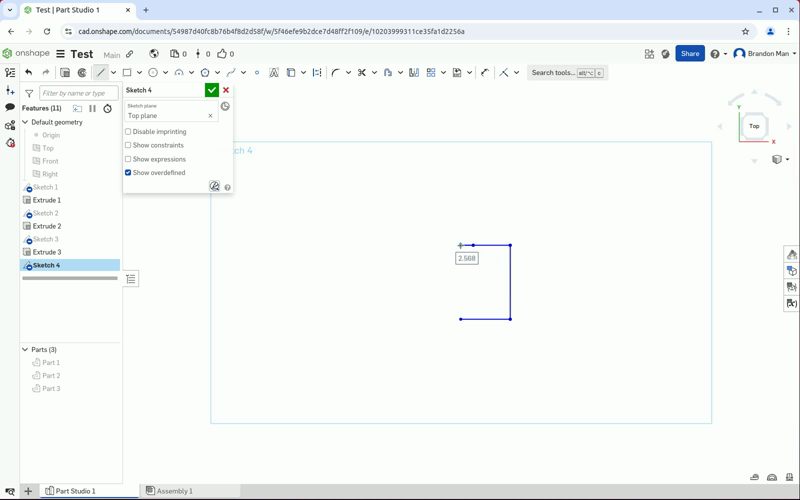
mouse_move(460, 319)
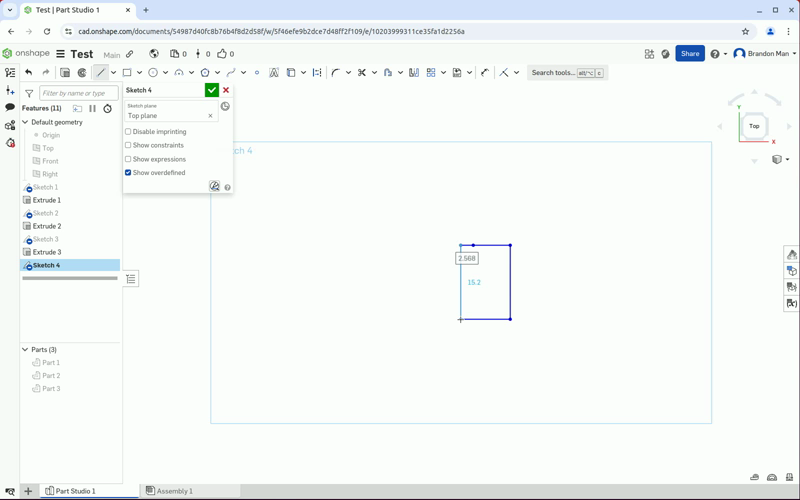
key_up(shift)
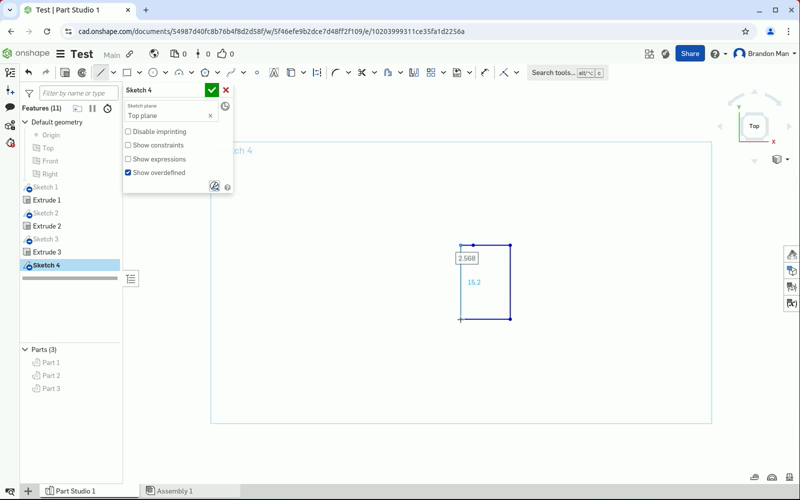
click(460, 319)
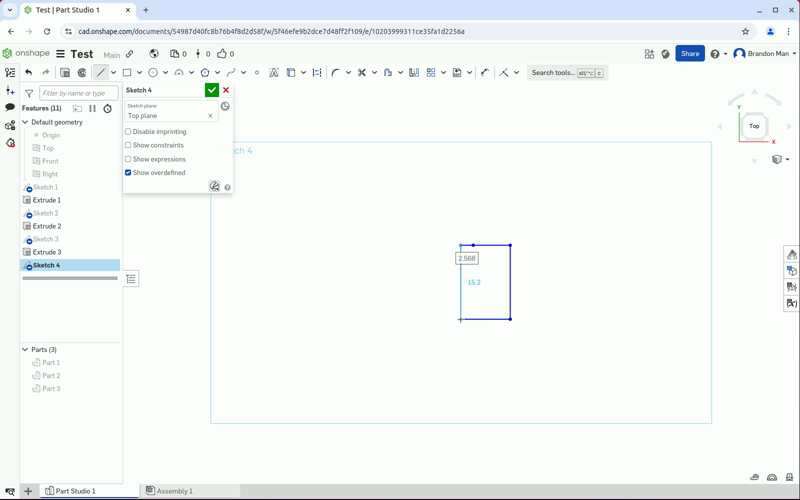
key(esc)
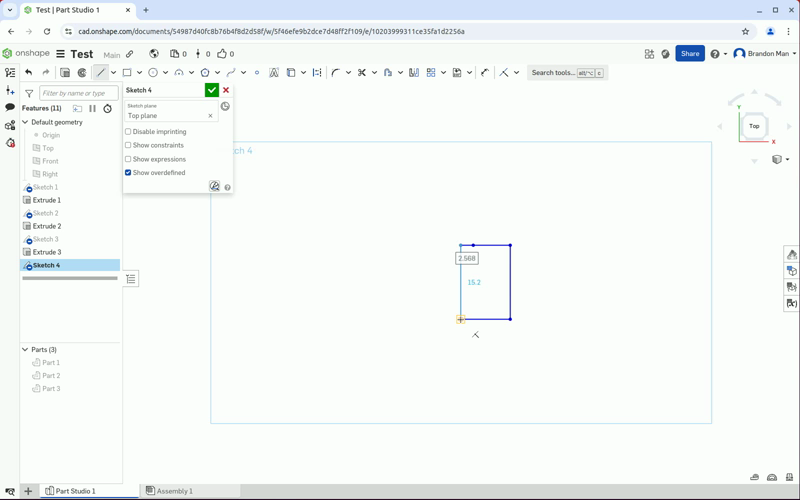
mouse_move(474, 248)
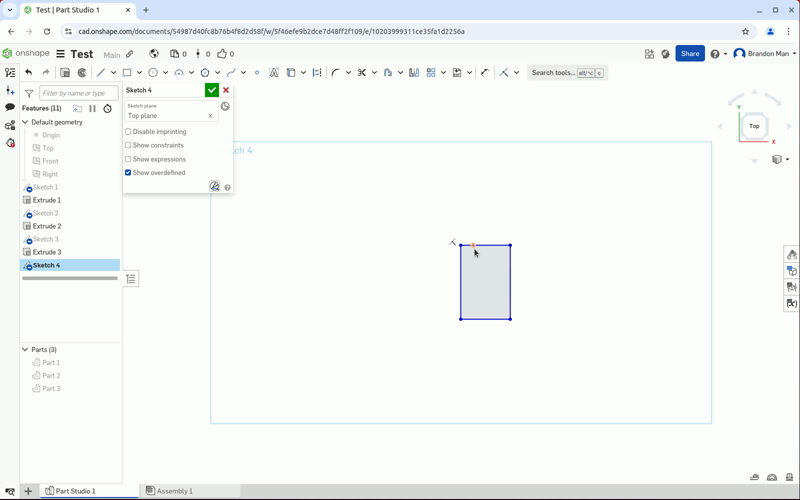
click(474, 248)
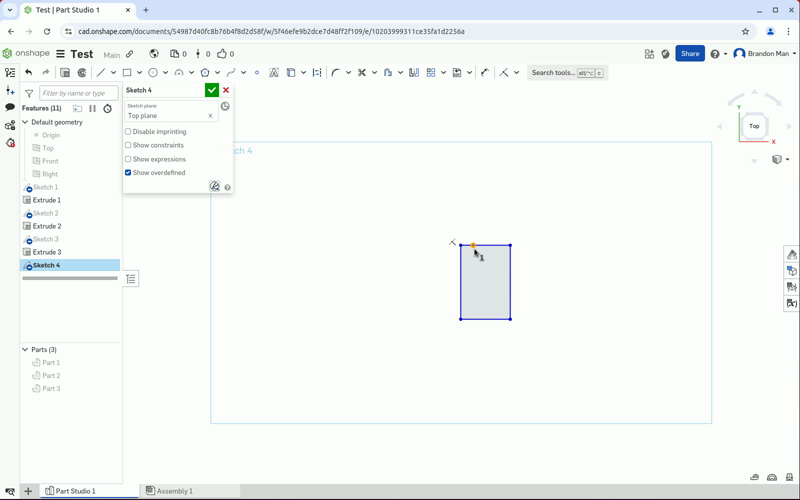
mouse_move(73, 352)
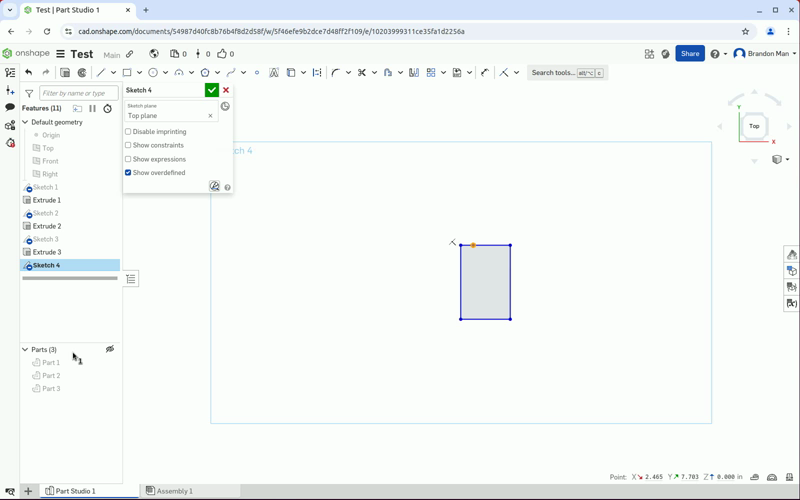
key(shift+y)
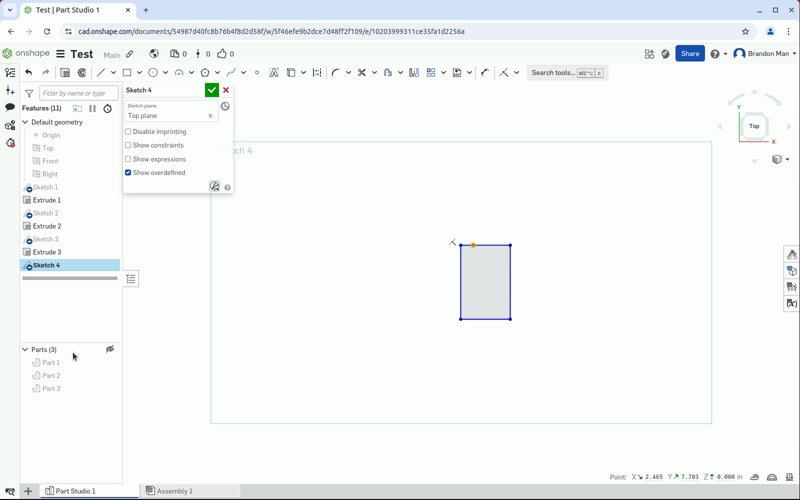
key(shift+e)
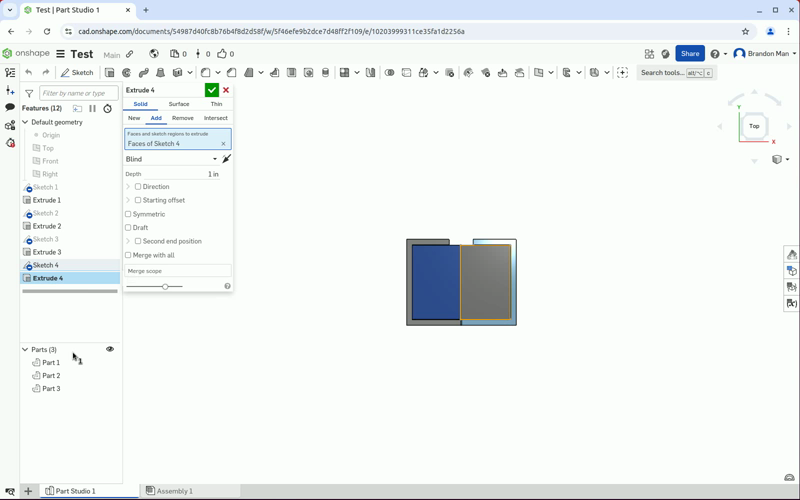
mouse_move(143, 106)
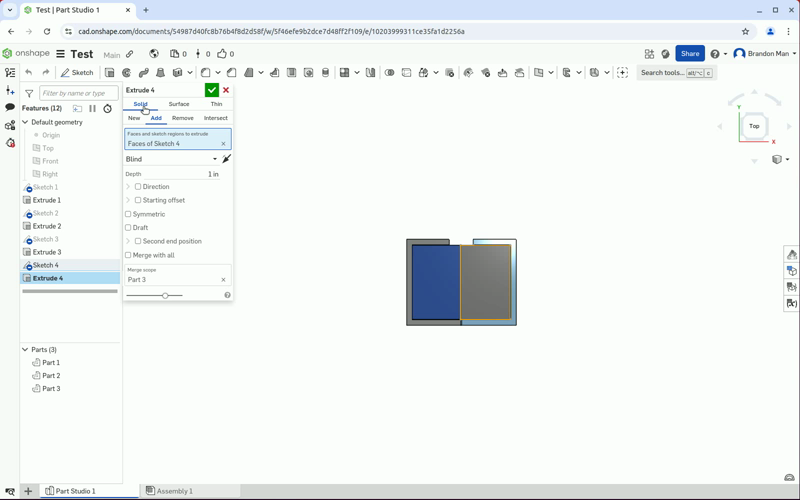
click(143, 106)
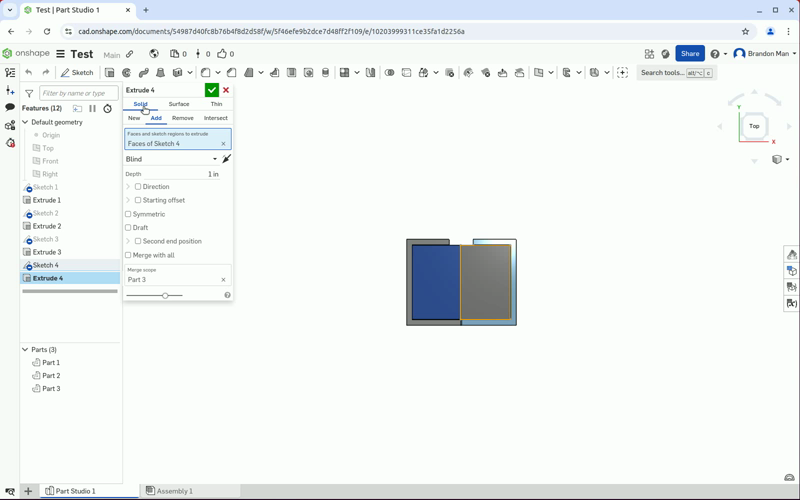
mouse_move(137, 120)
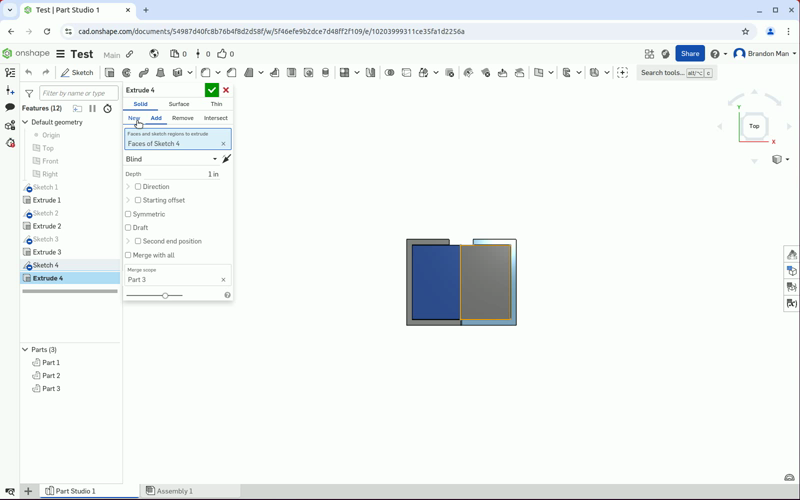
click(137, 120)
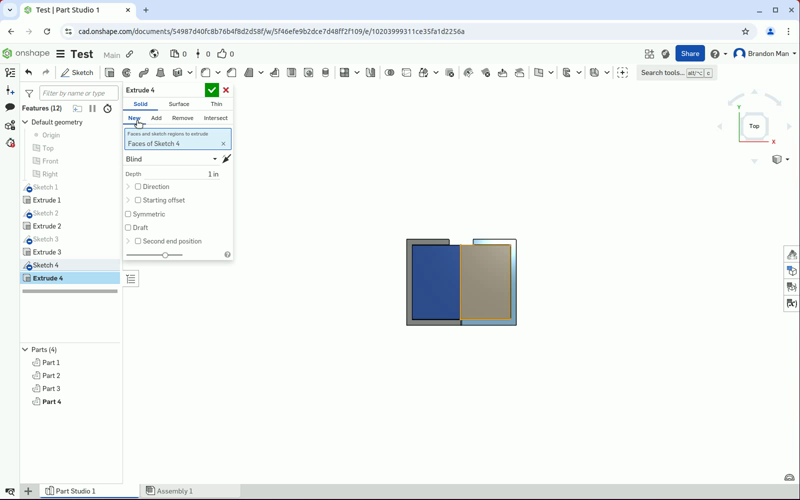
key(tab, 4)
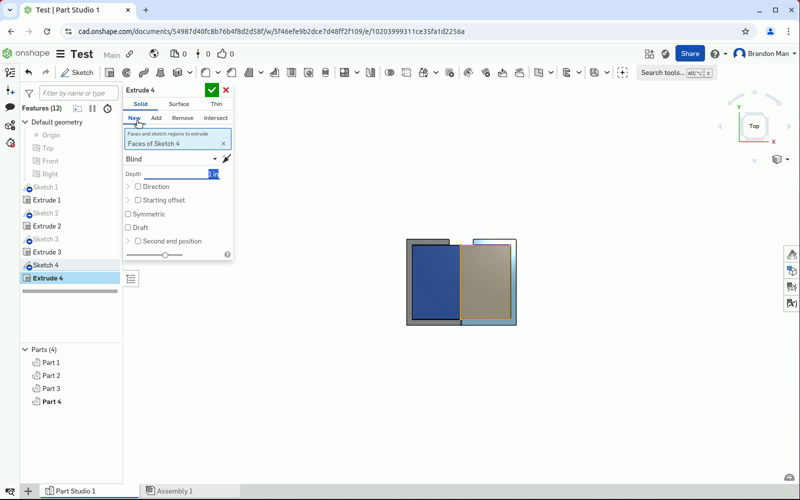
text(0.722)
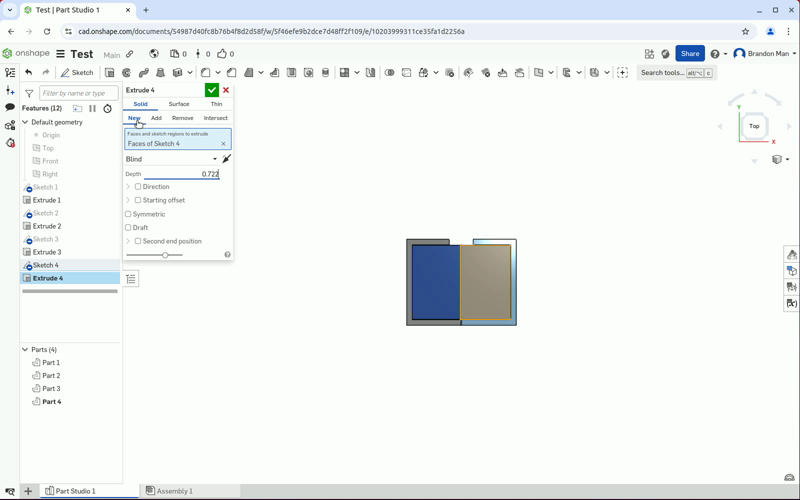
key(enter)
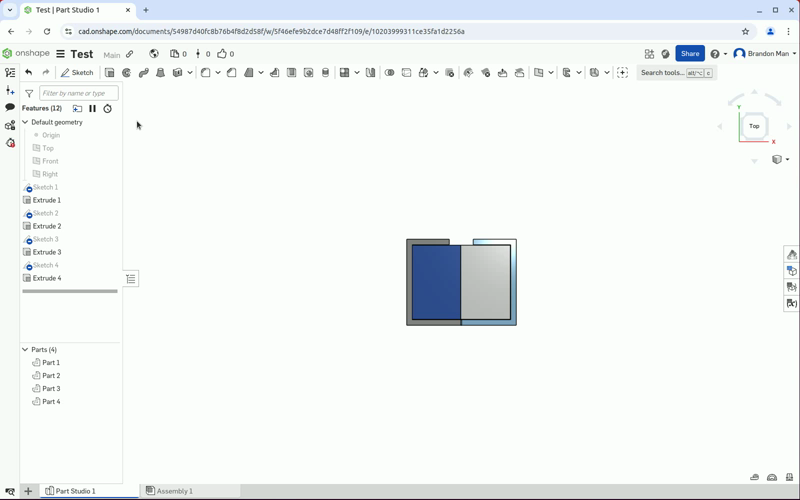
key(shift+h)
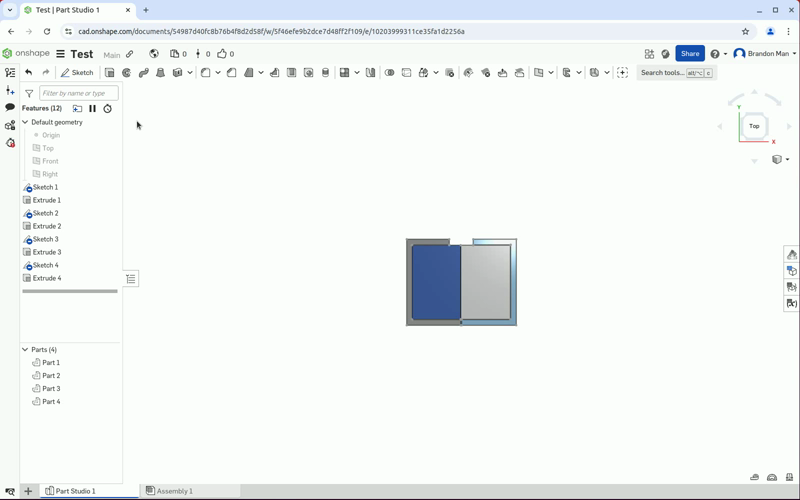
key(shift+h)
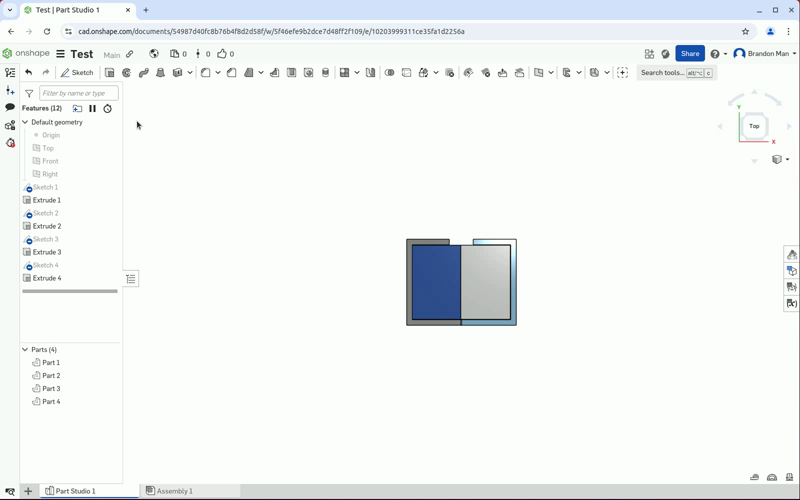
mouse_move(73, 189)
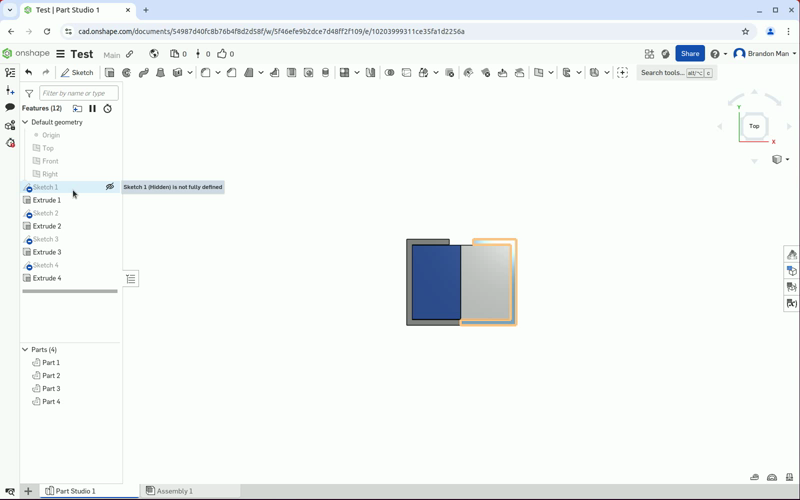
click(73, 189)
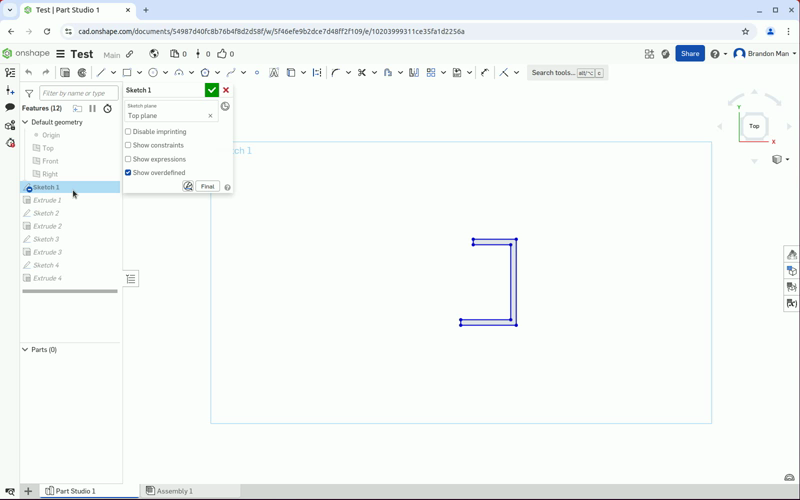
mouse_move(229, 92)
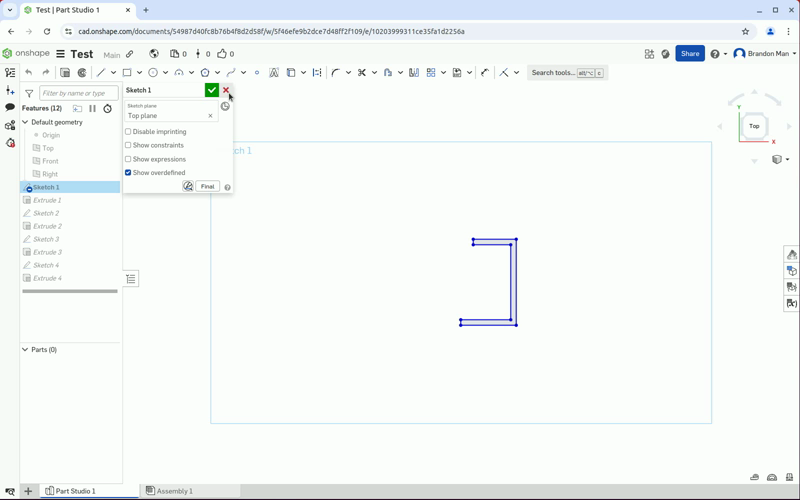
click(229, 92)
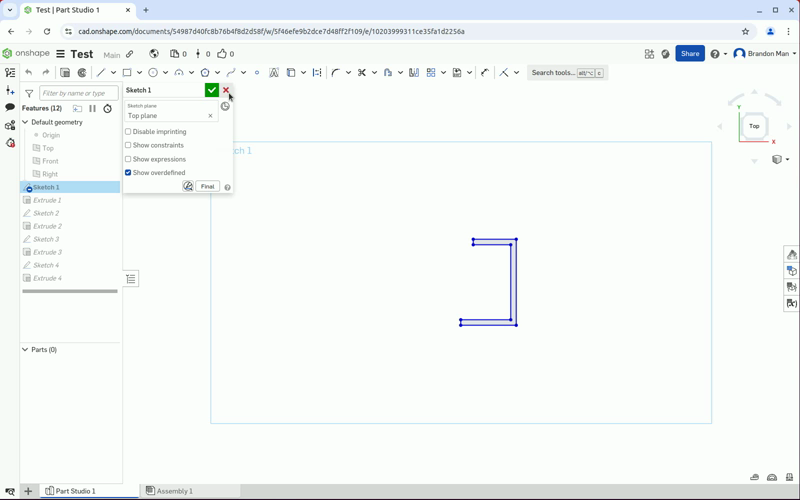
key(shift+s)
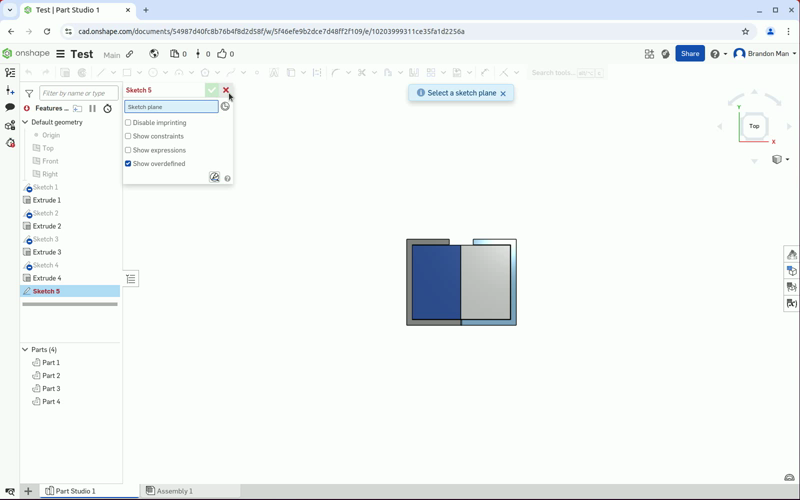
mouse_move(73, 150)
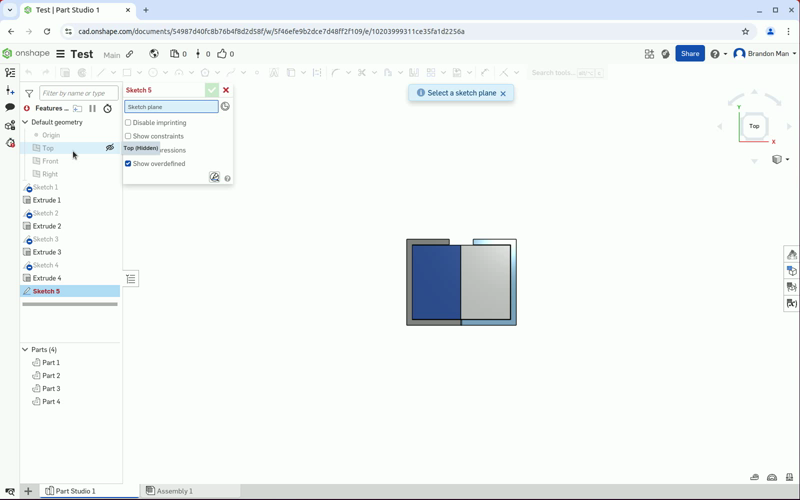
click(73, 150)
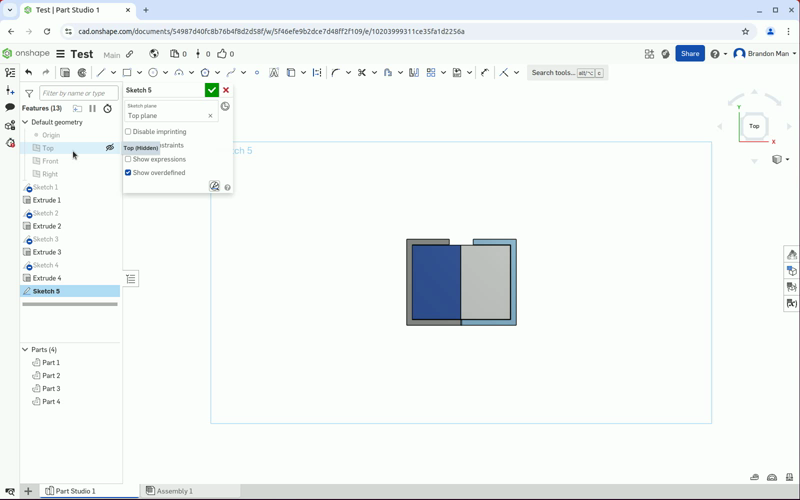
mouse_move(73, 352)
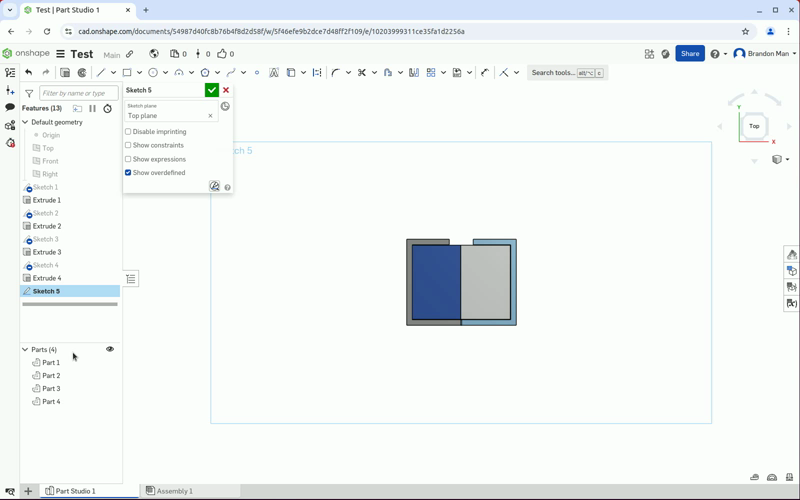
key(y)
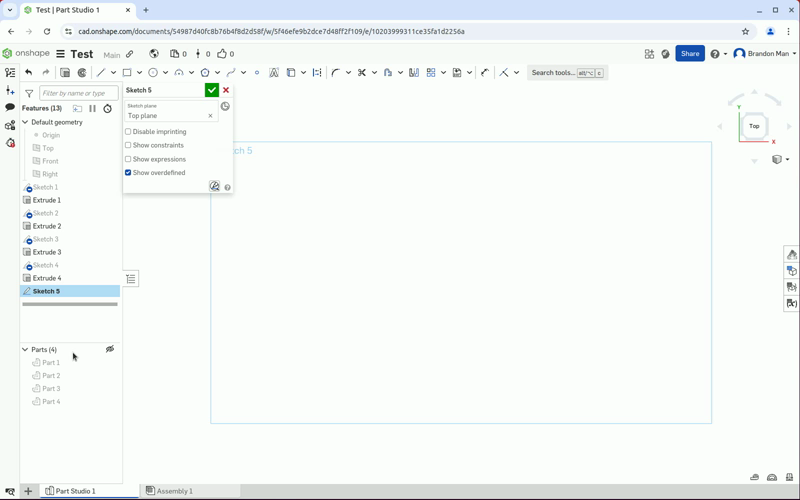
key(l)
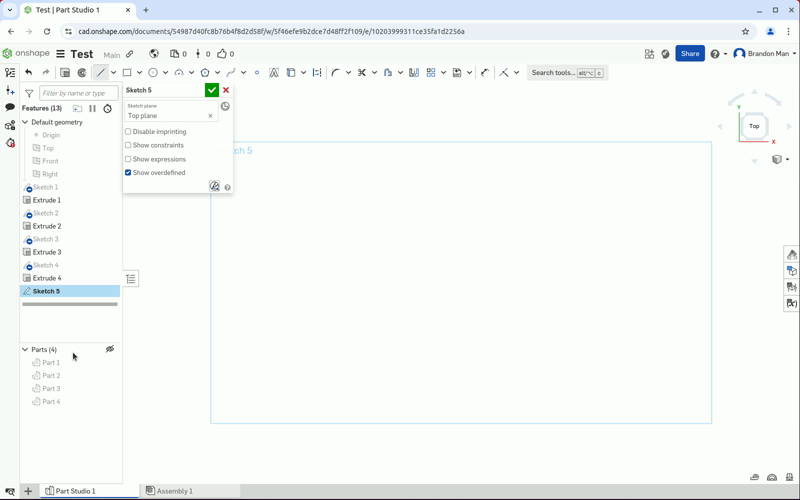
key_down(shift)
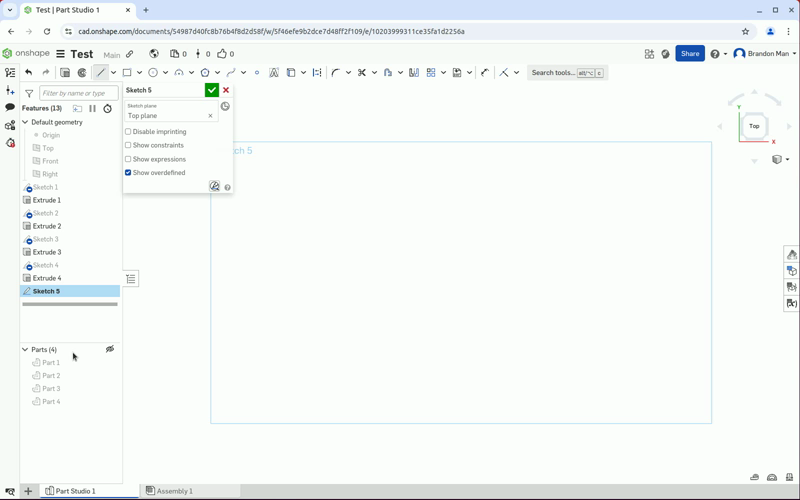
mouse_move(449, 246)
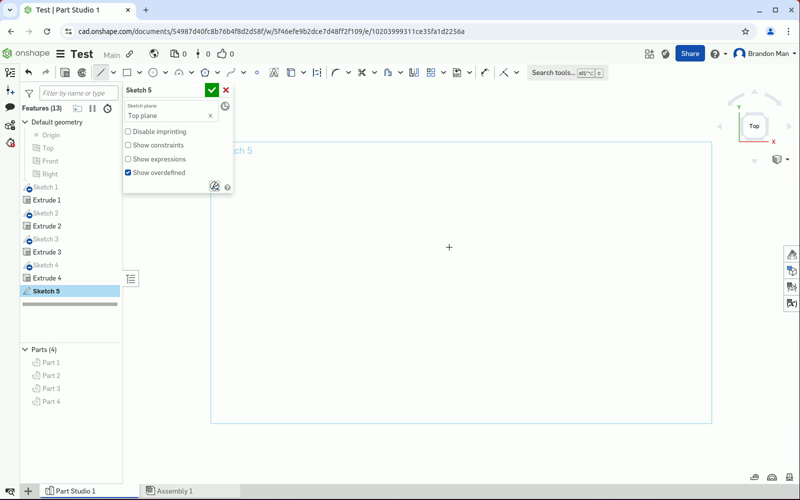
click(449, 246)
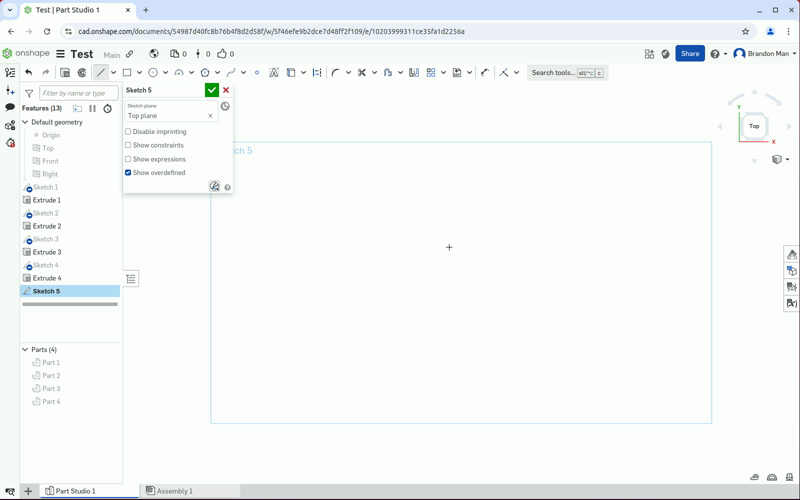
key_up(shift)
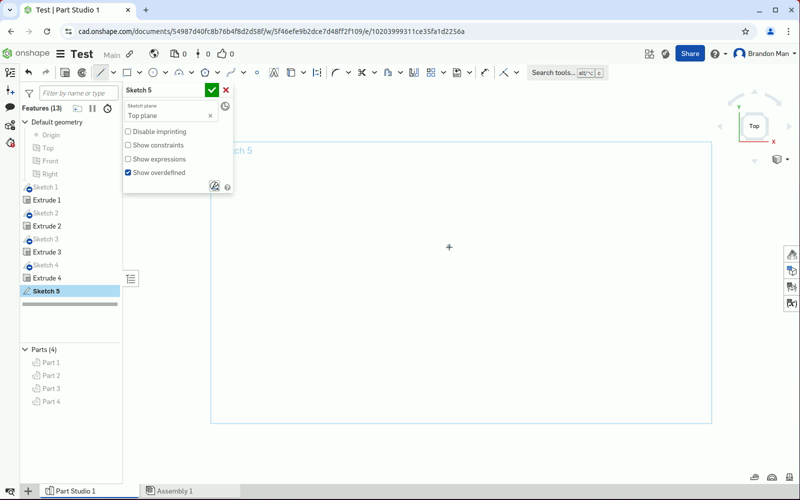
key_down(shift)
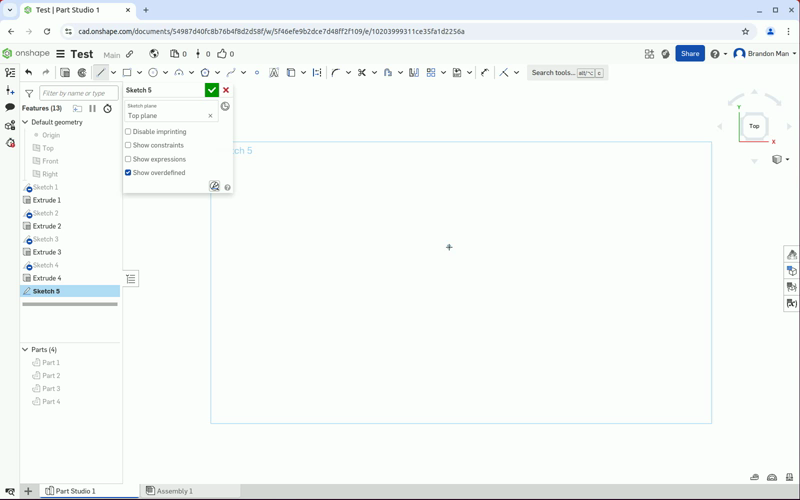
mouse_move(479, 246)
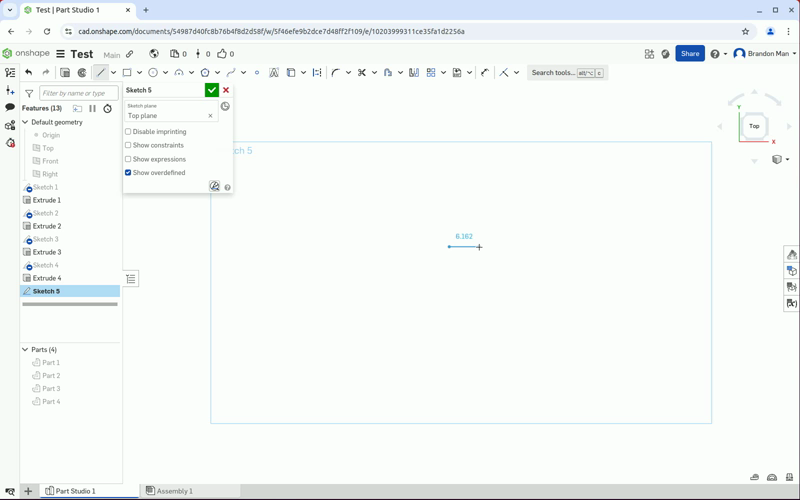
mouse_move(461, 246)
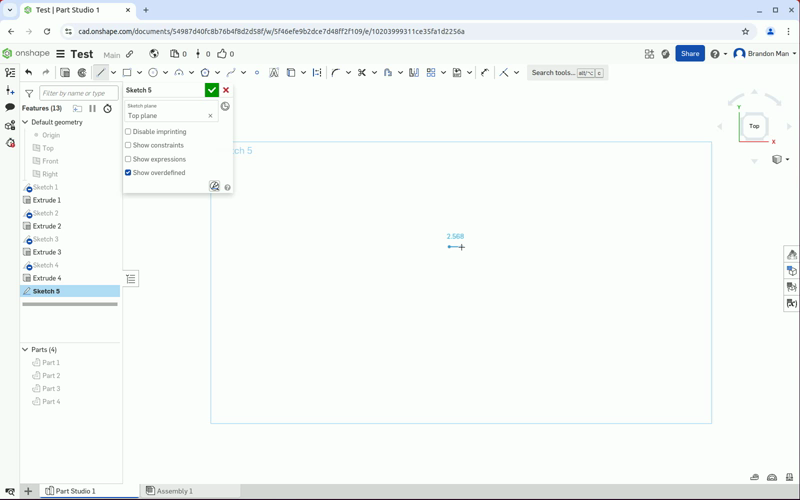
click(461, 246)
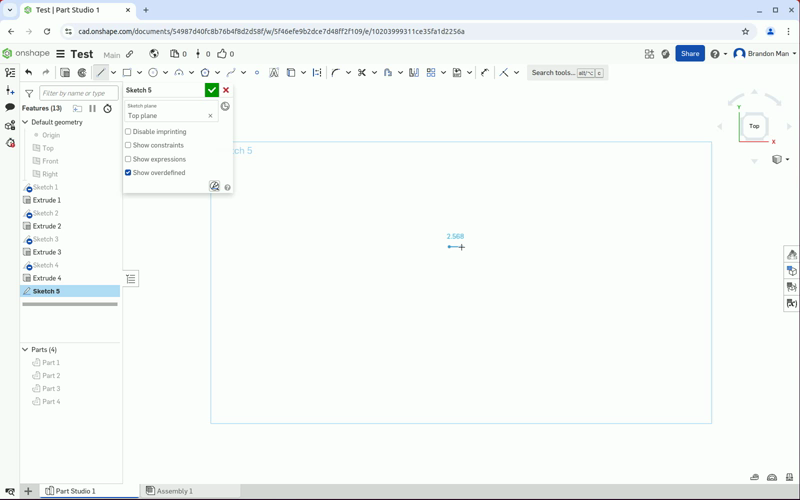
key_up(shift)
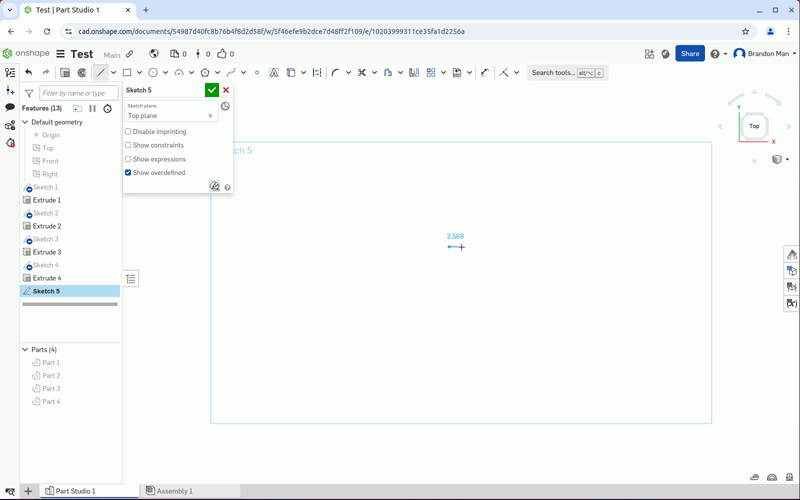
key_down(shift)
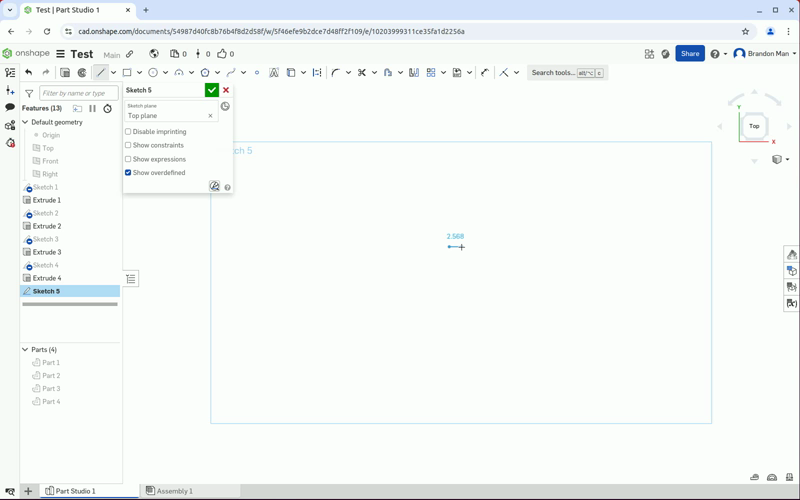
mouse_move(492, 246)
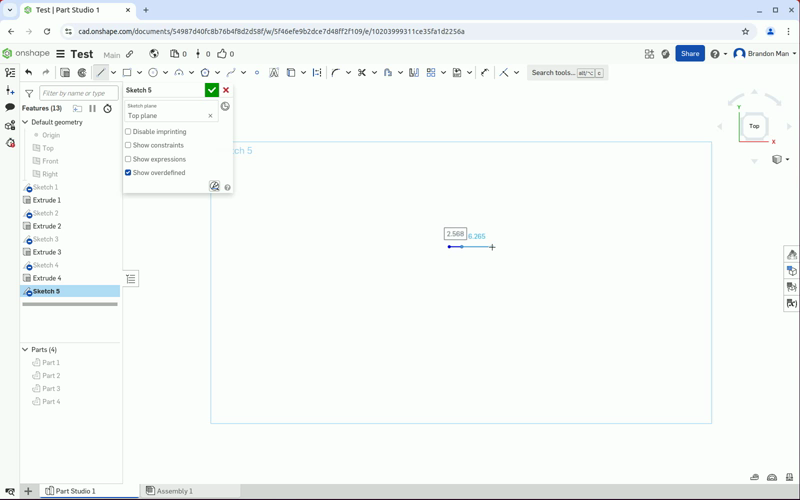
mouse_move(461, 240)
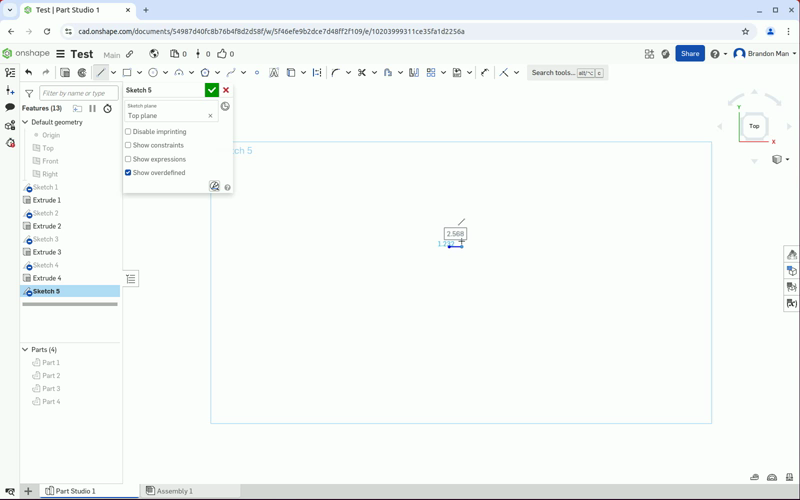
scroll(6)
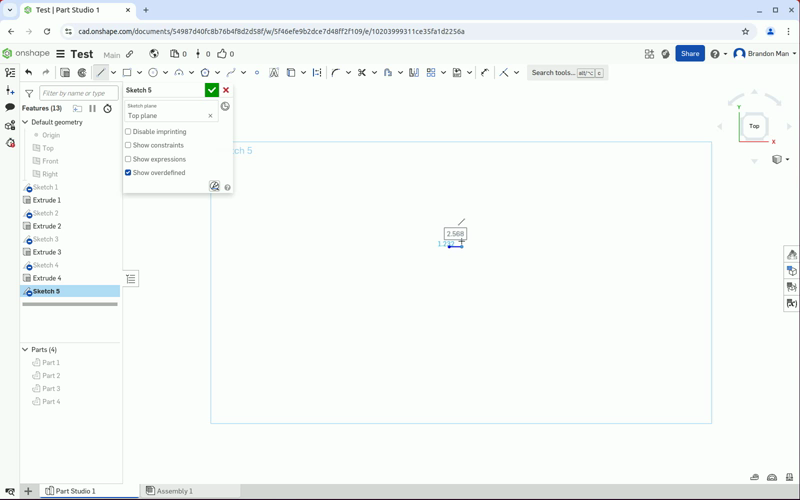
scroll(6)
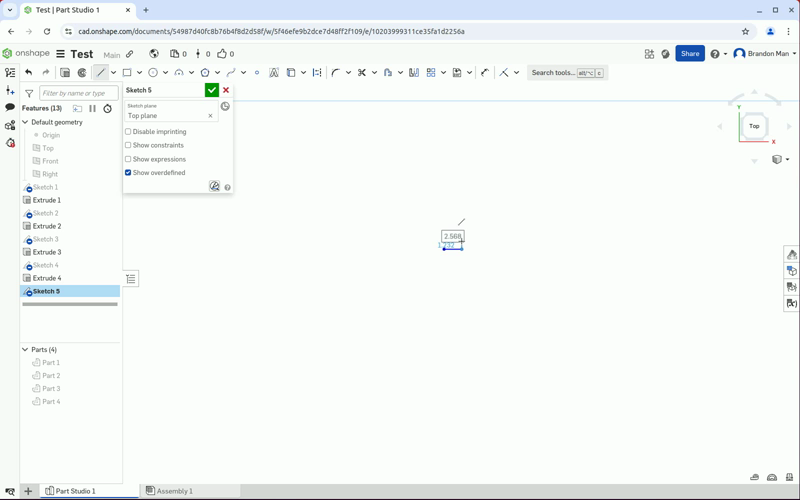
scroll(6)
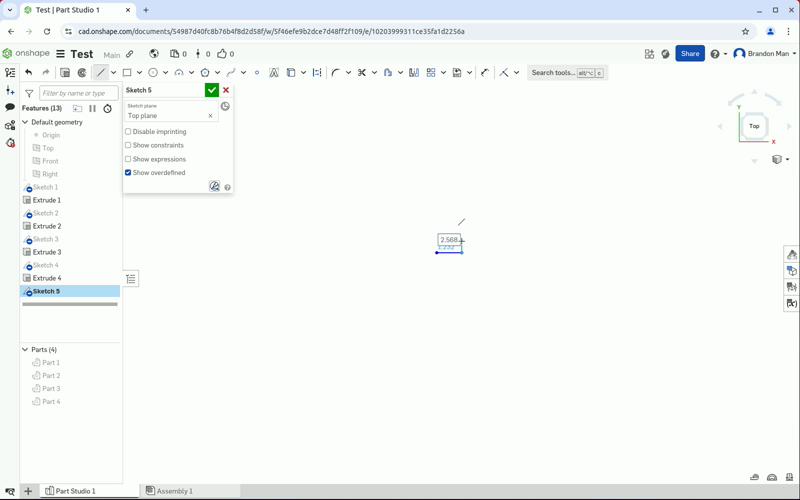
scroll(6)
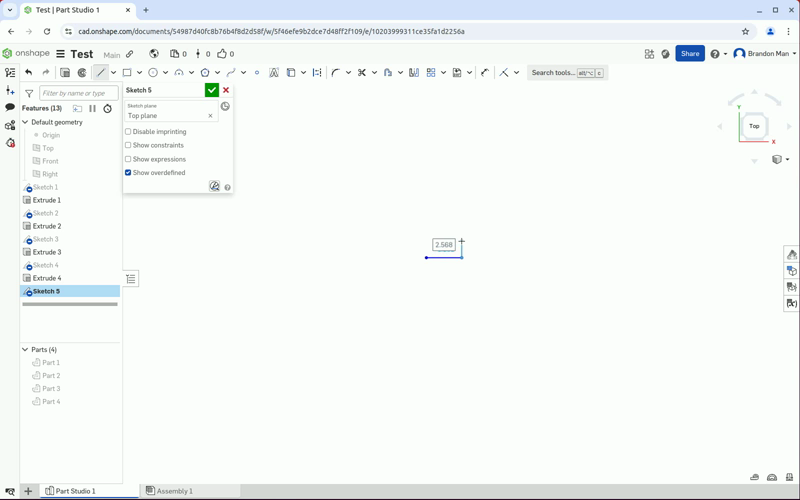
scroll(6)
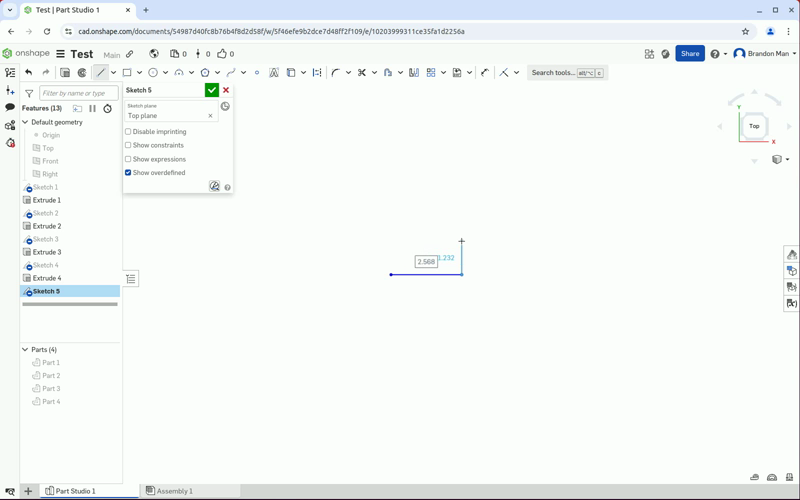
scroll(6)
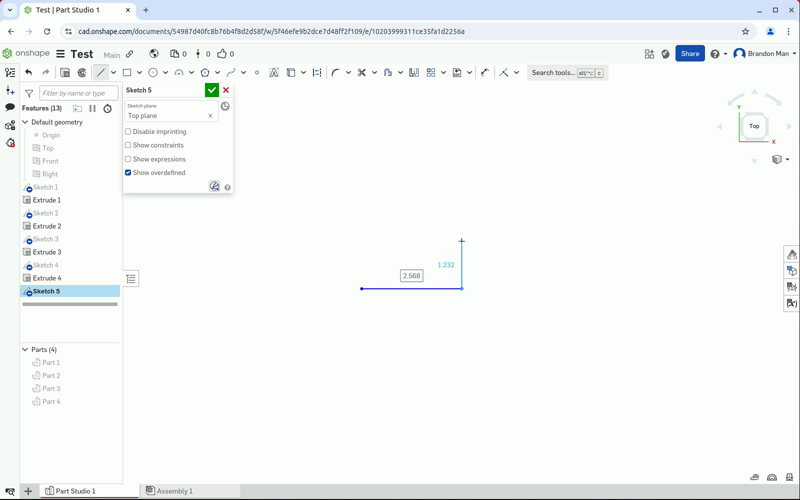
scroll(6)
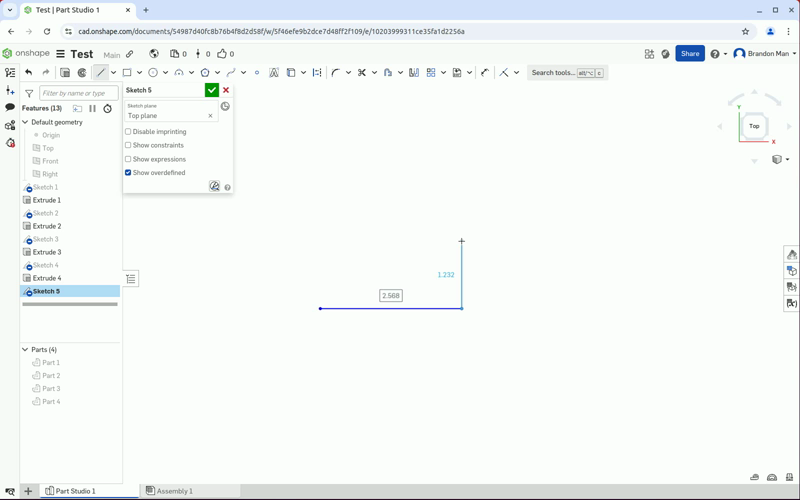
click(461, 240)
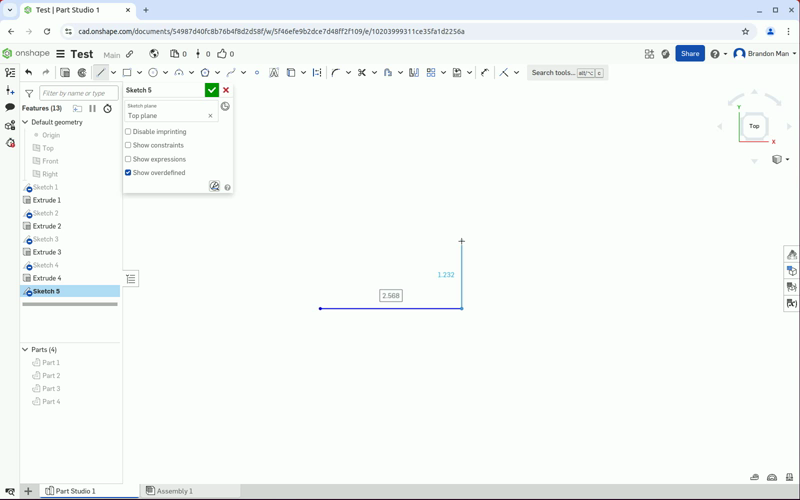
scroll(-6)
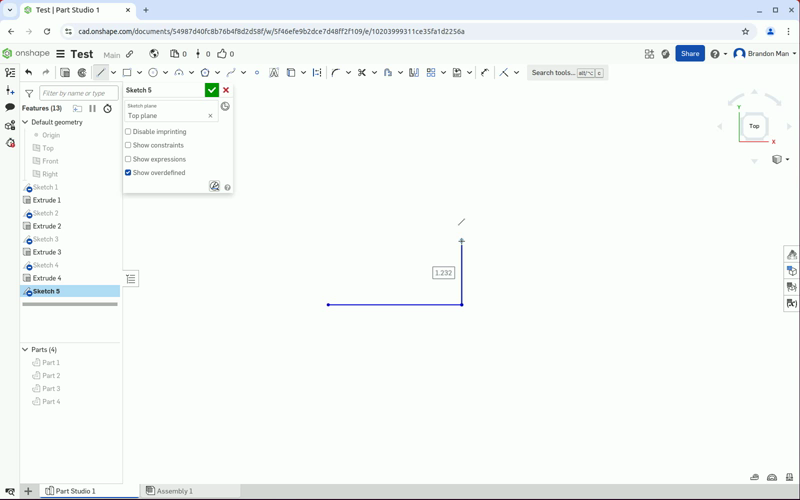
scroll(-6)
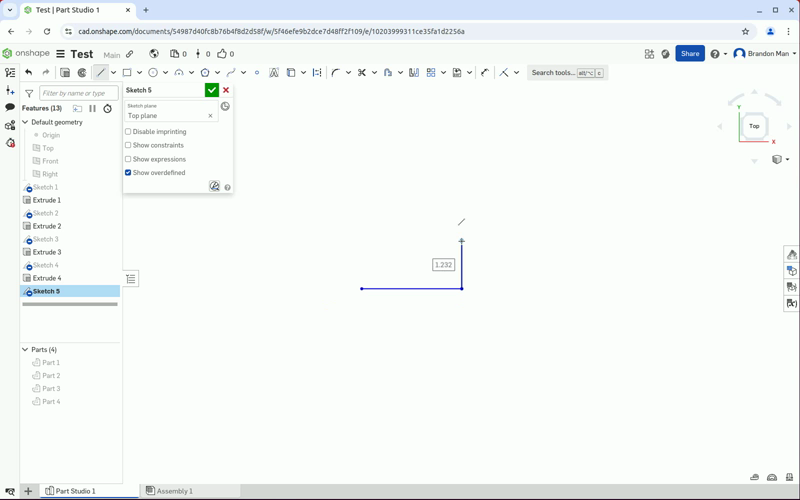
scroll(-6)
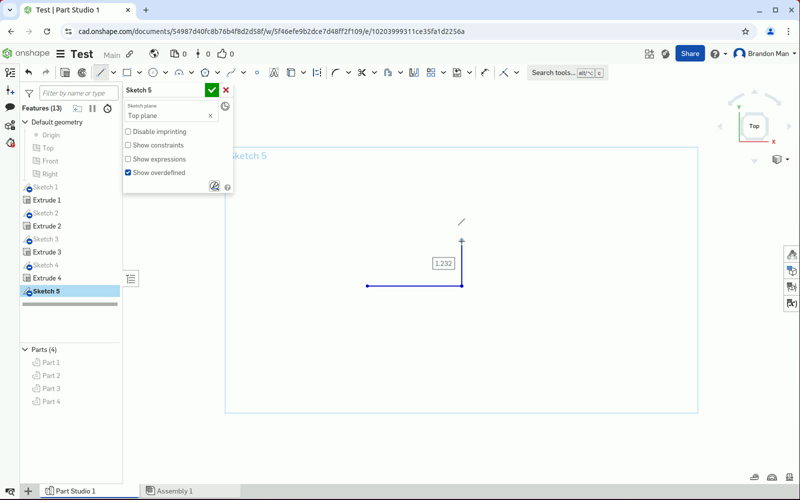
scroll(-6)
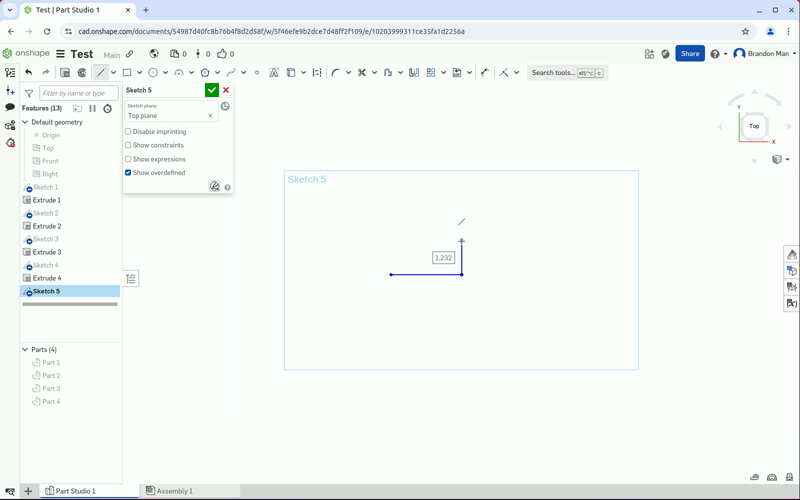
scroll(-6)
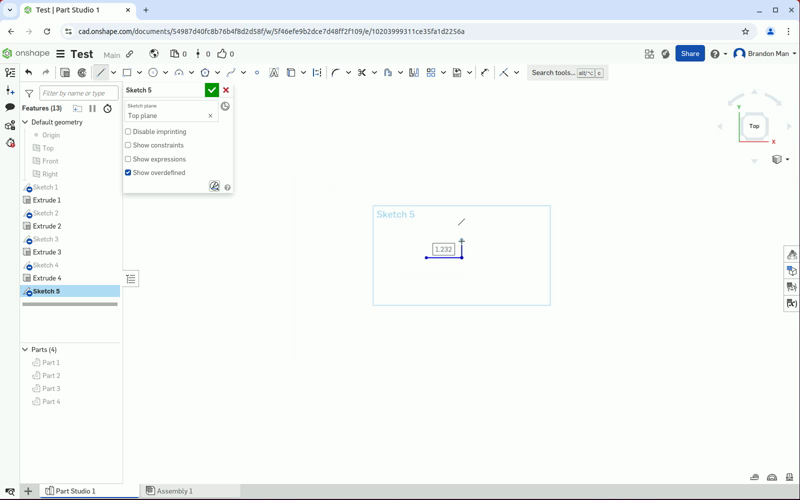
scroll(-6)
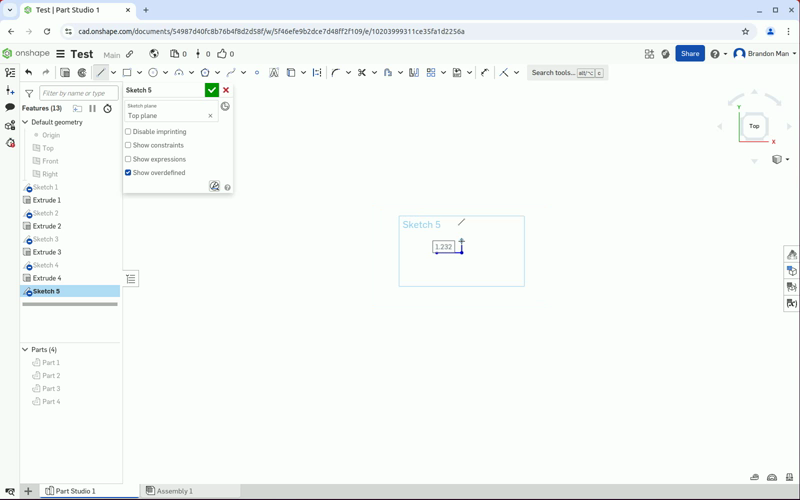
scroll(-6)
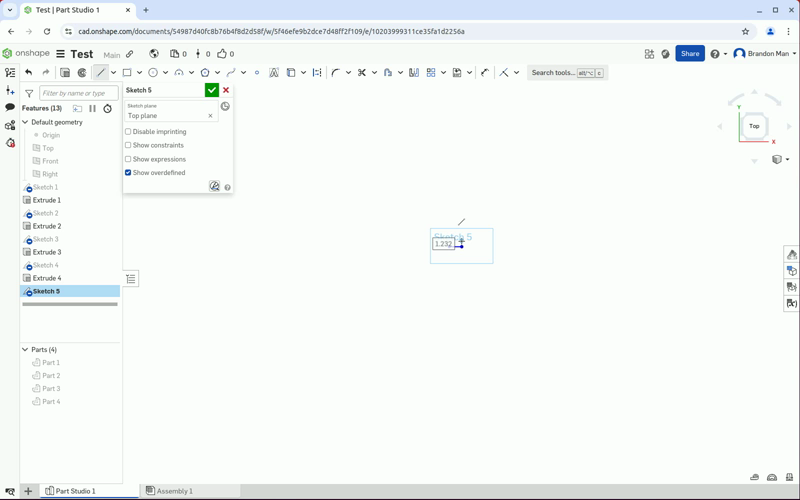
key_up(shift)
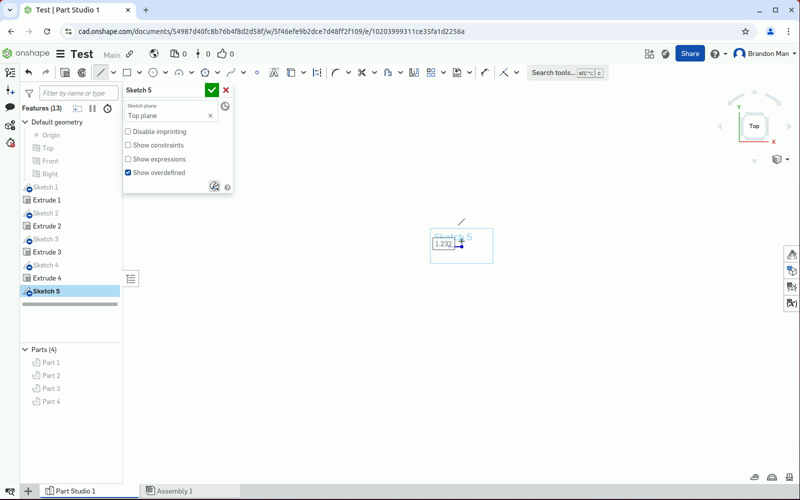
key_down(shift)
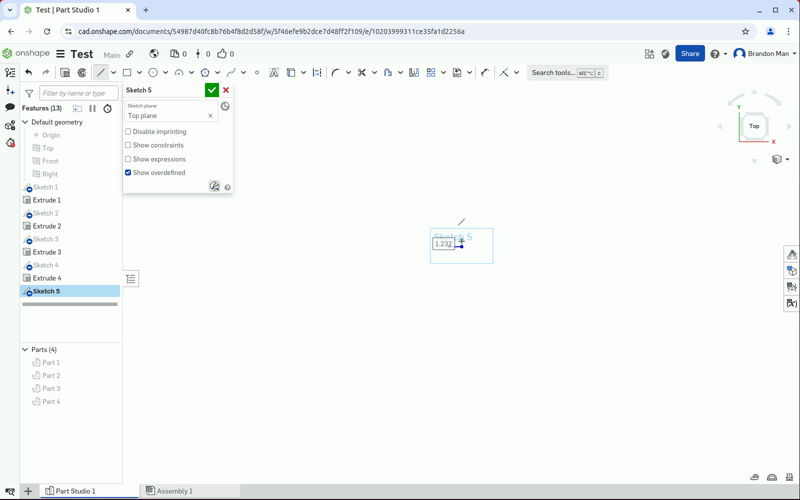
mouse_move(492, 240)
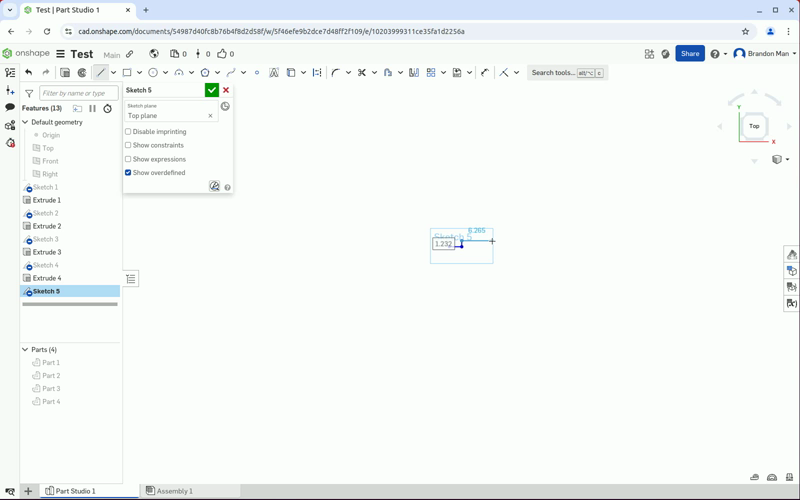
mouse_move(449, 240)
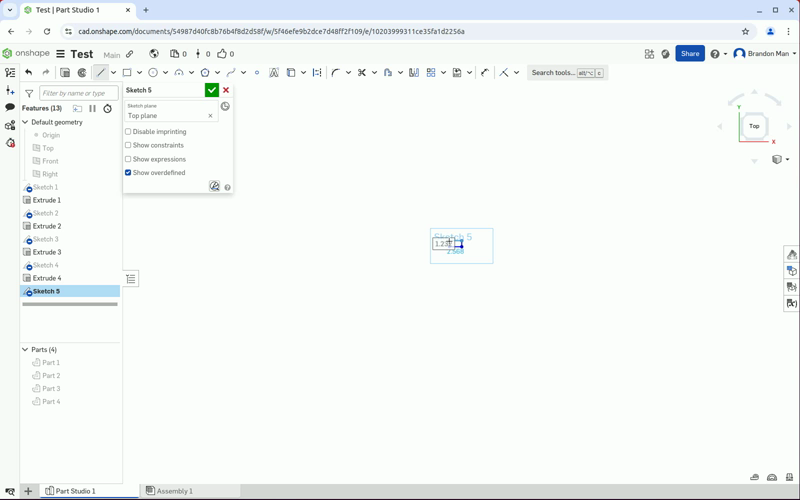
click(449, 240)
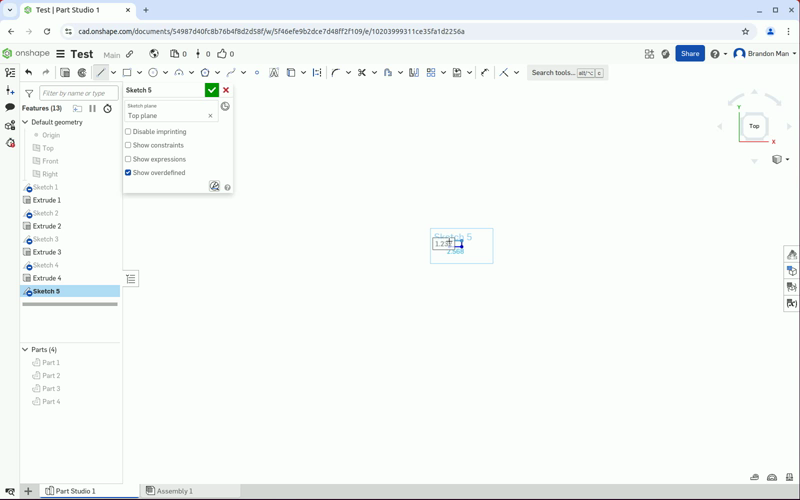
key_up(shift)
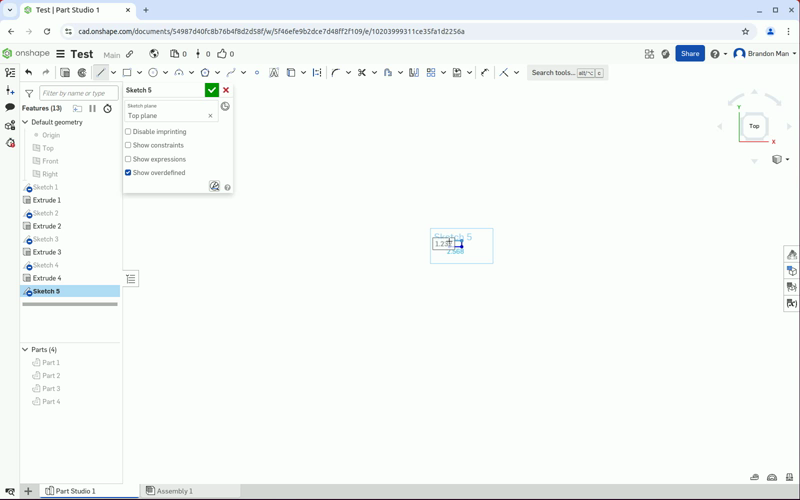
mouse_move(479, 240)
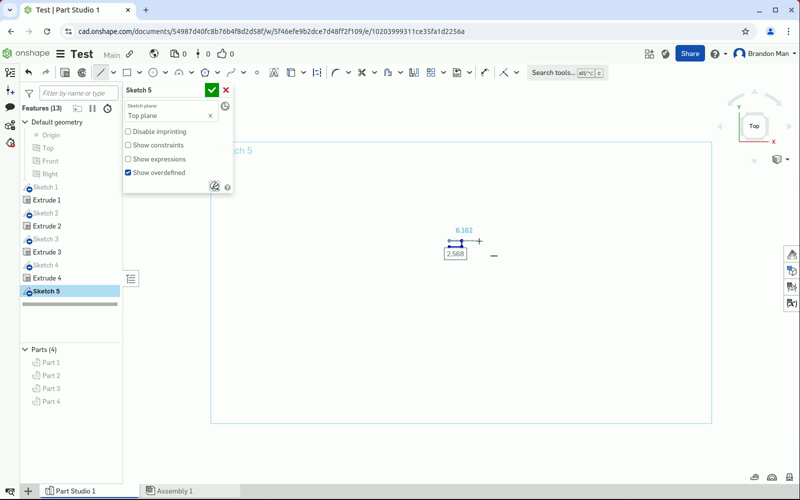
key_down(shift)
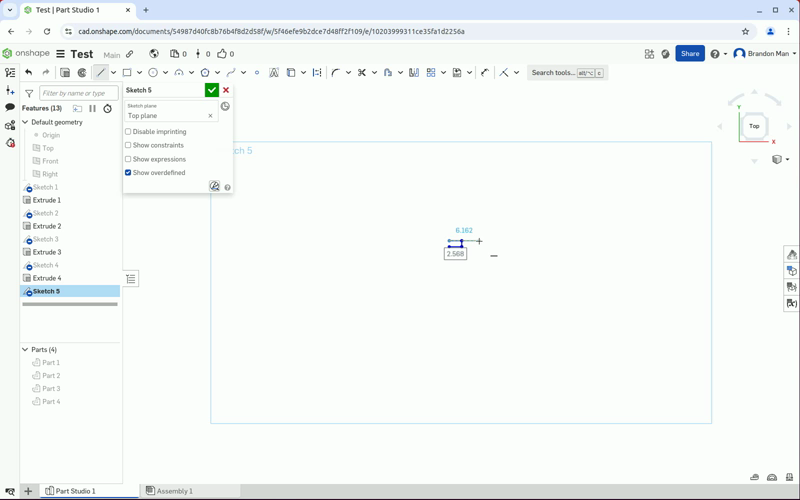
mouse_move(449, 246)
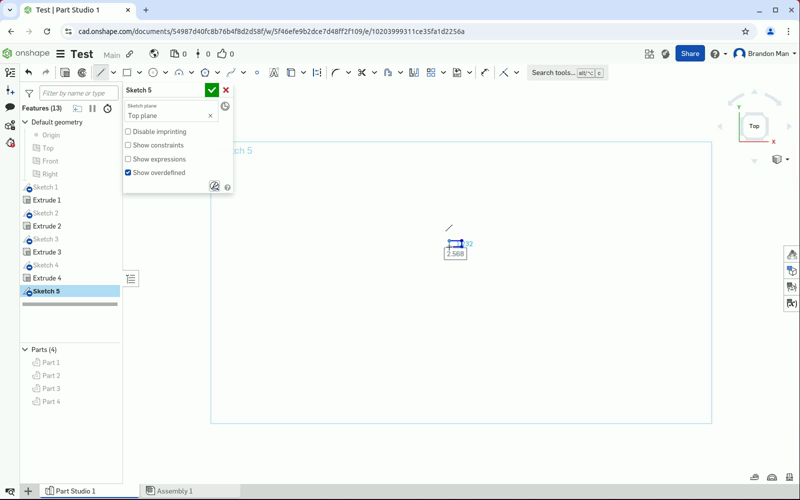
scroll(6)
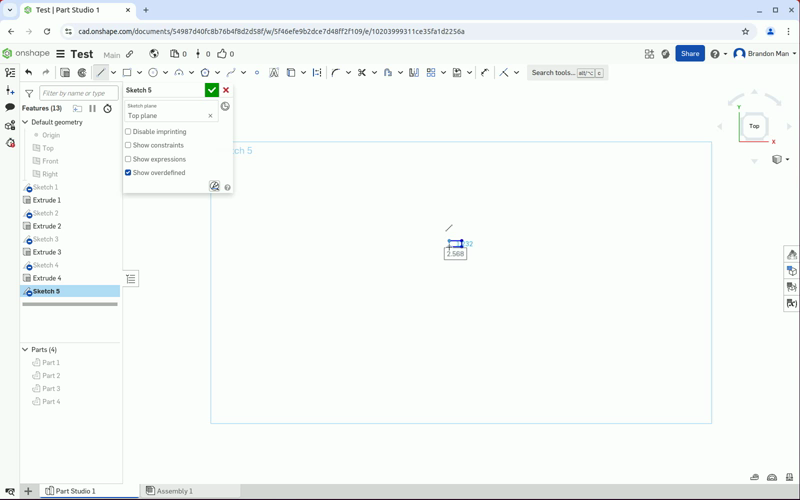
scroll(6)
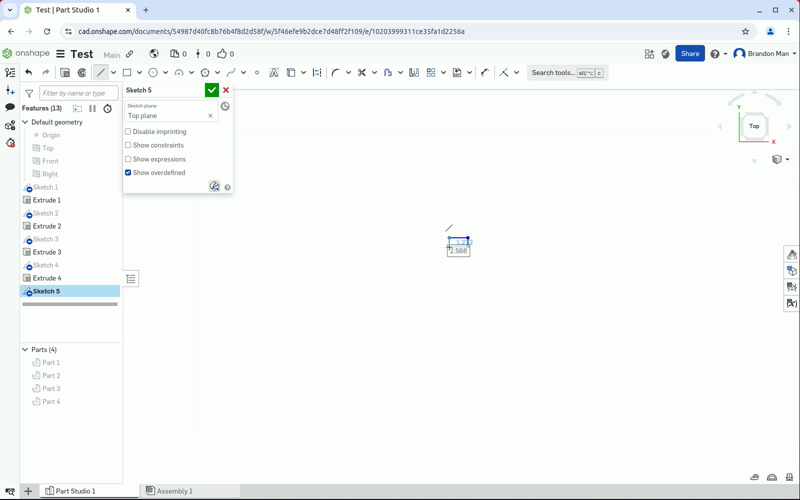
scroll(6)
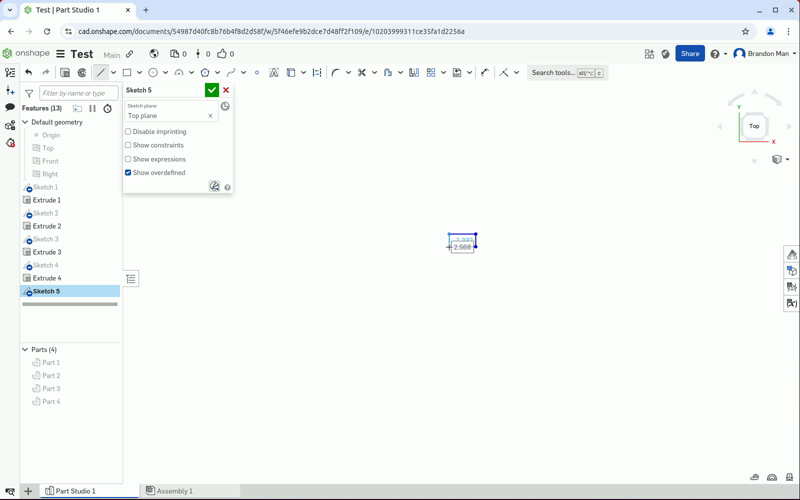
scroll(6)
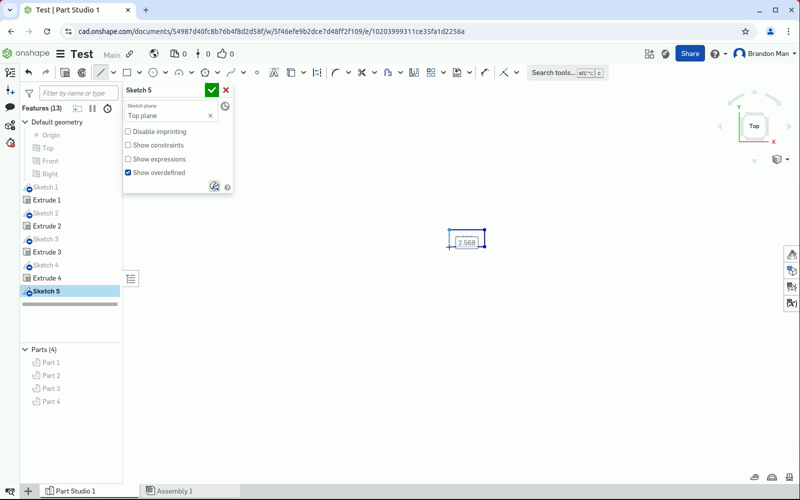
scroll(6)
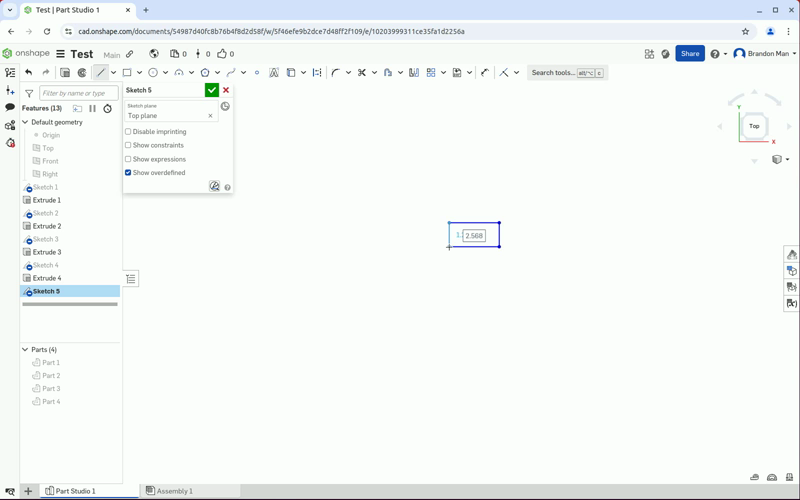
scroll(6)
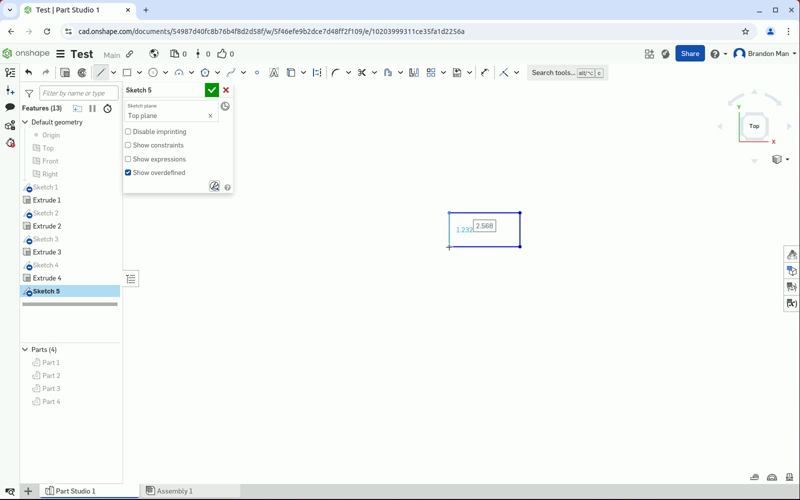
scroll(6)
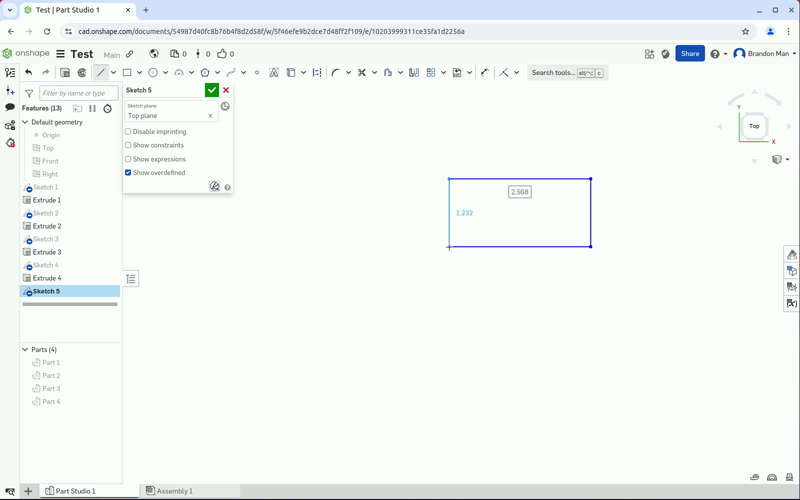
key_up(shift)
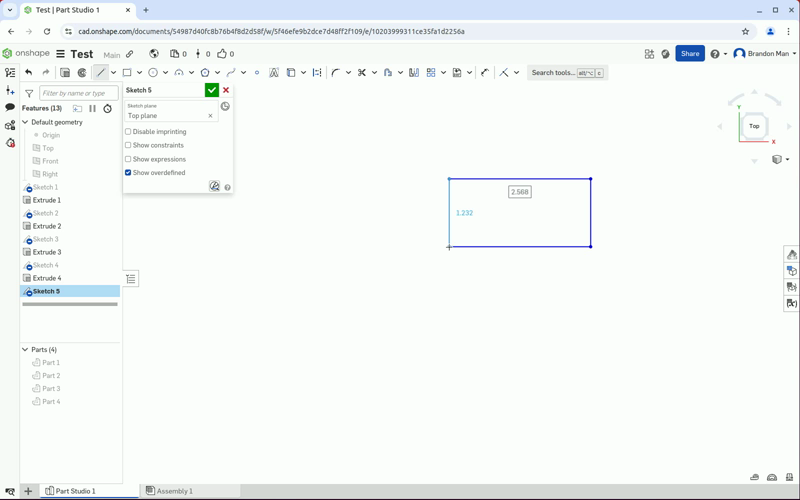
click(449, 246)
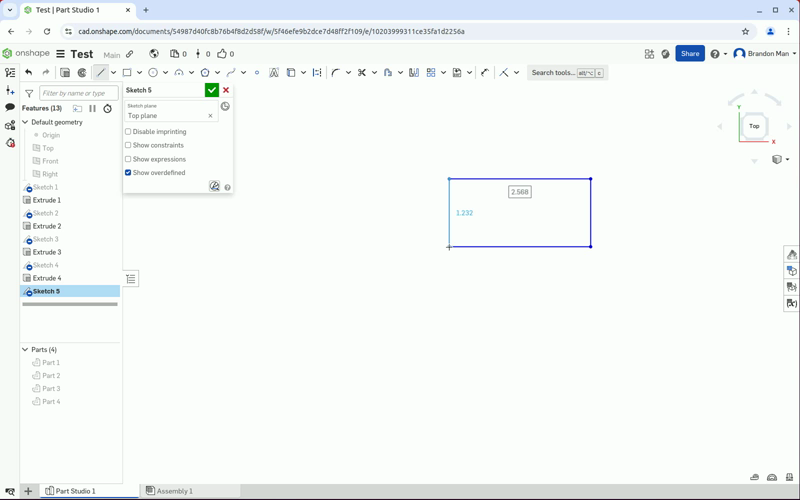
scroll(-6)
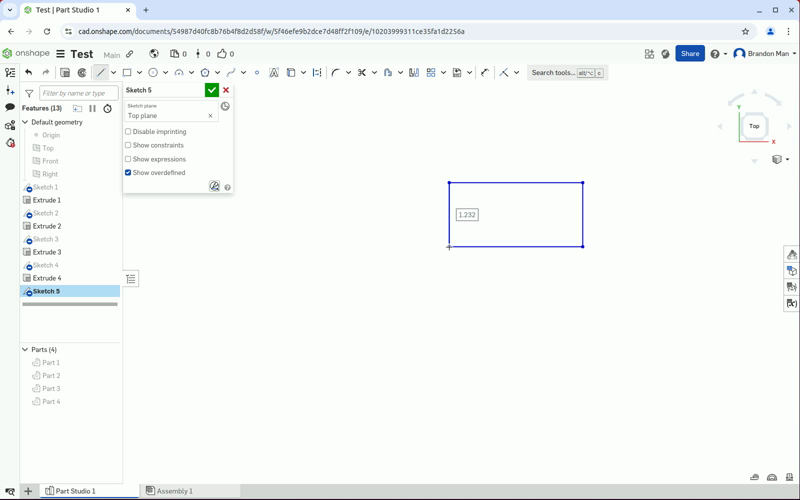
scroll(-6)
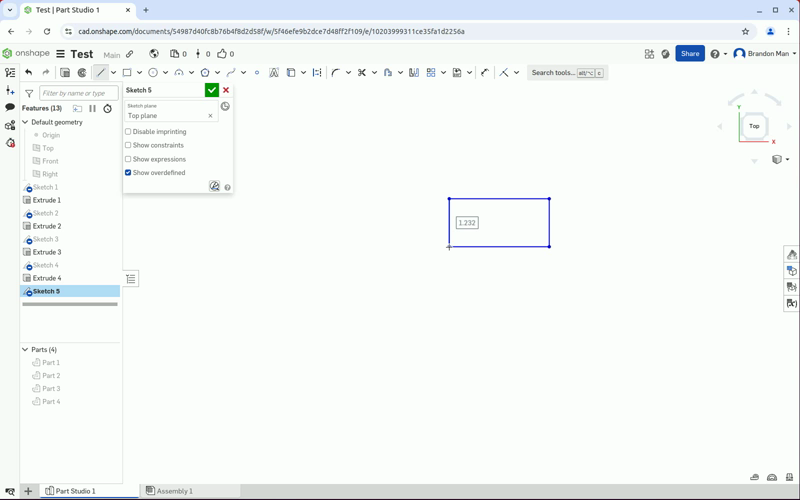
scroll(-6)
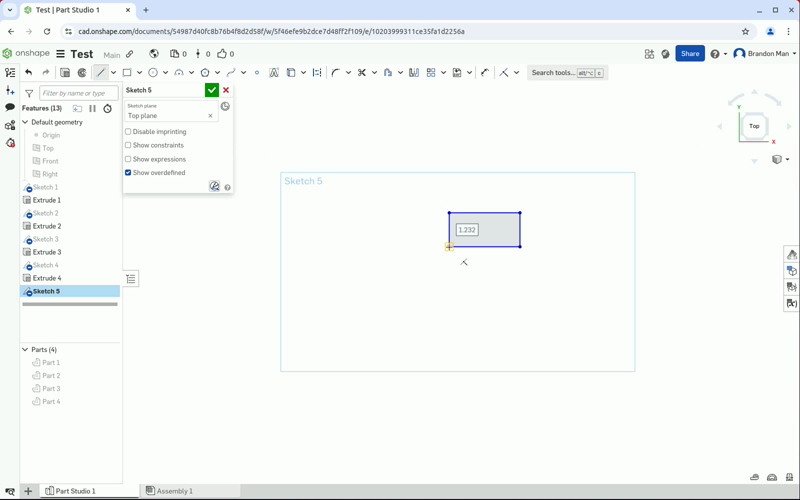
scroll(-6)
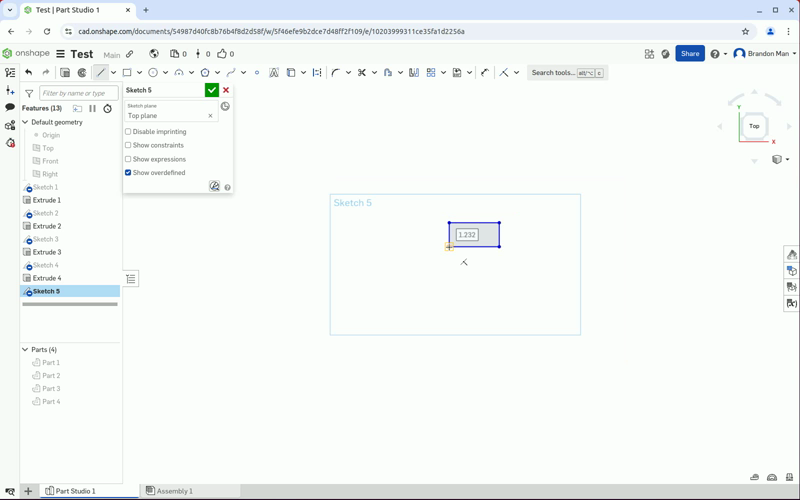
scroll(-6)
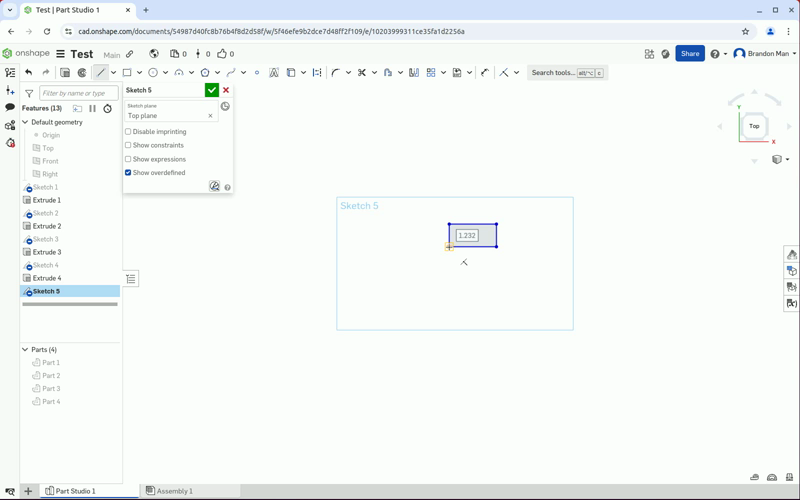
scroll(-6)
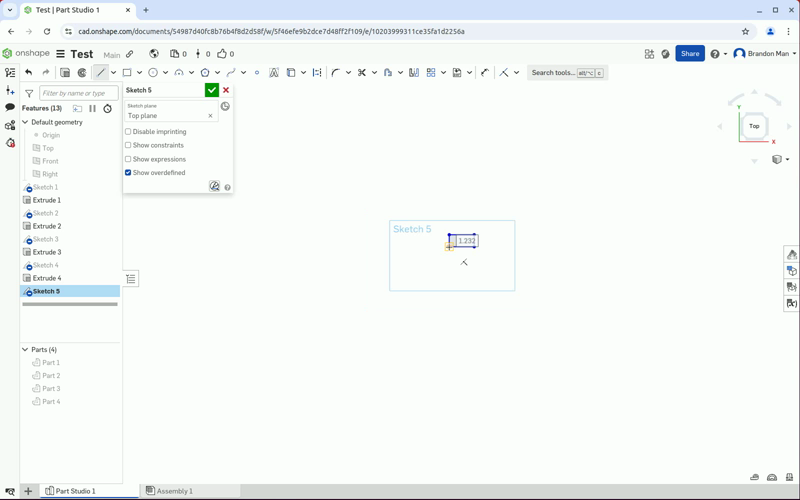
scroll(-6)
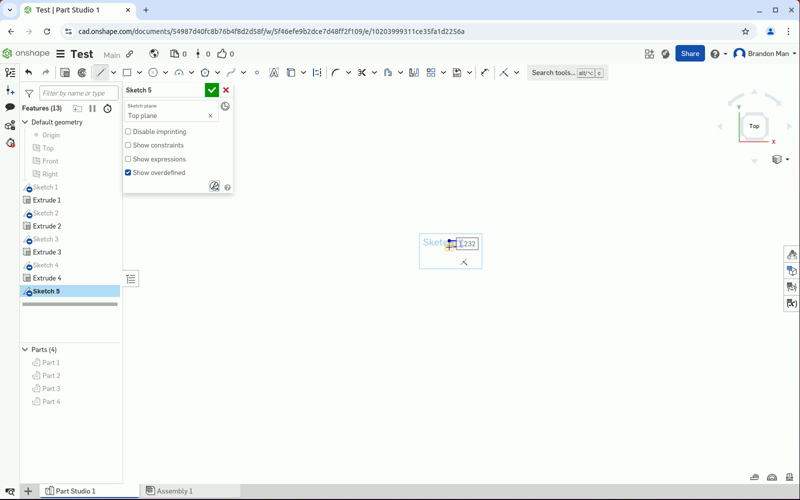
key(esc)
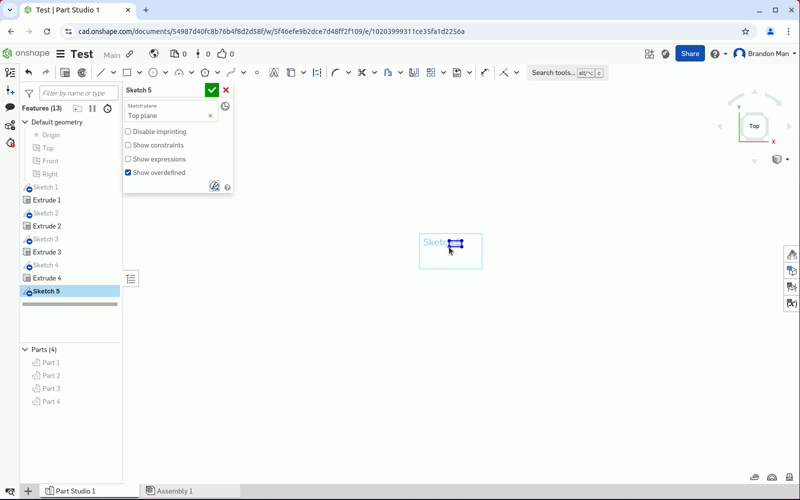
mouse_move(450, 241)
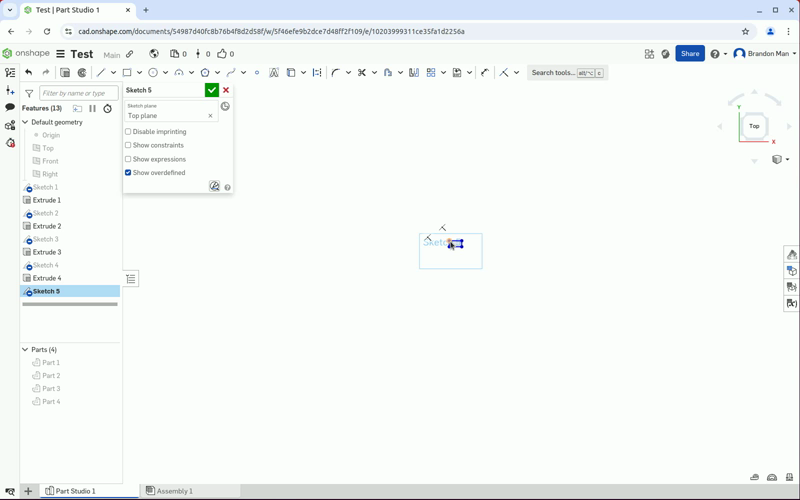
scroll(6)
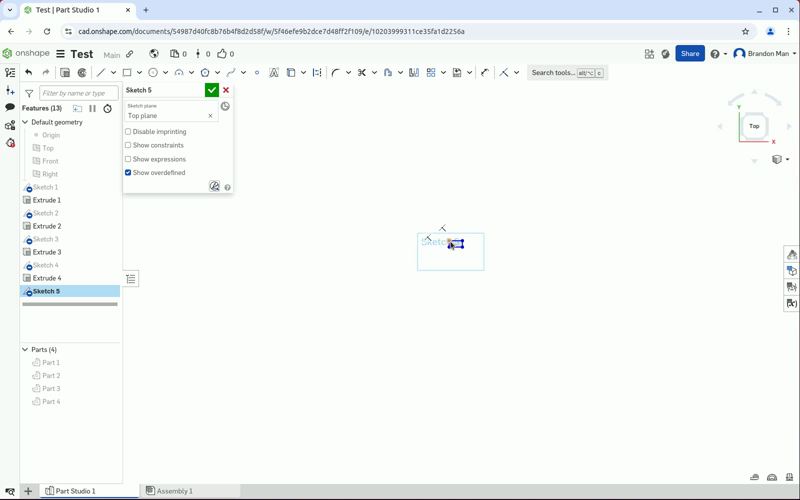
scroll(6)
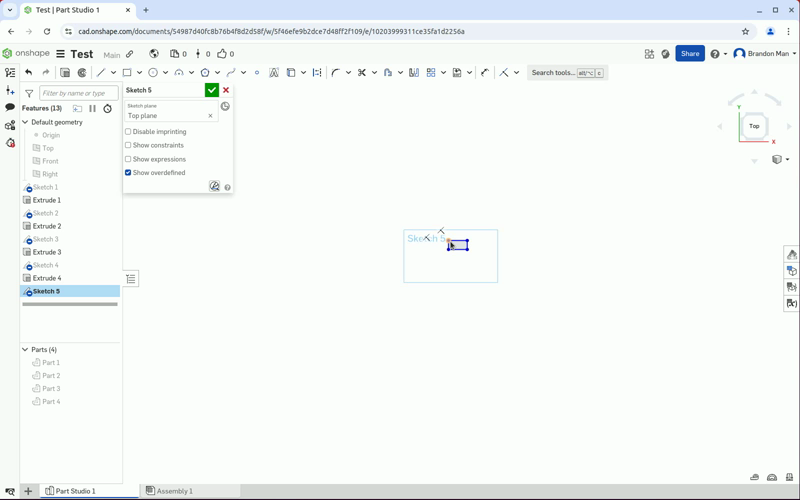
scroll(6)
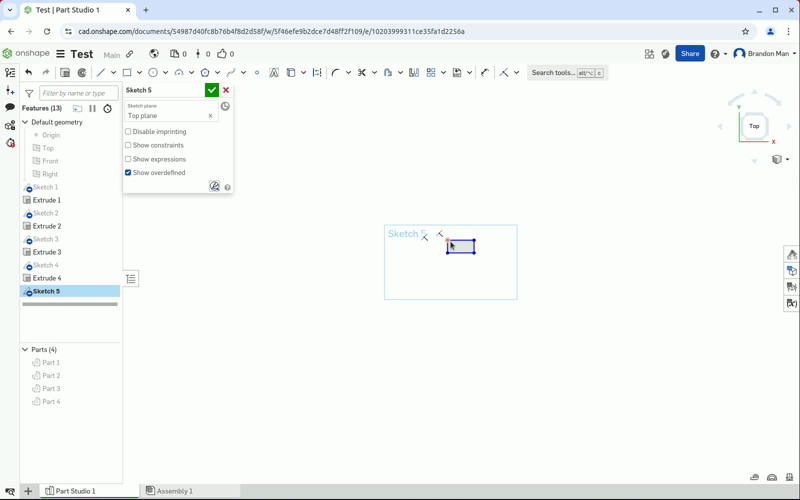
scroll(6)
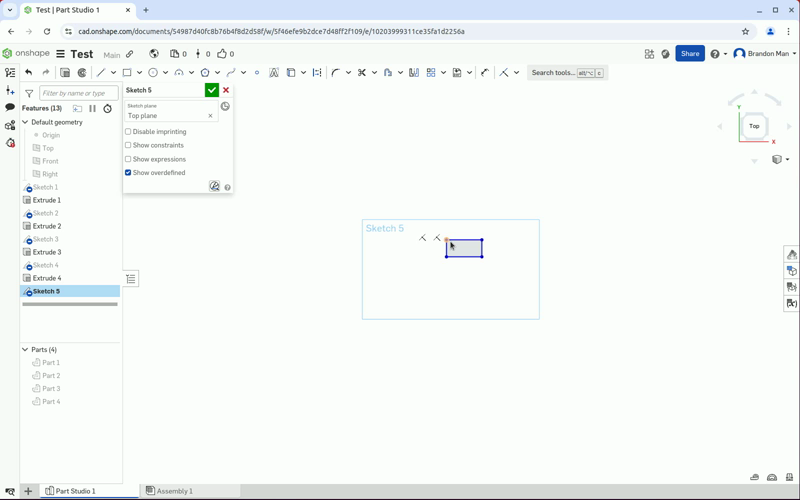
scroll(6)
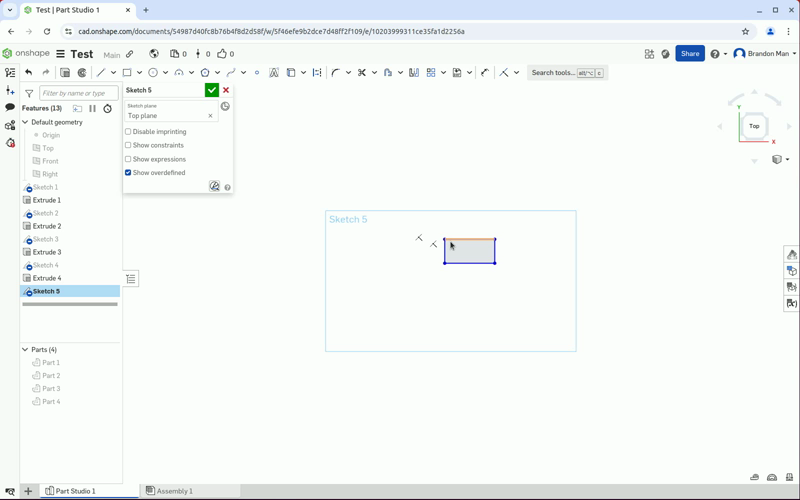
scroll(6)
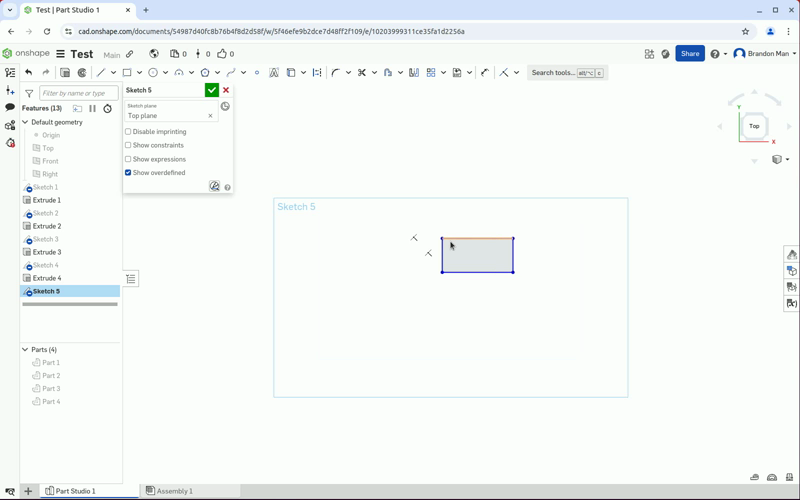
scroll(6)
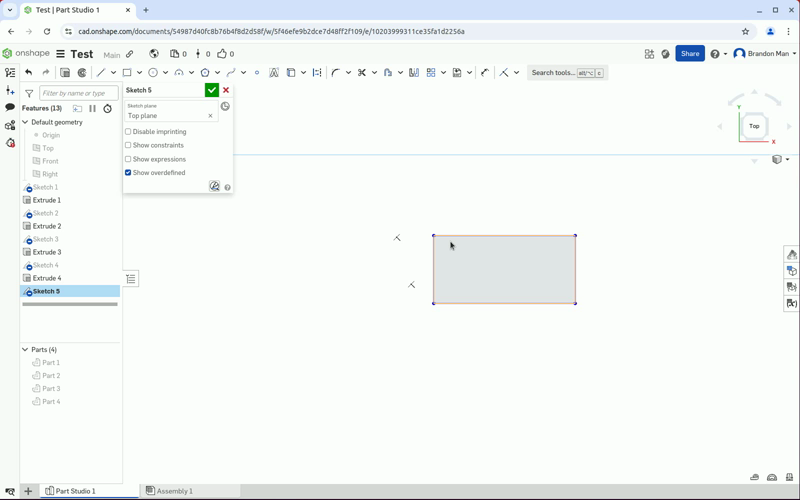
click(450, 241)
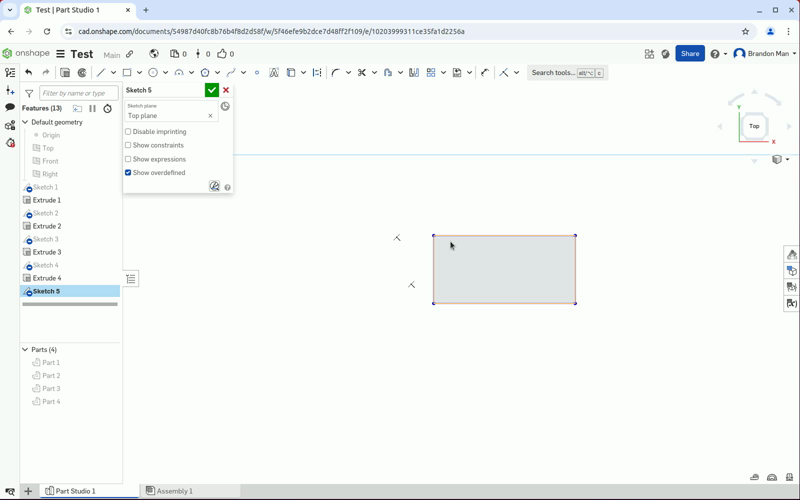
scroll(-6)
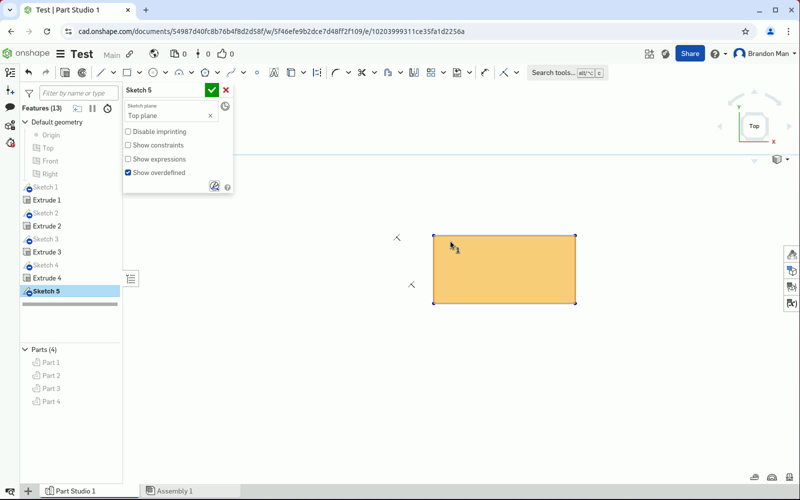
scroll(-6)
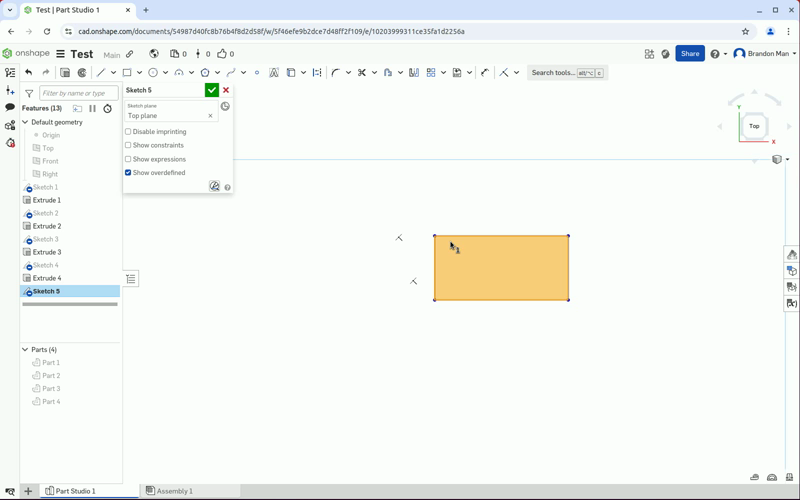
scroll(-6)
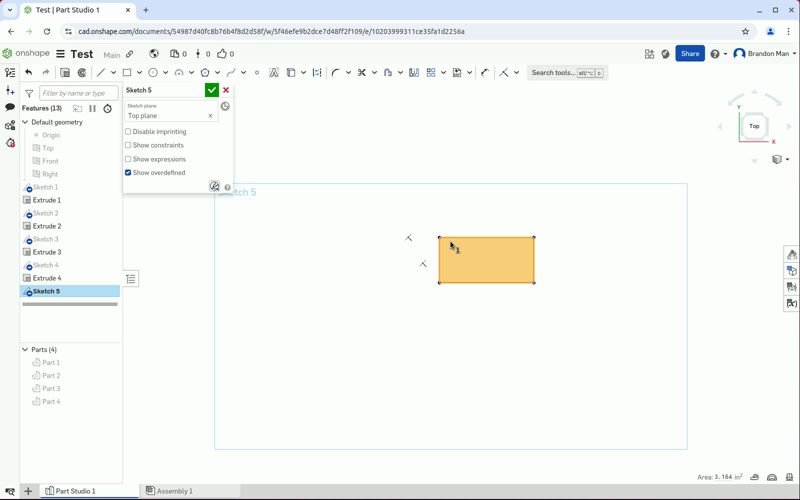
scroll(-6)
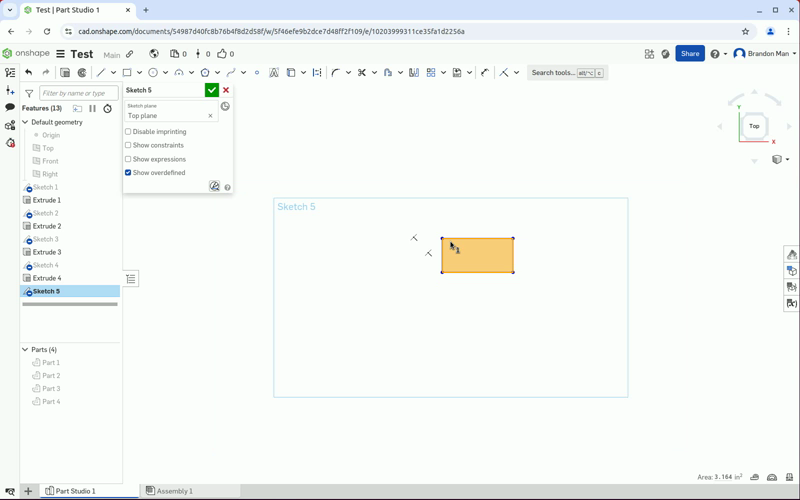
scroll(-6)
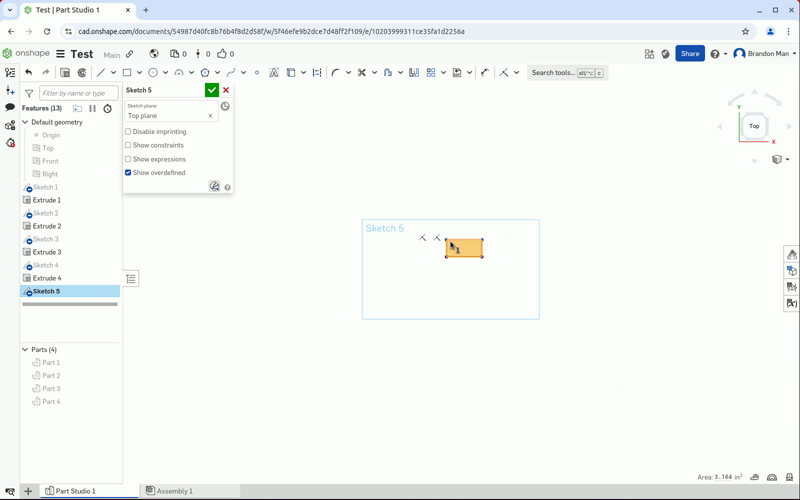
scroll(-6)
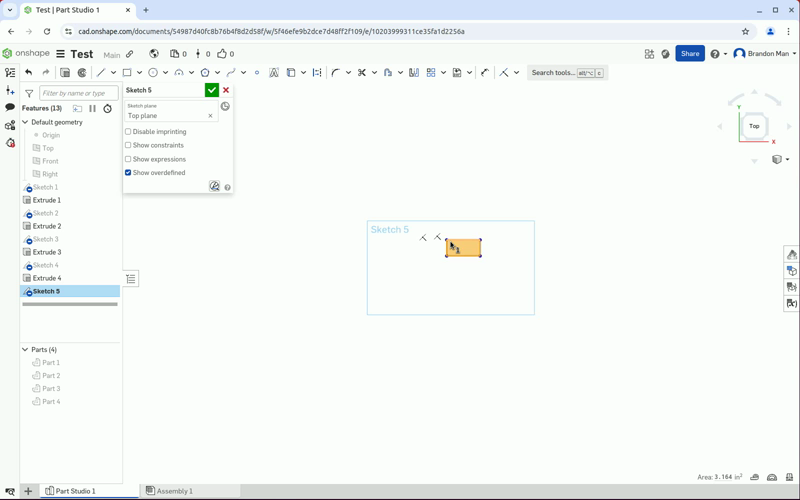
scroll(-6)
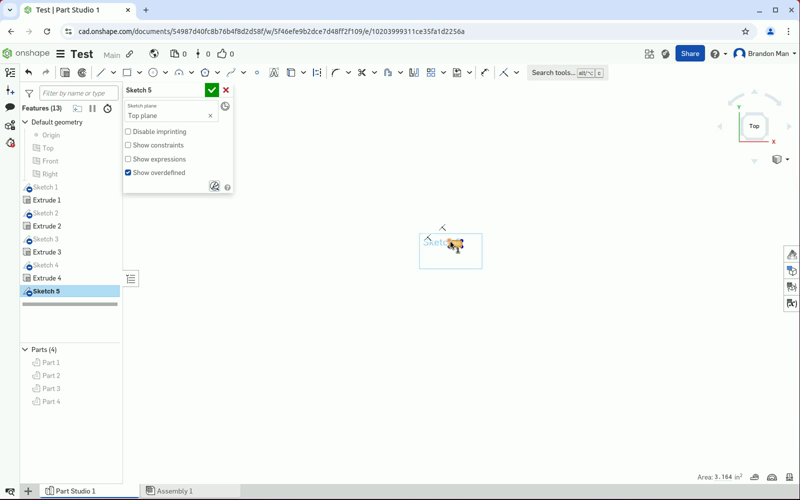
mouse_move(73, 352)
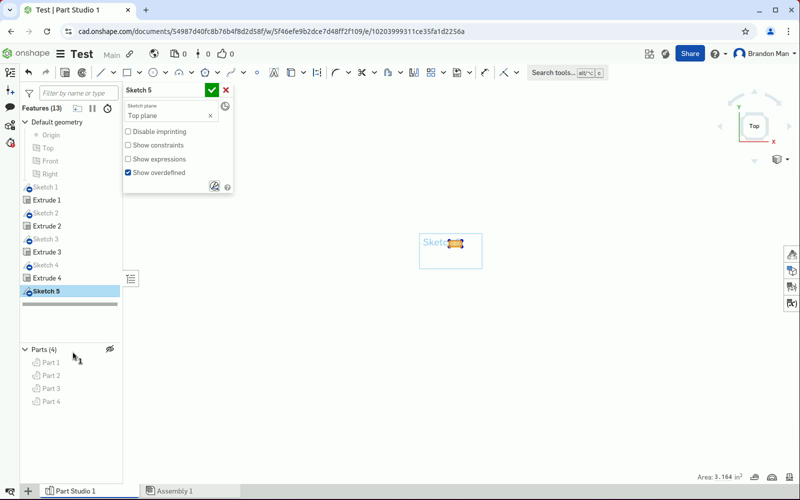
key(shift+y)
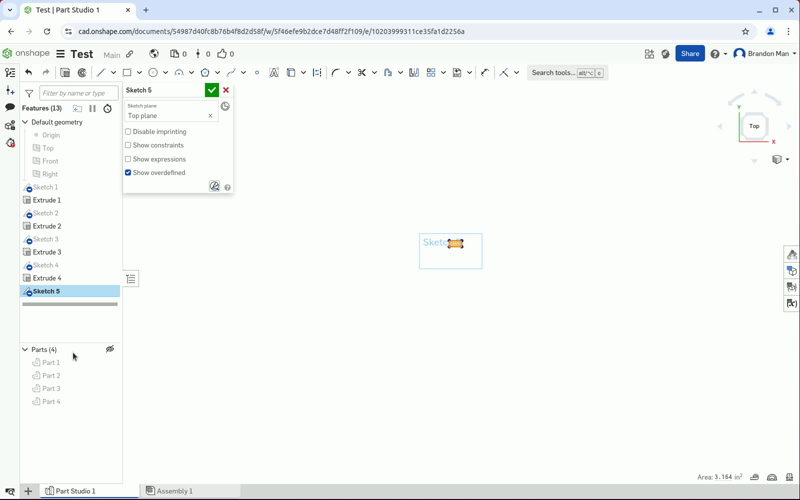
key(shift+e)
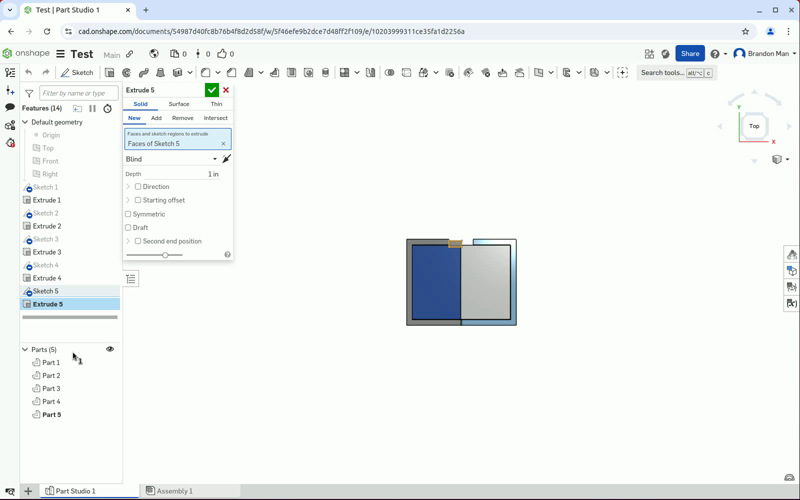
mouse_move(143, 106)
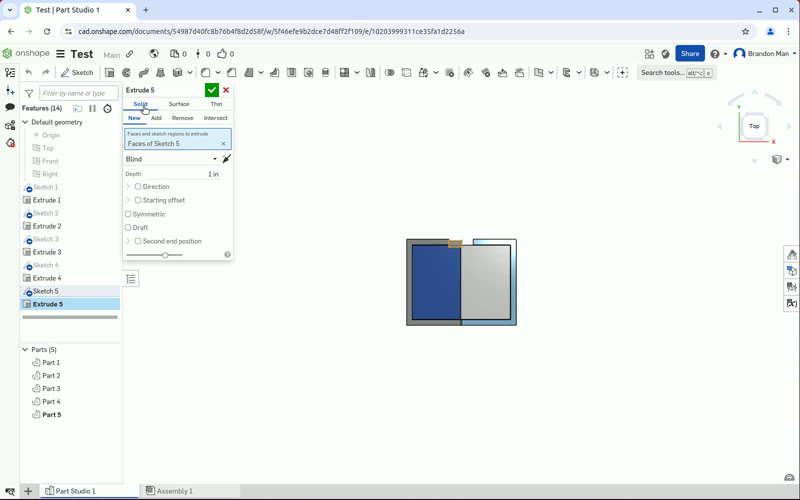
click(143, 106)
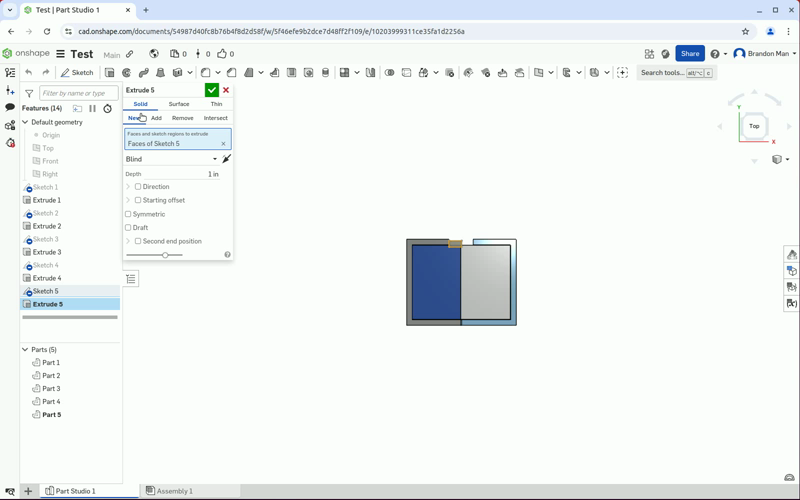
mouse_move(137, 120)
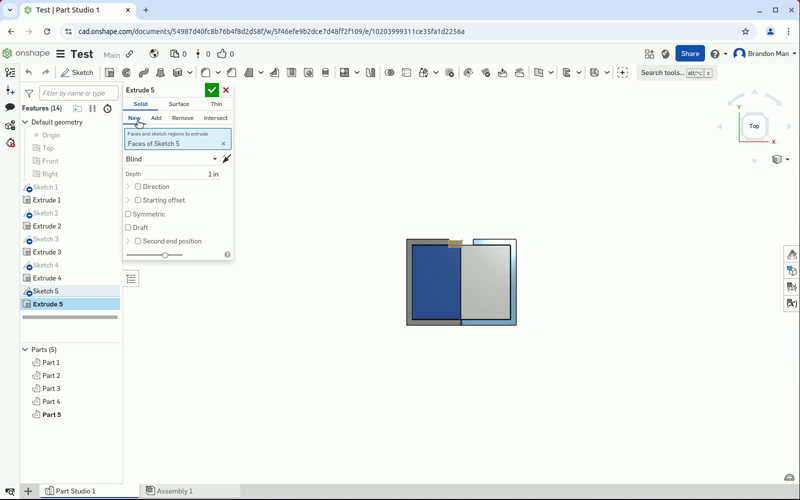
click(137, 120)
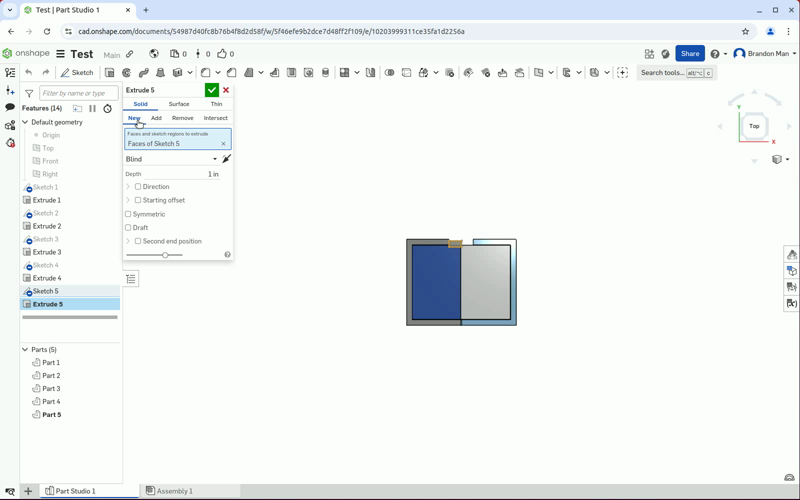
key(tab, 4)
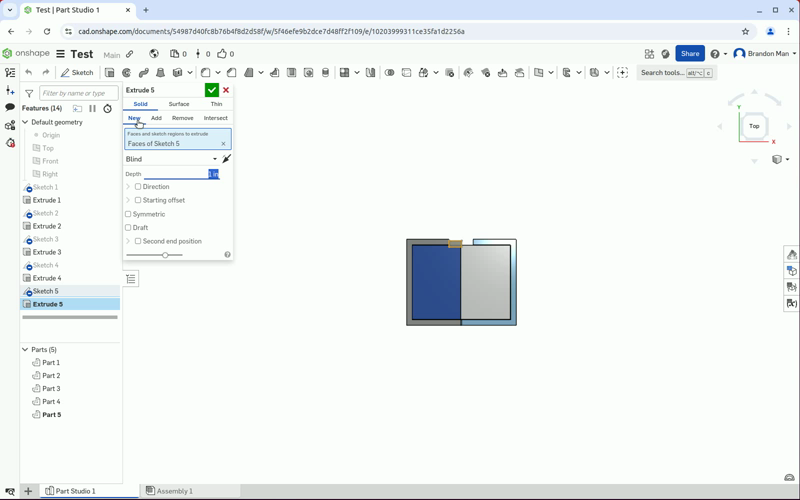
text(23.108)
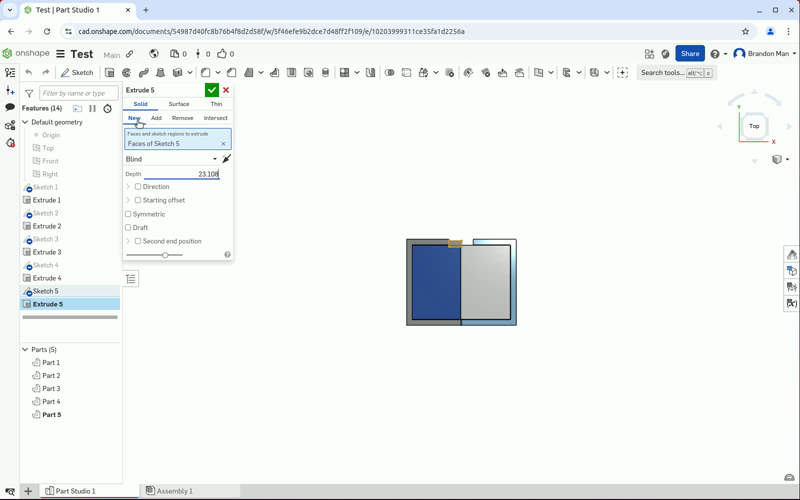
key(enter)
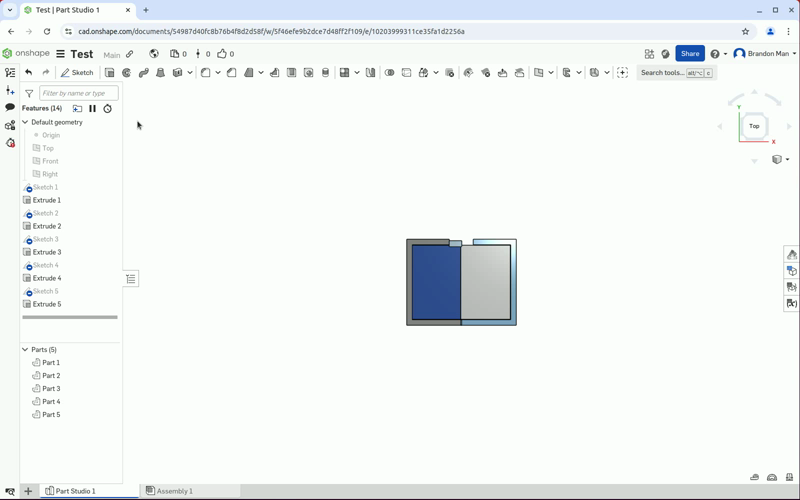
key(shift+h)
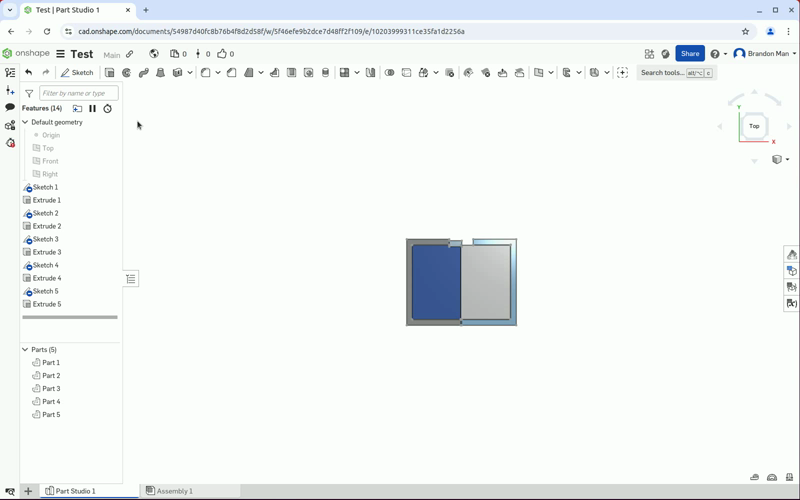
key(shift+h)
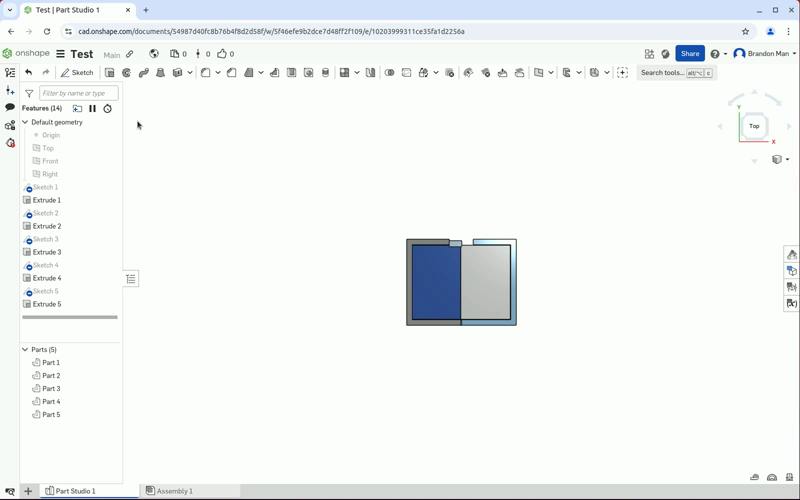
mouse_move(73, 189)
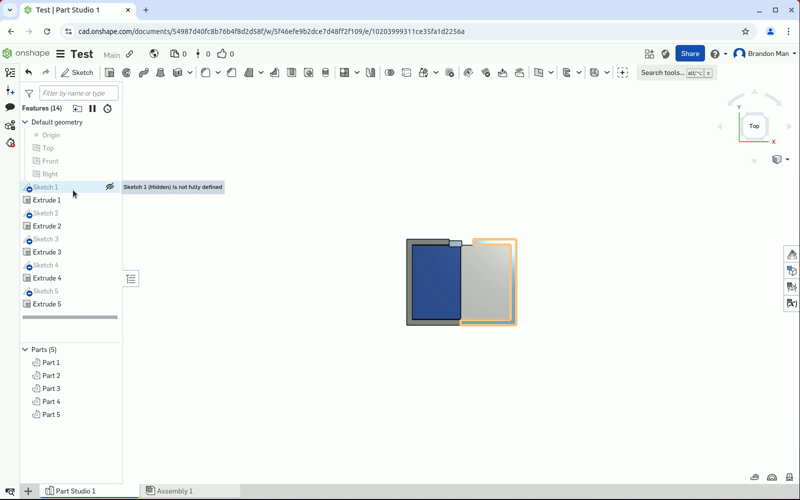
click(73, 189)
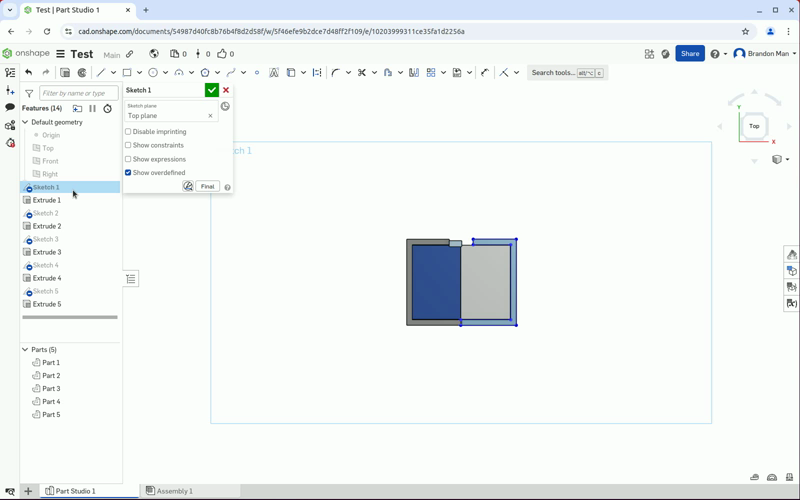
mouse_move(229, 92)
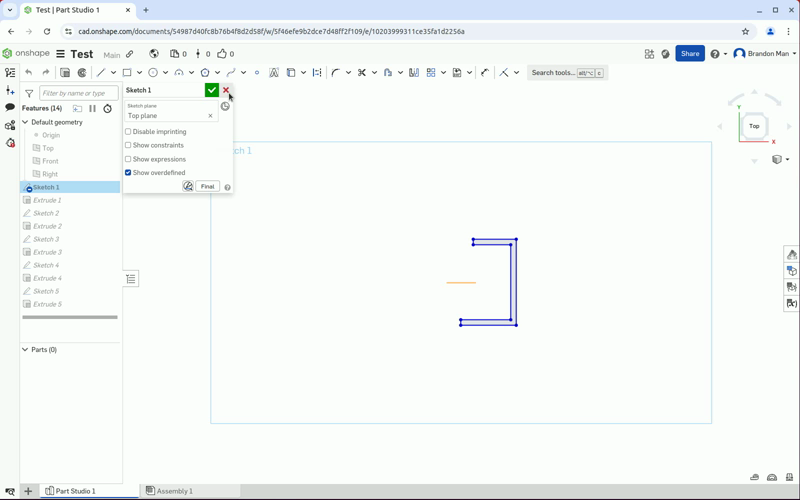
click(229, 92)
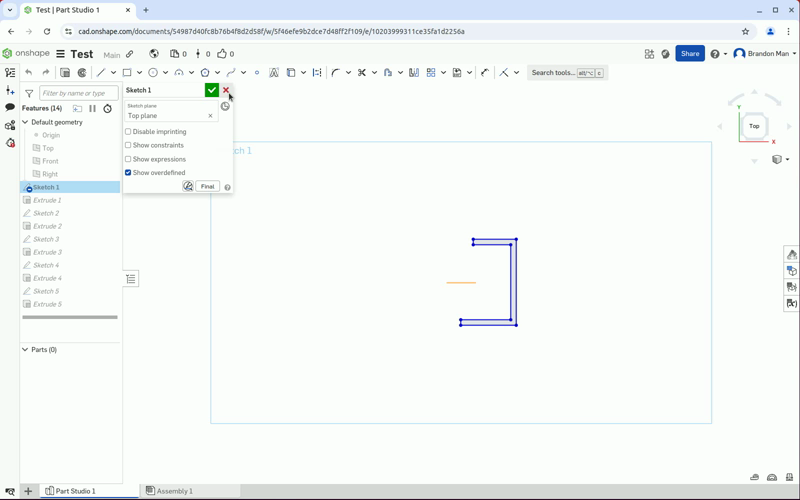
key(shift+s)
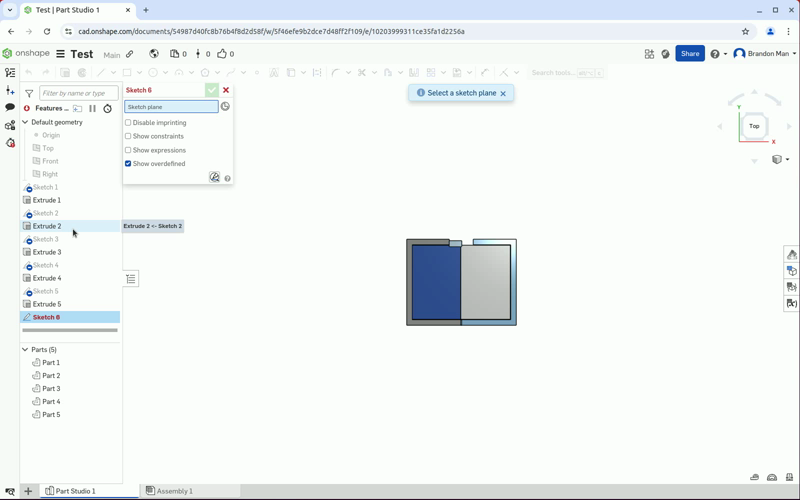
scroll(3)
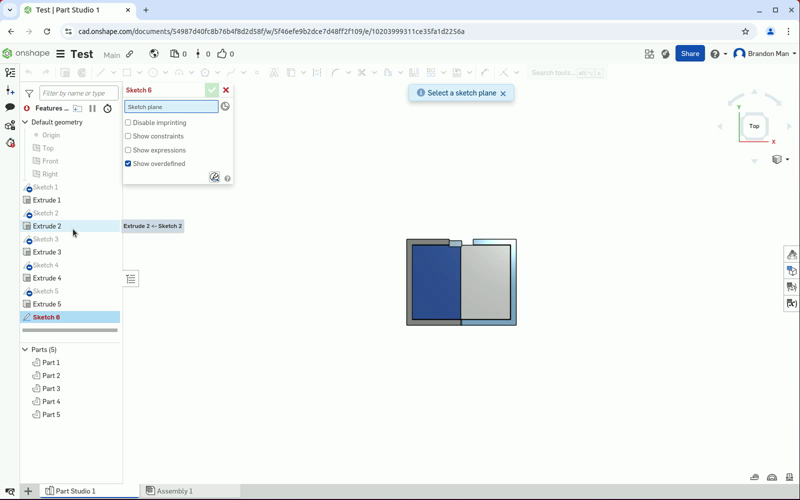
mouse_move(73, 150)
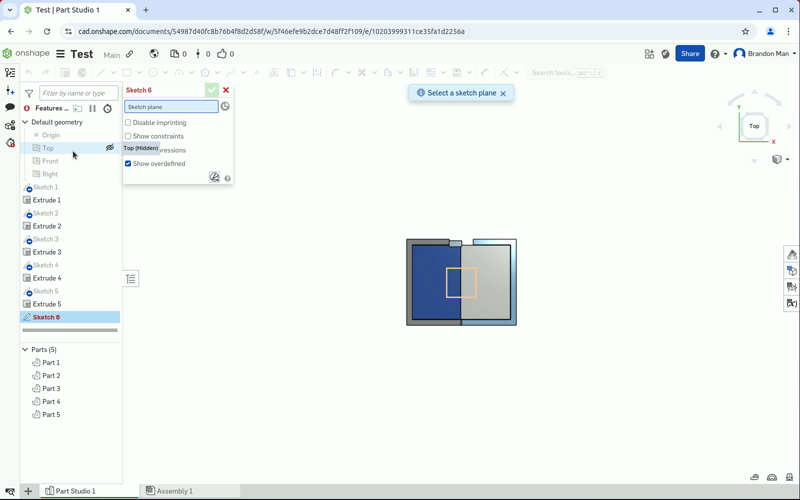
click(73, 150)
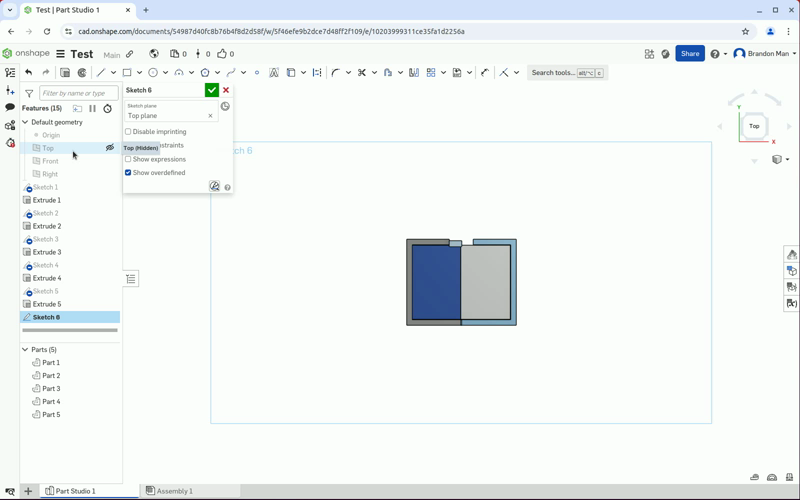
mouse_move(73, 352)
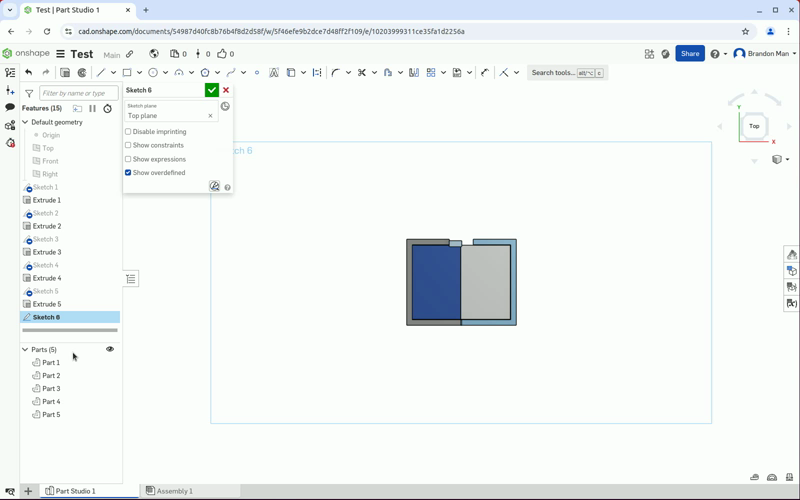
key(y)
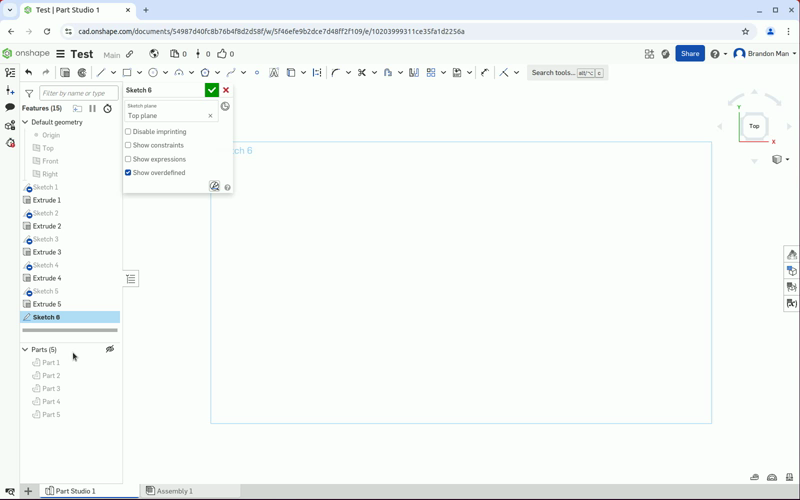
key(l)
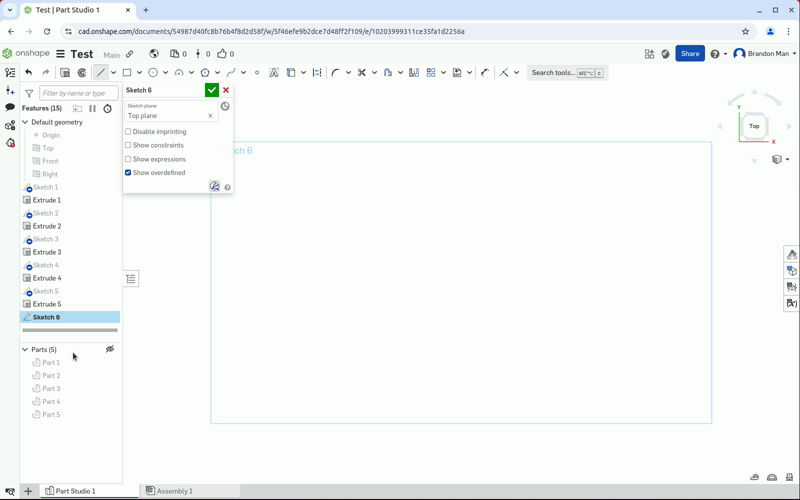
key_down(shift)
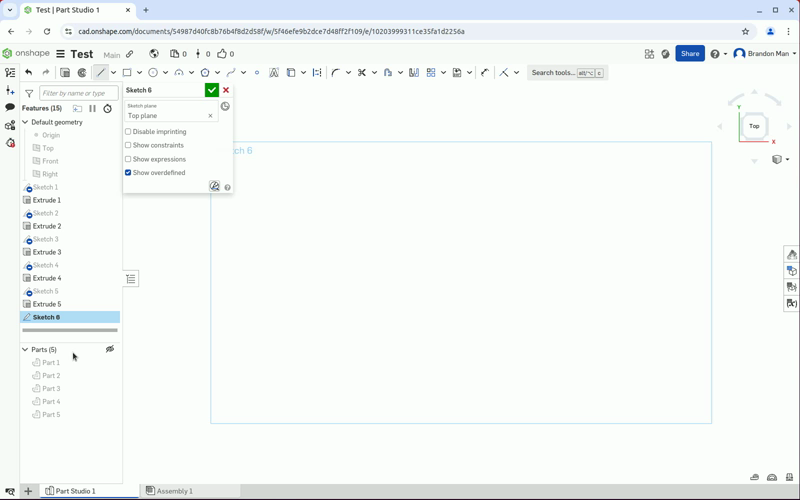
mouse_move(460, 246)
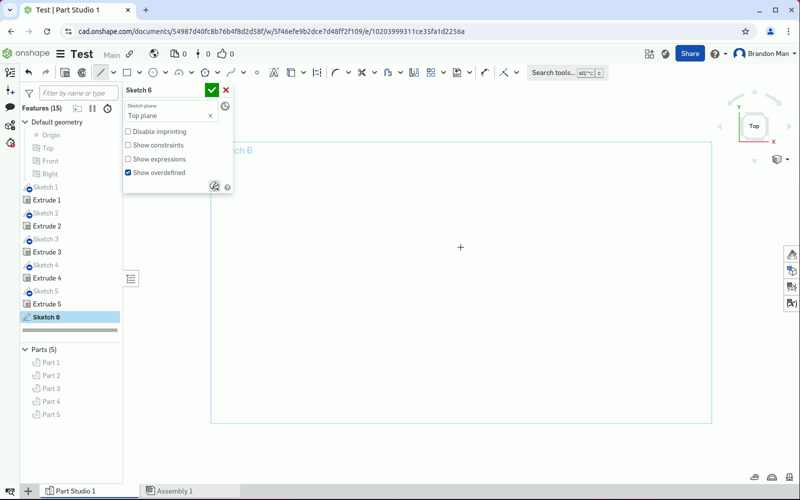
click(460, 246)
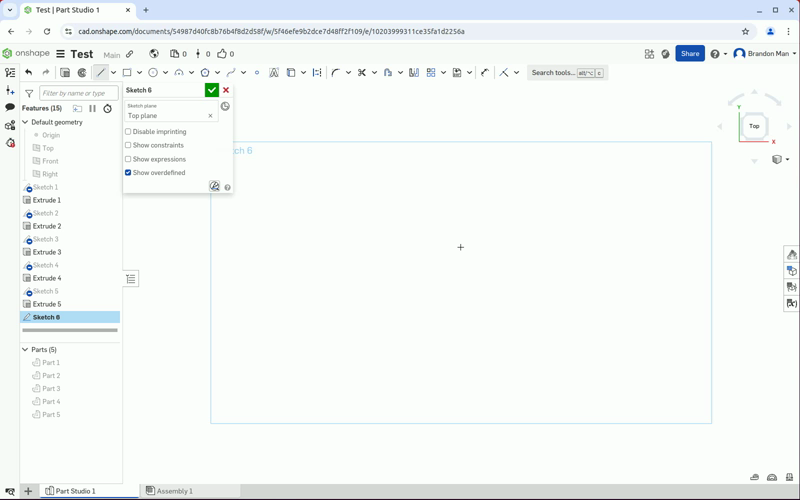
key_up(shift)
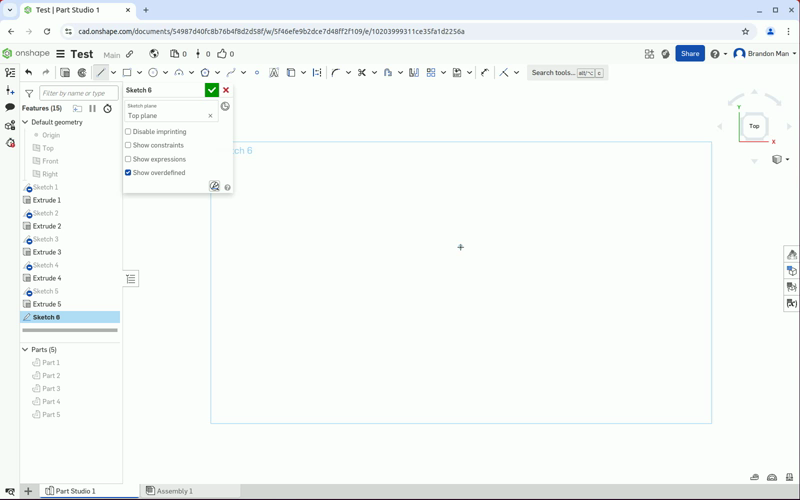
key_down(shift)
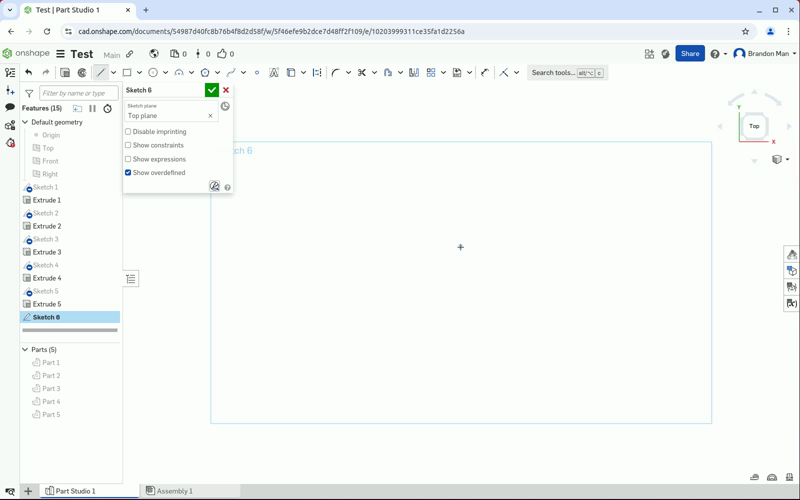
mouse_move(490, 246)
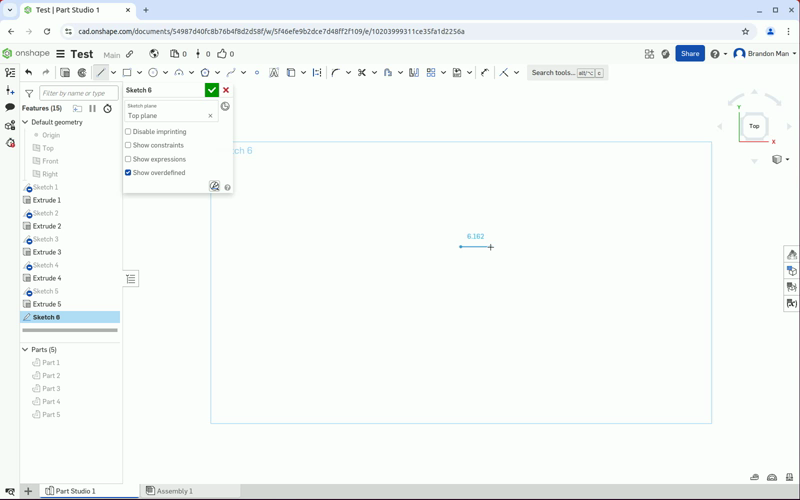
mouse_move(473, 246)
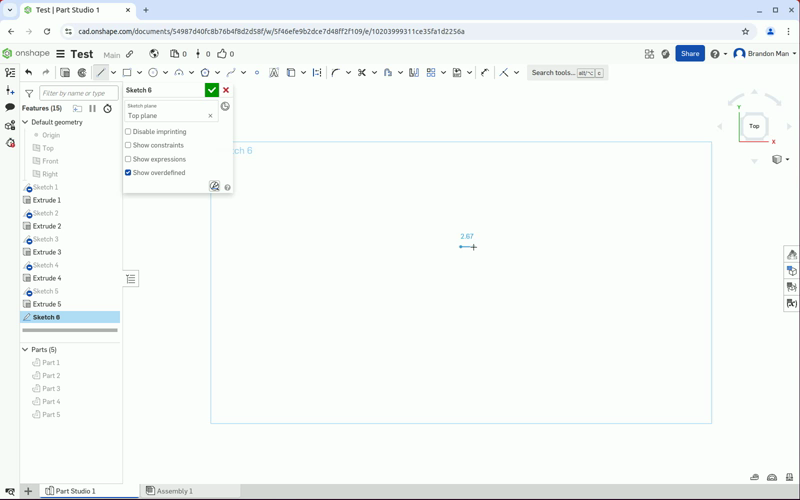
click(473, 246)
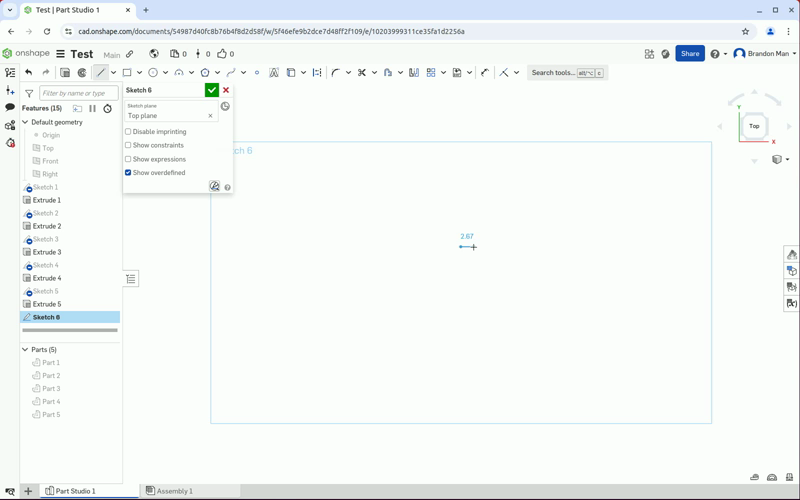
key_up(shift)
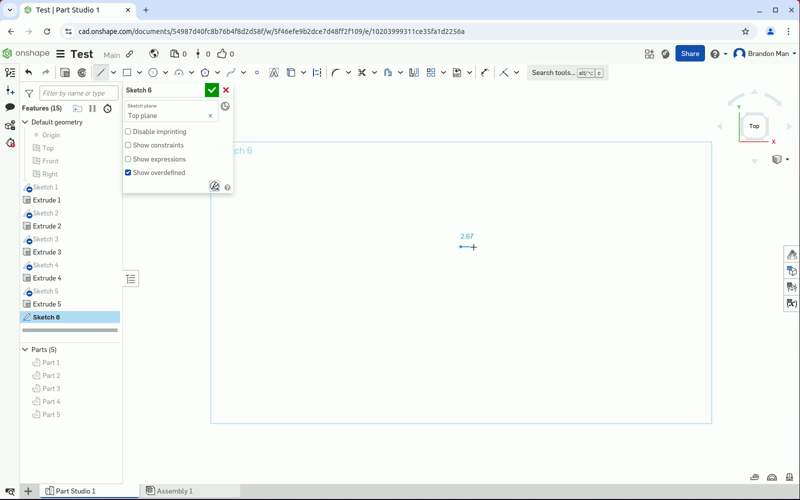
key_down(shift)
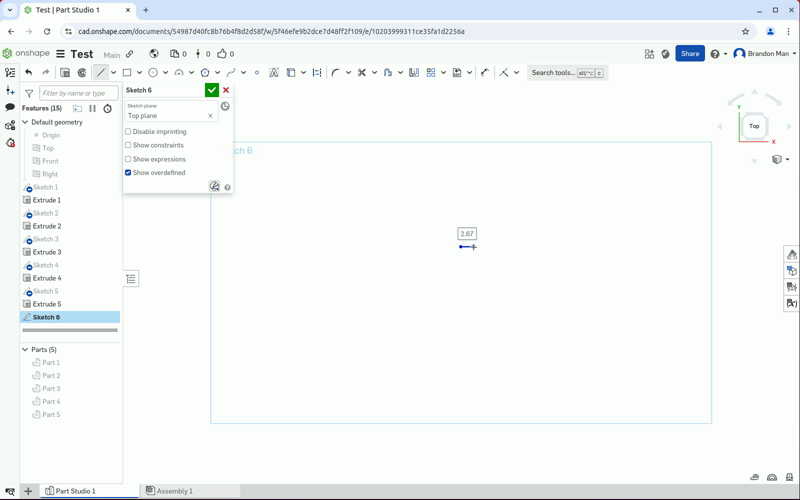
mouse_move(503, 246)
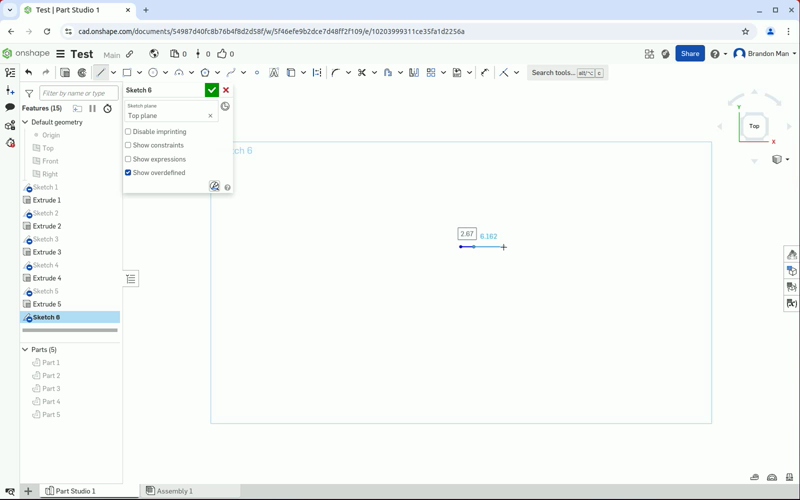
mouse_move(473, 240)
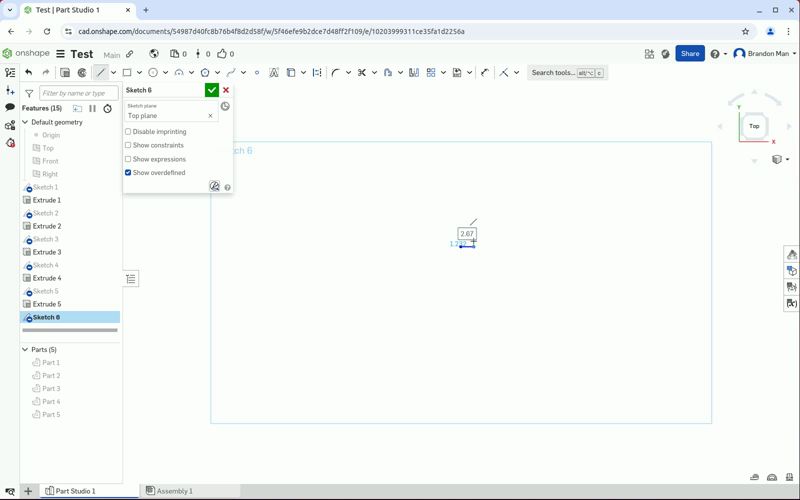
scroll(6)
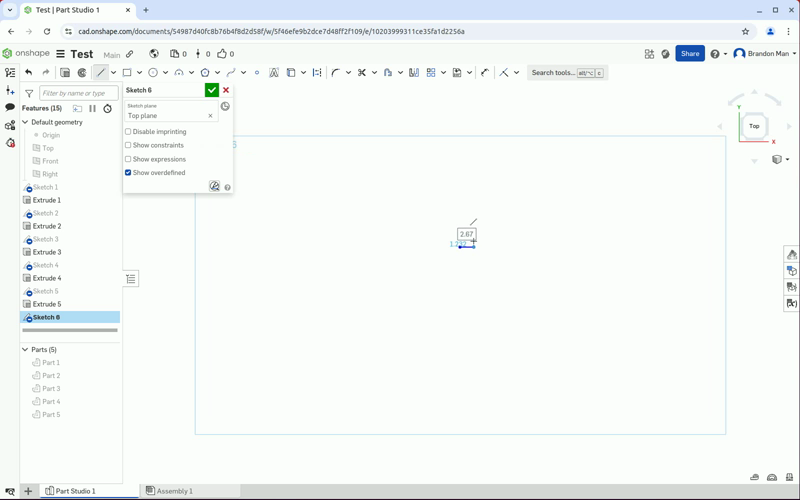
scroll(6)
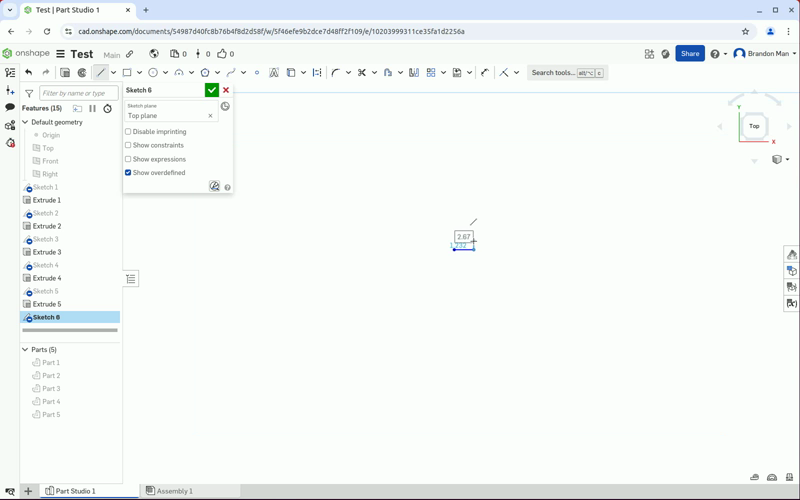
scroll(6)
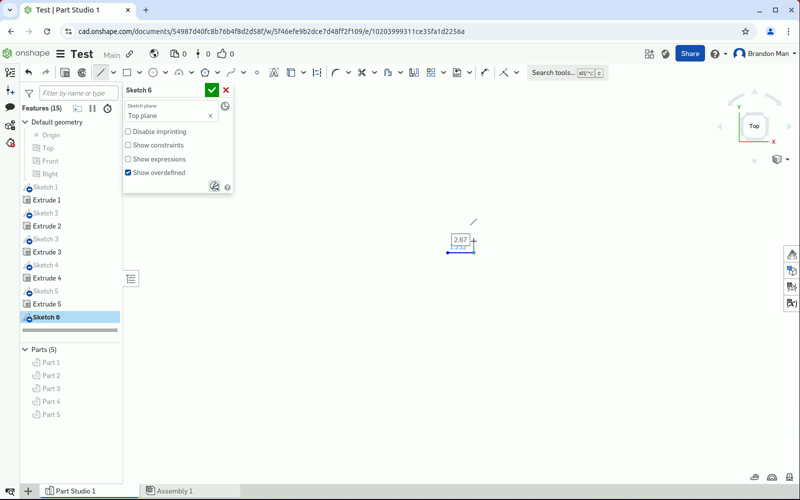
scroll(6)
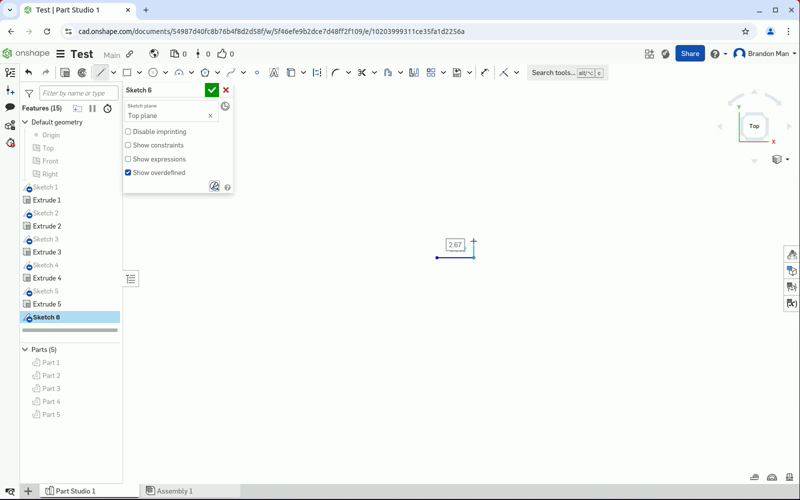
scroll(6)
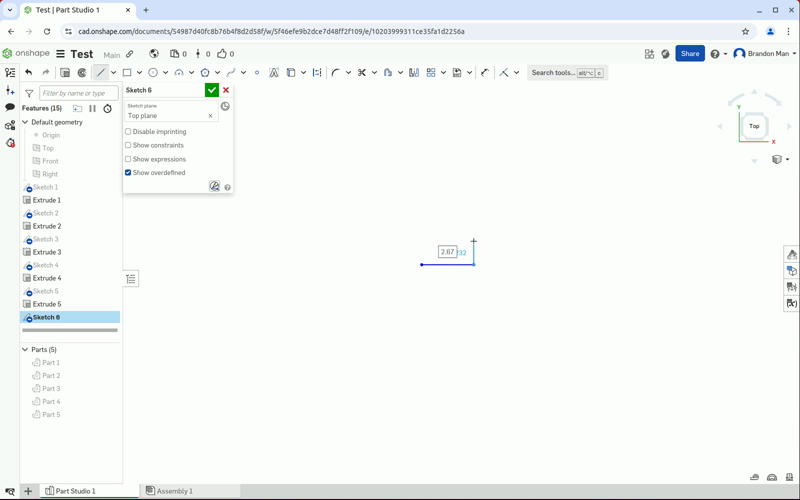
scroll(6)
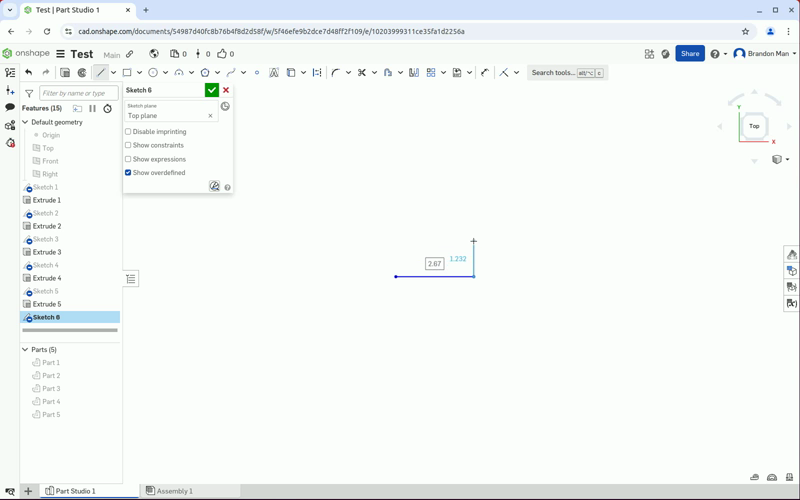
scroll(6)
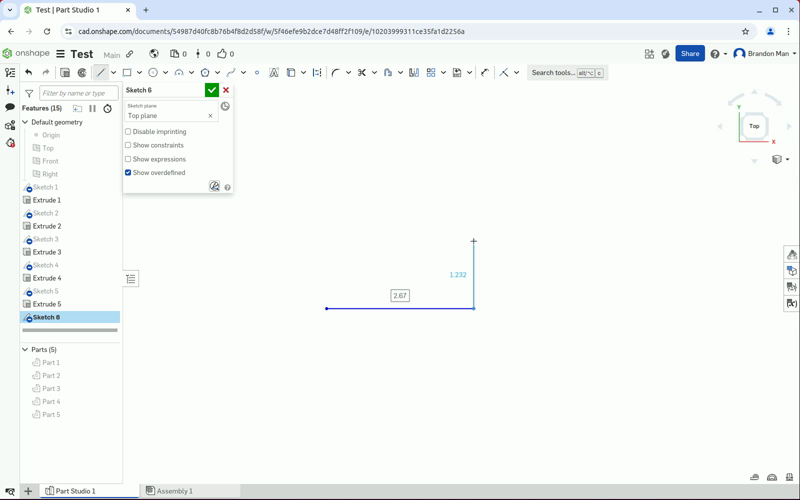
click(473, 240)
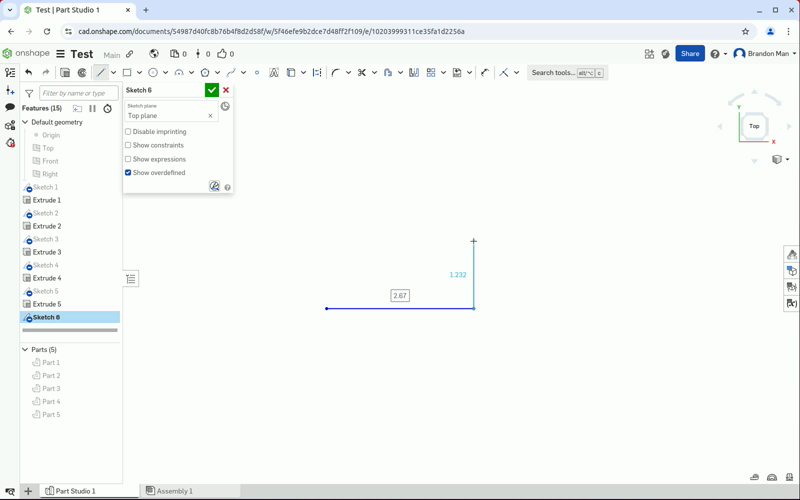
scroll(-6)
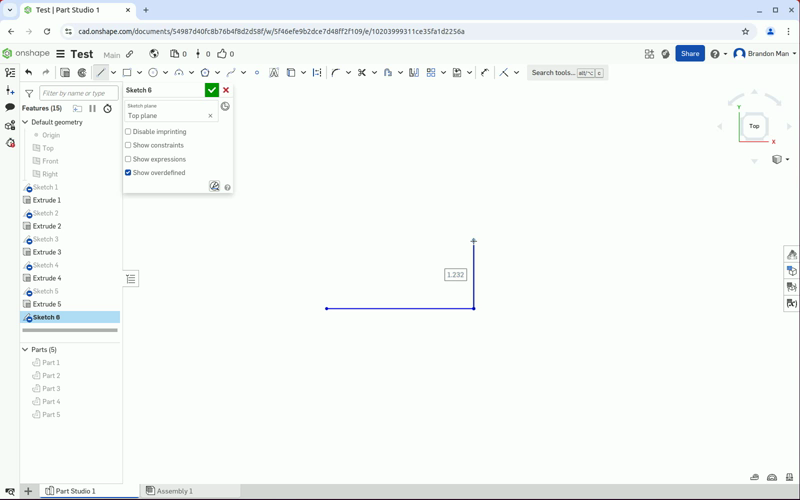
scroll(-6)
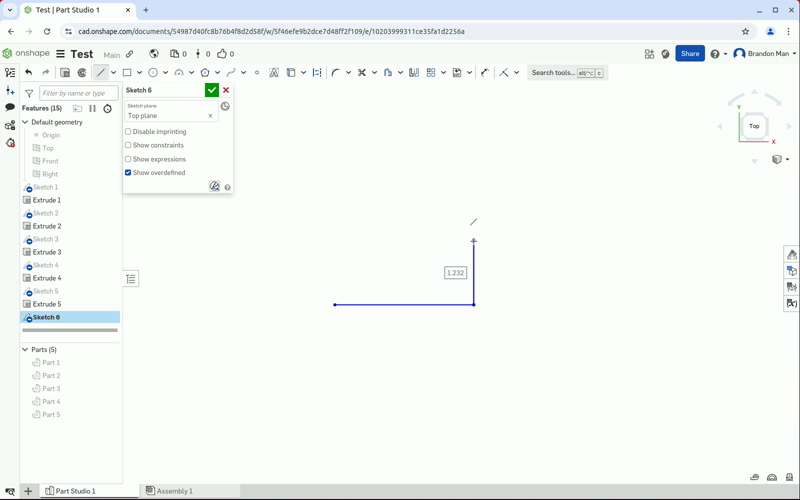
scroll(-6)
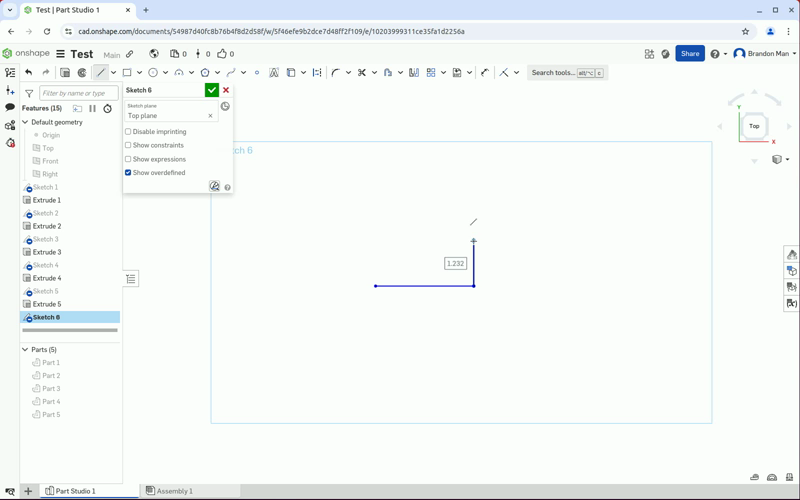
scroll(-6)
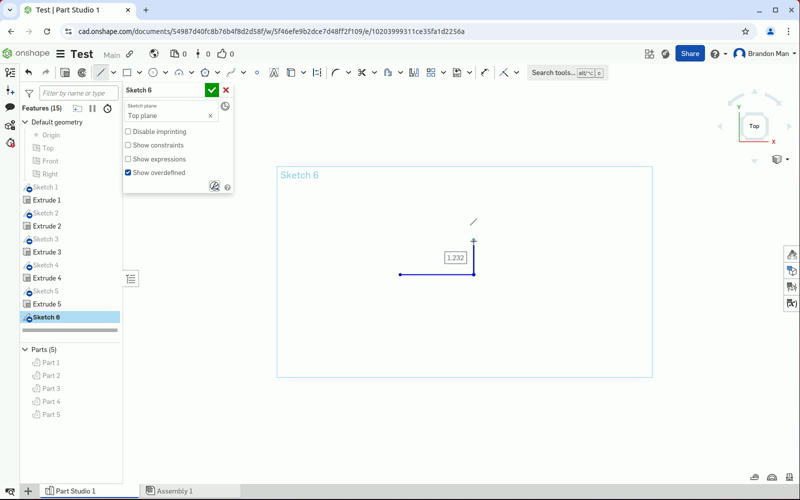
scroll(-6)
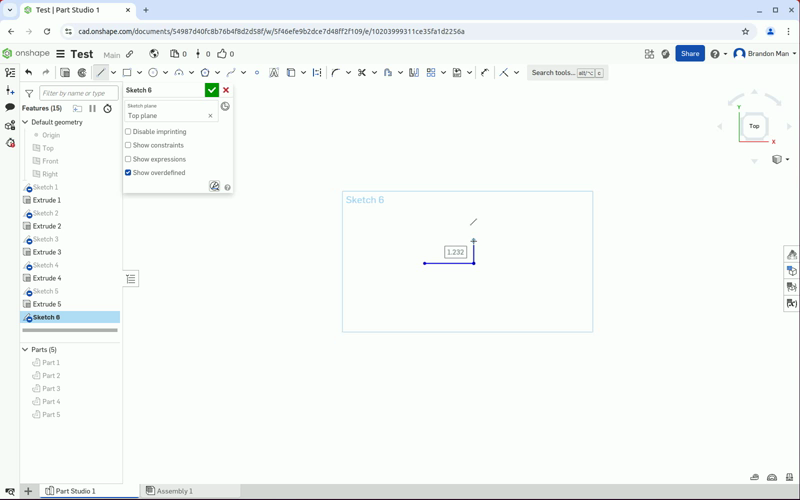
scroll(-6)
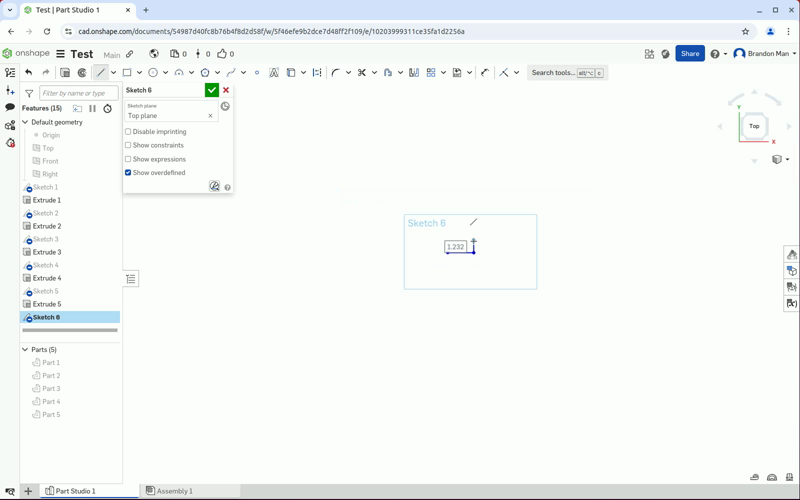
scroll(-6)
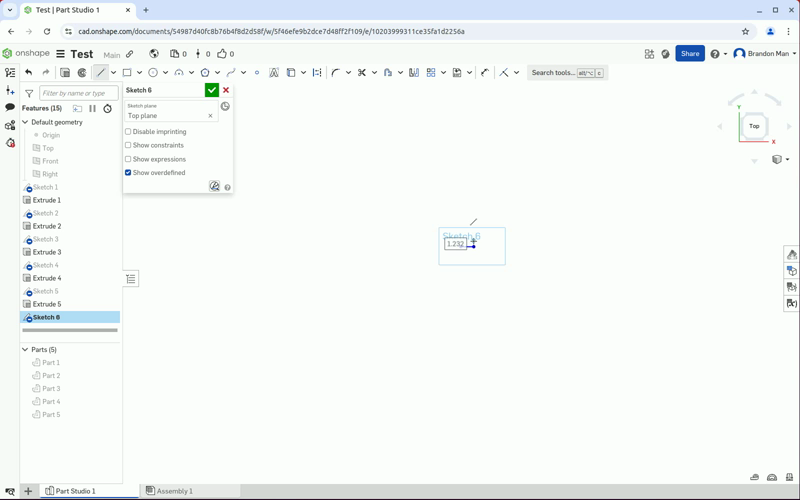
key_up(shift)
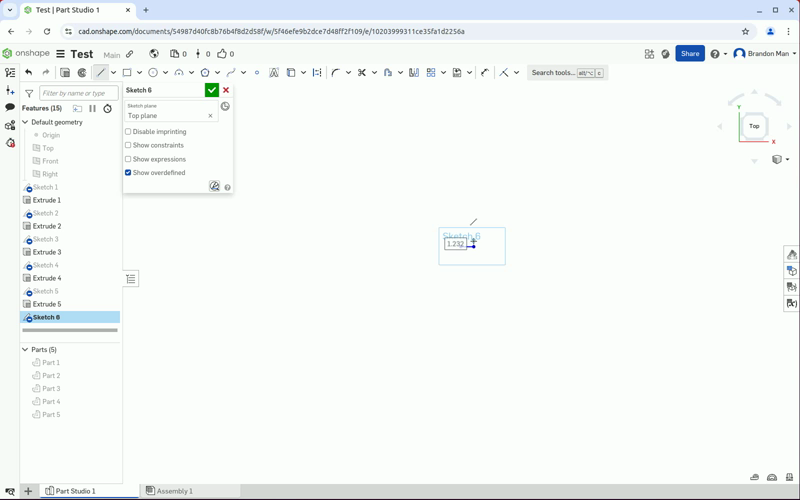
key_down(shift)
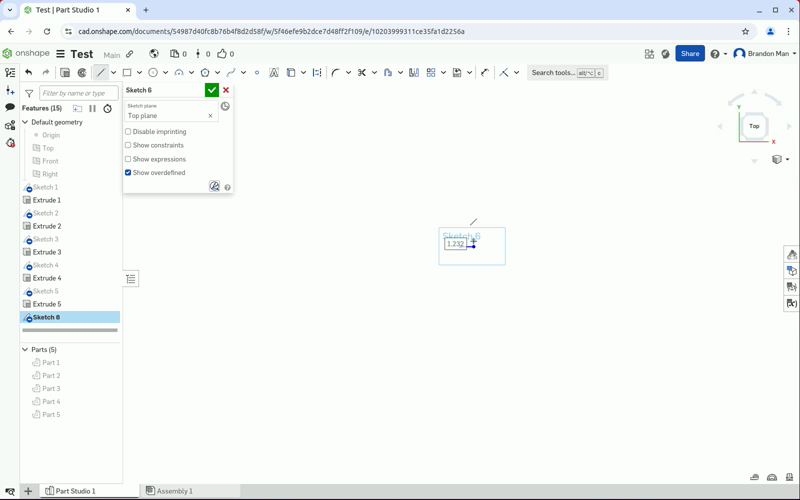
mouse_move(503, 240)
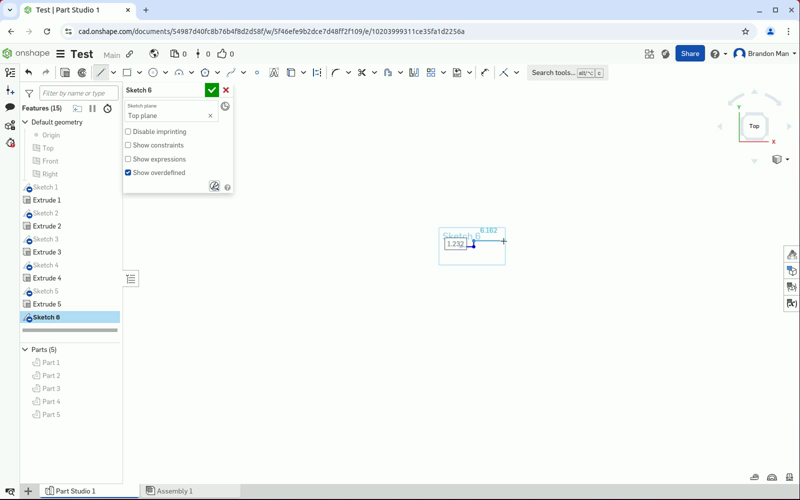
mouse_move(460, 240)
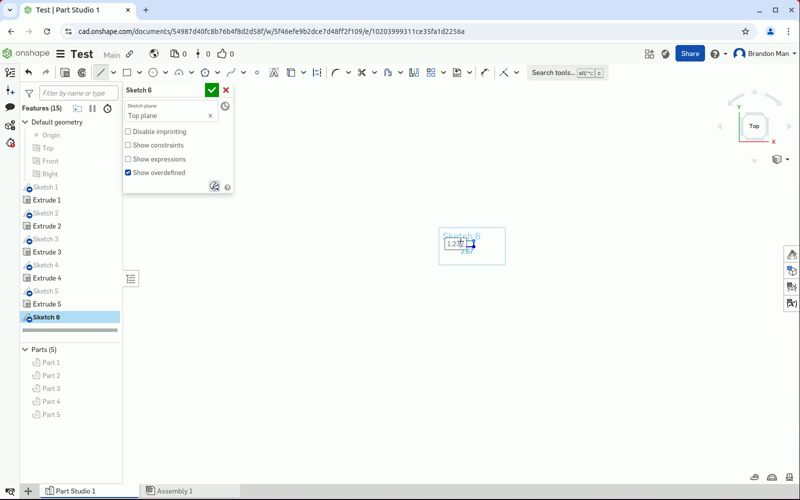
click(460, 240)
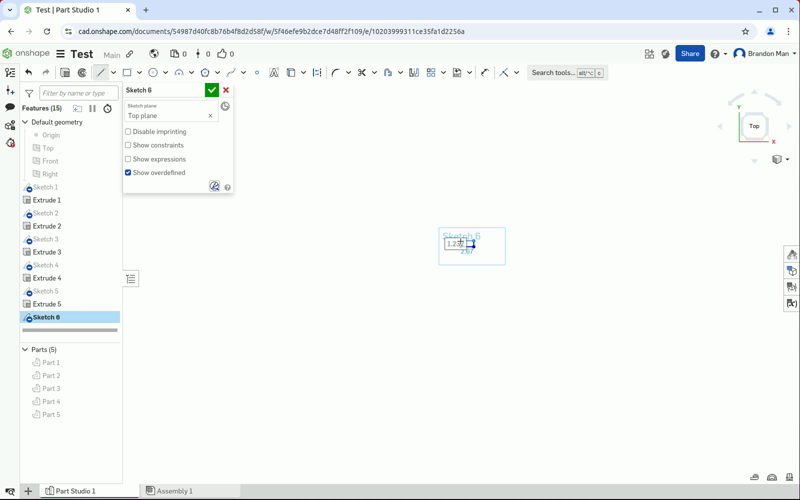
key_up(shift)
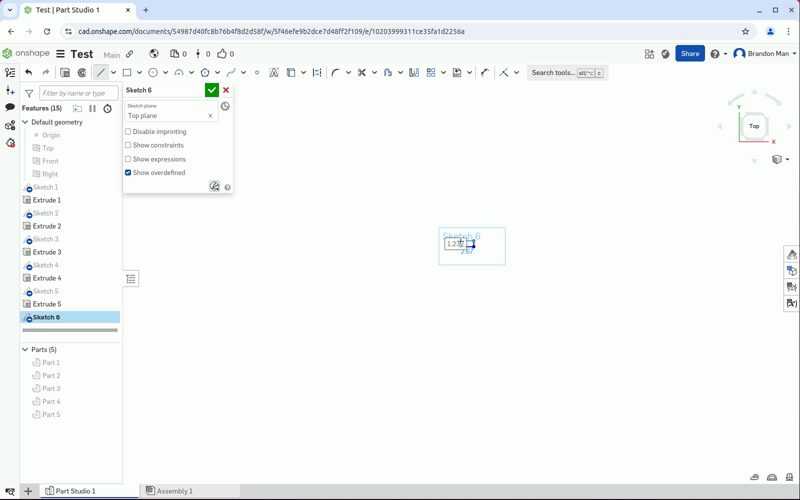
mouse_move(490, 240)
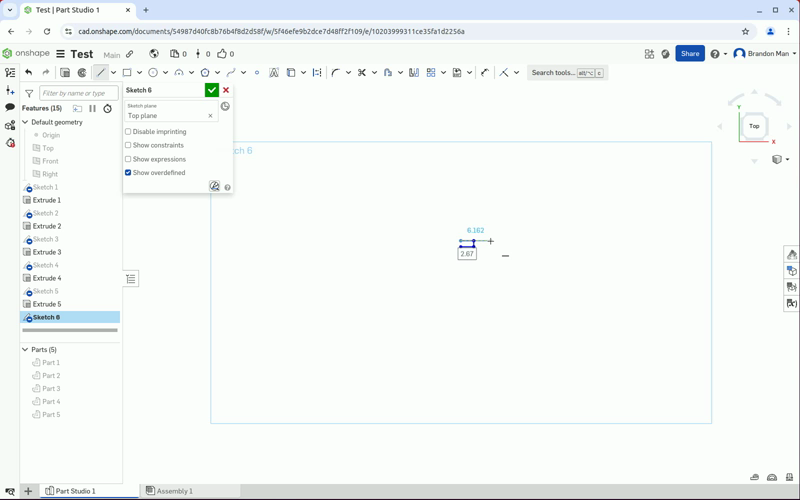
key_down(shift)
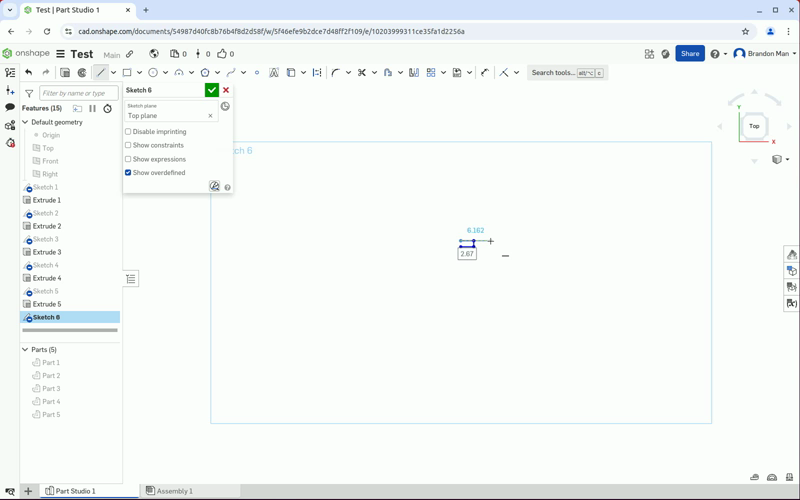
mouse_move(460, 246)
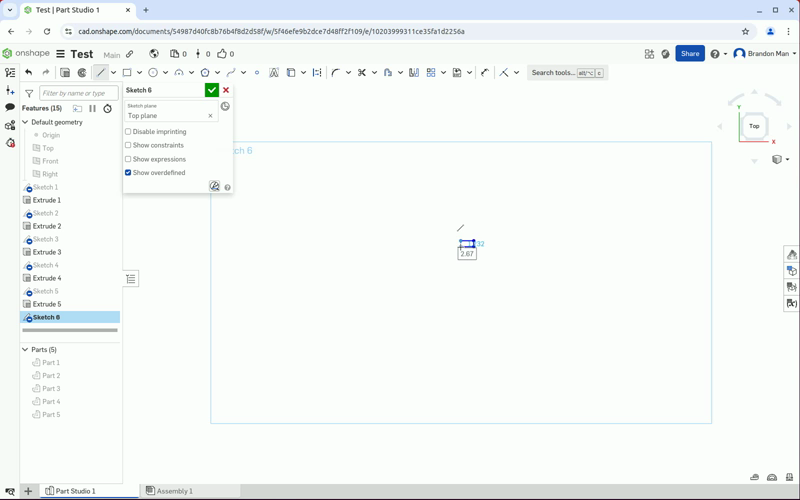
scroll(6)
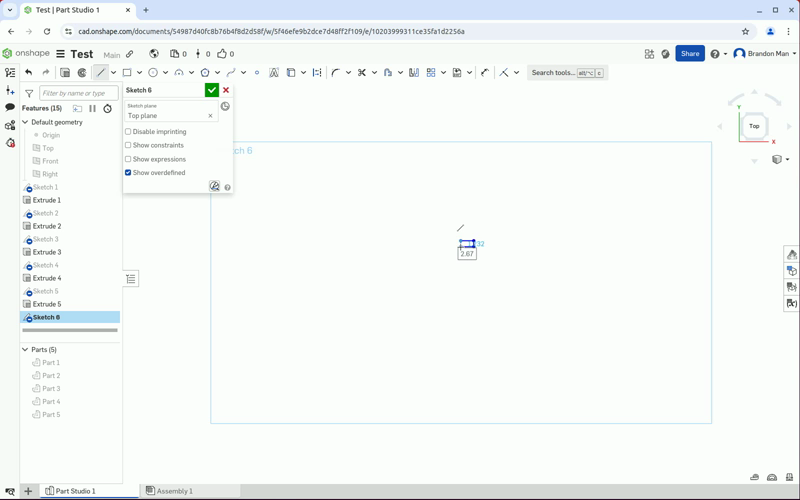
scroll(6)
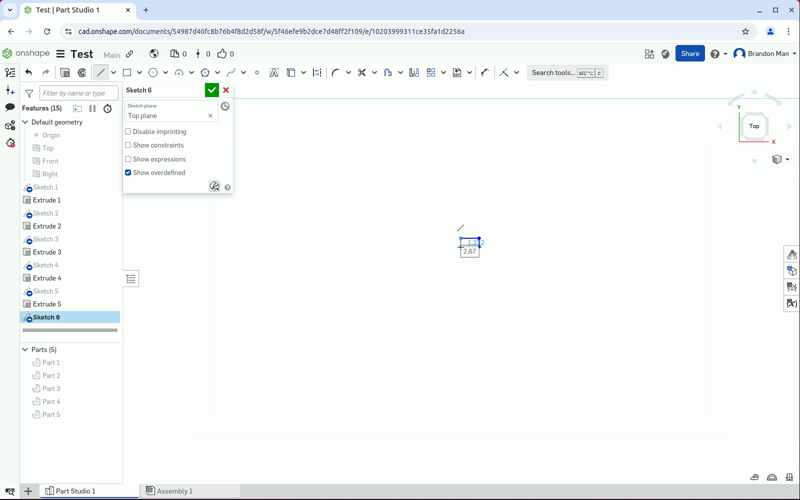
scroll(6)
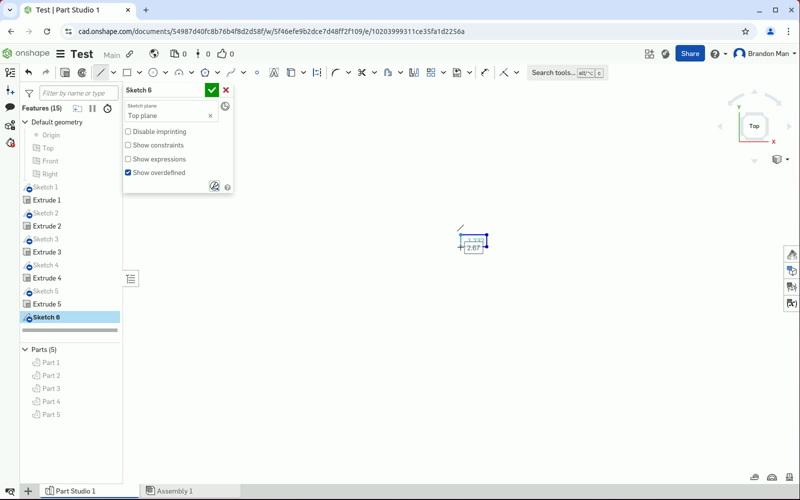
scroll(6)
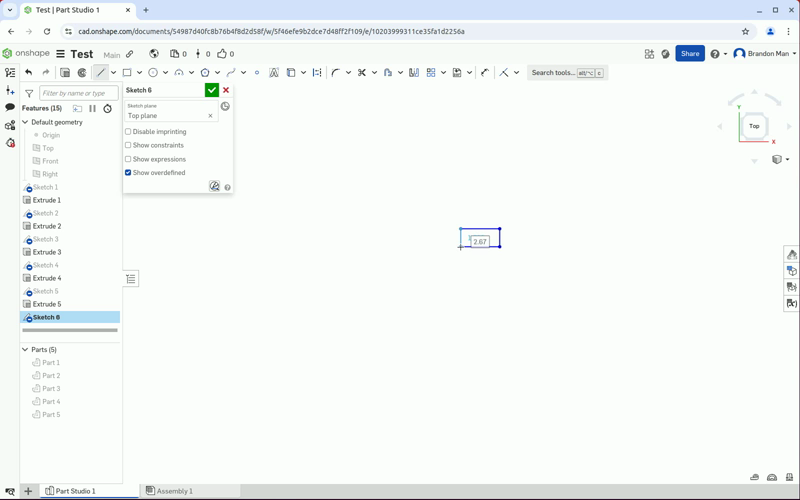
scroll(6)
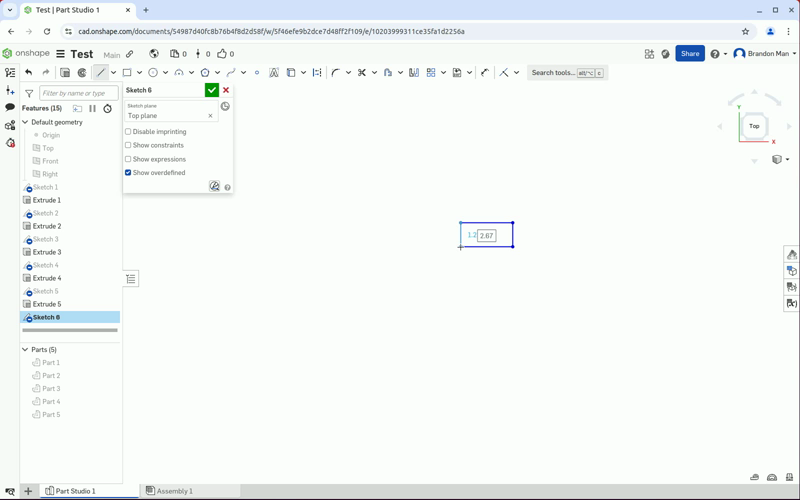
scroll(6)
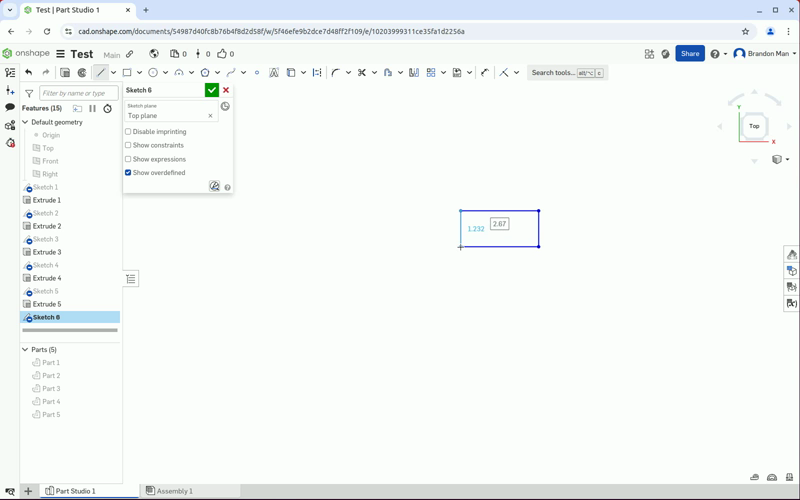
scroll(6)
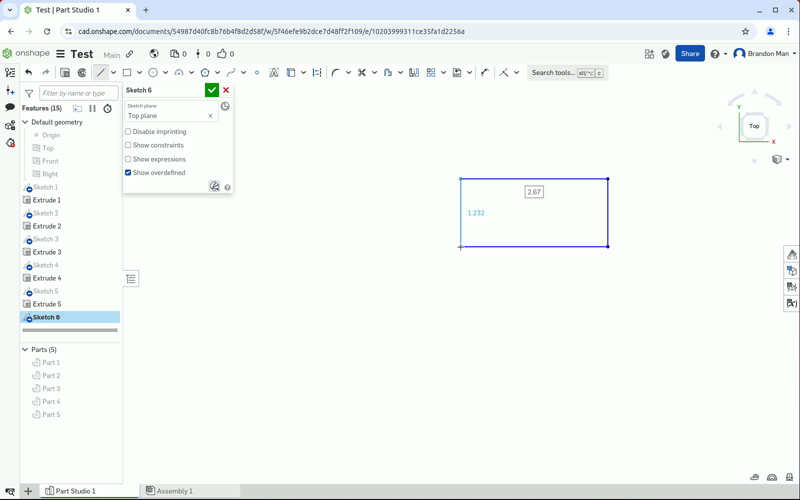
key_up(shift)
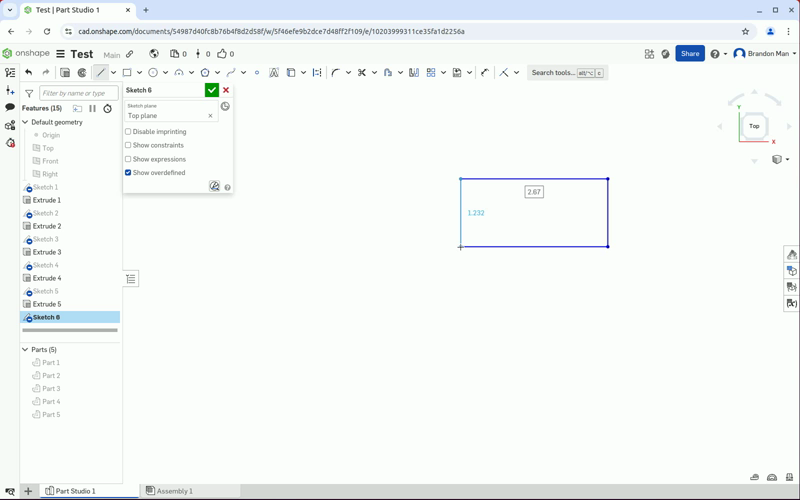
click(460, 246)
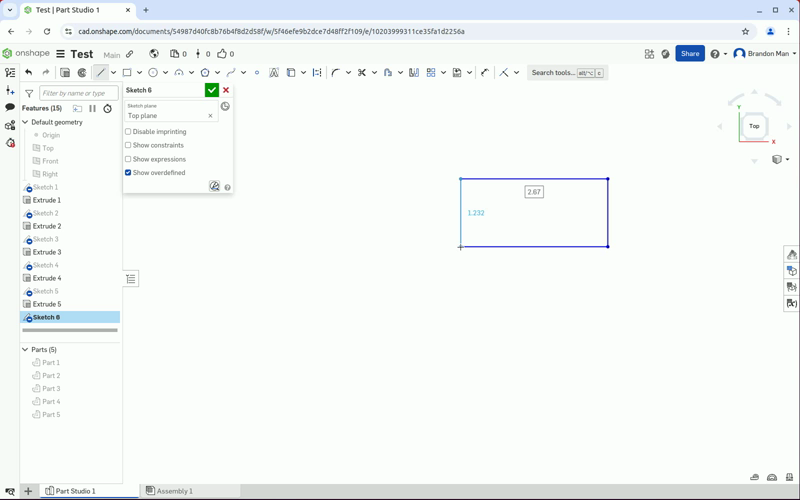
scroll(-6)
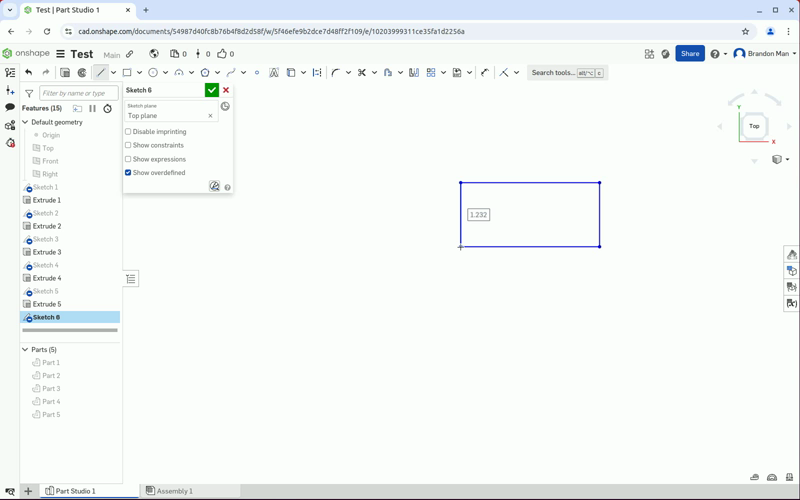
scroll(-6)
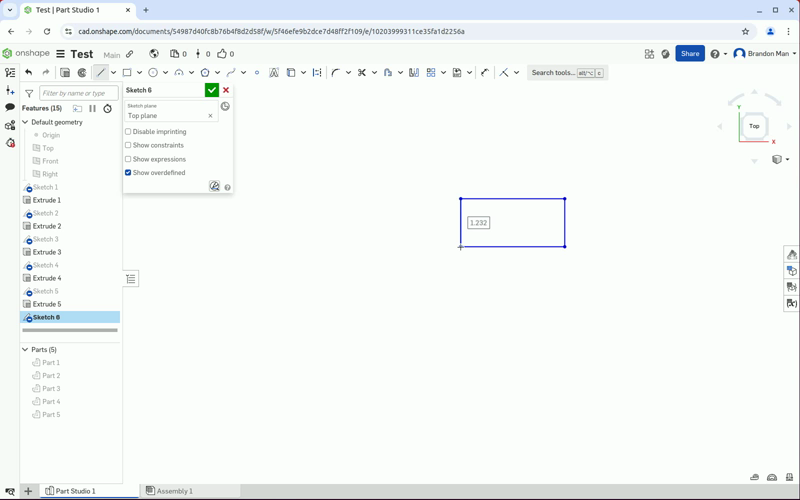
scroll(-6)
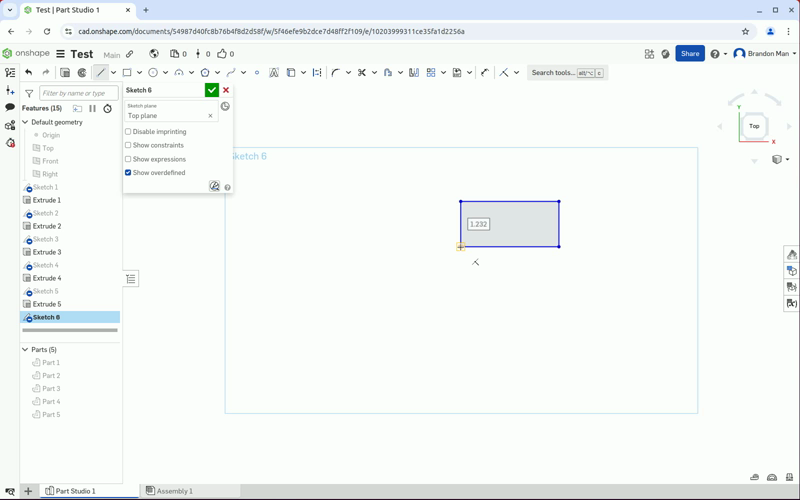
scroll(-6)
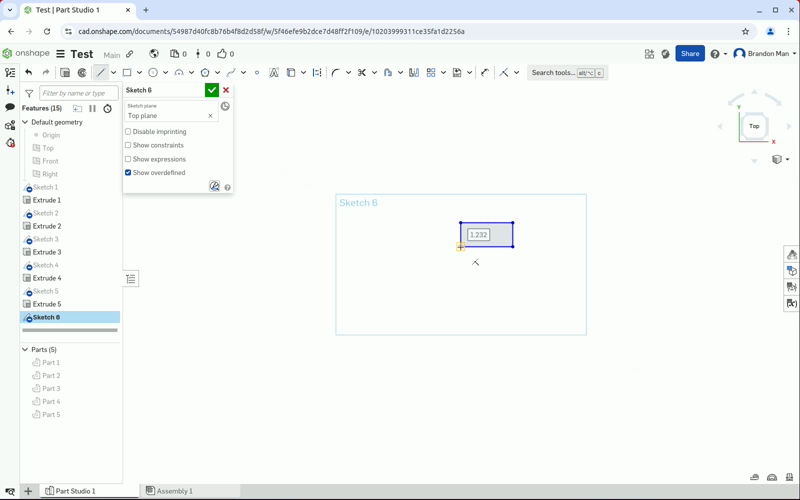
scroll(-6)
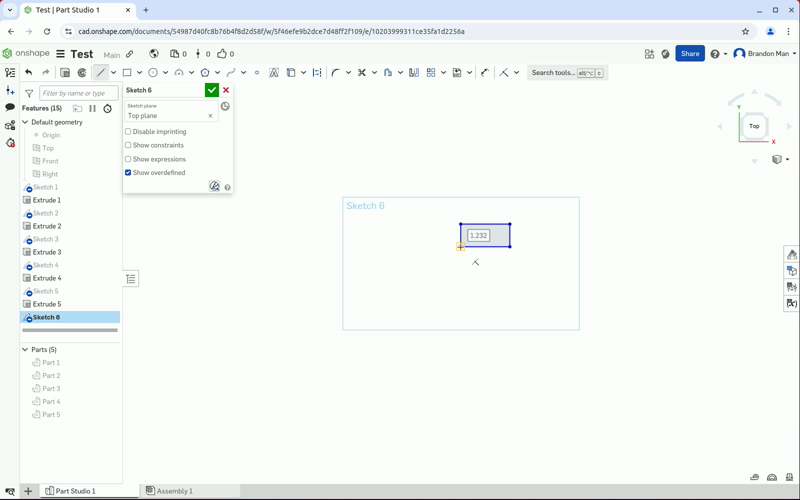
scroll(-6)
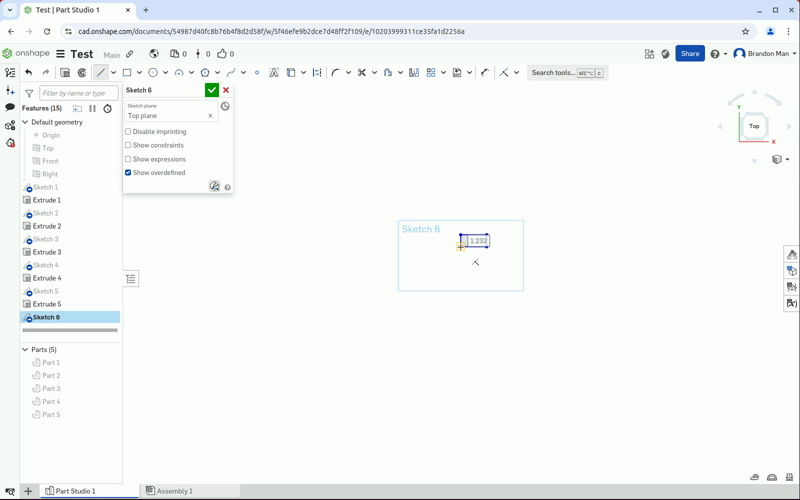
scroll(-6)
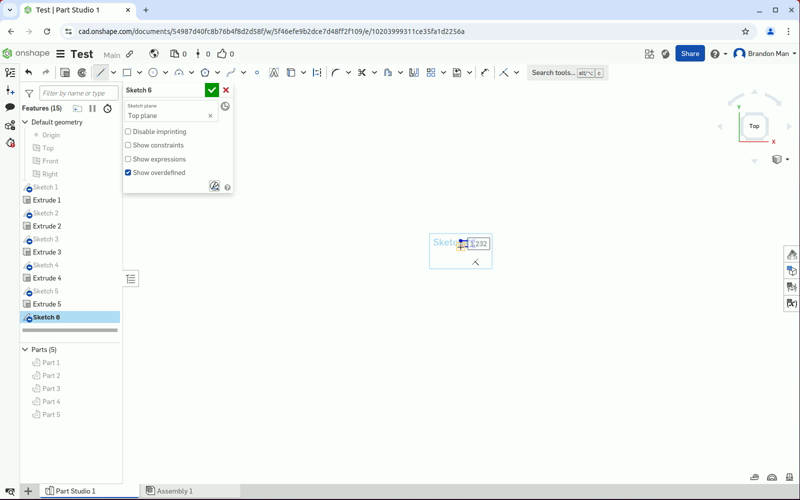
key(esc)
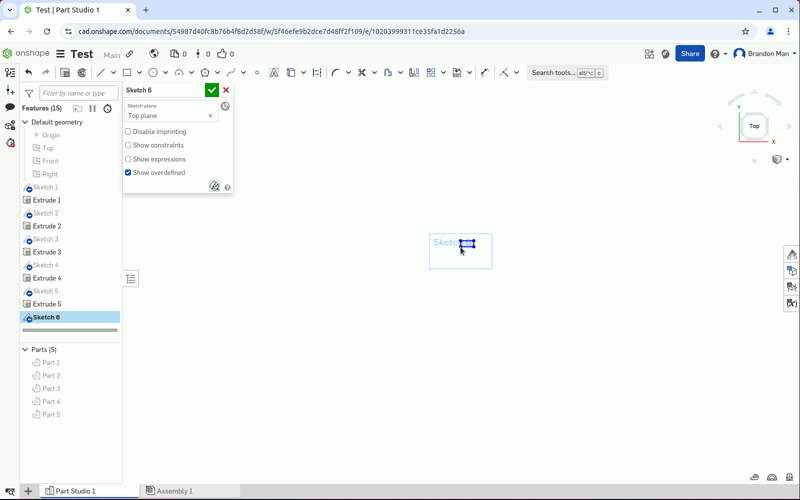
mouse_move(466, 242)
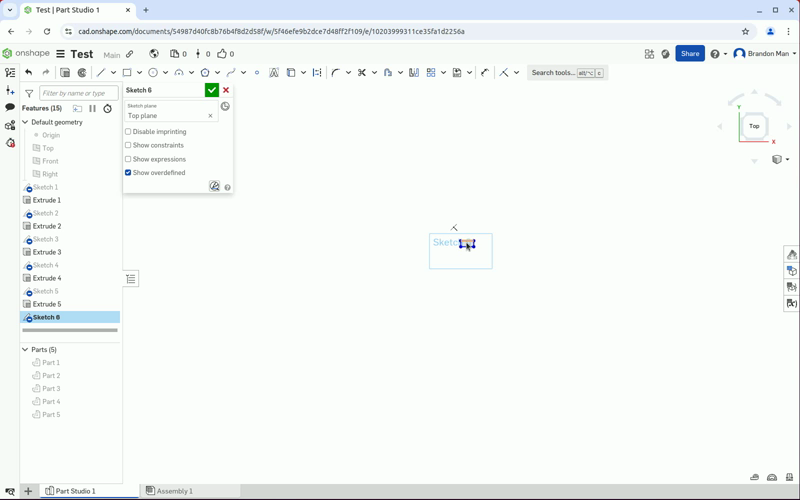
scroll(6)
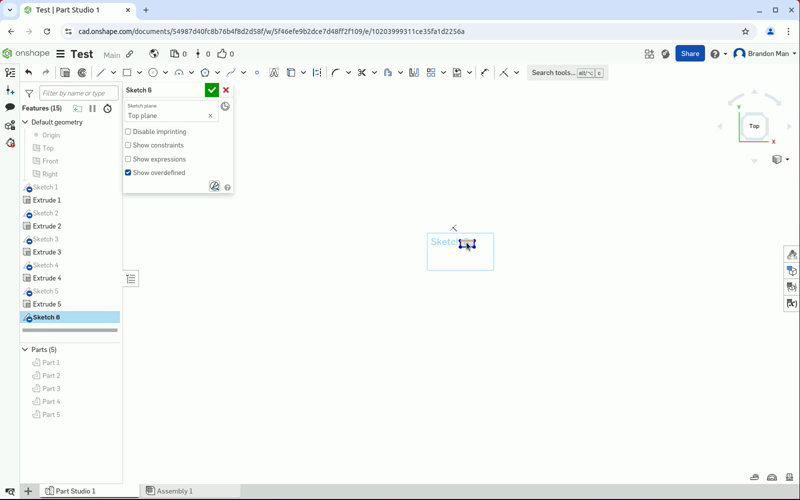
scroll(6)
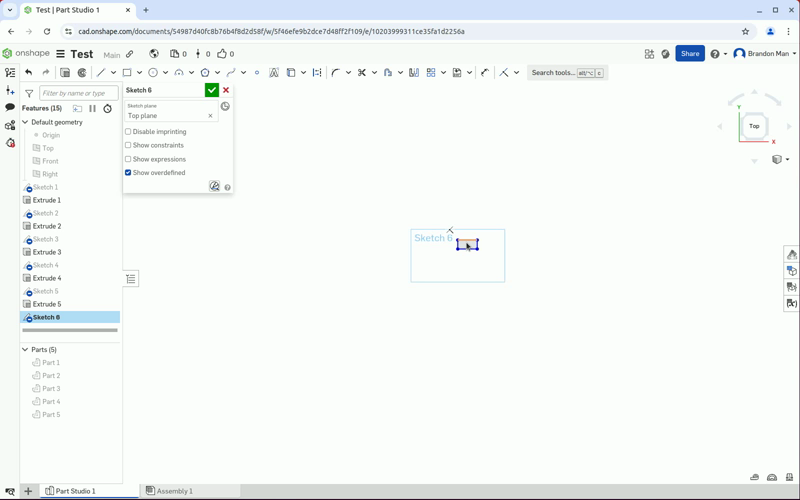
scroll(6)
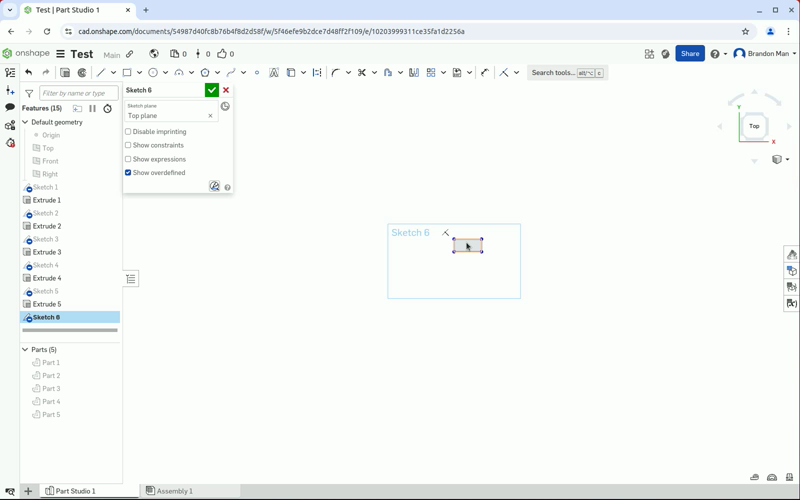
scroll(6)
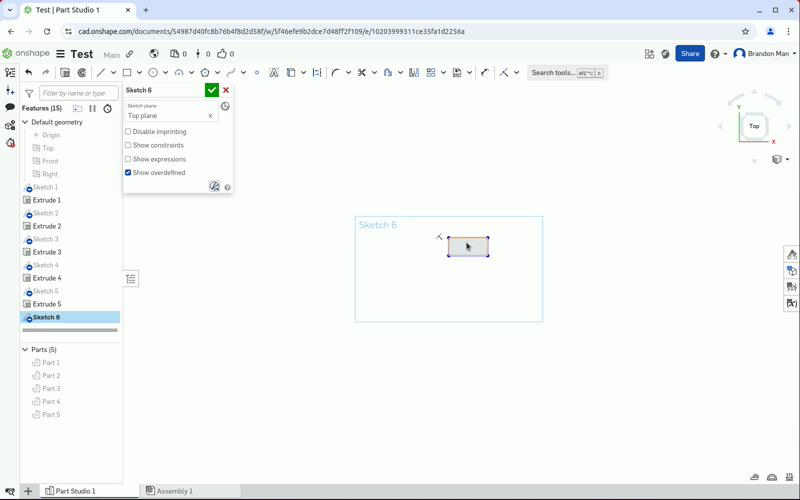
scroll(6)
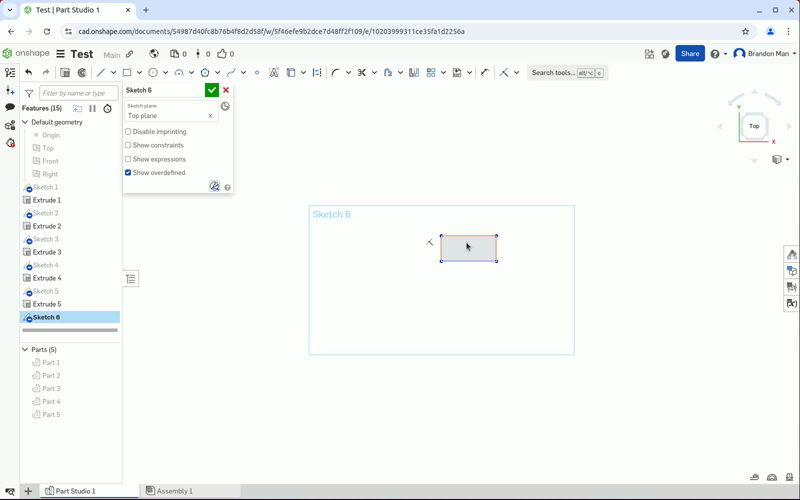
scroll(6)
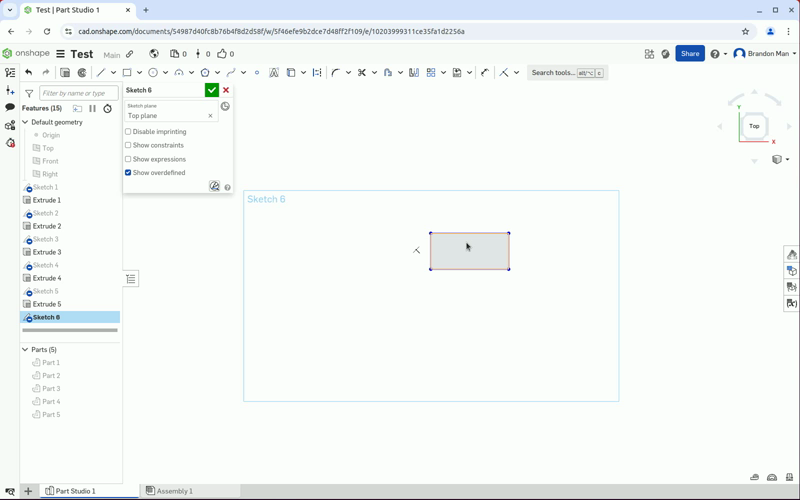
scroll(6)
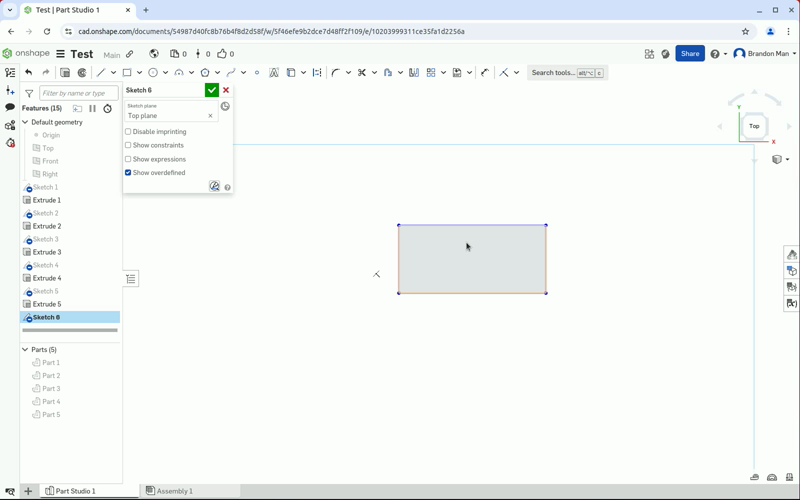
click(466, 242)
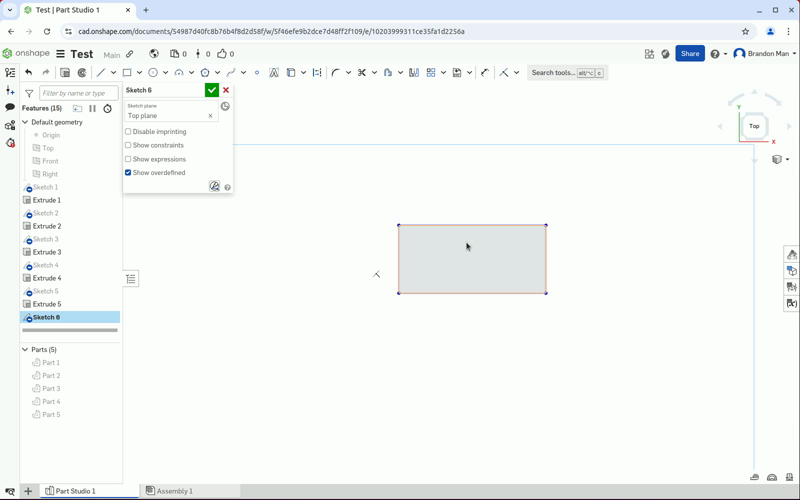
scroll(-6)
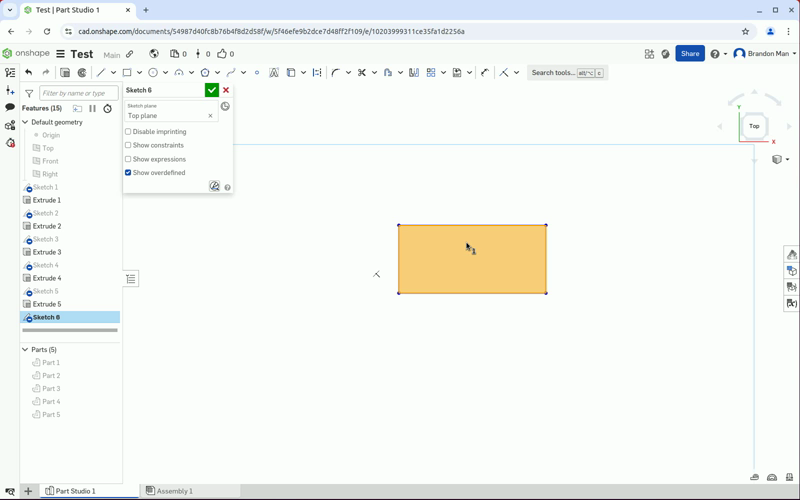
scroll(-6)
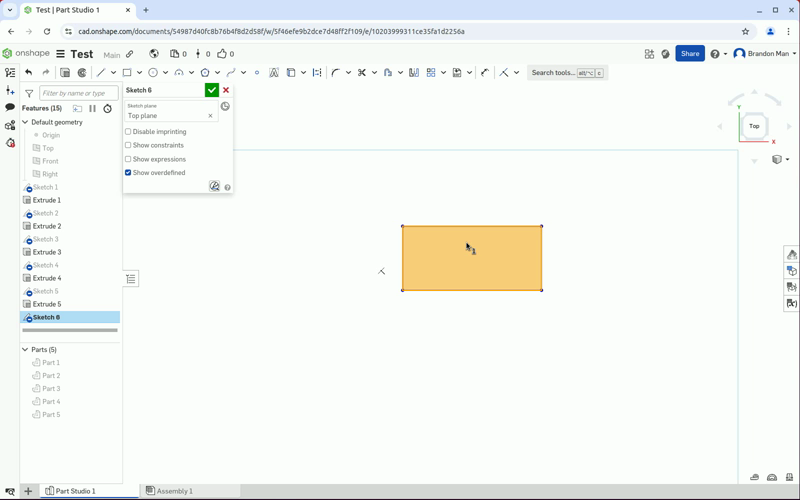
scroll(-6)
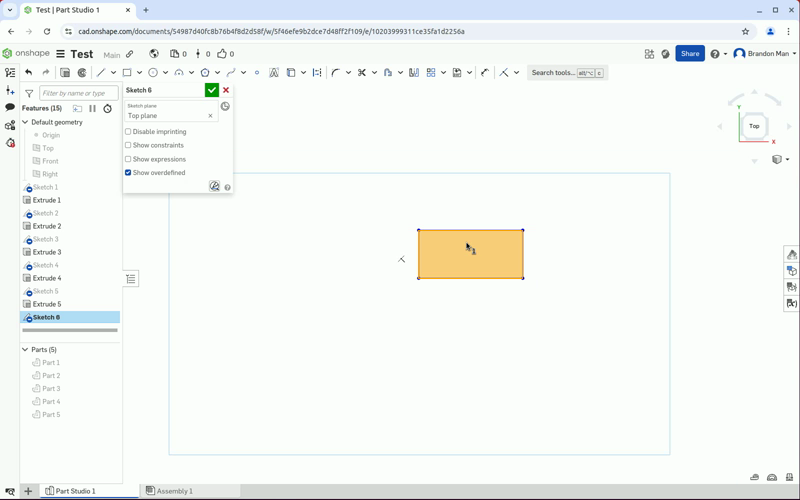
scroll(-6)
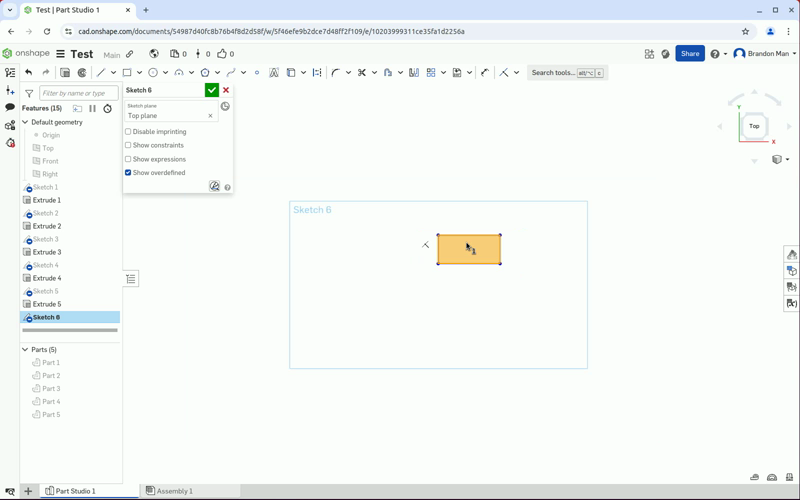
scroll(-6)
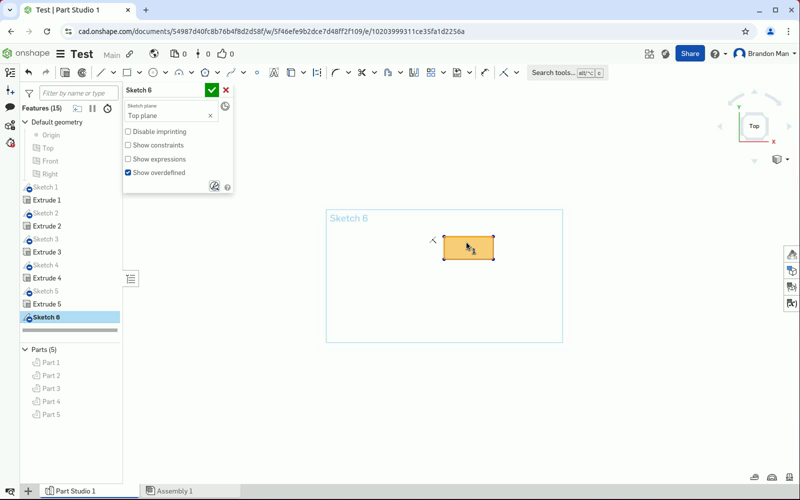
scroll(-6)
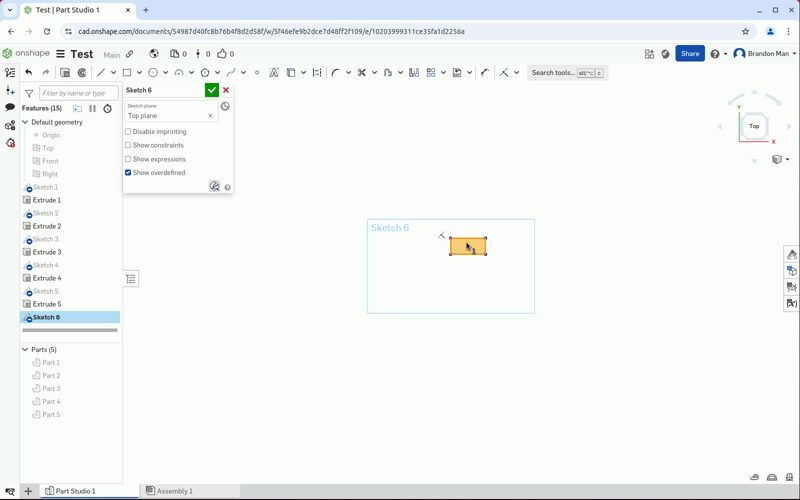
scroll(-6)
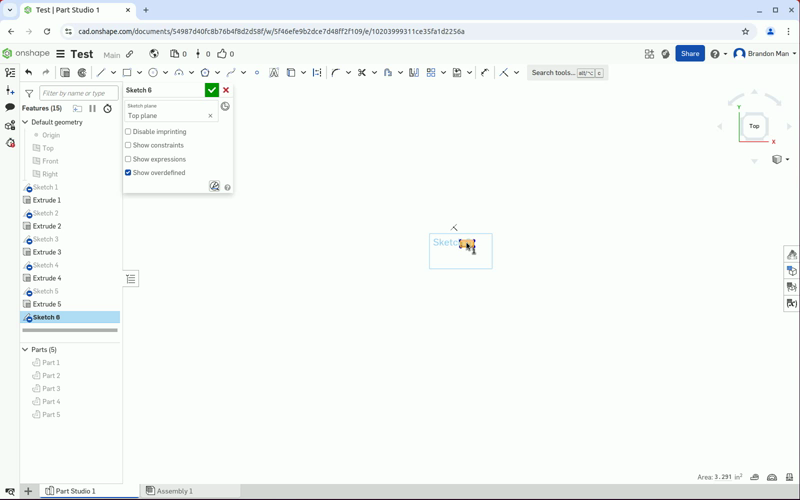
mouse_move(73, 352)
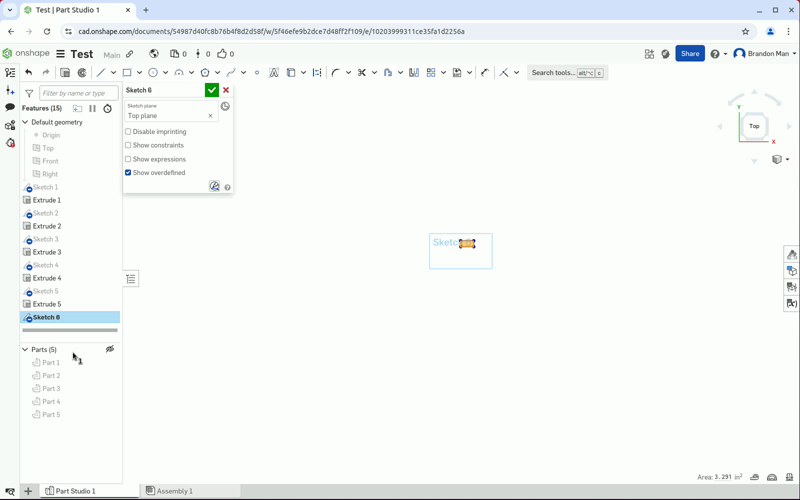
key(shift+y)
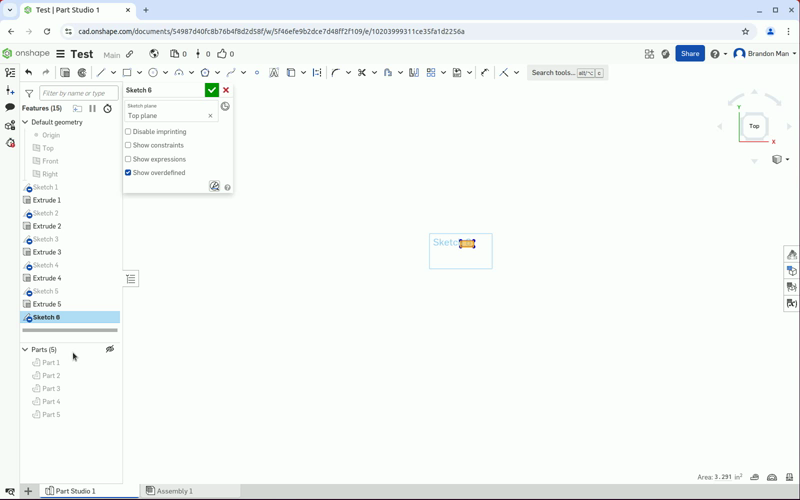
key(shift+e)
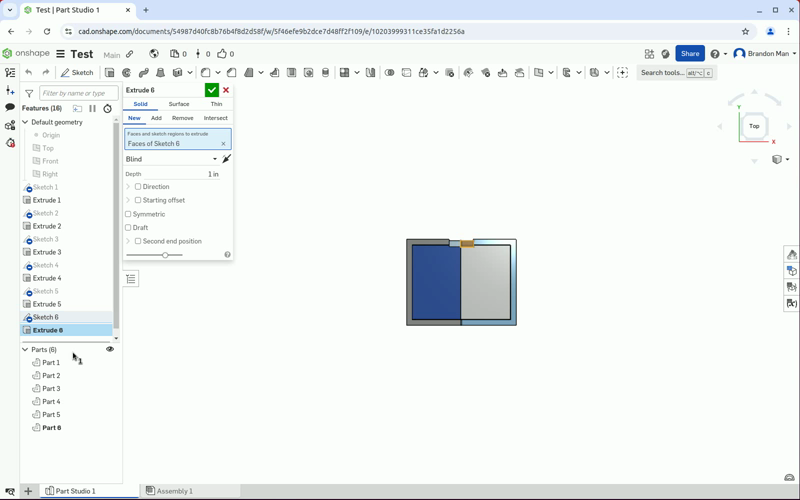
mouse_move(143, 106)
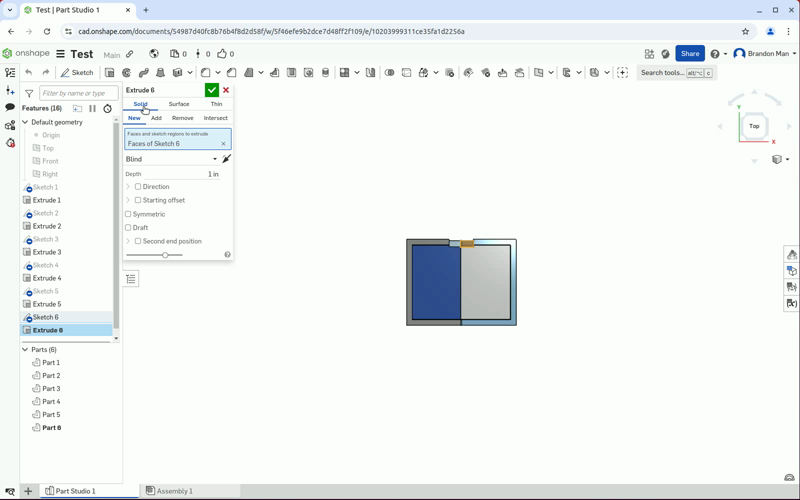
click(143, 106)
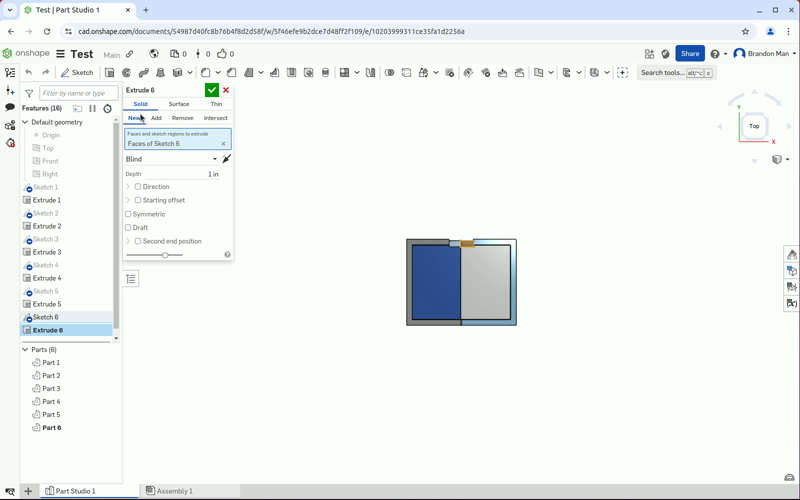
mouse_move(137, 120)
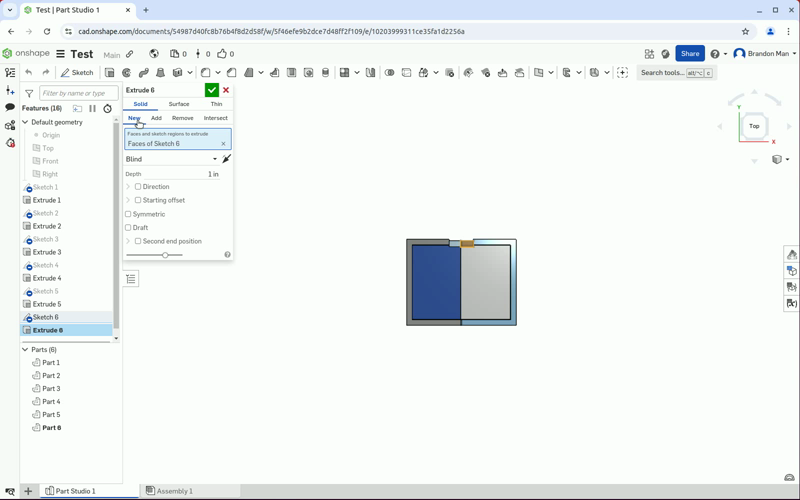
click(137, 120)
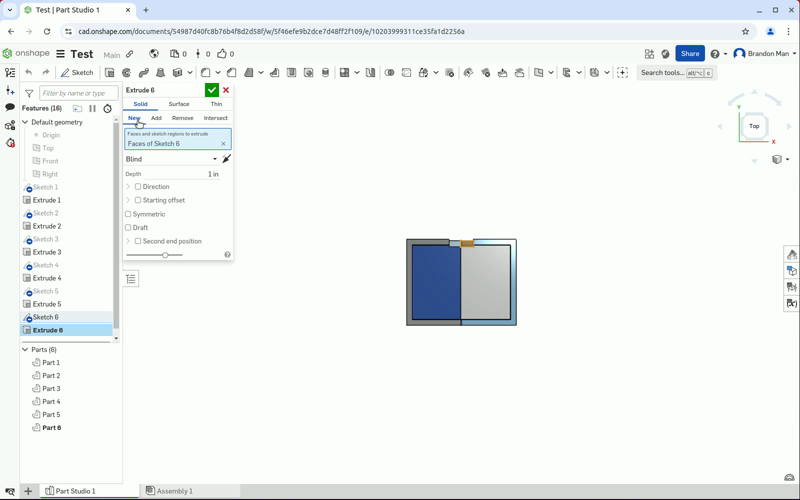
key(tab, 4)
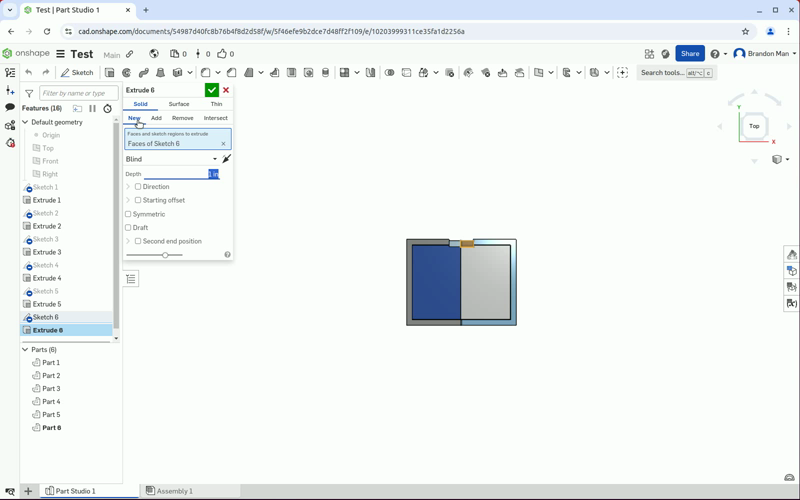
text(23.108)
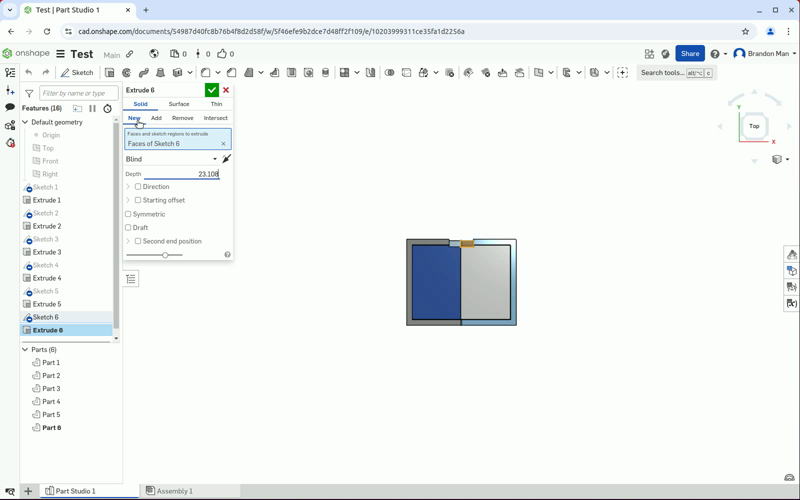
key(enter)
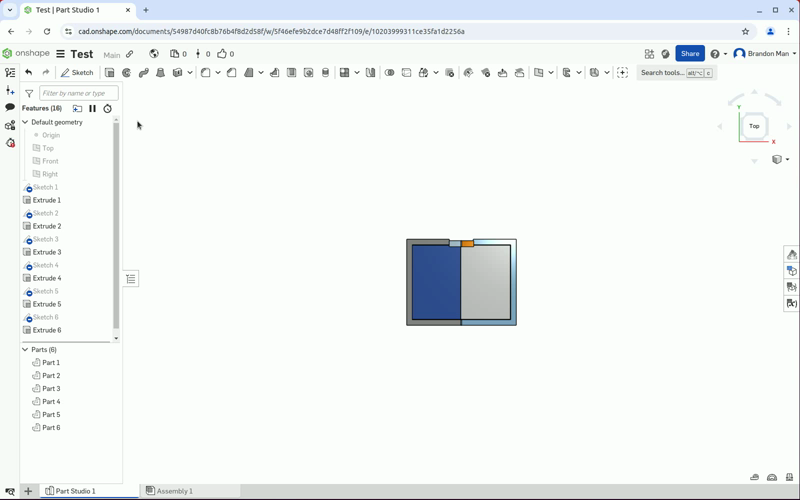
key(shift+h)
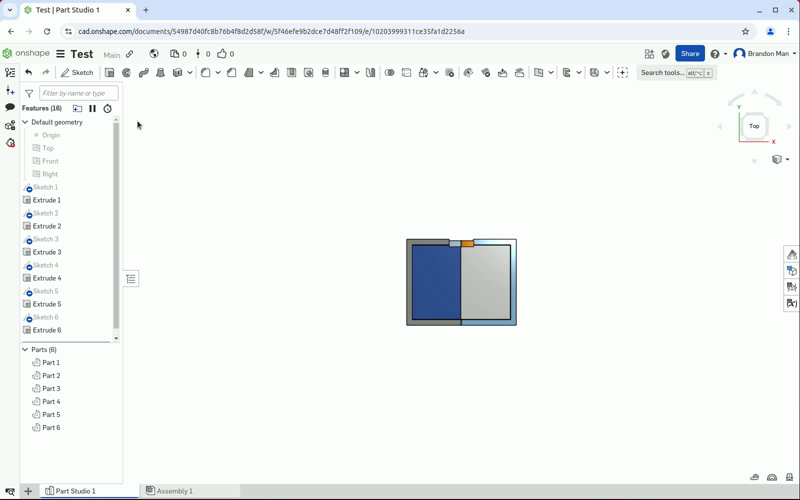
key(shift+h)
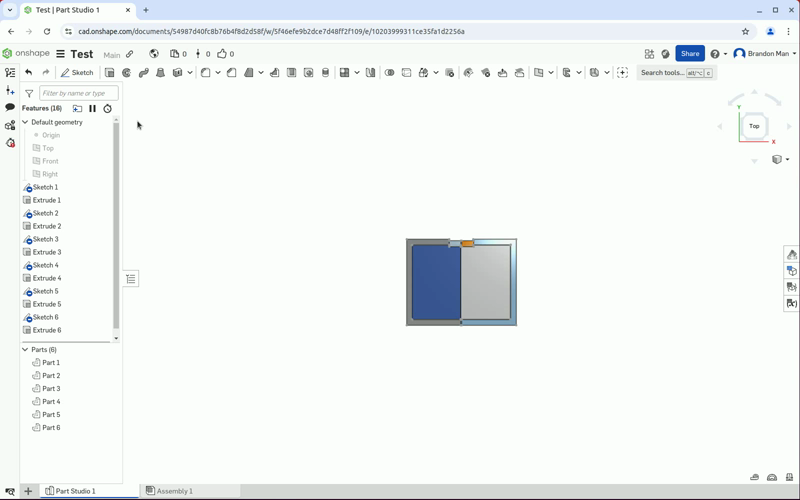
key(shift+7)
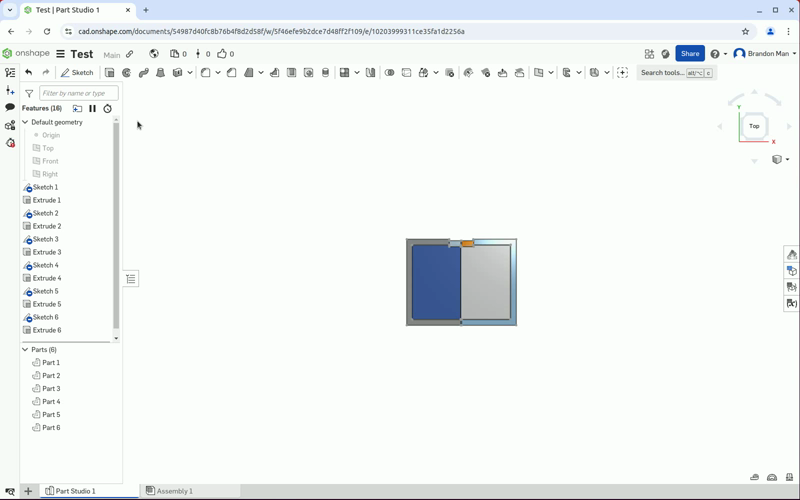
key(up, 3)
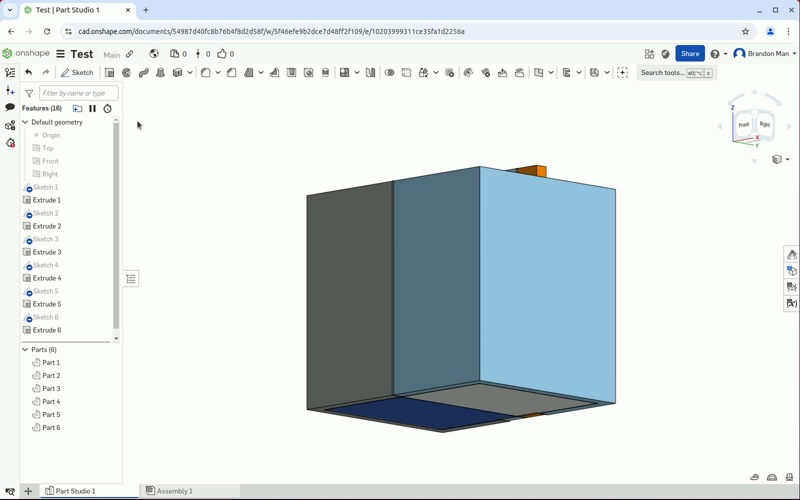
key(left, 3)
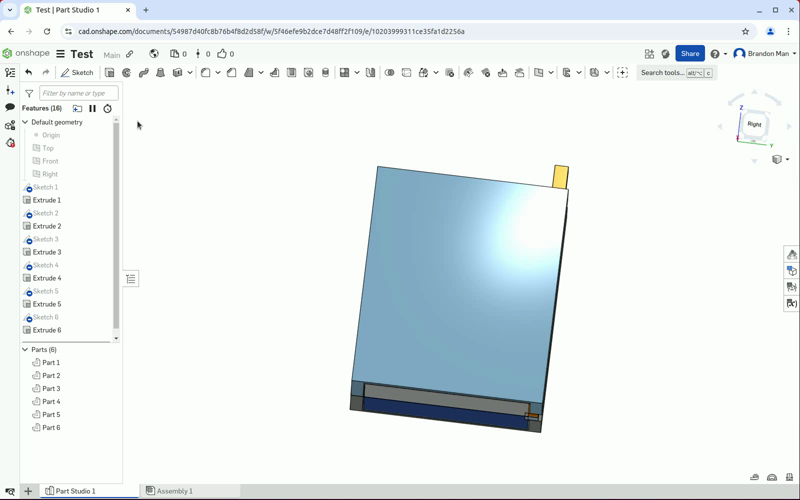
key(right, 3)
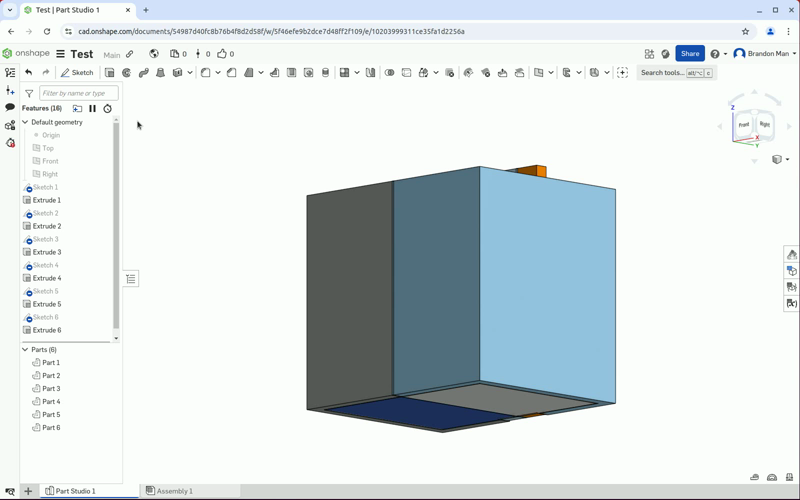
key(down, 3)
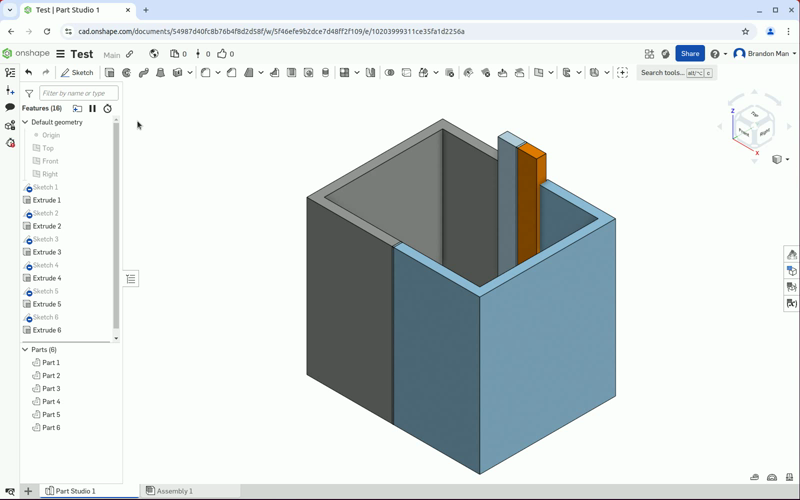
mouse_move(69, 189)
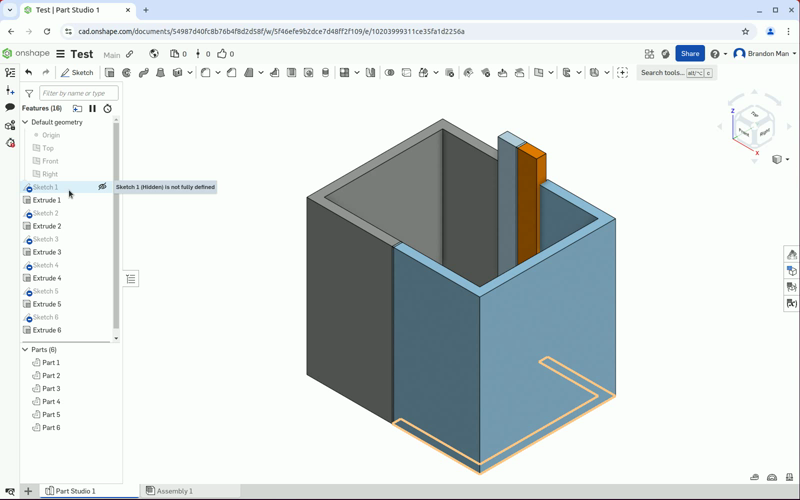
click(69, 189)